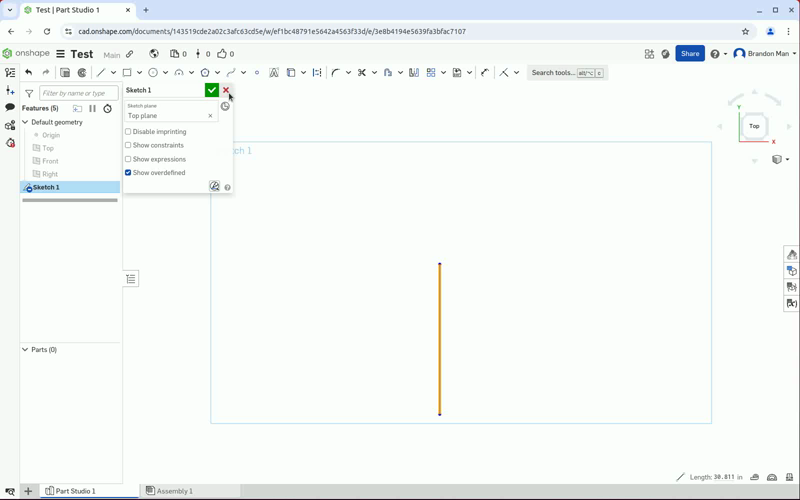
key(shift+h)
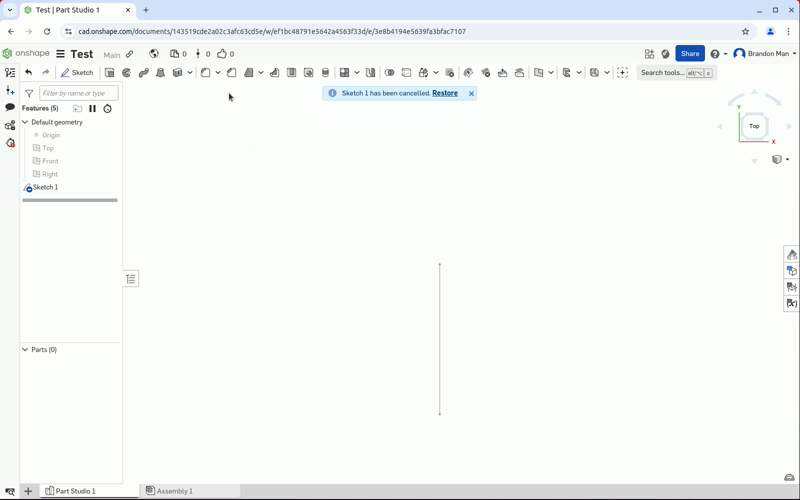
key(shift+s)
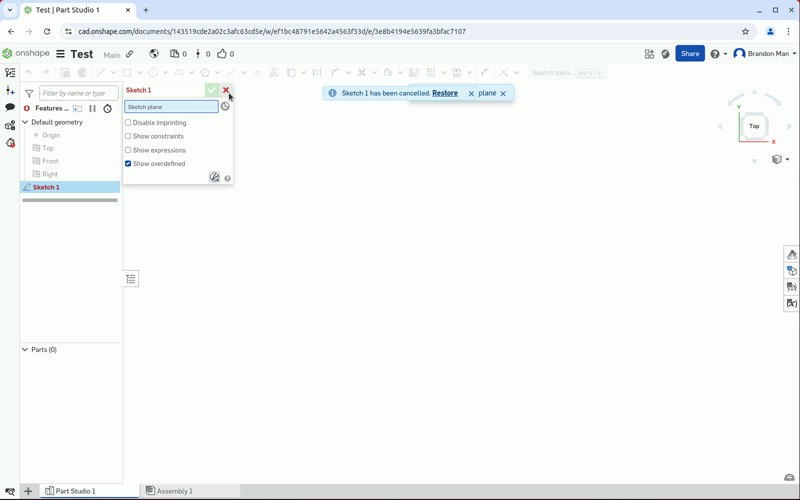
mouse_move(73, 150)
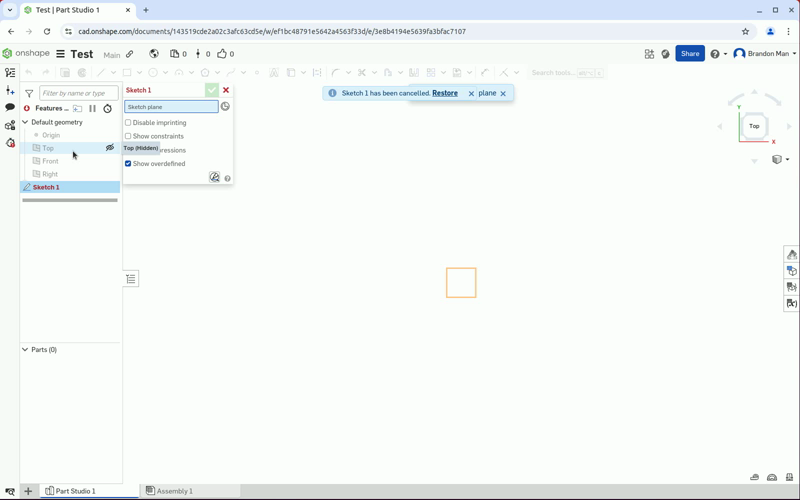
click(73, 150)
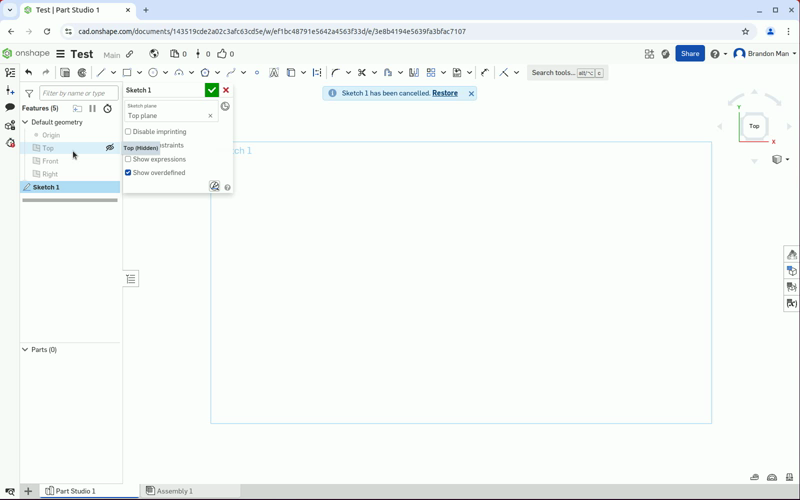
mouse_move(73, 352)
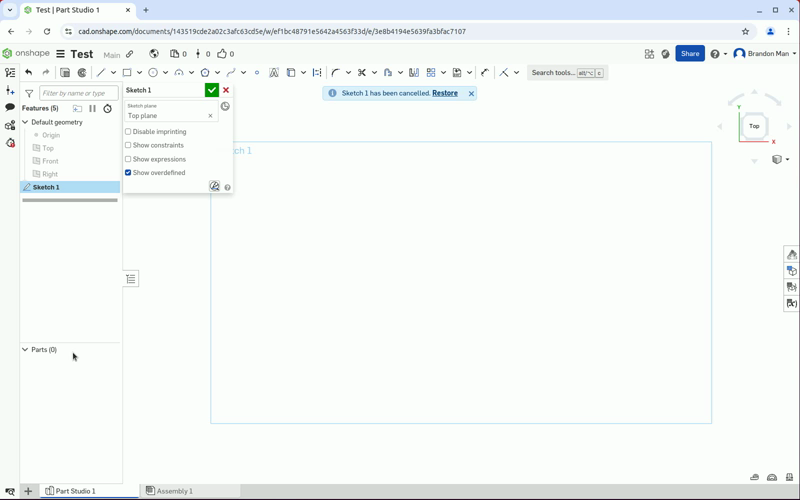
key(y)
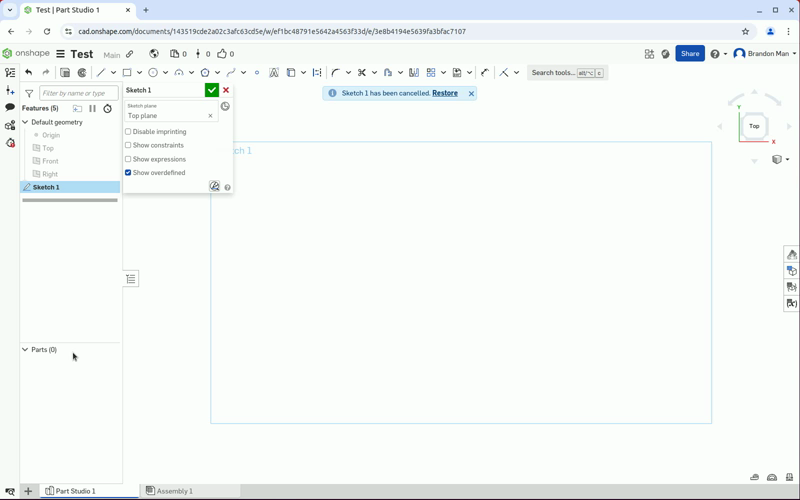
key(l)
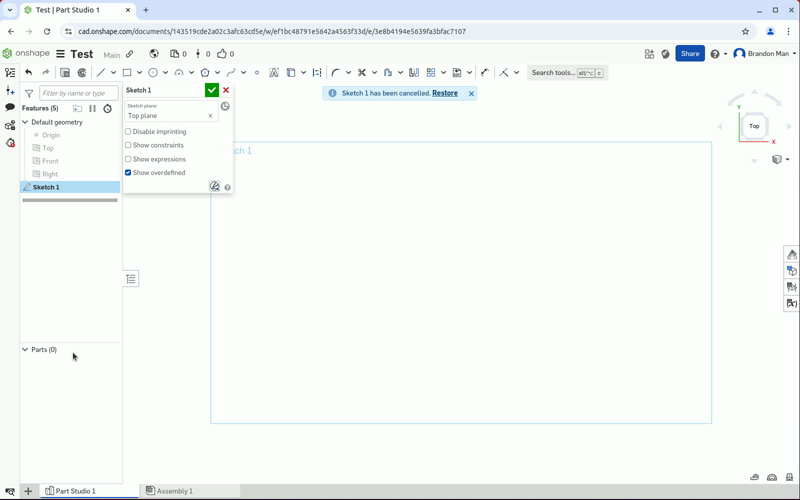
key_down(shift)
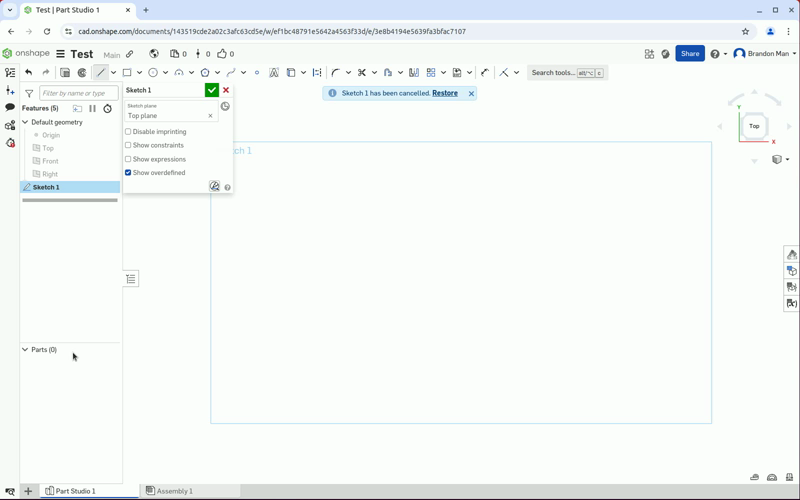
mouse_move(460, 267)
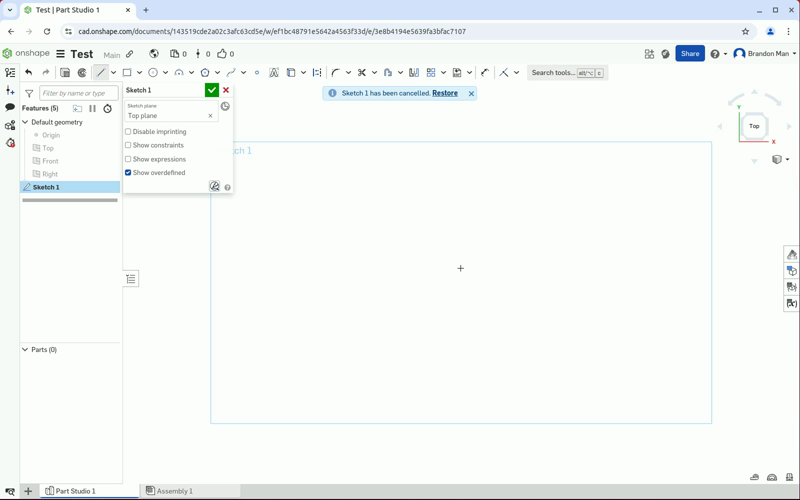
click(460, 267)
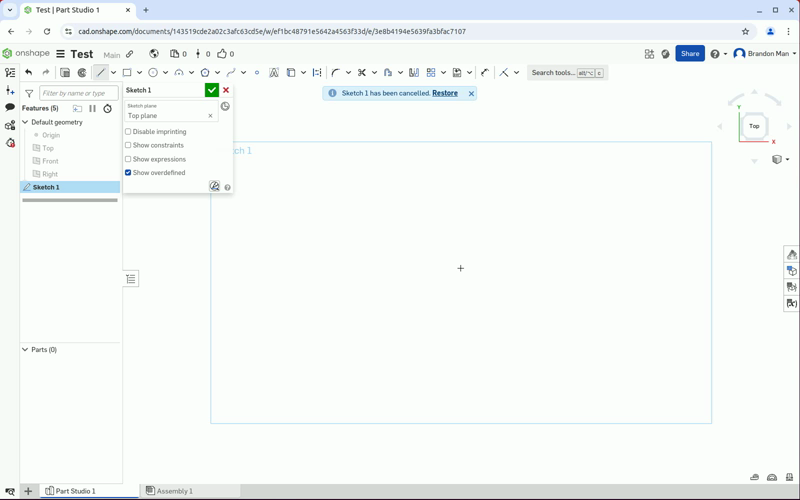
key_up(shift)
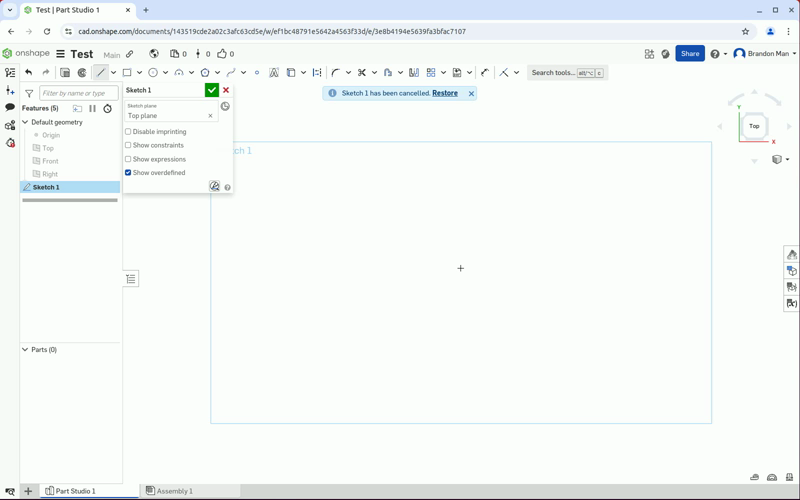
key_down(shift)
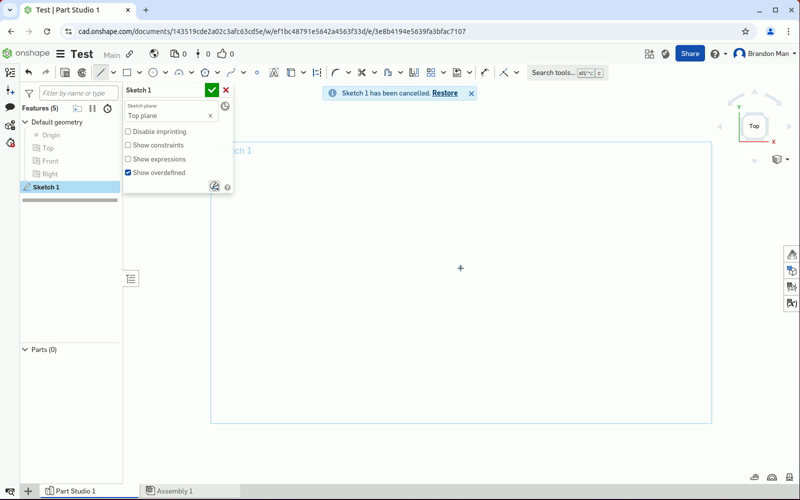
mouse_move(490, 267)
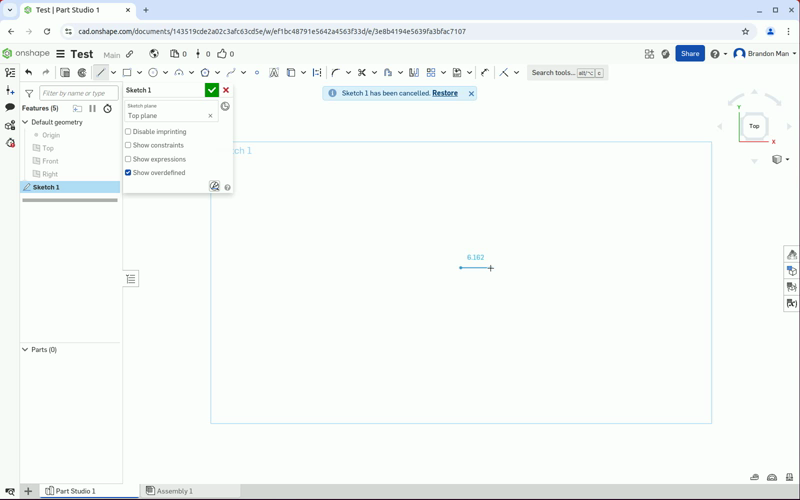
mouse_move(476, 267)
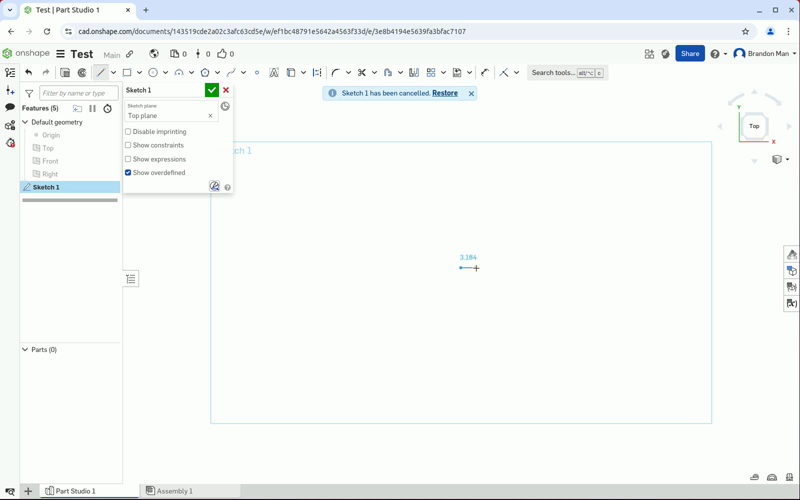
click(476, 267)
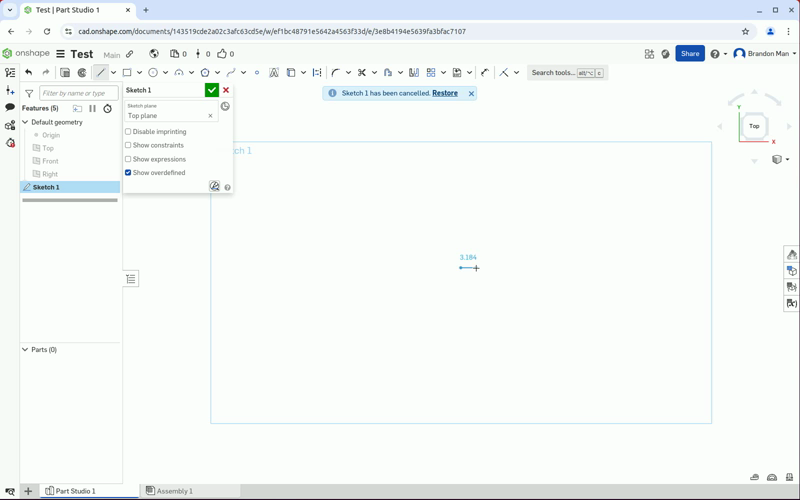
key_up(shift)
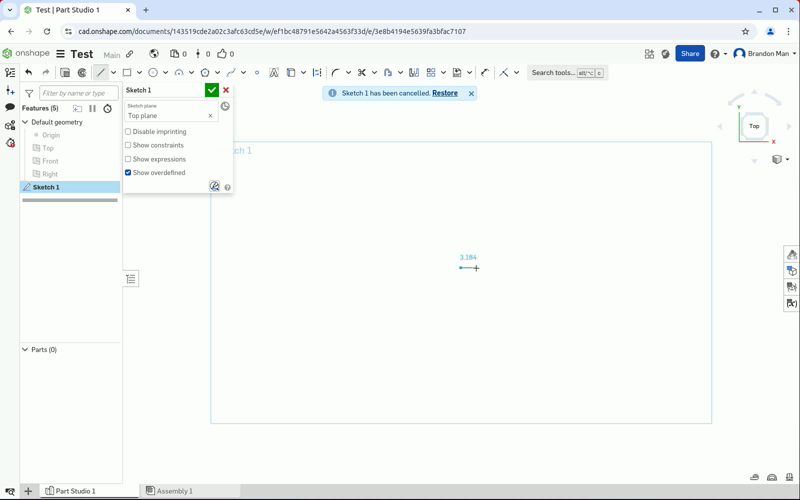
key_down(shift)
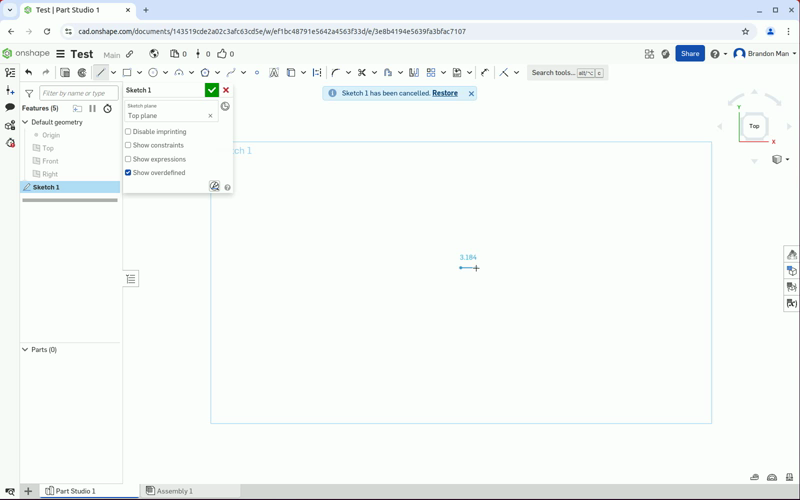
mouse_move(506, 267)
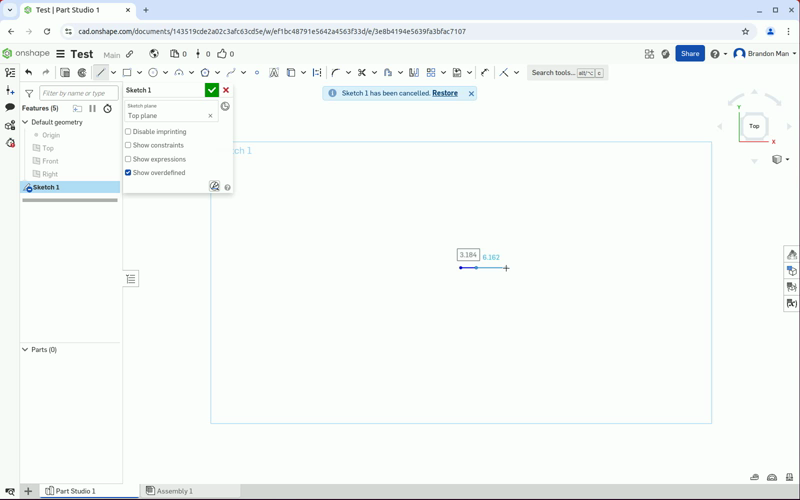
mouse_move(476, 282)
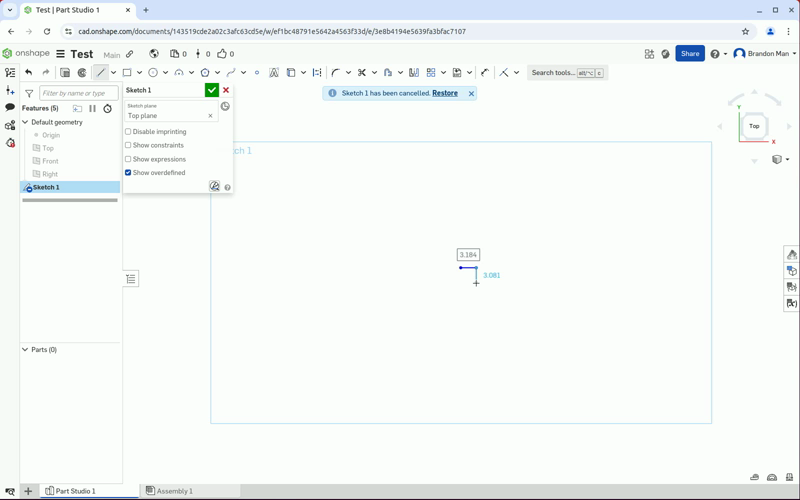
click(476, 282)
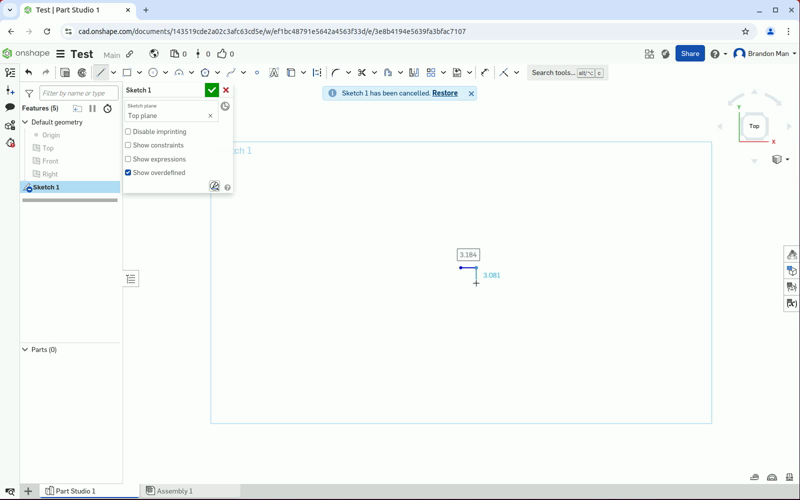
key_up(shift)
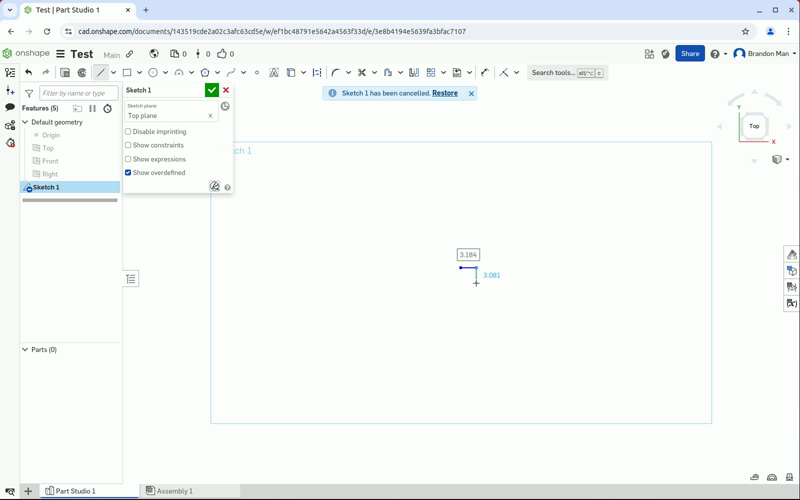
key_down(shift)
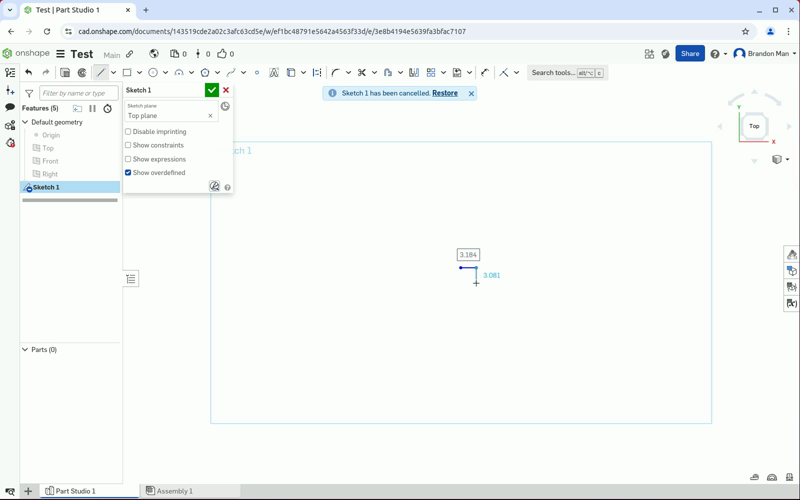
mouse_move(558, 282)
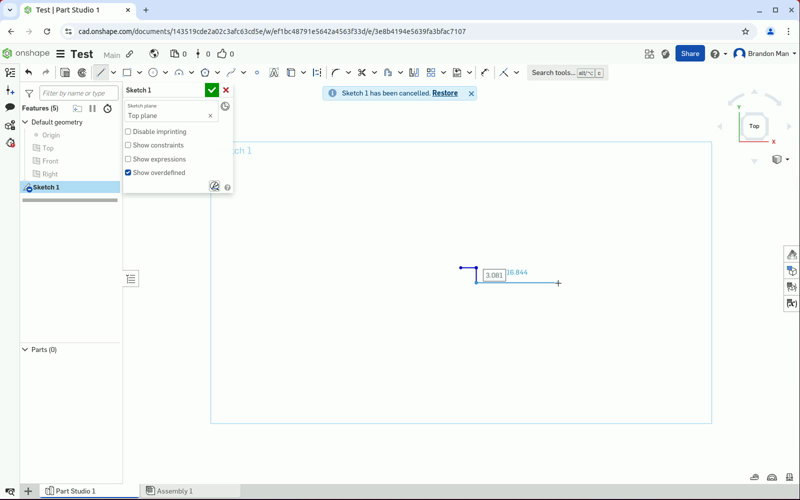
click(558, 282)
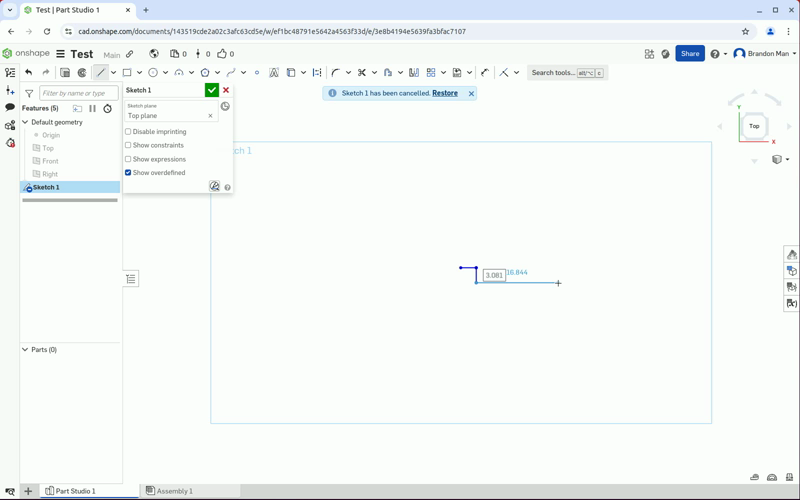
key_up(shift)
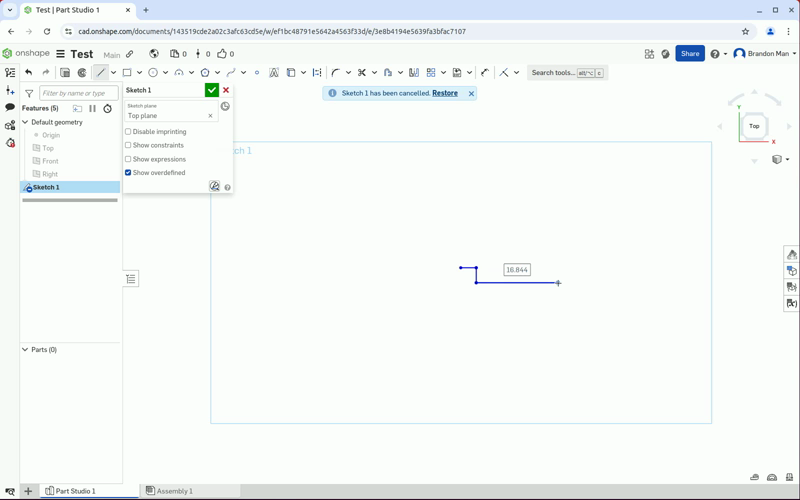
key_down(shift)
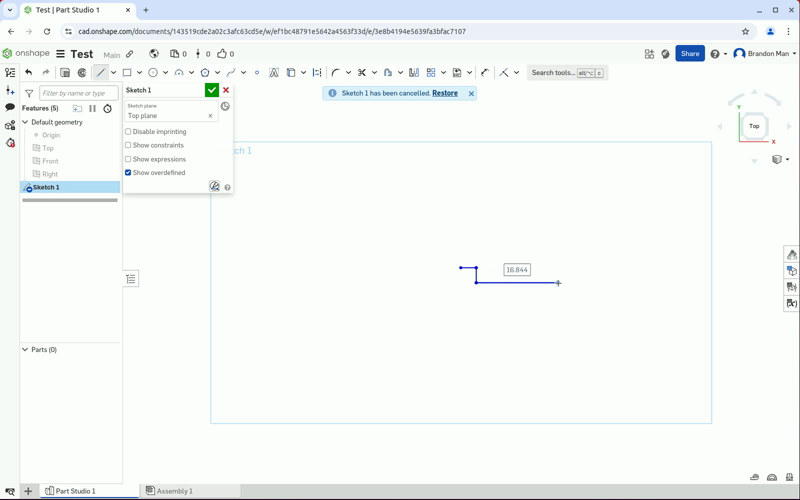
mouse_move(588, 282)
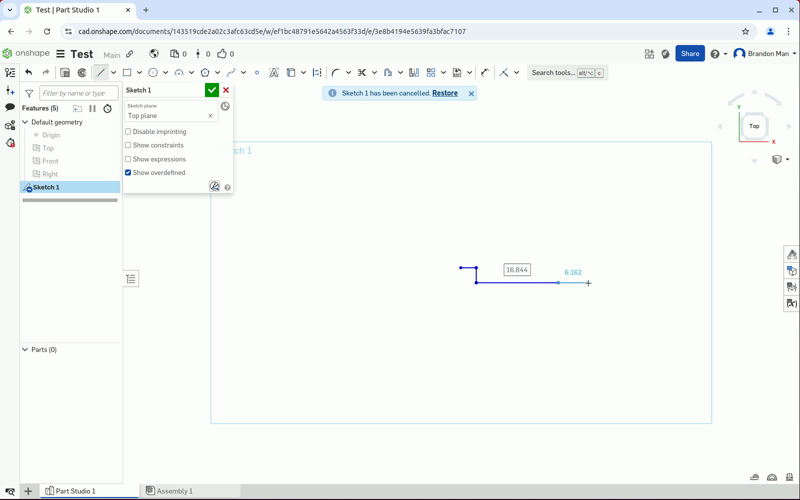
mouse_move(558, 267)
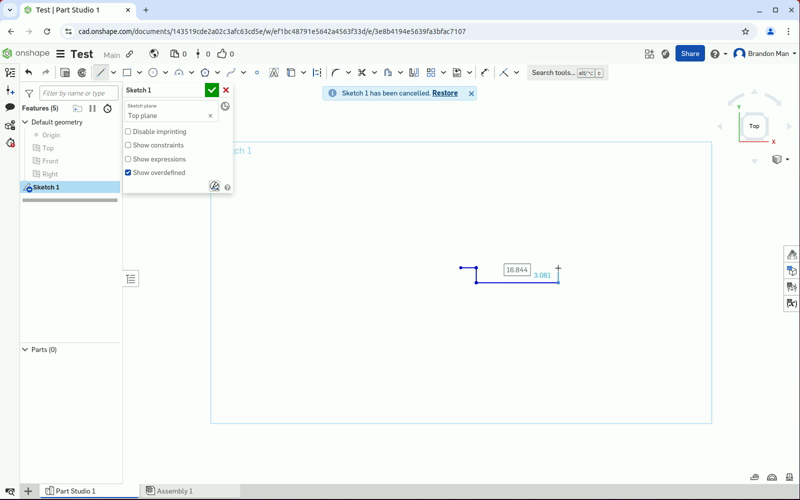
click(558, 267)
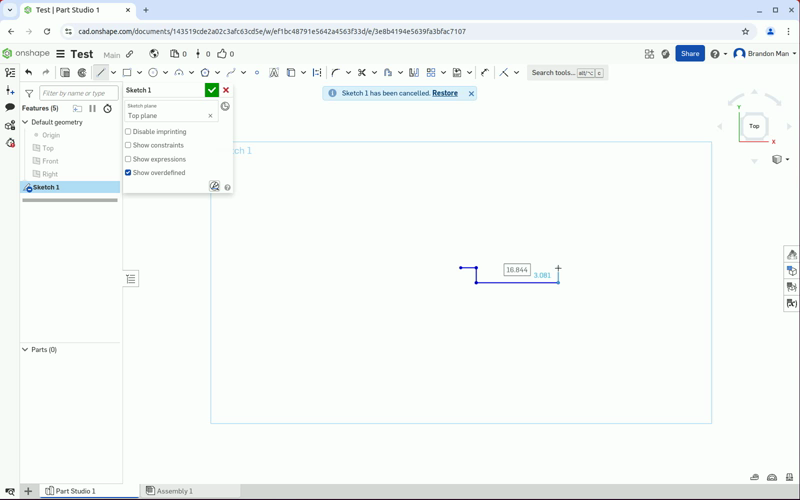
key_up(shift)
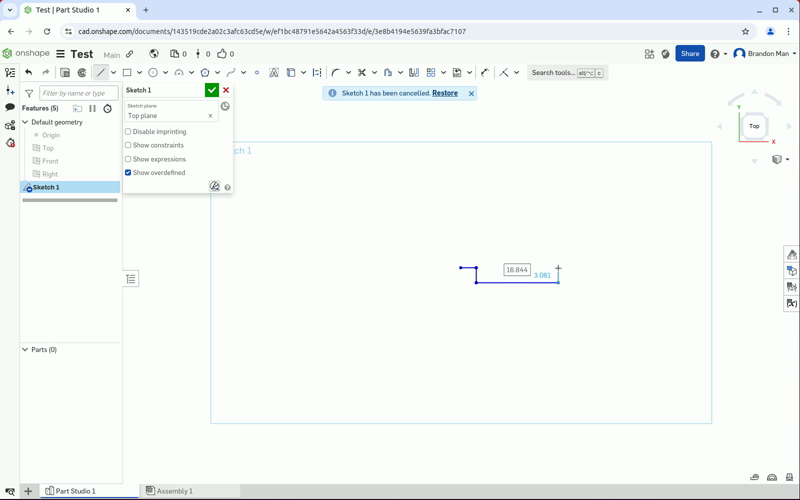
key_down(shift)
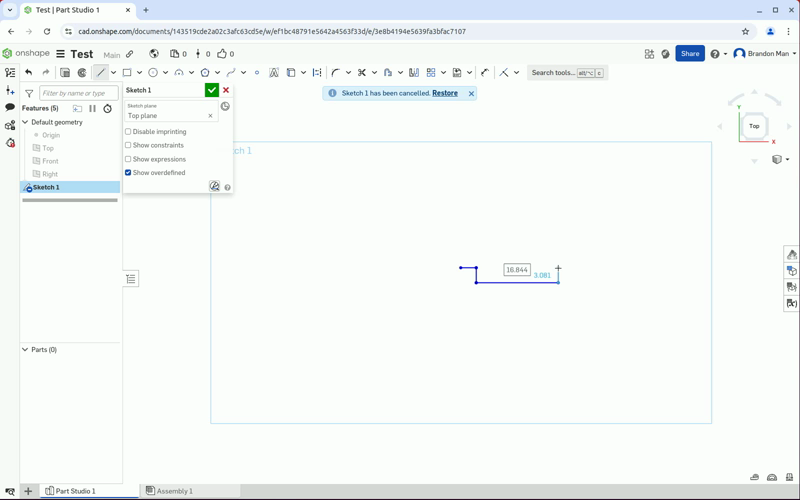
mouse_move(588, 267)
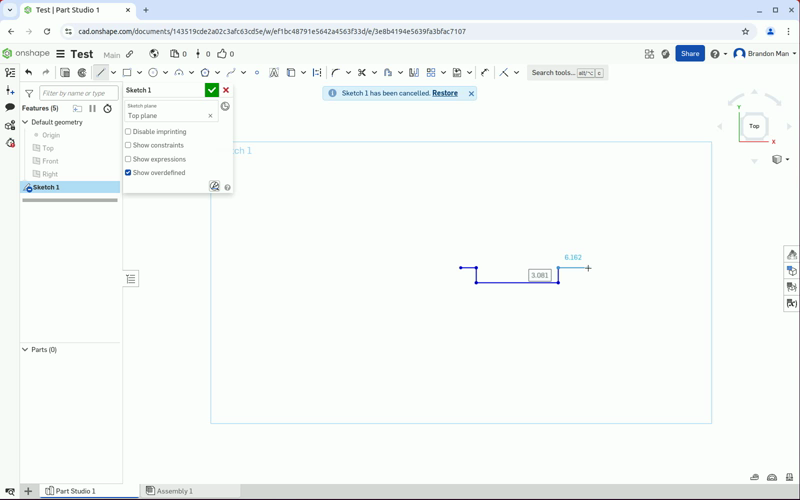
mouse_move(573, 267)
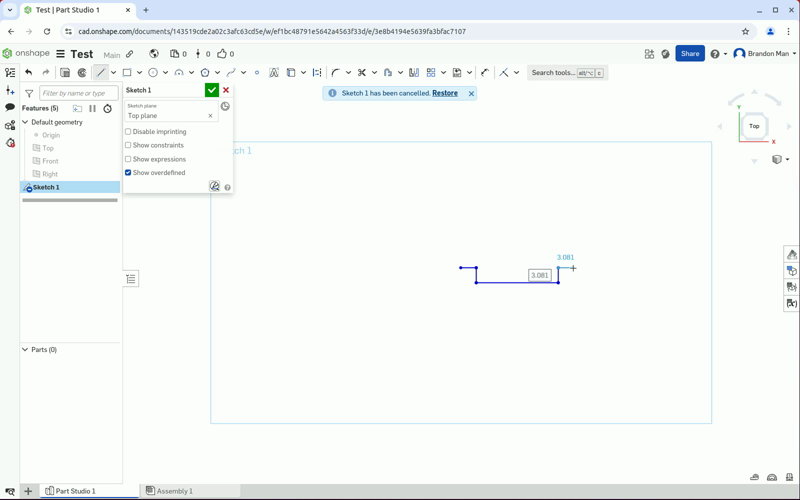
click(573, 267)
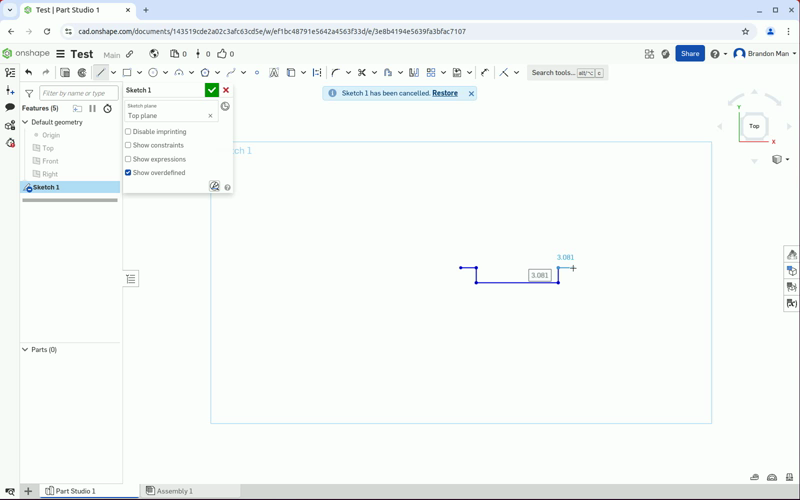
key_up(shift)
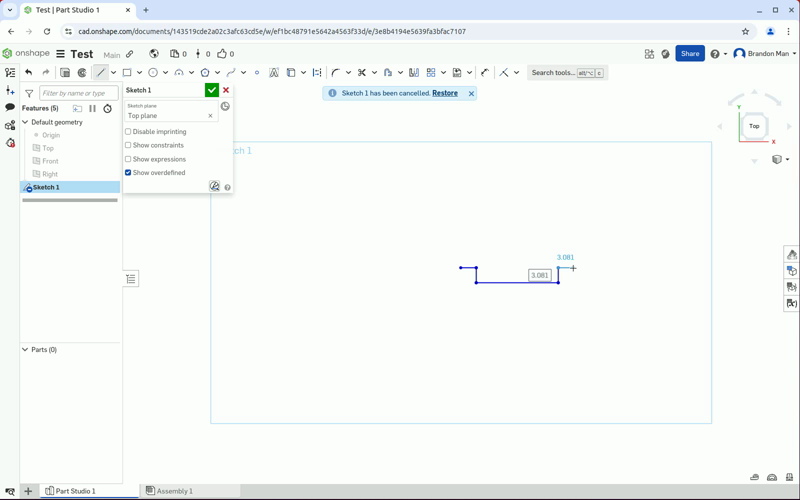
key_down(shift)
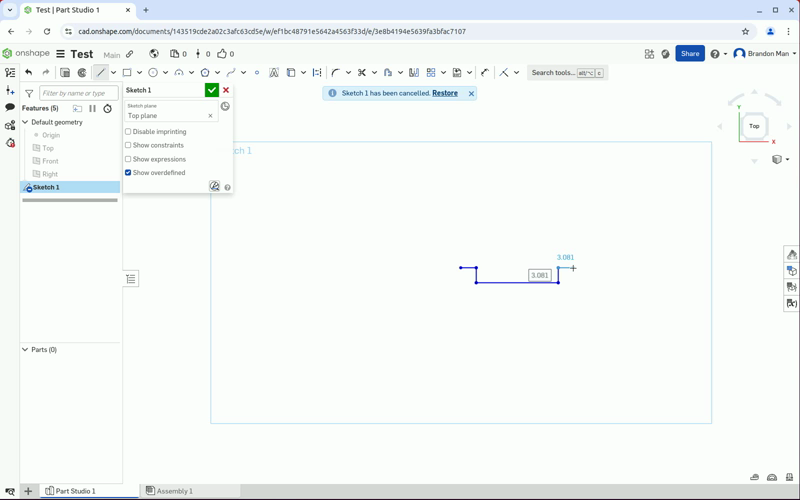
mouse_move(589, 267)
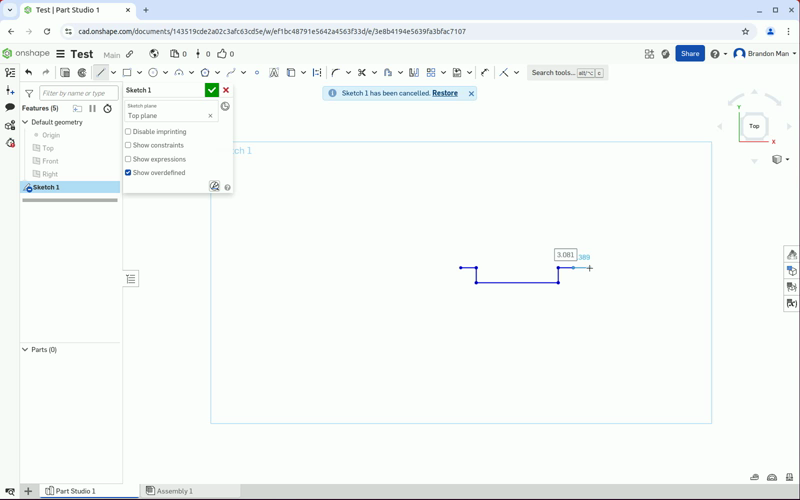
mouse_move(573, 216)
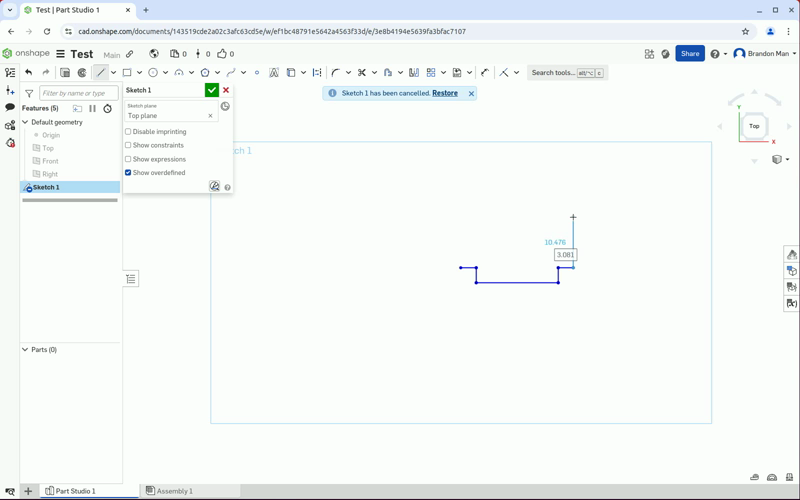
click(573, 216)
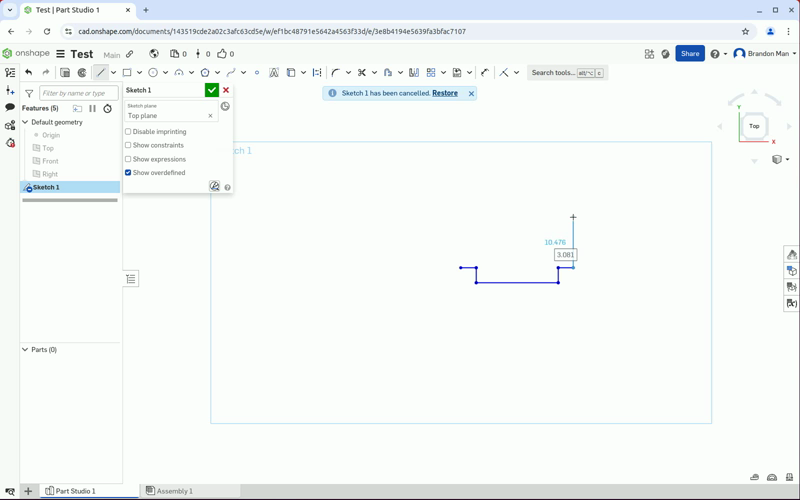
key_up(shift)
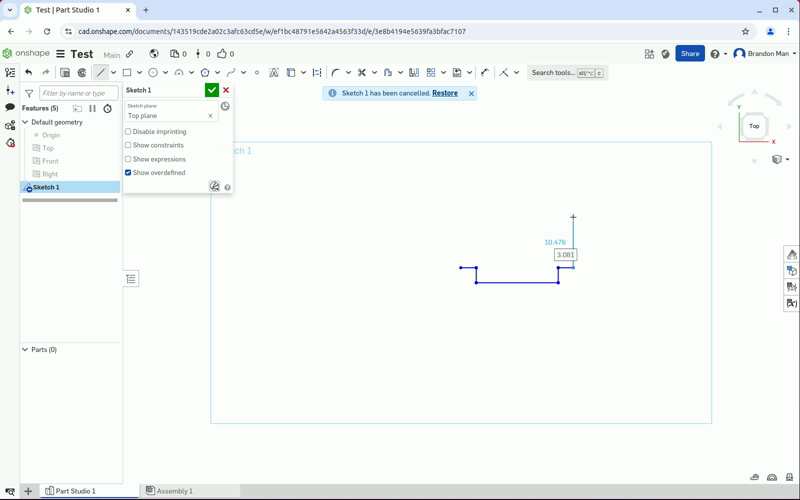
key_down(shift)
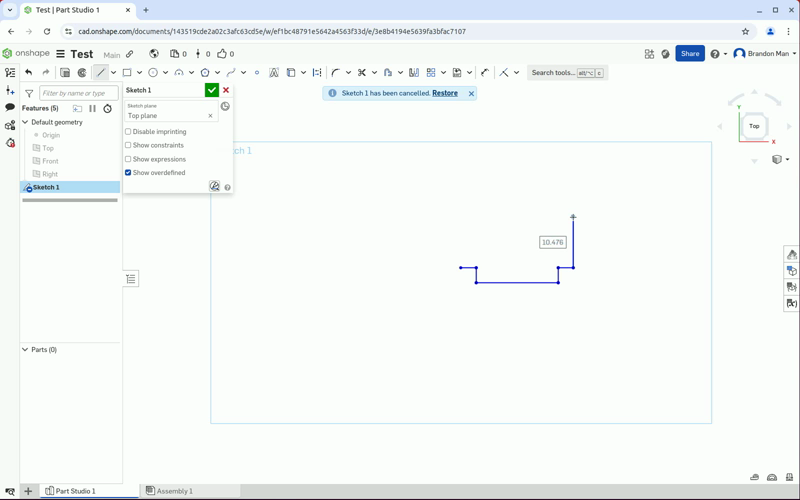
mouse_move(589, 216)
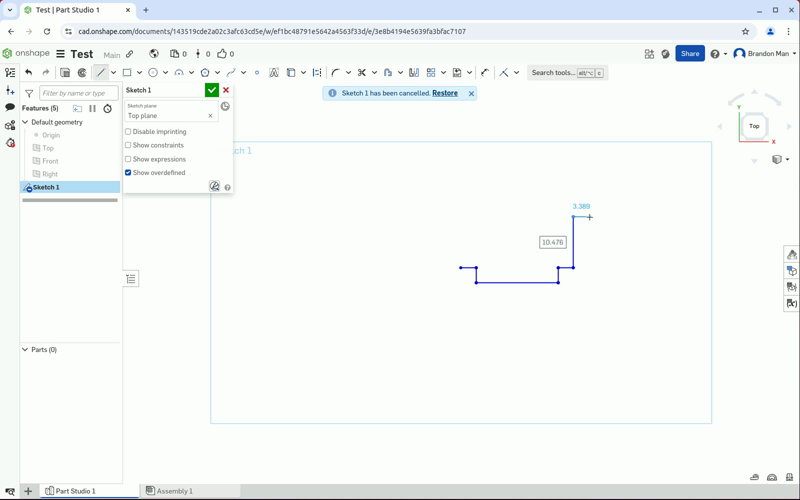
mouse_move(558, 216)
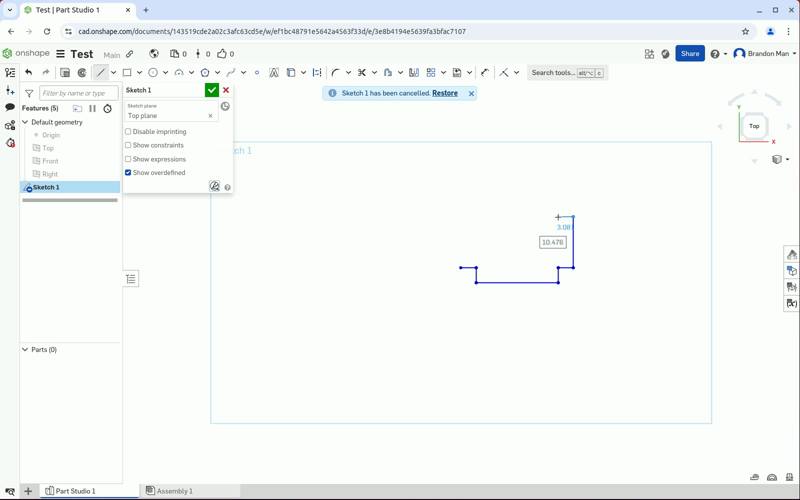
click(558, 216)
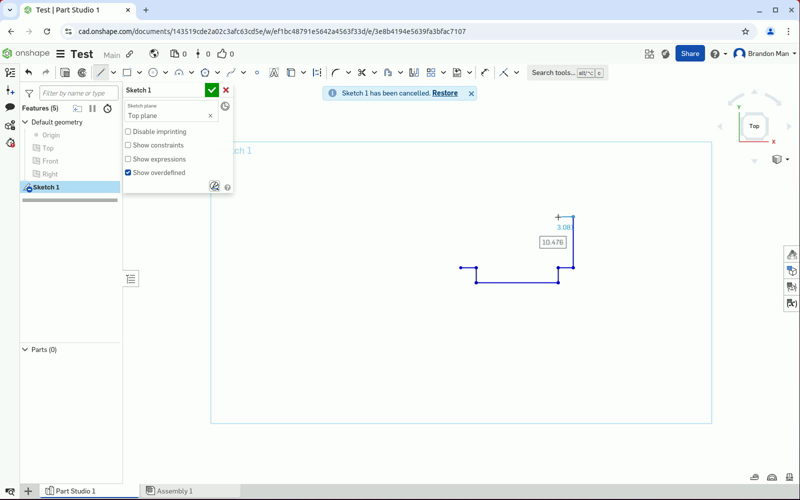
key_up(shift)
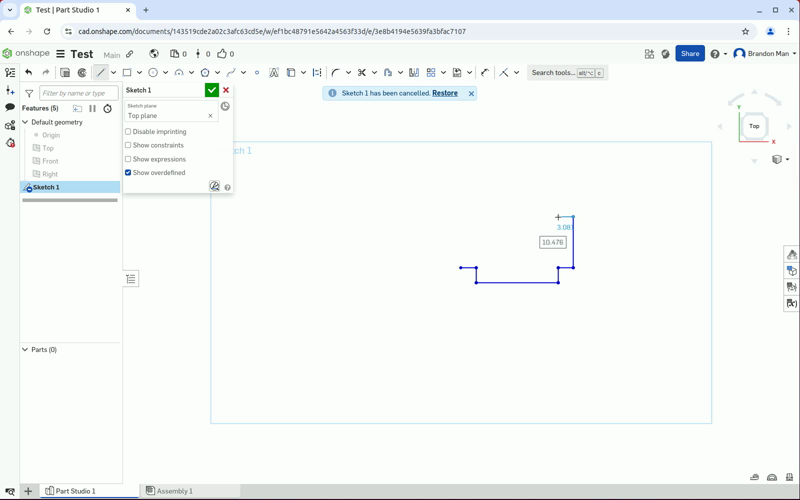
key_down(shift)
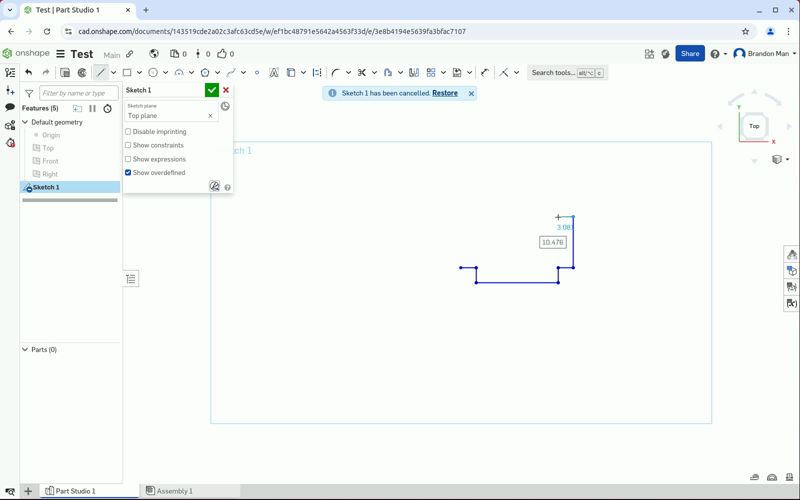
mouse_move(588, 216)
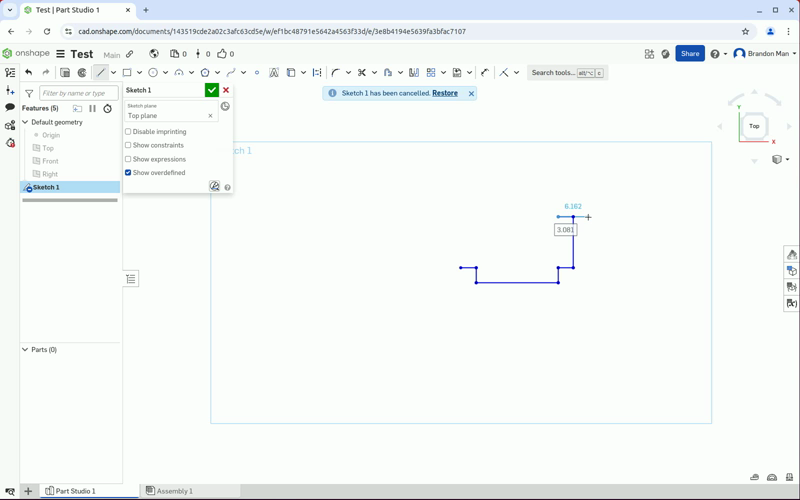
mouse_move(558, 210)
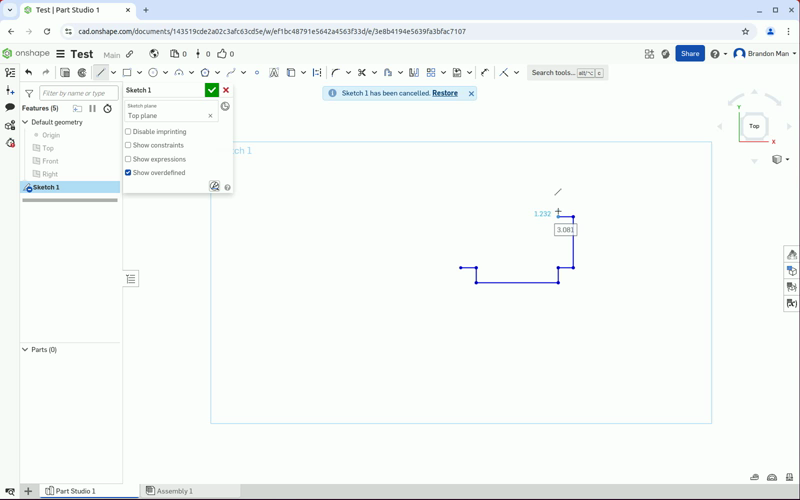
scroll(6)
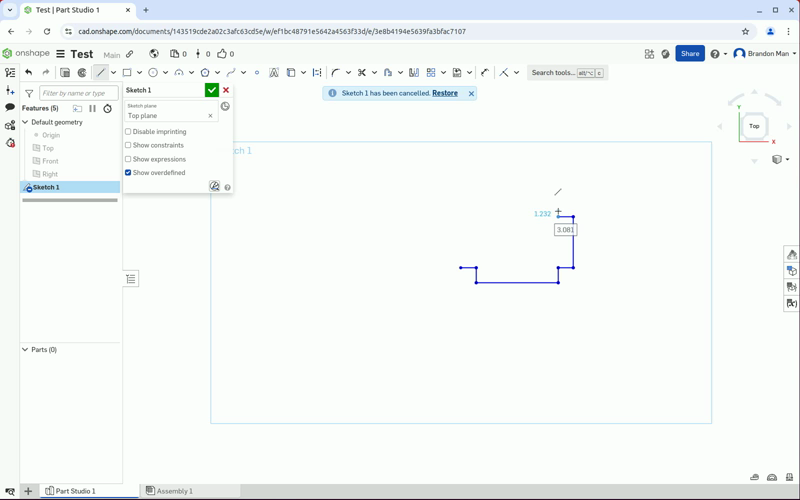
scroll(6)
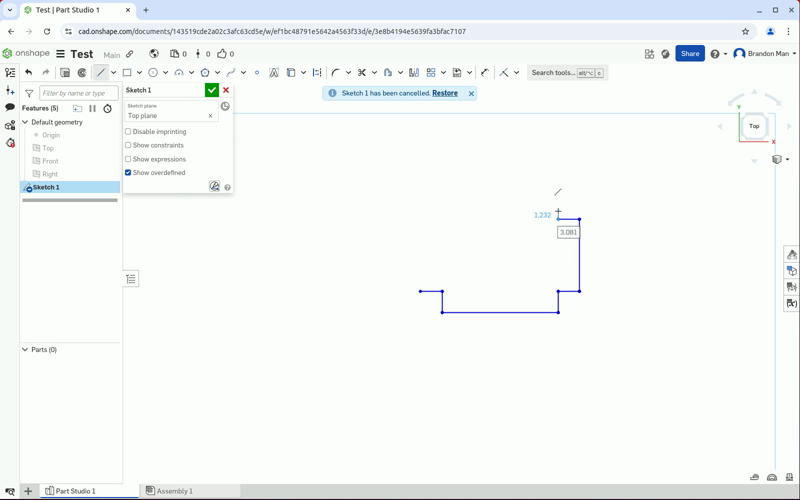
scroll(6)
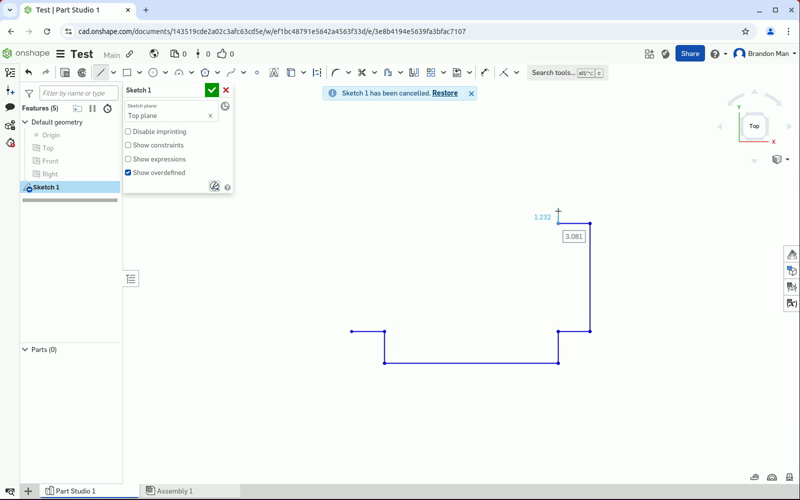
scroll(6)
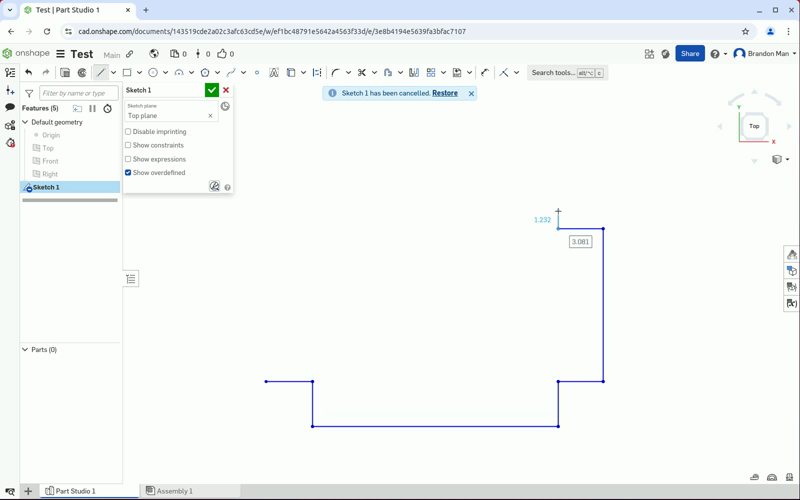
scroll(6)
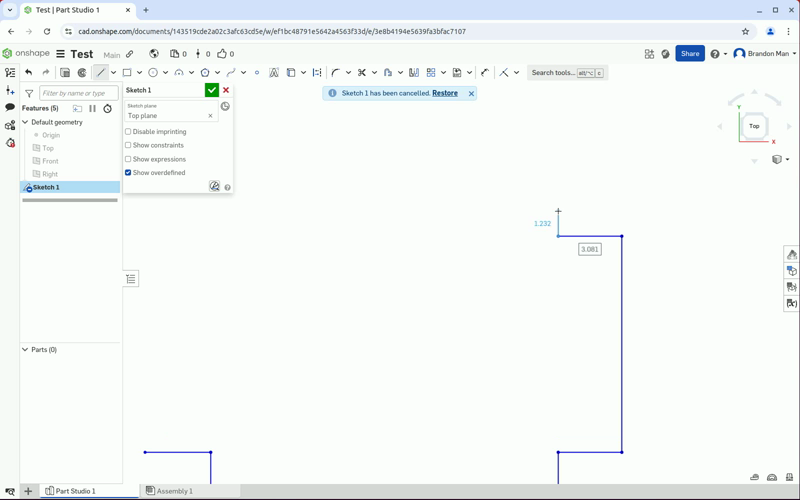
scroll(6)
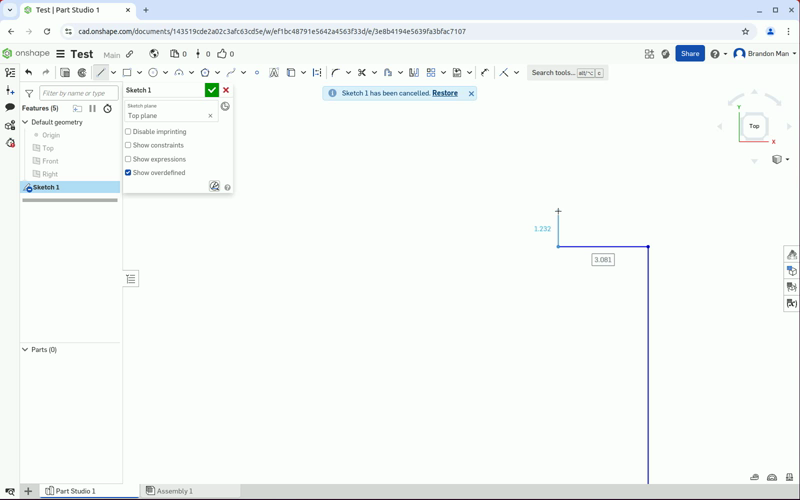
scroll(6)
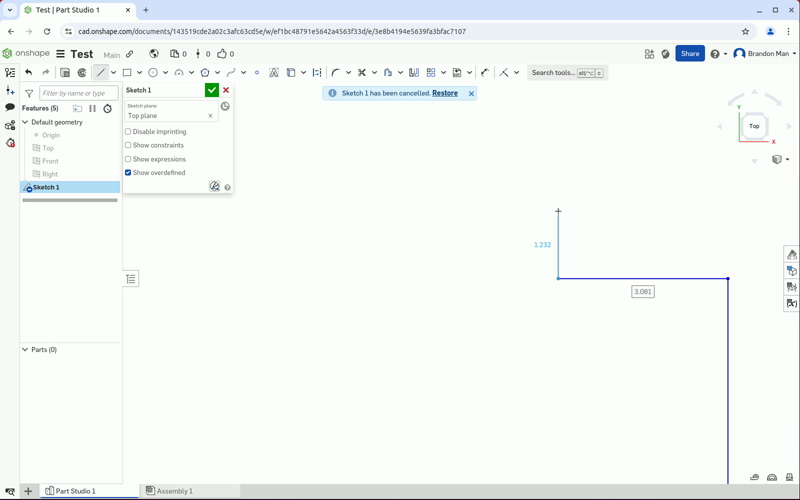
click(558, 210)
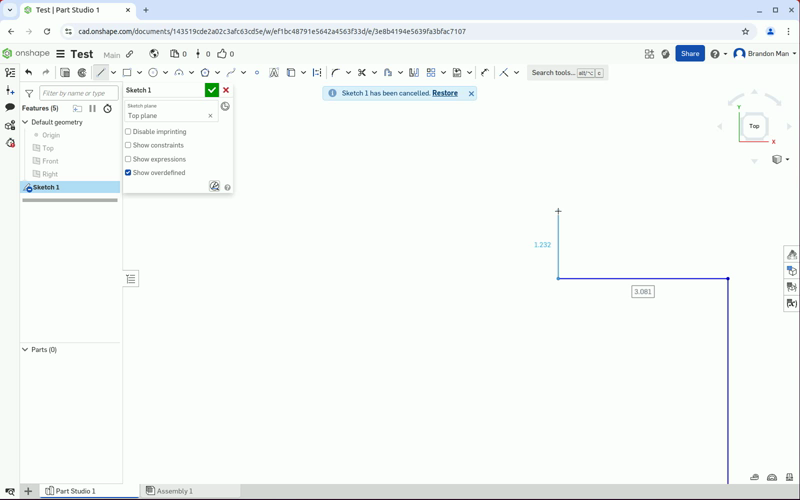
scroll(-6)
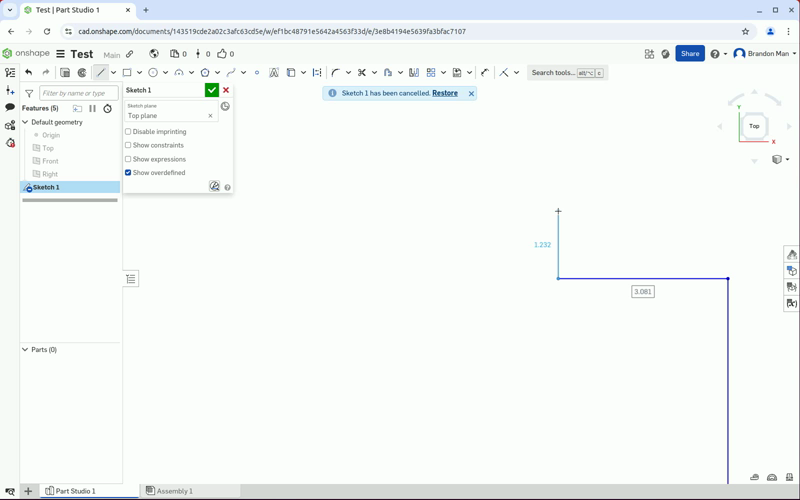
scroll(-6)
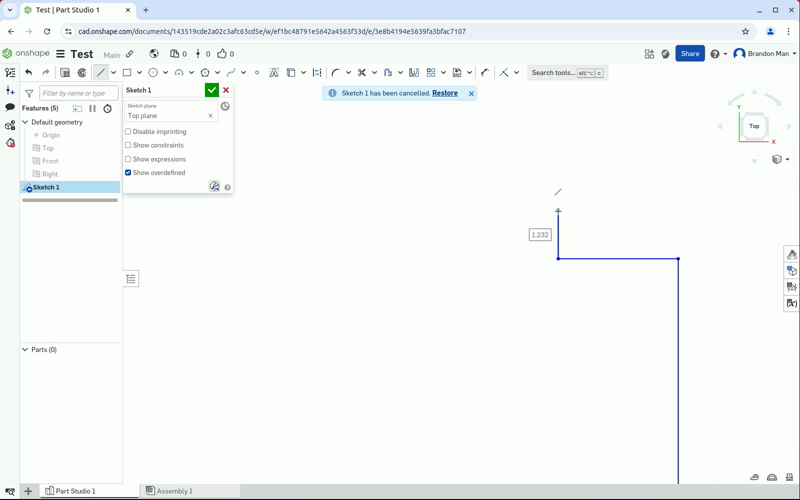
scroll(-6)
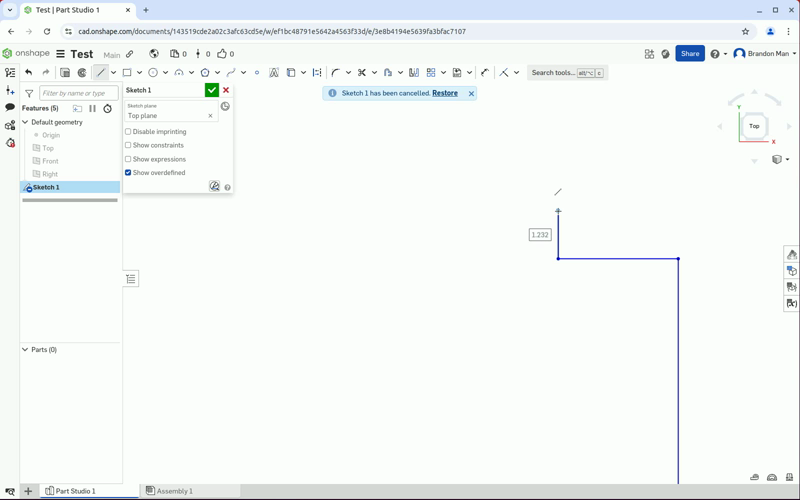
scroll(-6)
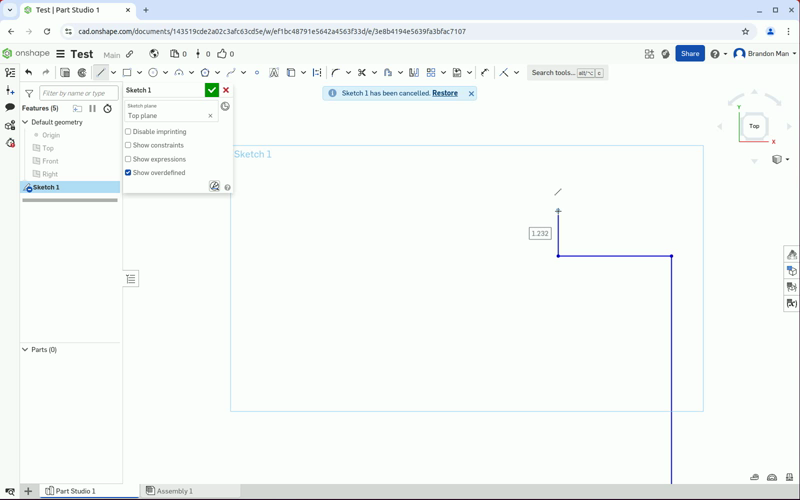
scroll(-6)
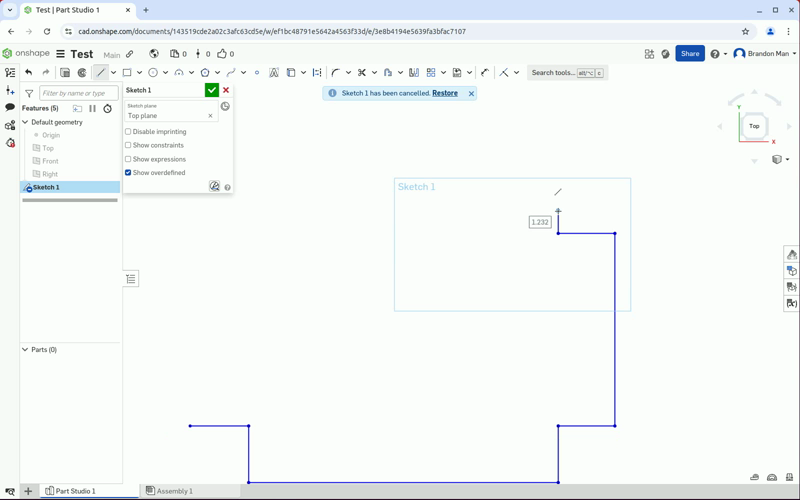
scroll(-6)
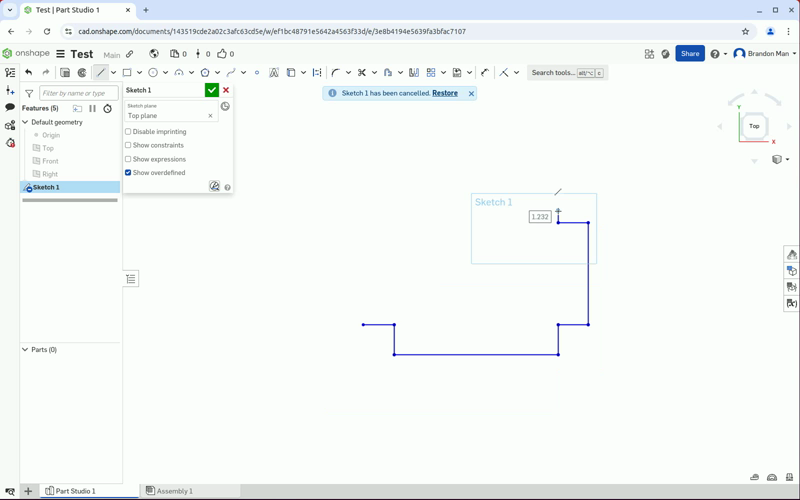
scroll(-6)
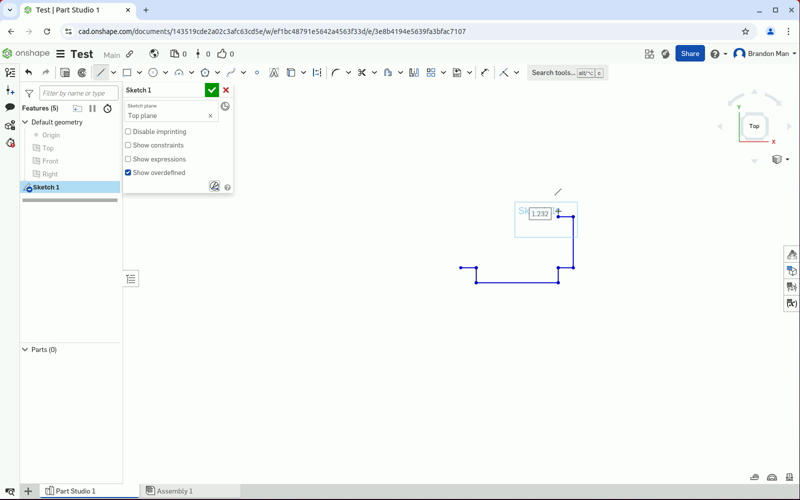
key_up(shift)
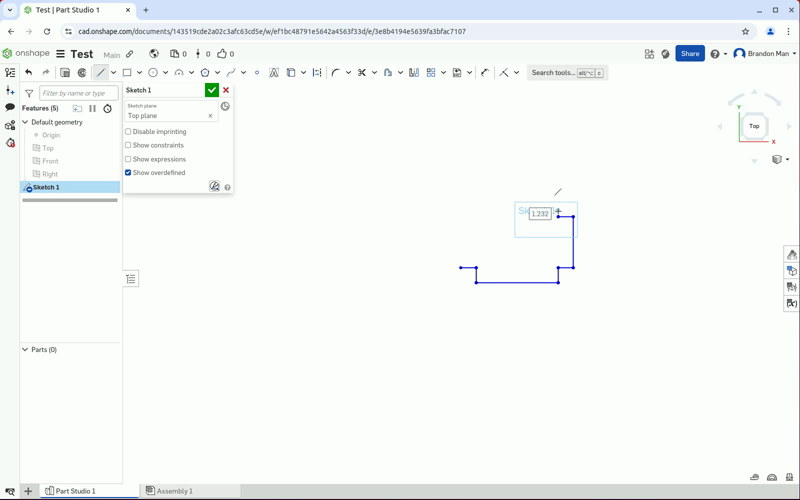
key_down(shift)
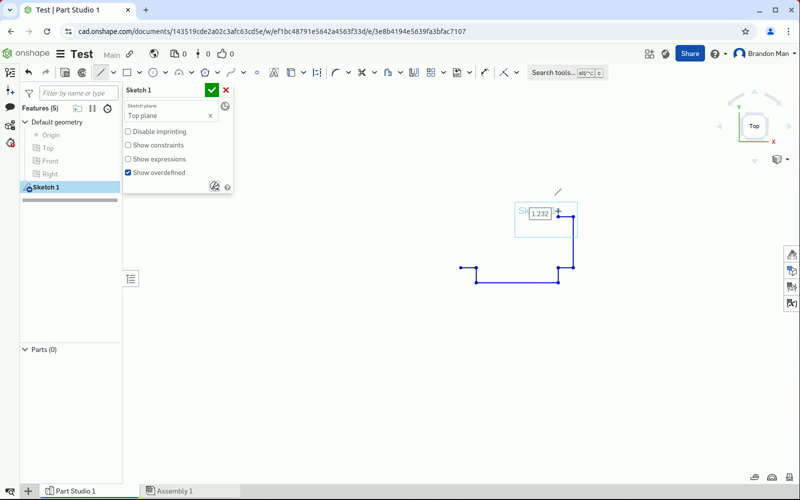
mouse_move(476, 210)
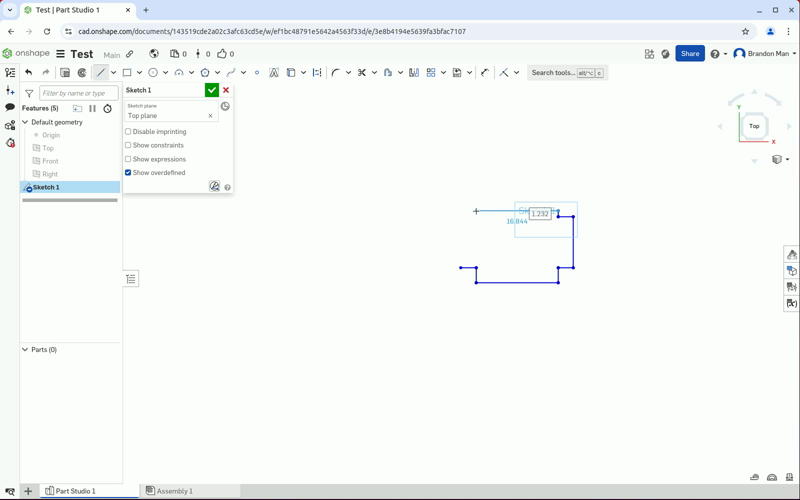
click(476, 210)
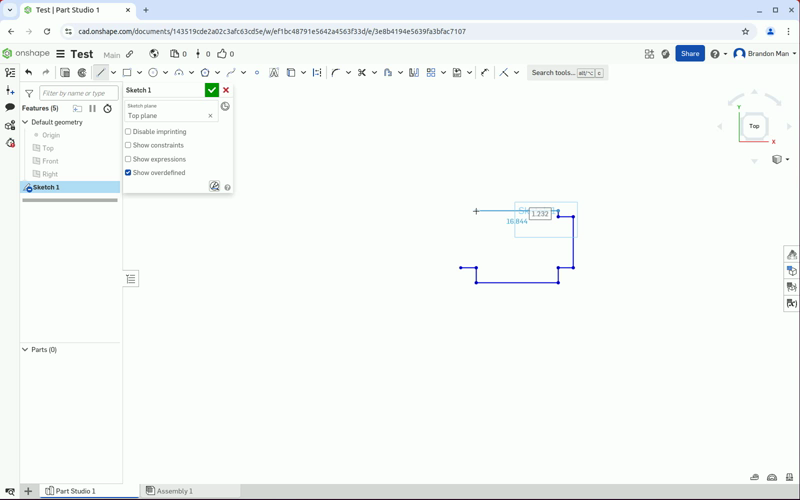
key_up(shift)
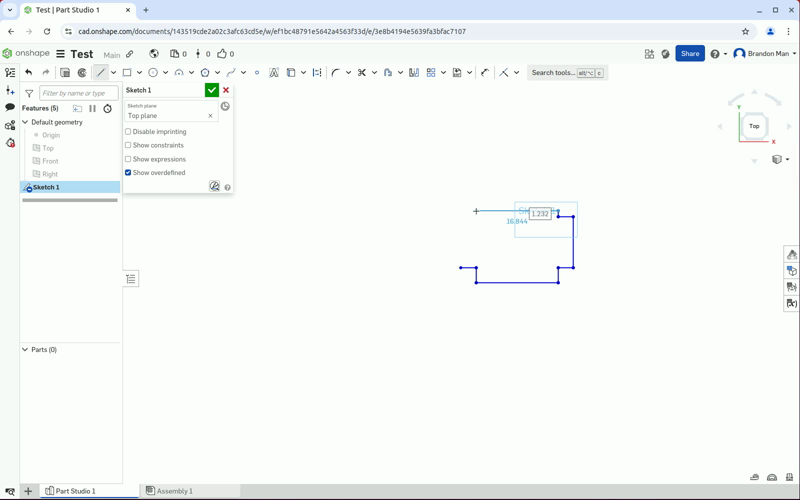
key_down(shift)
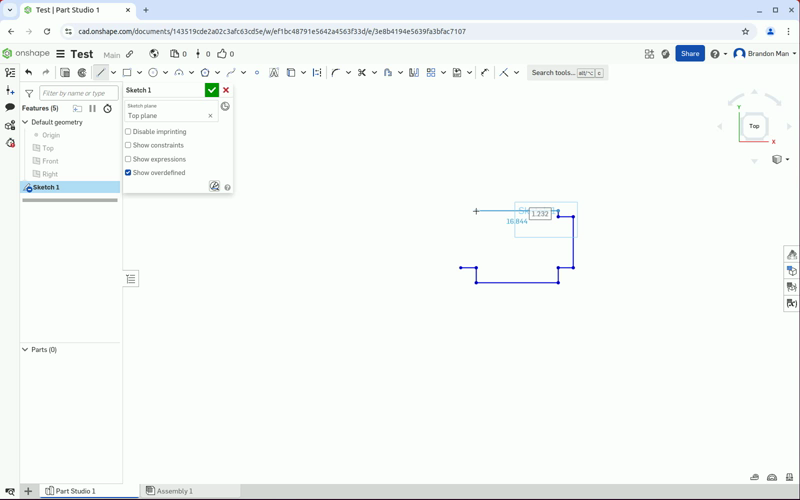
mouse_move(506, 210)
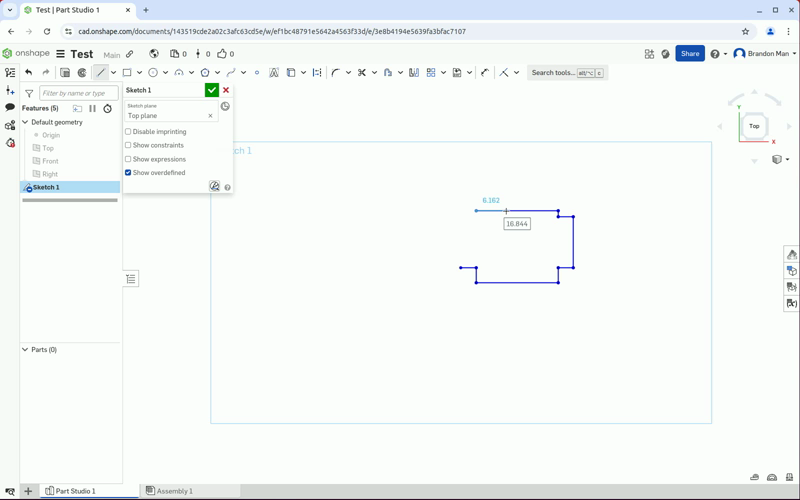
mouse_move(476, 216)
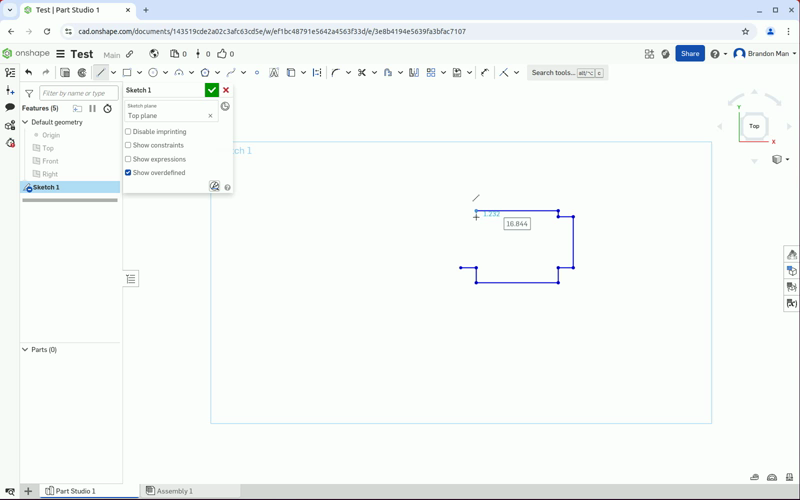
scroll(6)
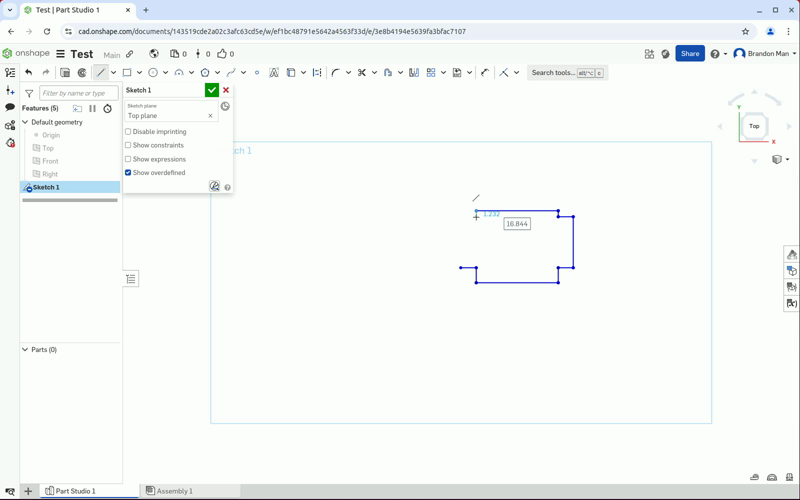
scroll(6)
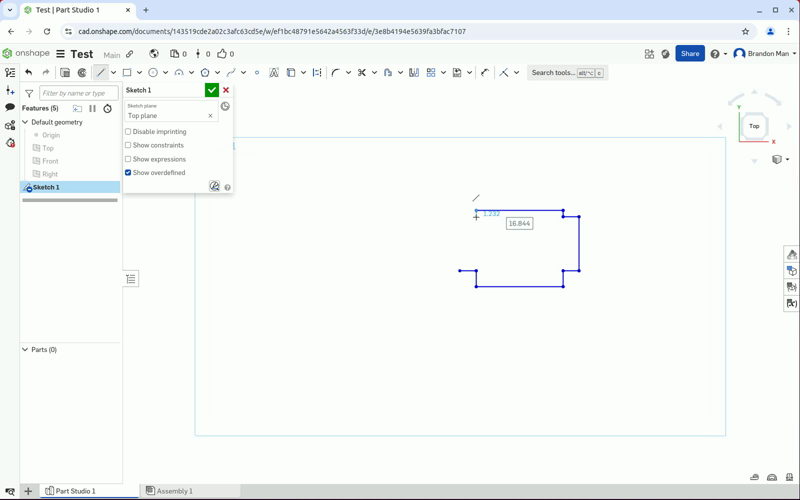
scroll(6)
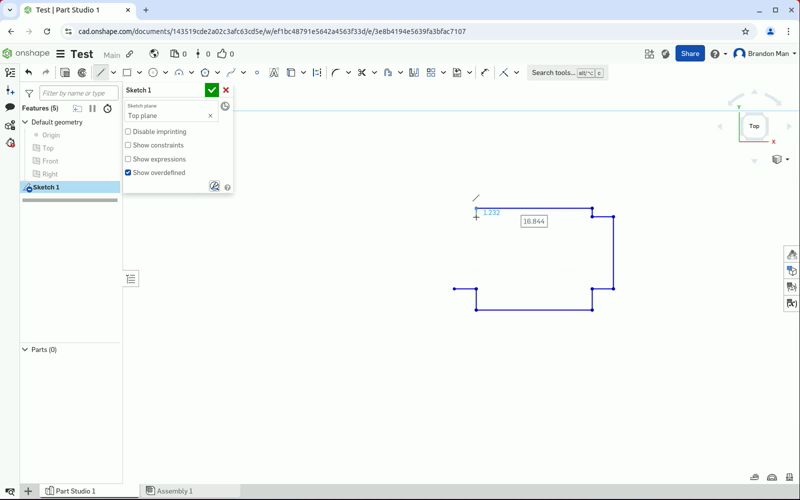
scroll(6)
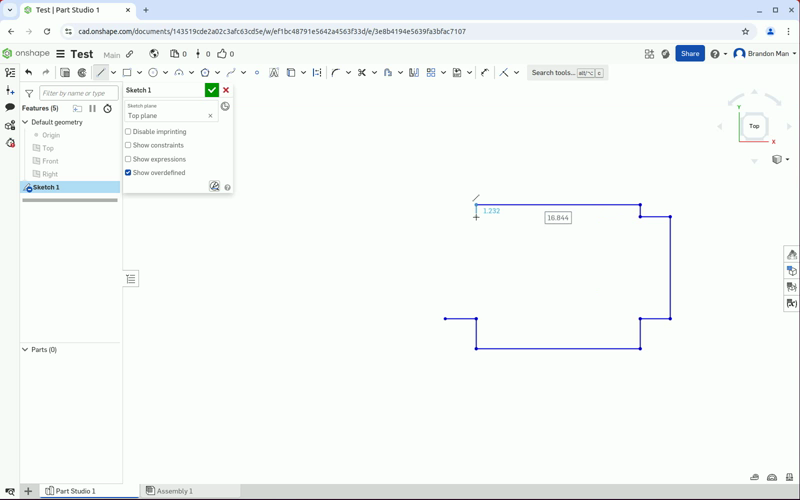
scroll(6)
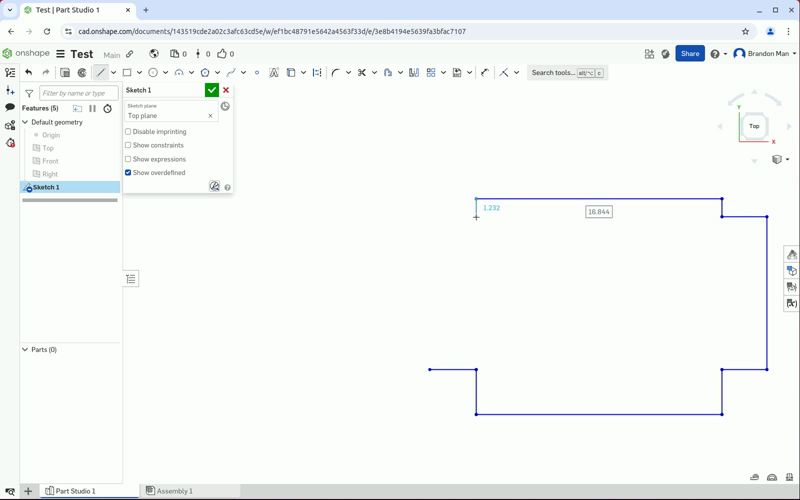
scroll(6)
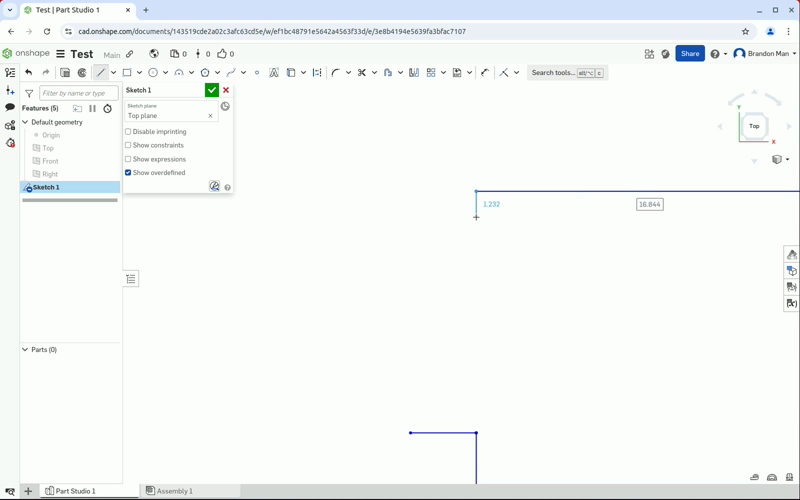
scroll(6)
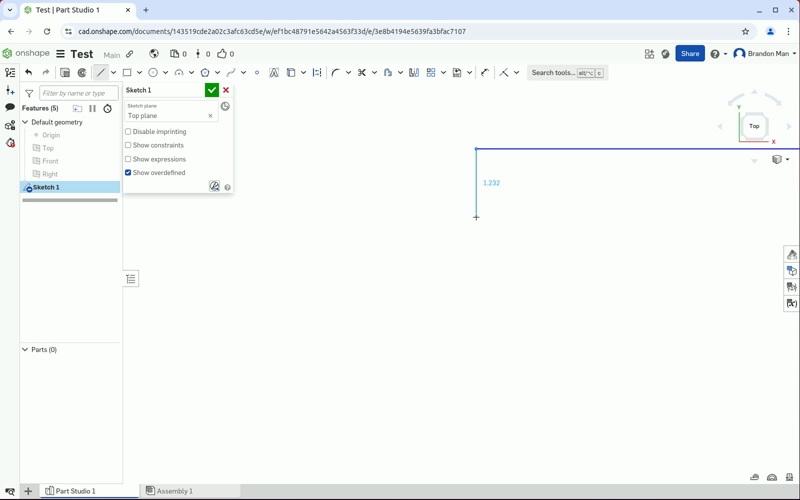
click(476, 216)
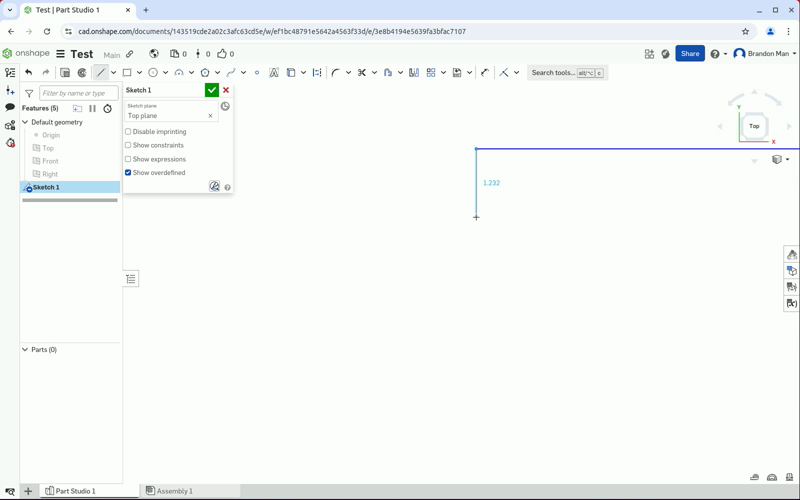
scroll(-6)
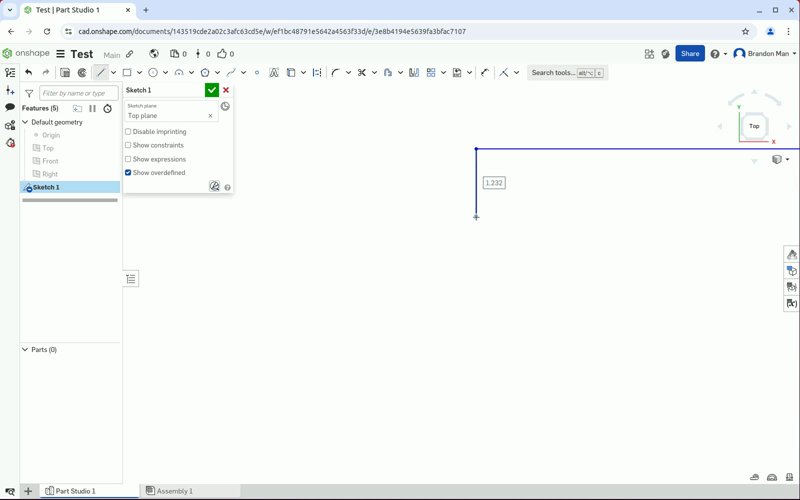
scroll(-6)
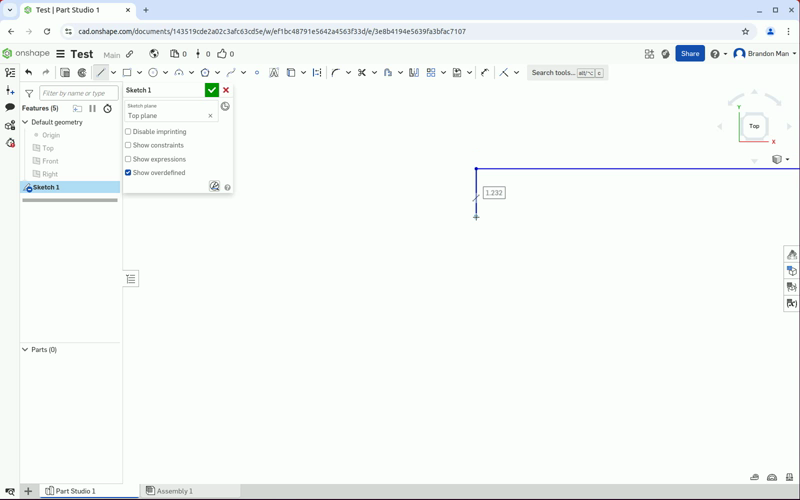
scroll(-6)
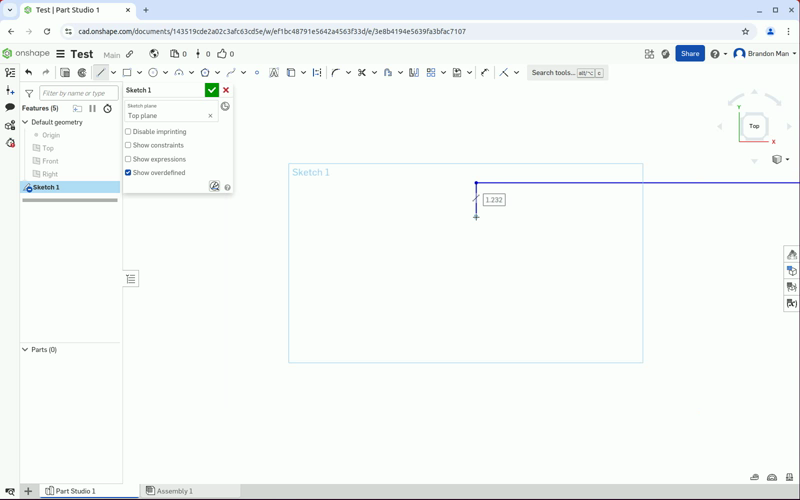
scroll(-6)
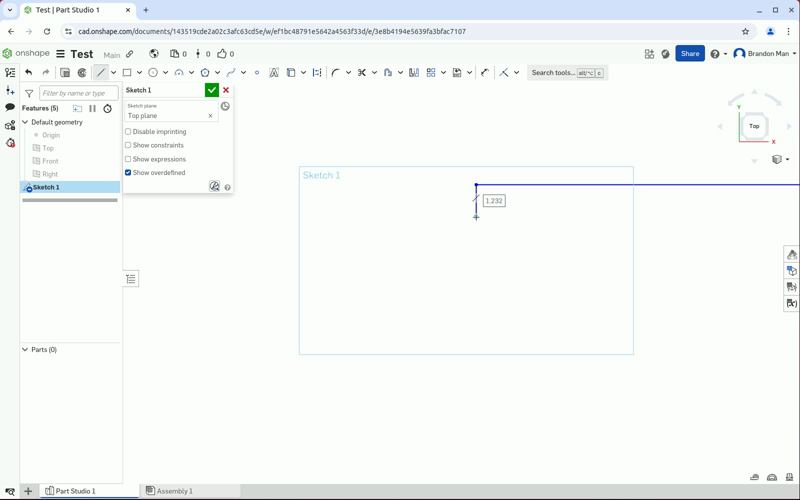
scroll(-6)
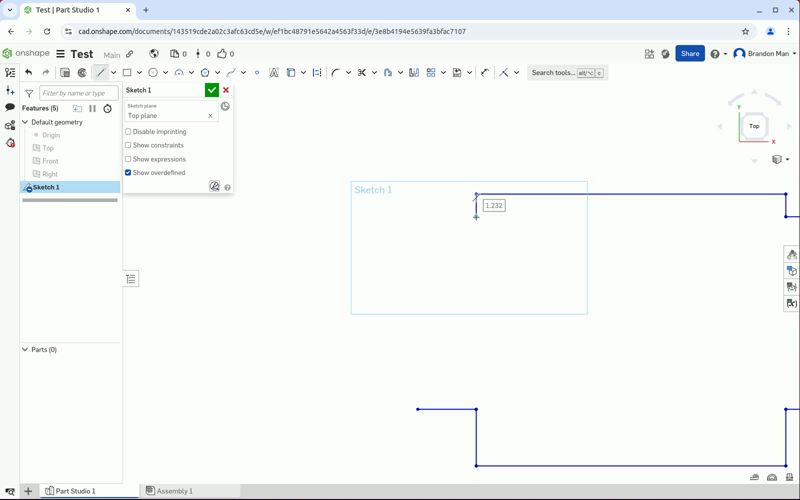
scroll(-6)
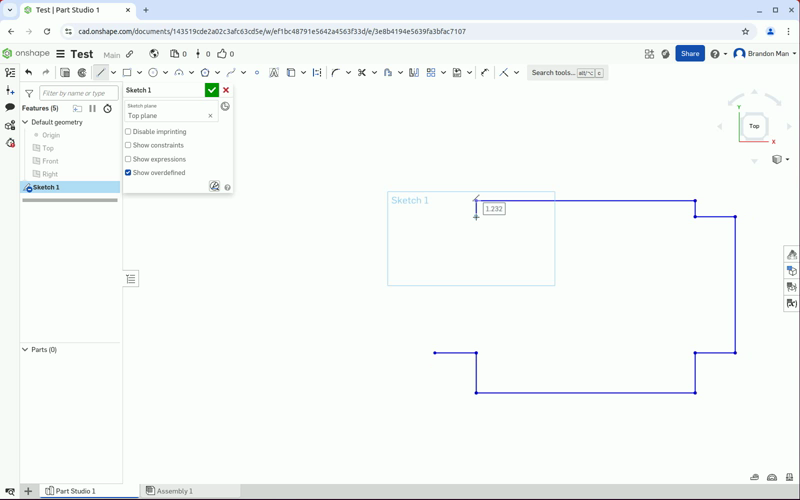
scroll(-6)
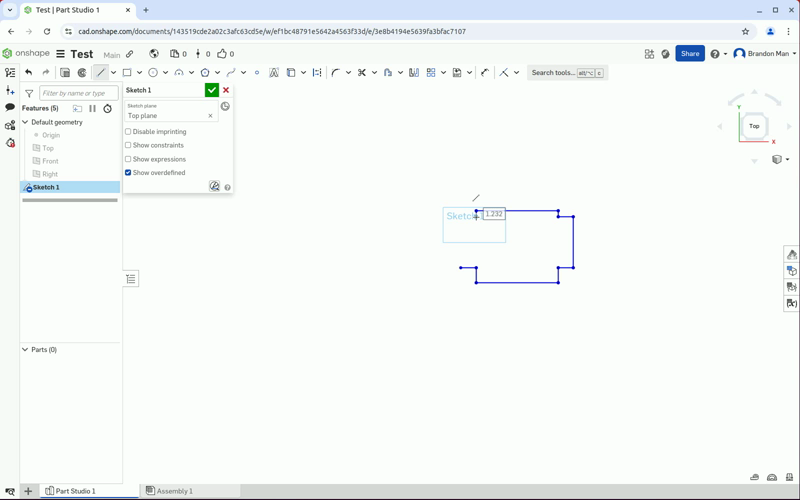
key_up(shift)
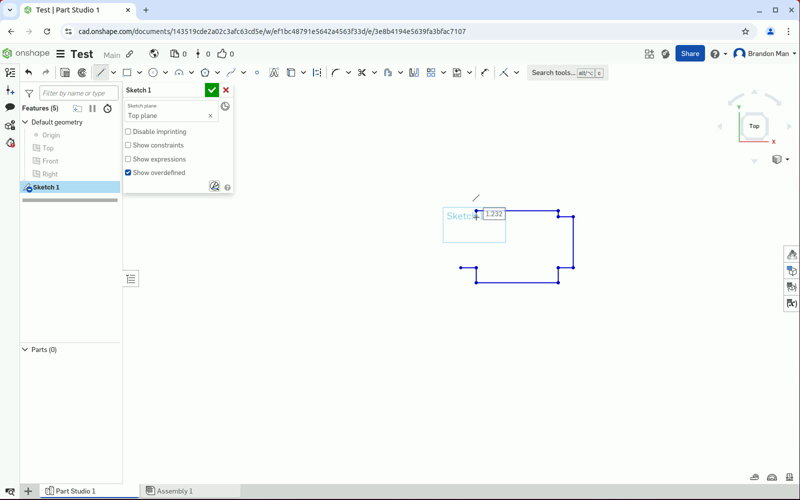
key_down(shift)
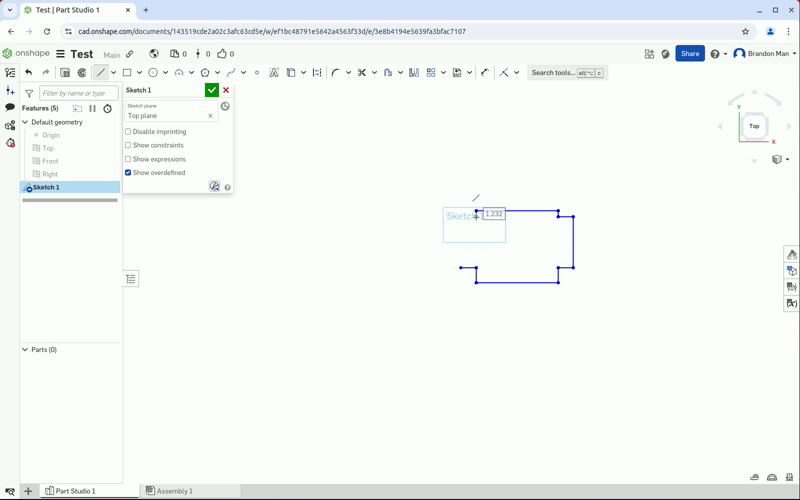
mouse_move(506, 216)
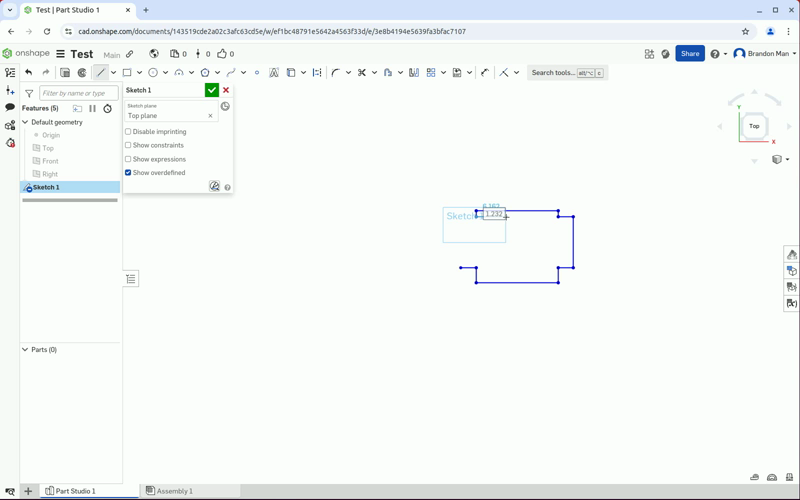
mouse_move(460, 216)
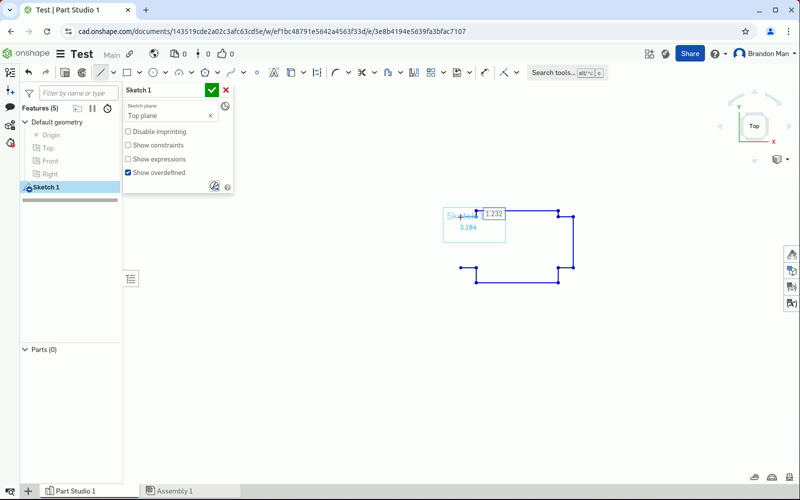
click(460, 216)
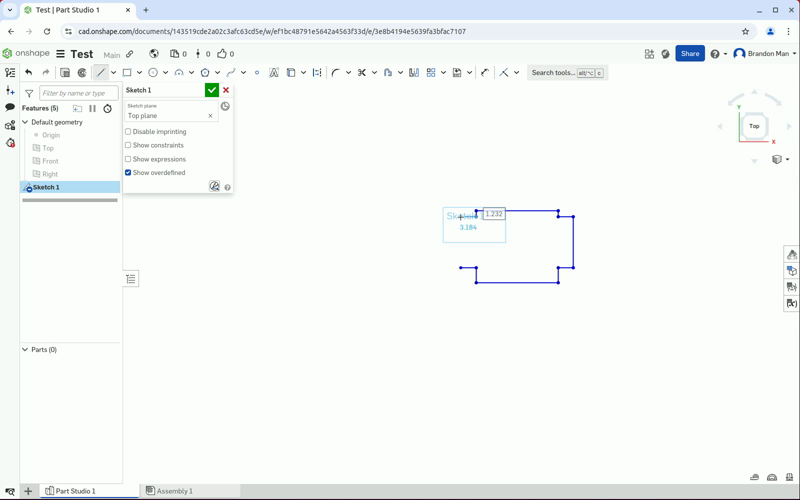
key_up(shift)
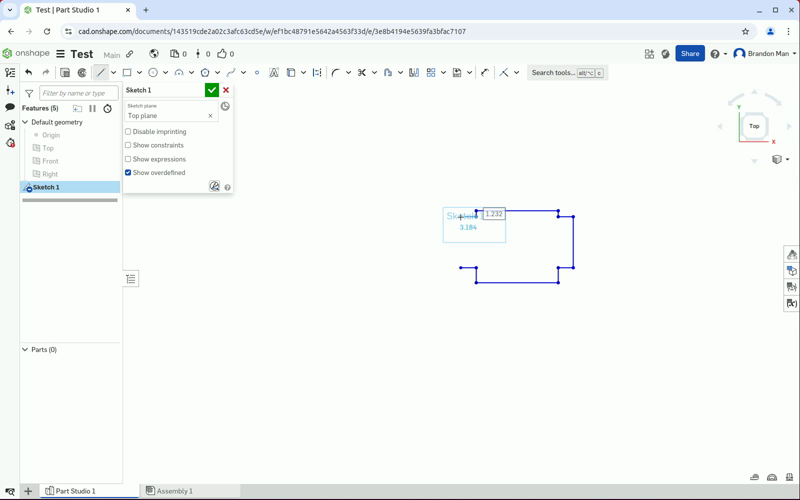
mouse_move(490, 216)
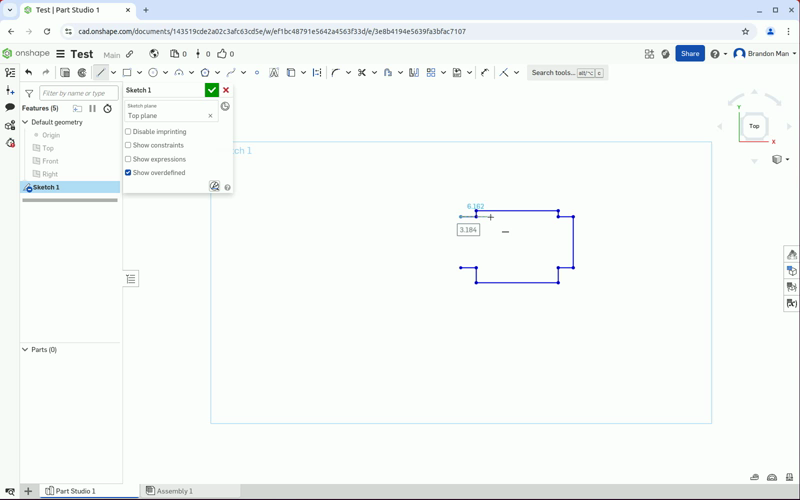
key_down(shift)
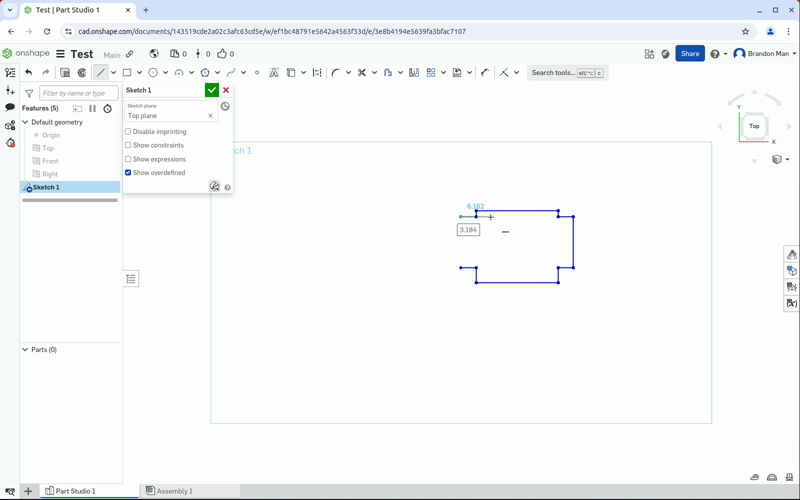
mouse_move(460, 267)
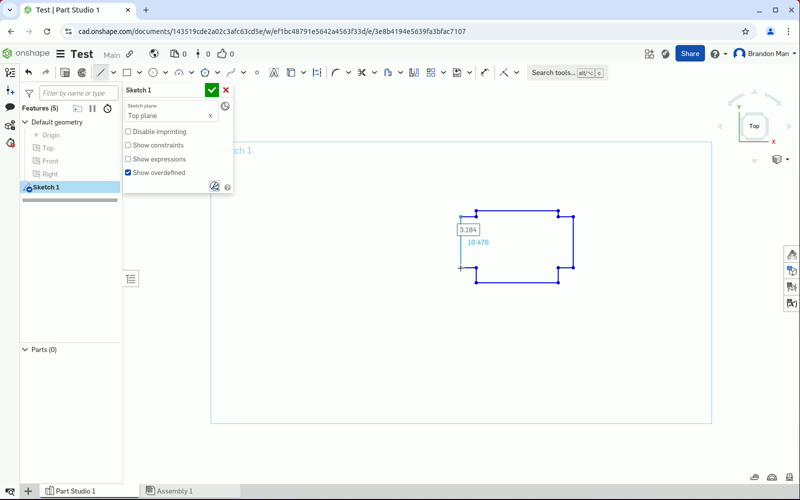
key_up(shift)
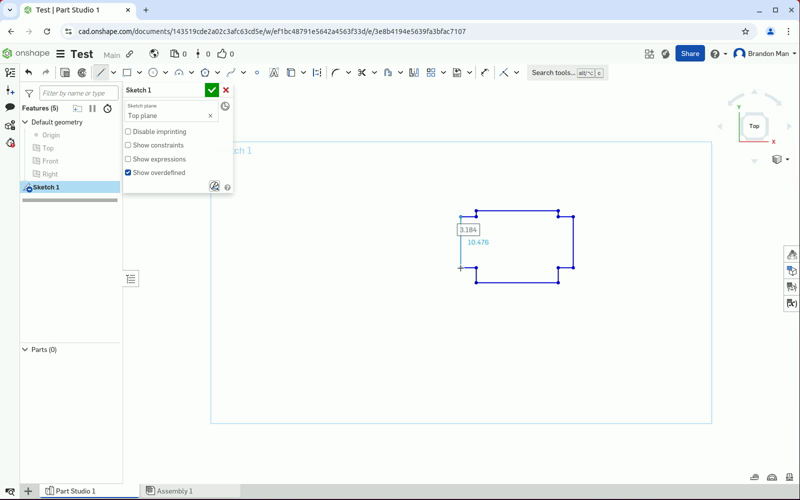
click(460, 267)
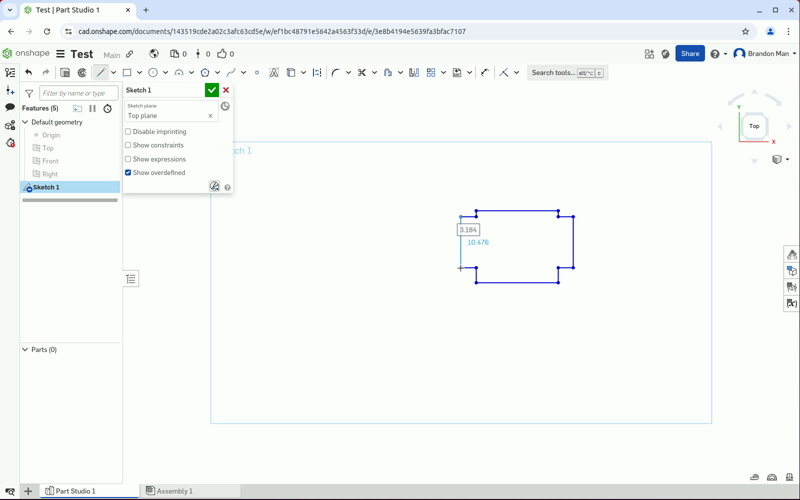
key(esc)
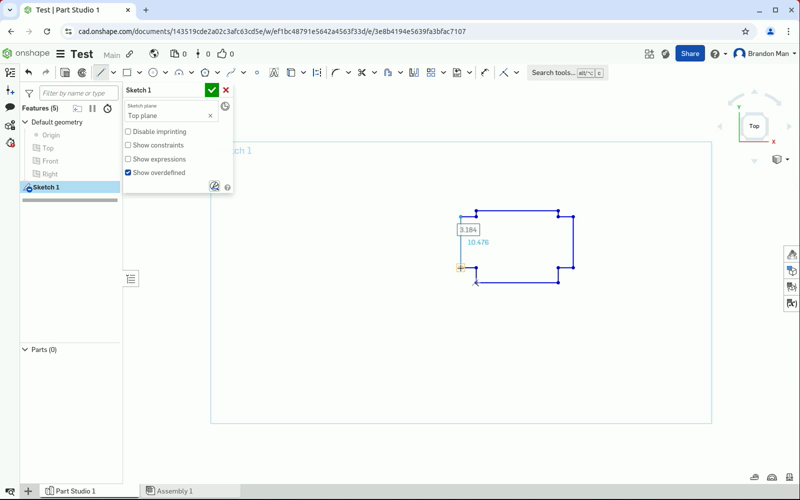
mouse_move(507, 235)
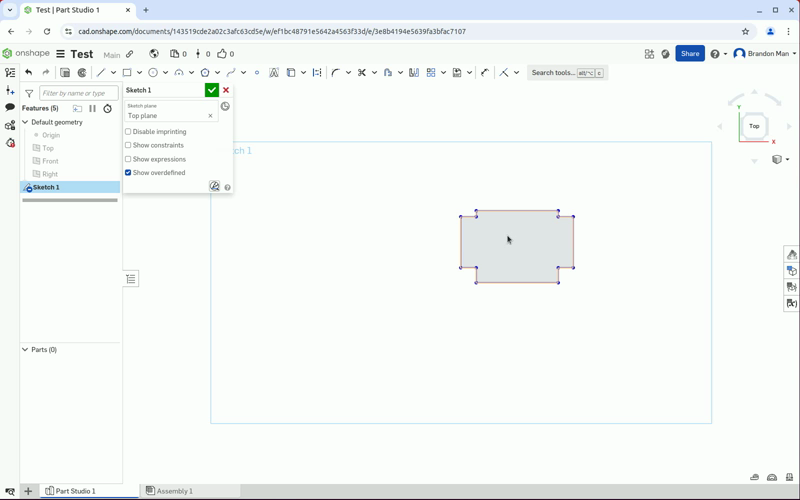
click(507, 235)
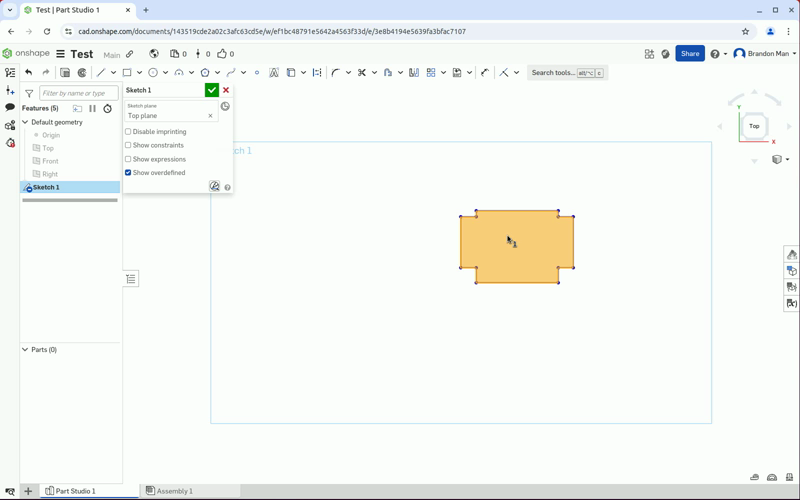
mouse_move(73, 352)
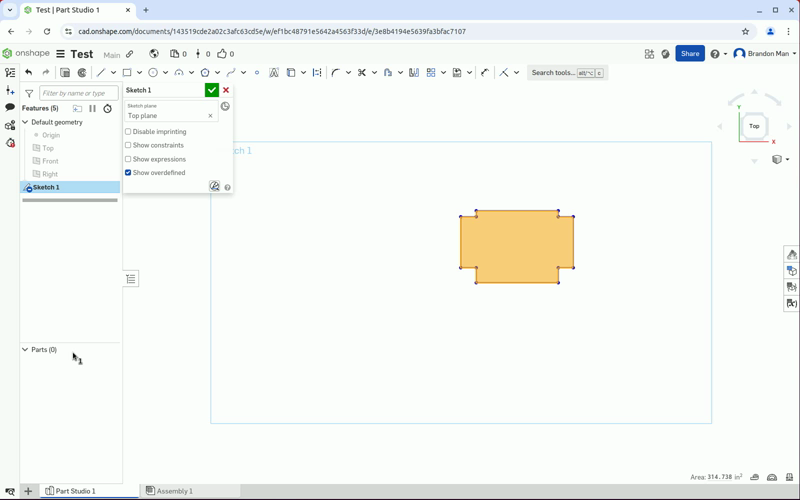
key(shift+y)
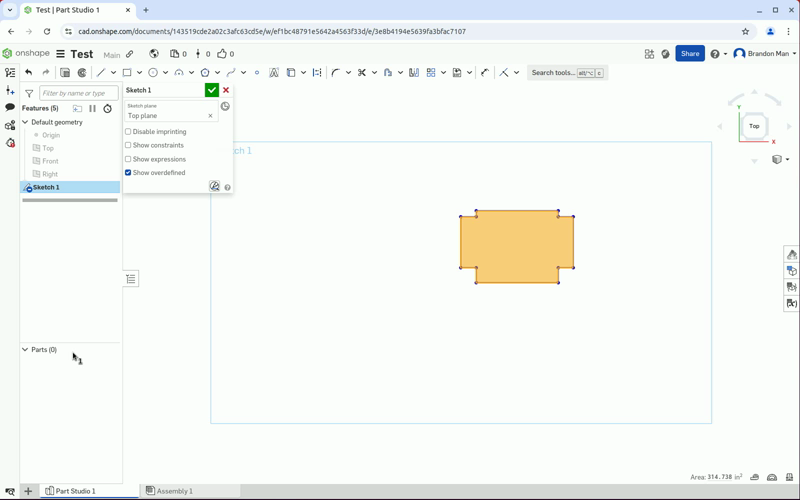
key(shift+e)
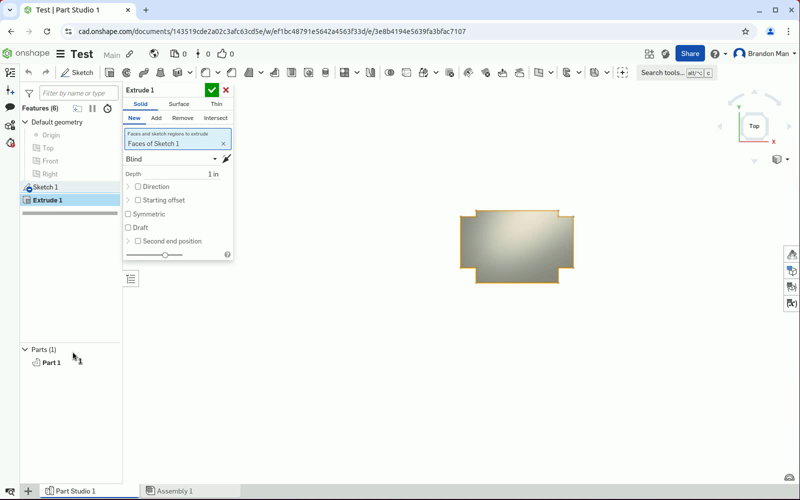
mouse_move(143, 106)
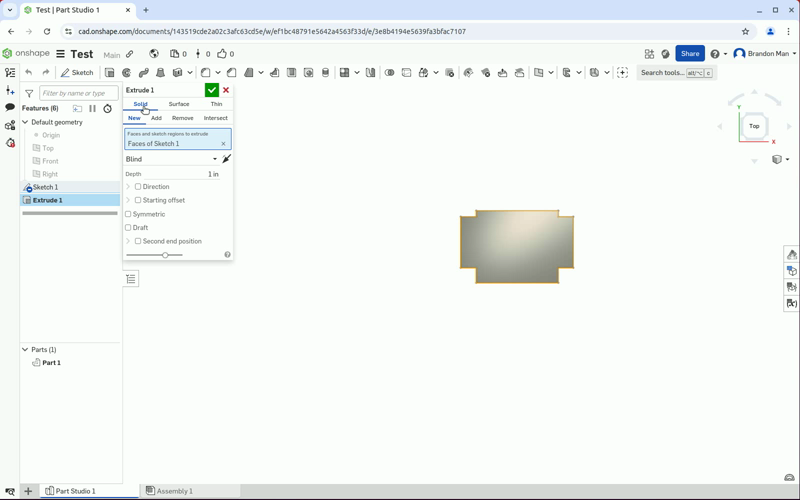
click(143, 106)
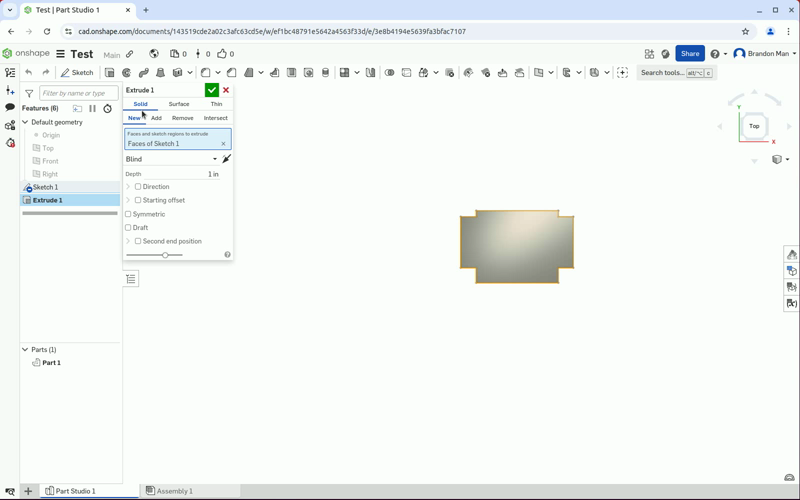
mouse_move(137, 120)
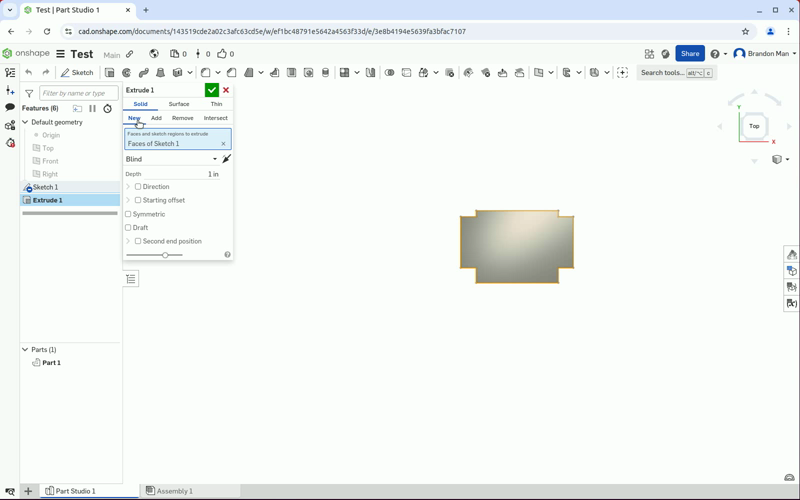
click(137, 120)
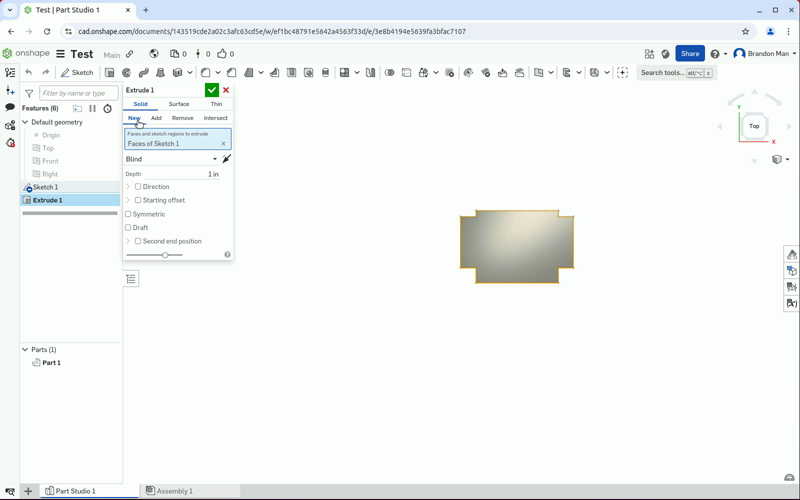
key(tab, 4)
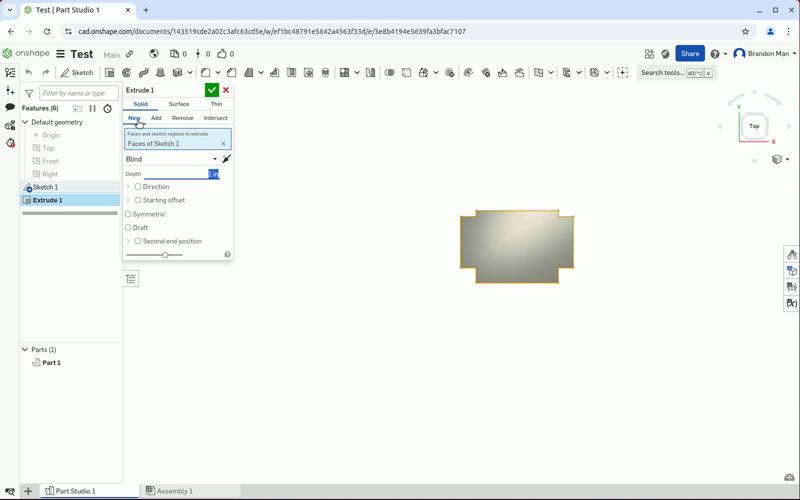
text(1.204)
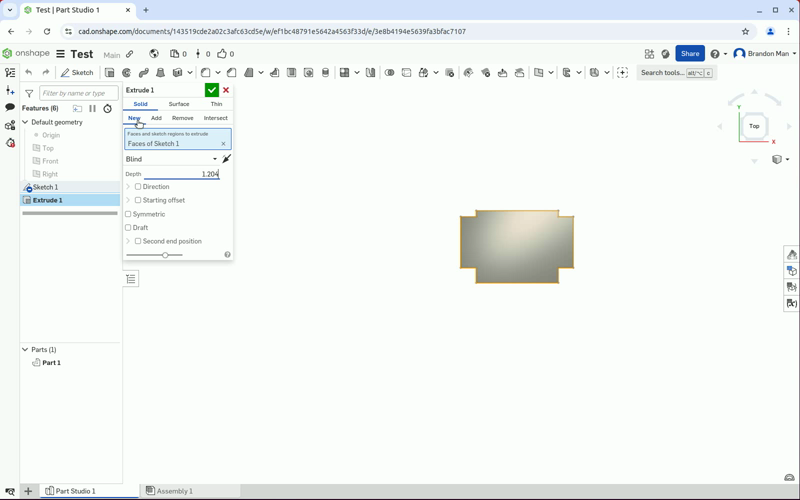
key(enter)
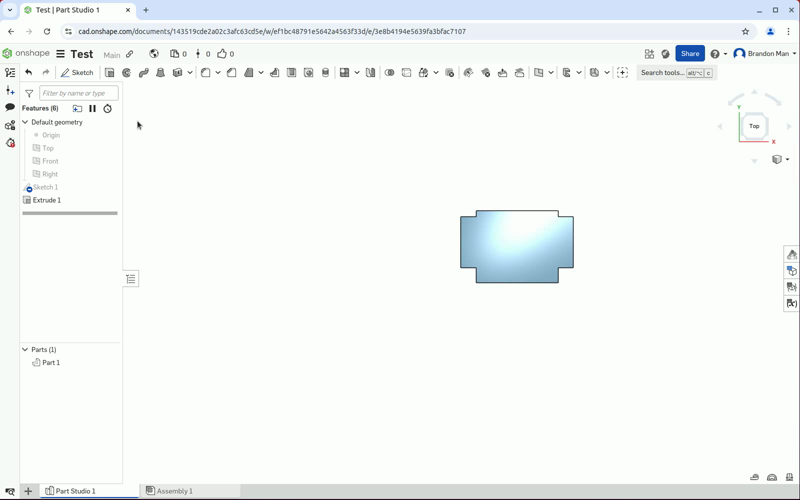
key(shift+h)
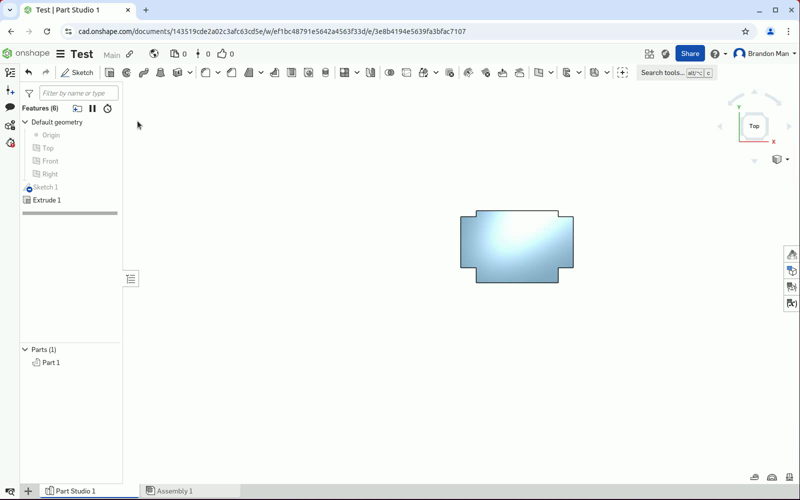
key(shift+h)
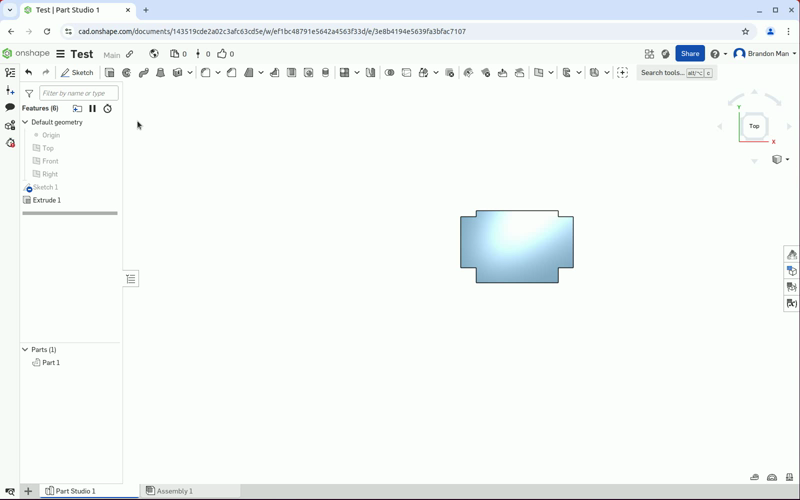
mouse_move(73, 189)
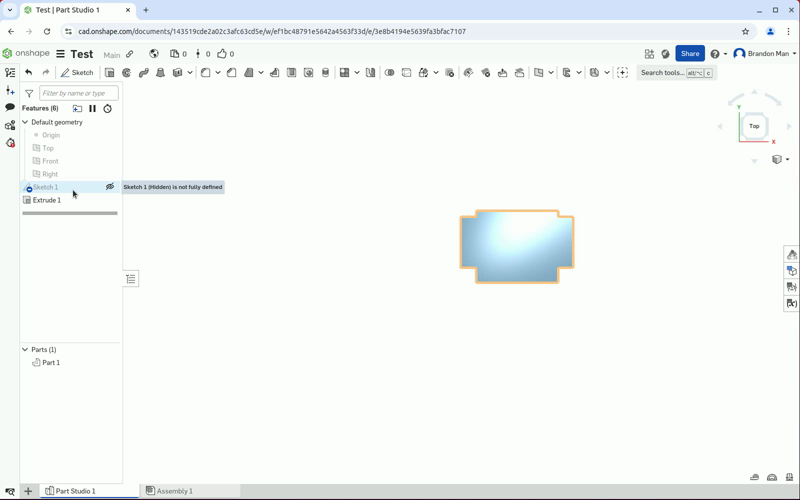
click(73, 189)
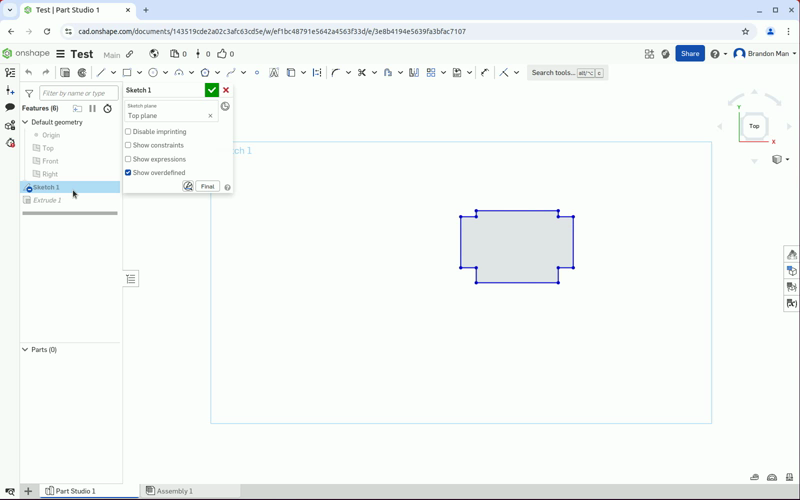
mouse_move(229, 92)
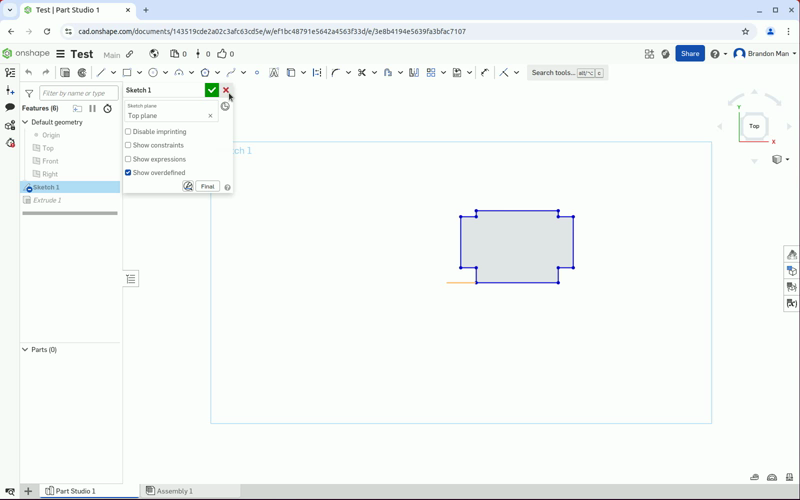
click(229, 92)
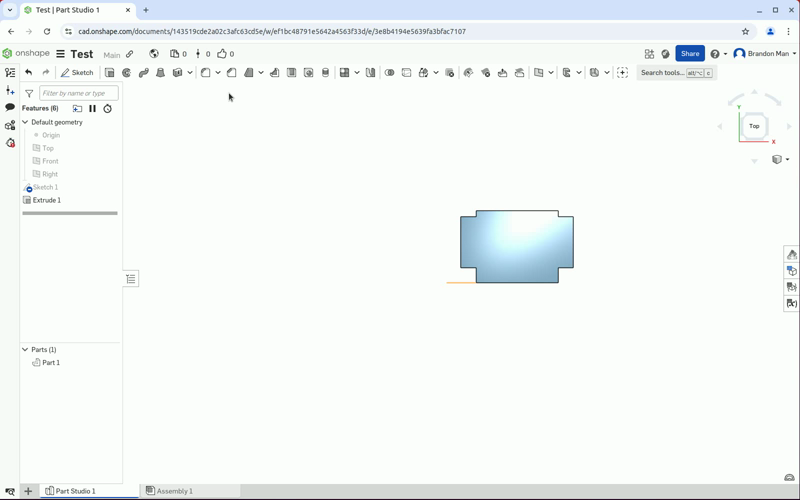
mouse_move(541, 75)
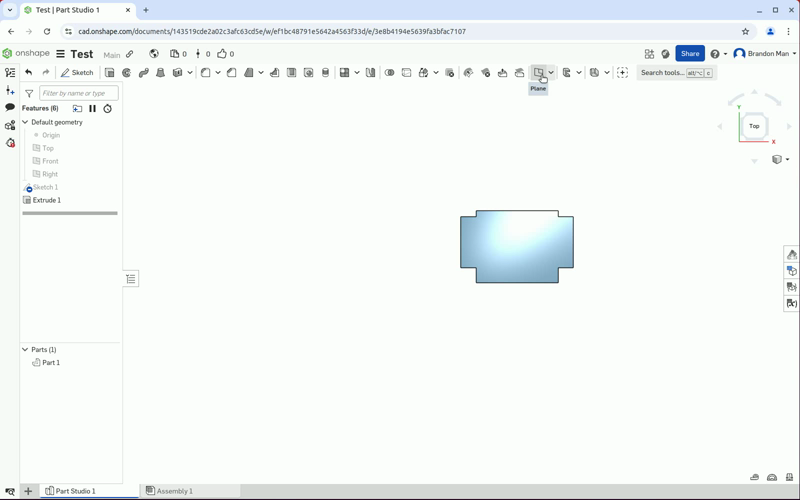
click(541, 75)
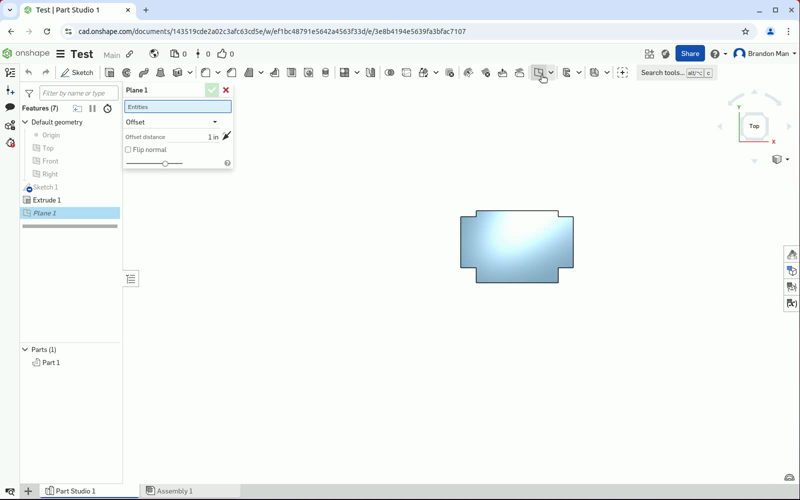
mouse_move(73, 150)
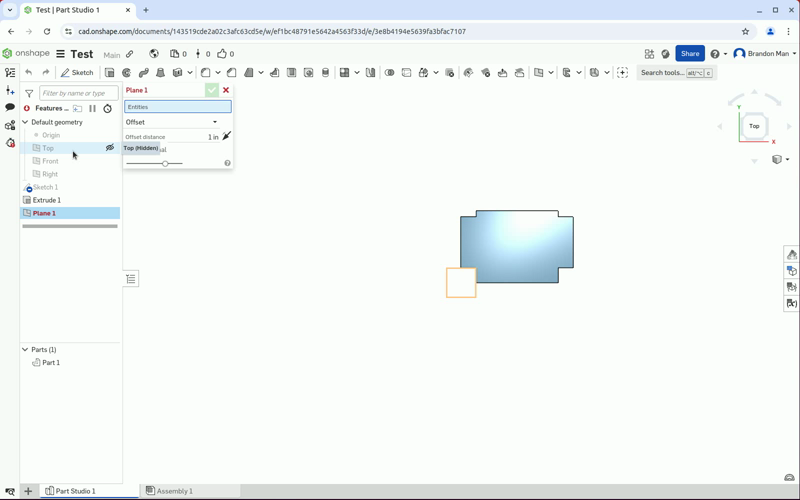
click(73, 150)
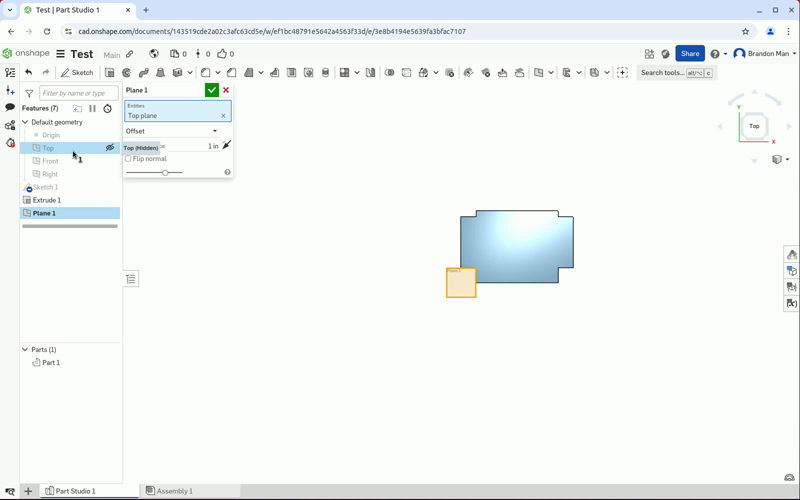
key(tab, 2)
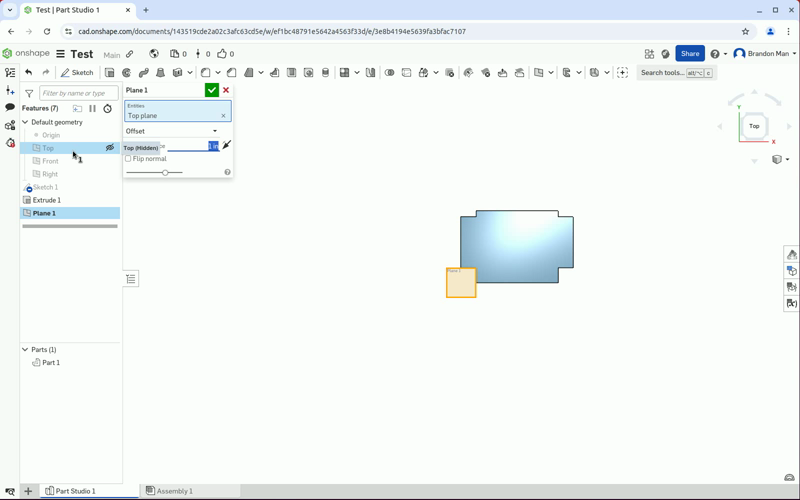
text(1.202)
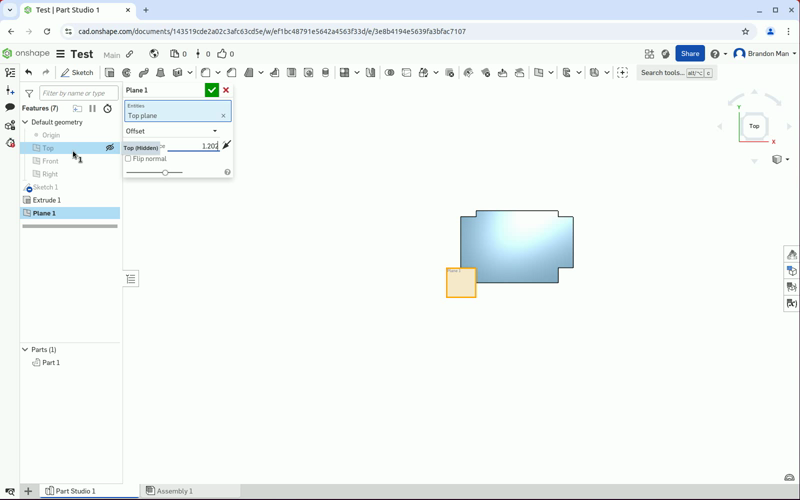
key(enter, 2)
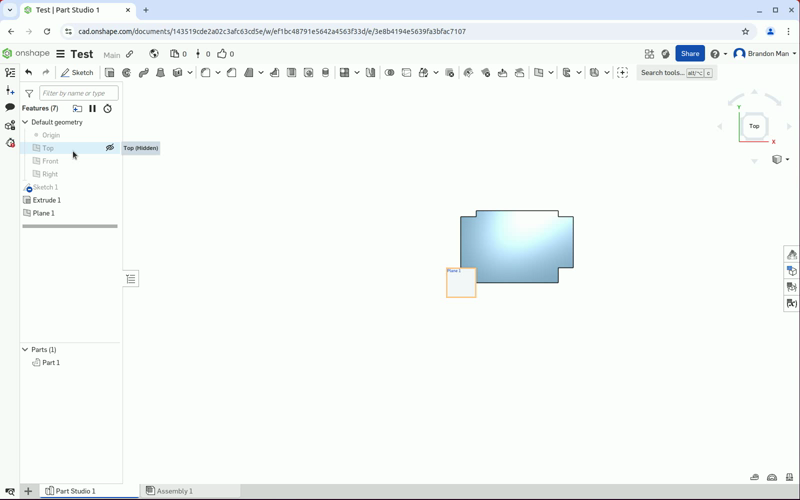
key(shift+s)
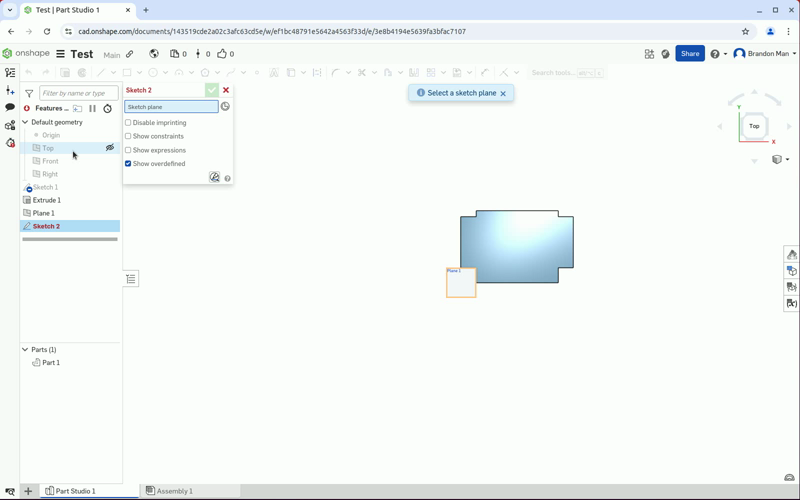
mouse_move(73, 215)
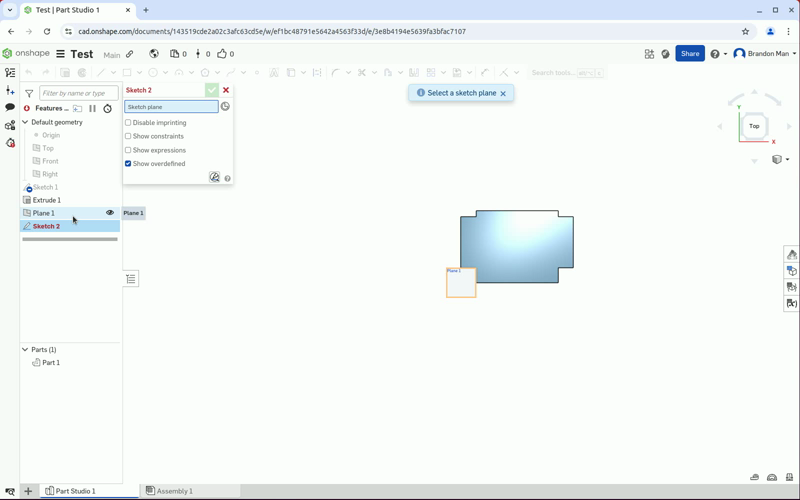
click(73, 215)
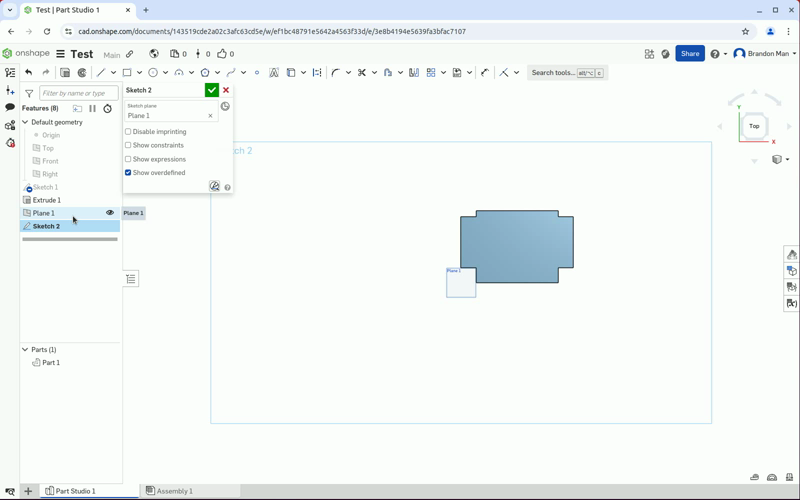
mouse_move(73, 352)
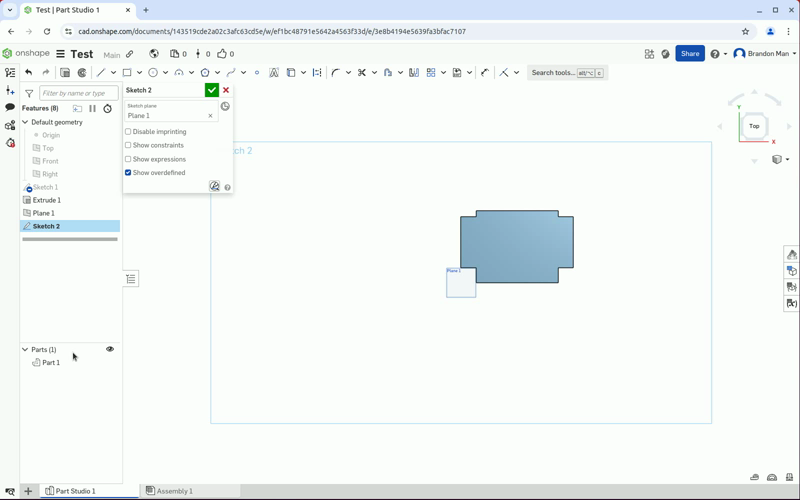
key(y)
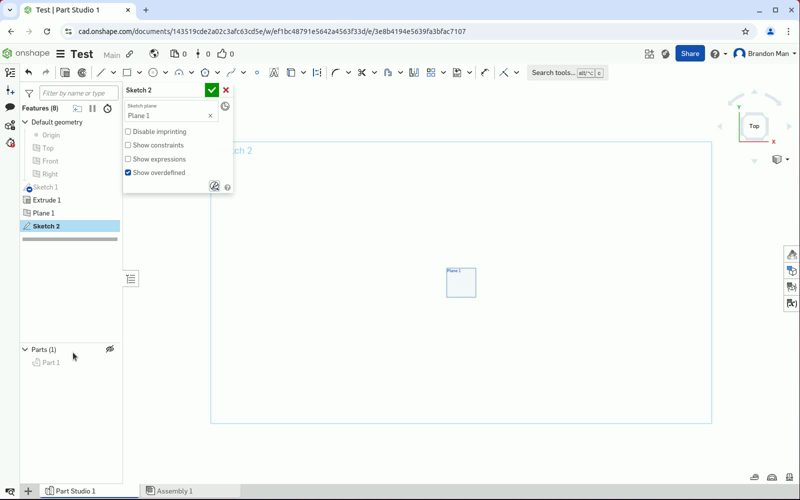
key(l)
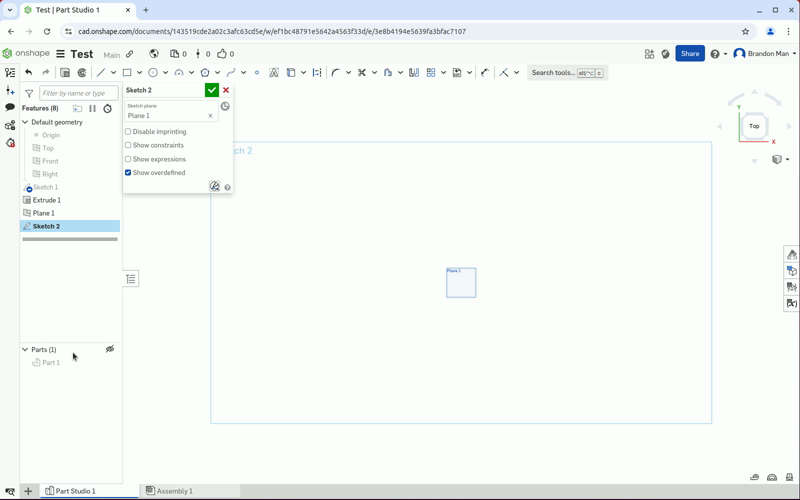
key_down(shift)
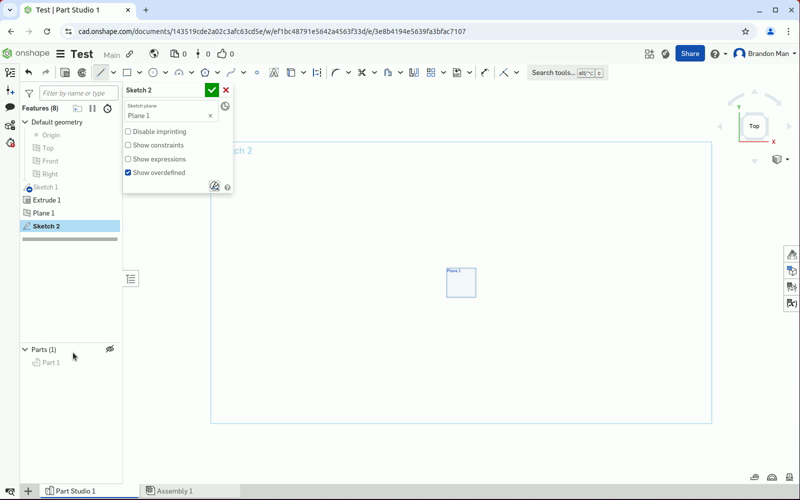
mouse_move(476, 282)
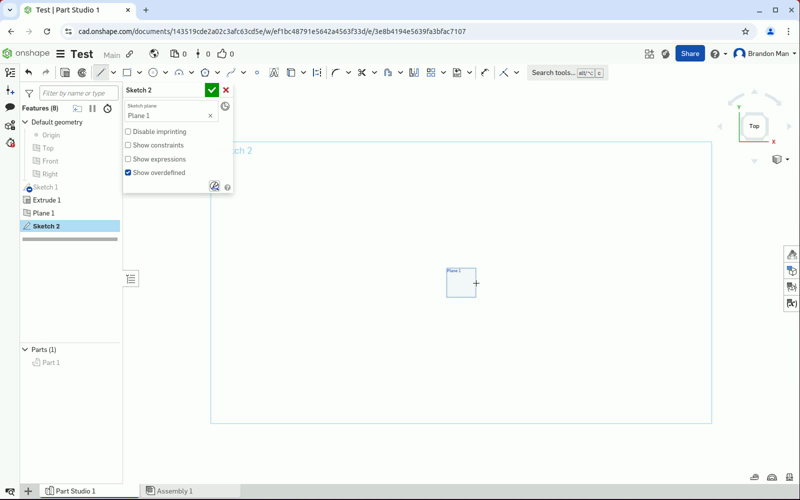
click(476, 282)
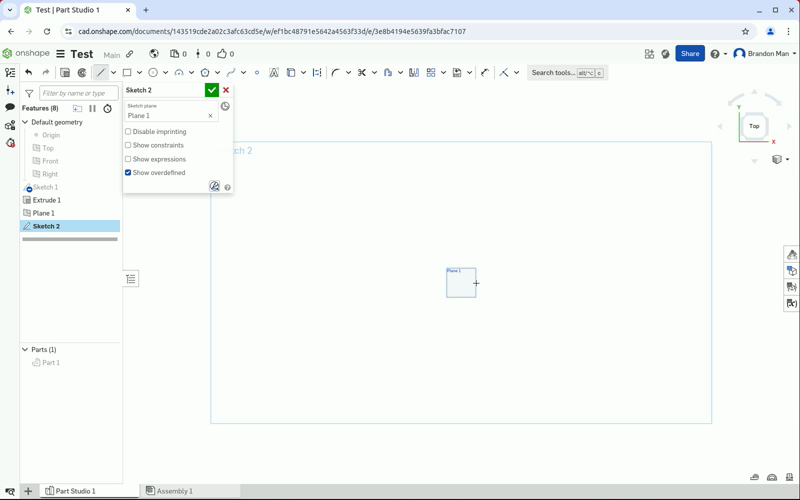
key_up(shift)
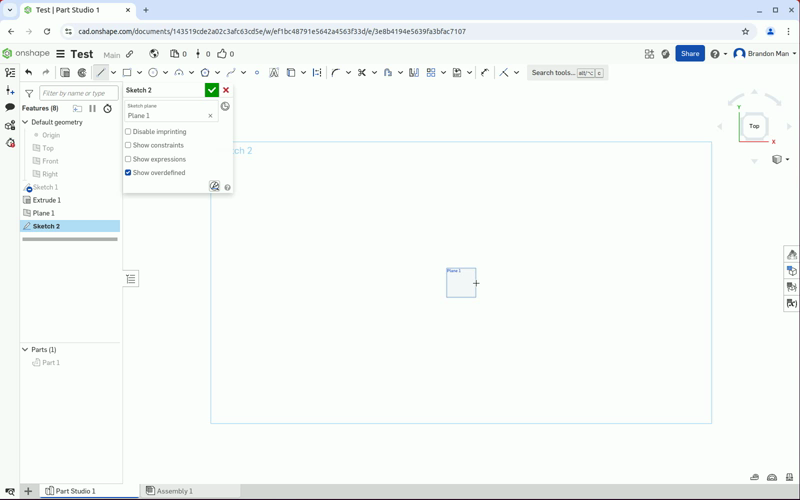
key_down(shift)
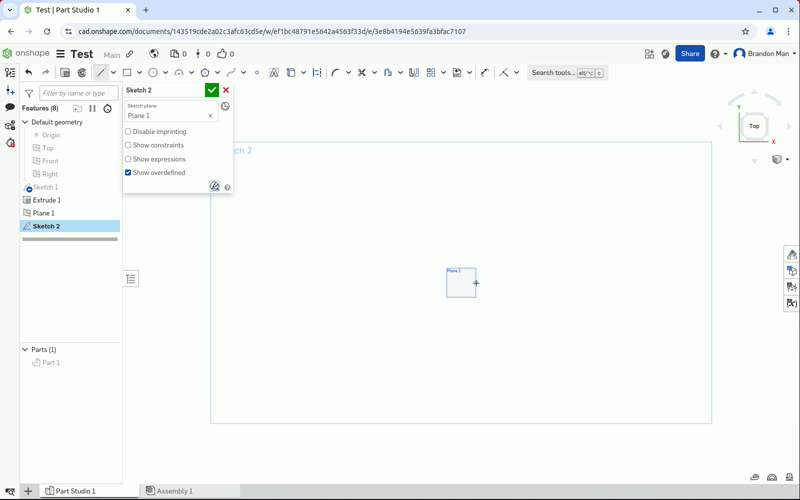
mouse_move(558, 282)
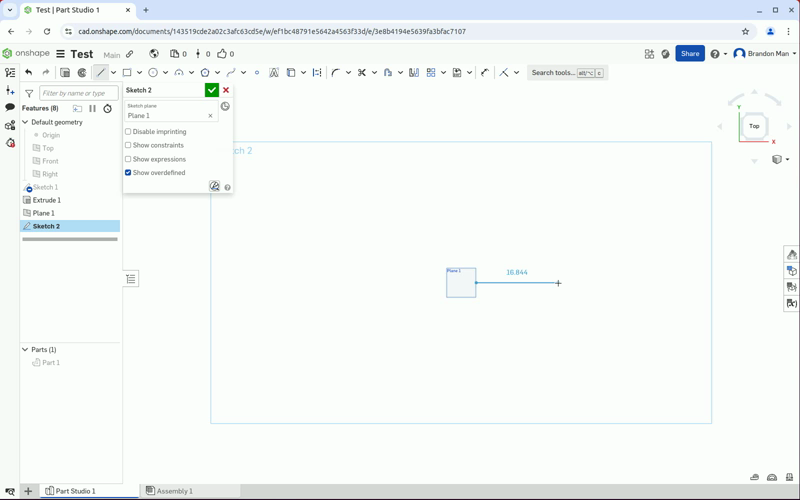
click(558, 282)
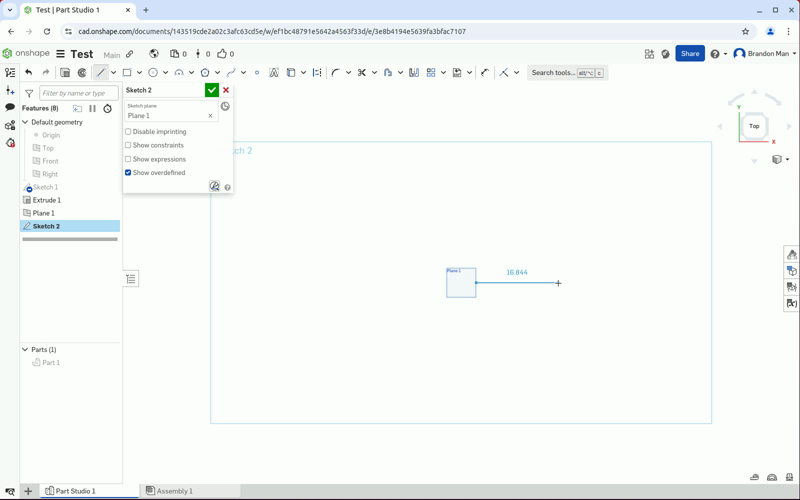
key_up(shift)
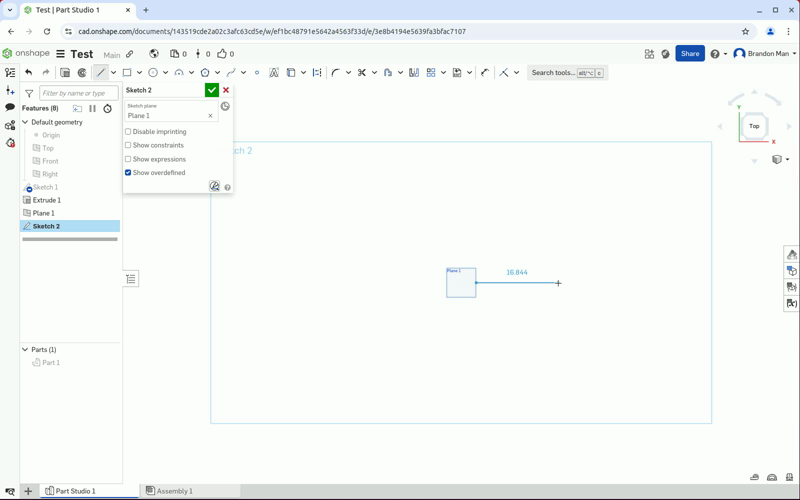
key_down(shift)
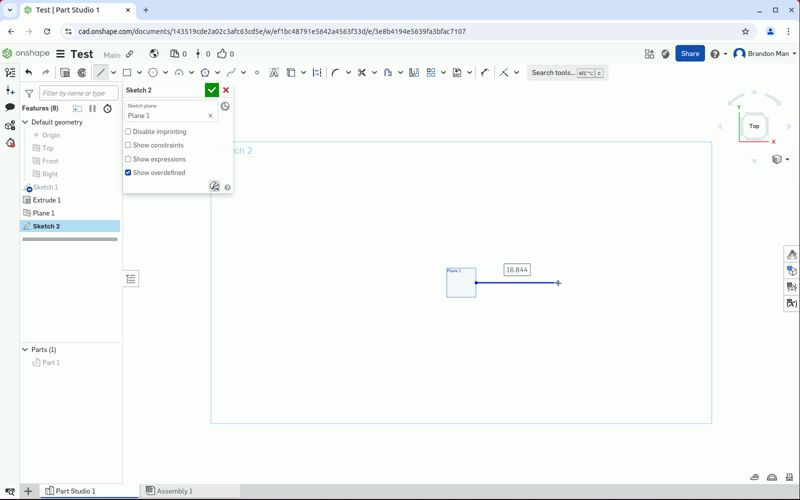
mouse_move(588, 282)
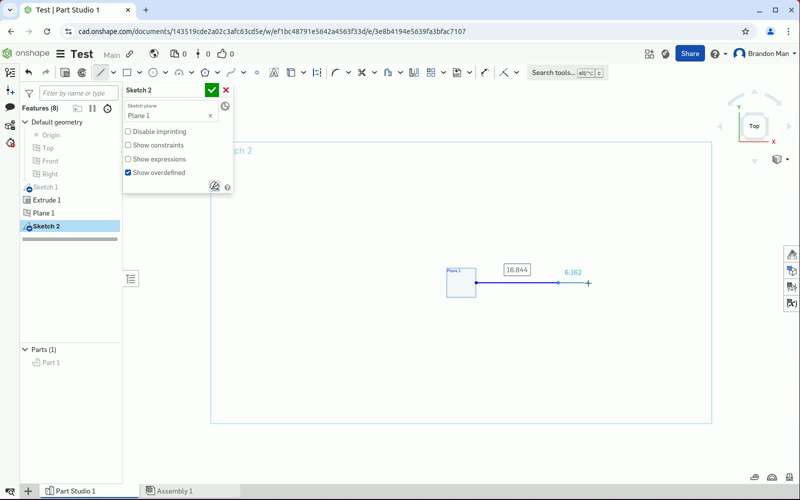
mouse_move(558, 276)
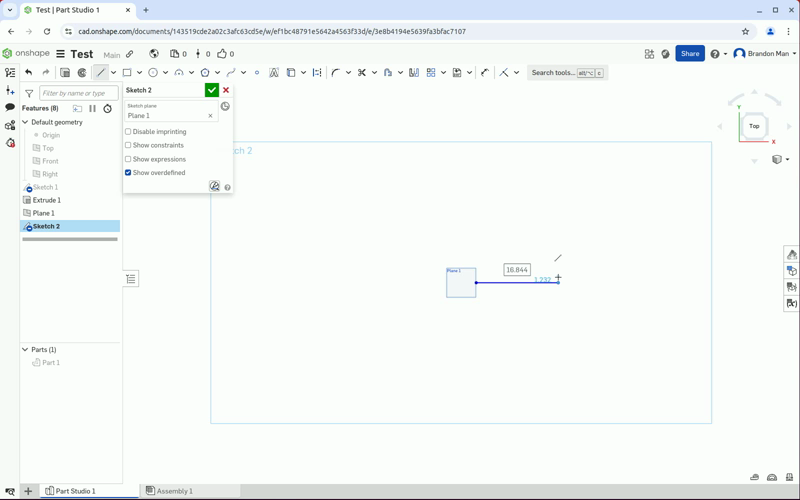
scroll(6)
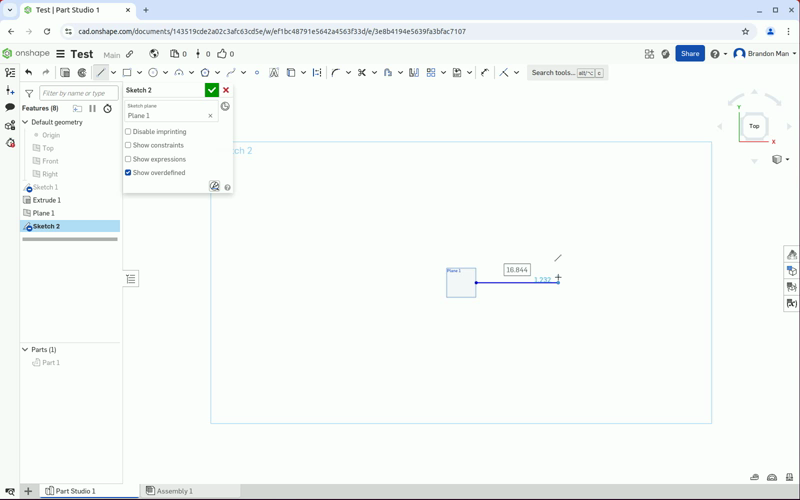
scroll(6)
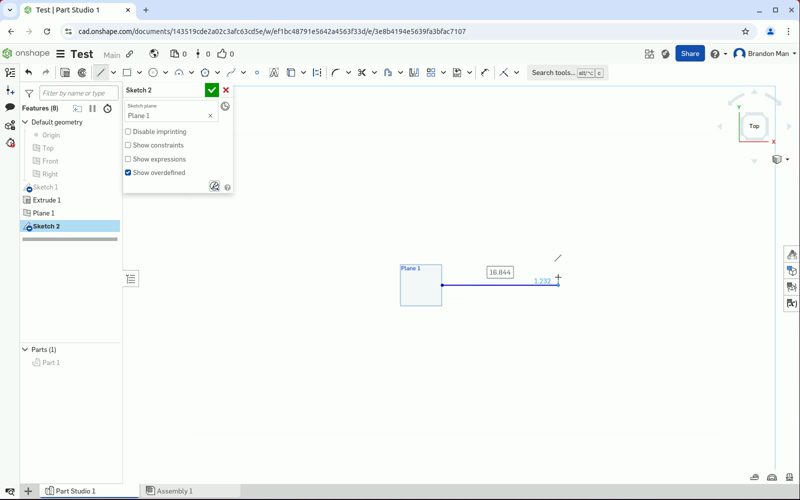
scroll(6)
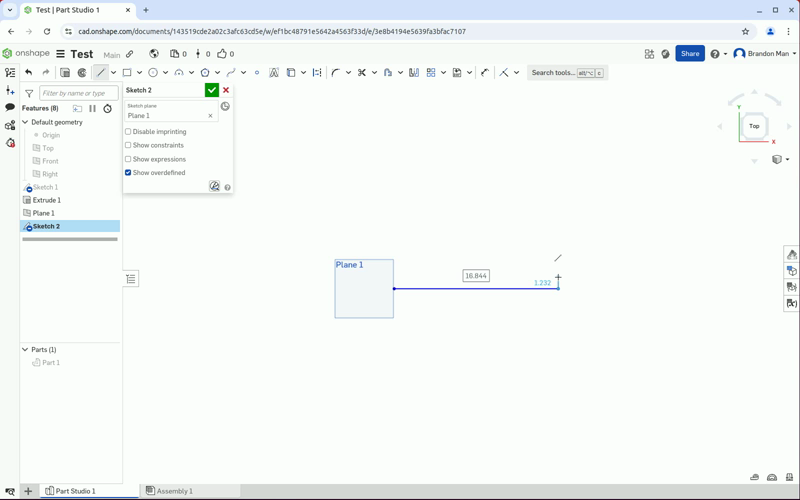
scroll(6)
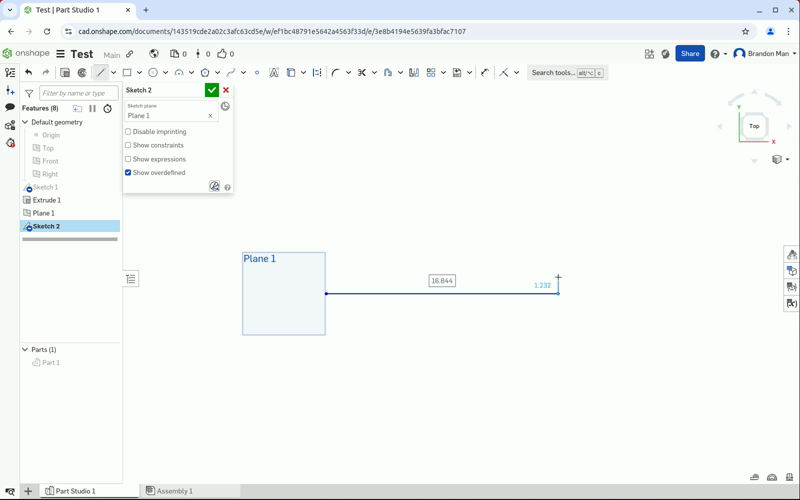
scroll(6)
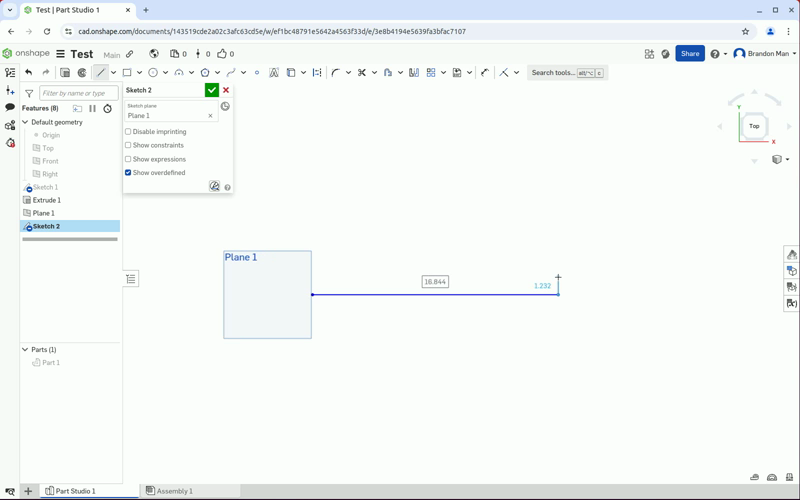
scroll(6)
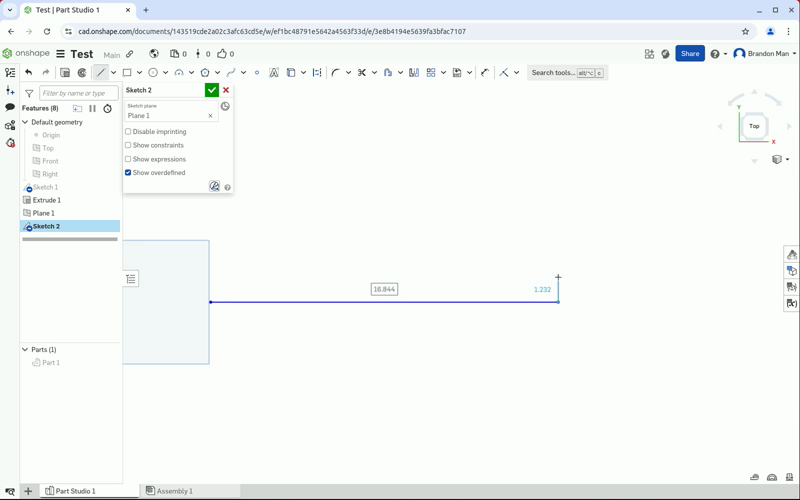
scroll(6)
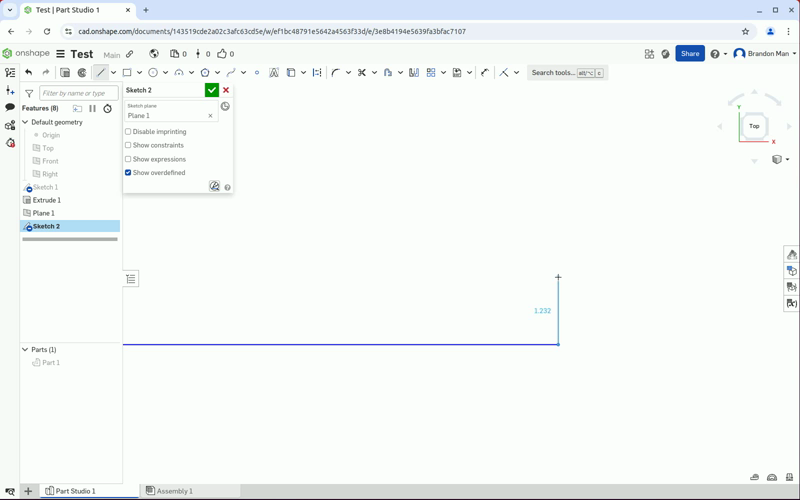
click(558, 276)
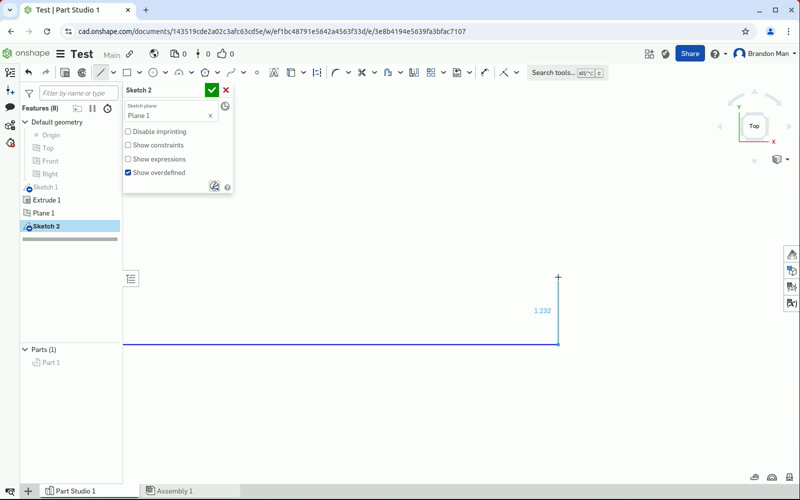
scroll(-6)
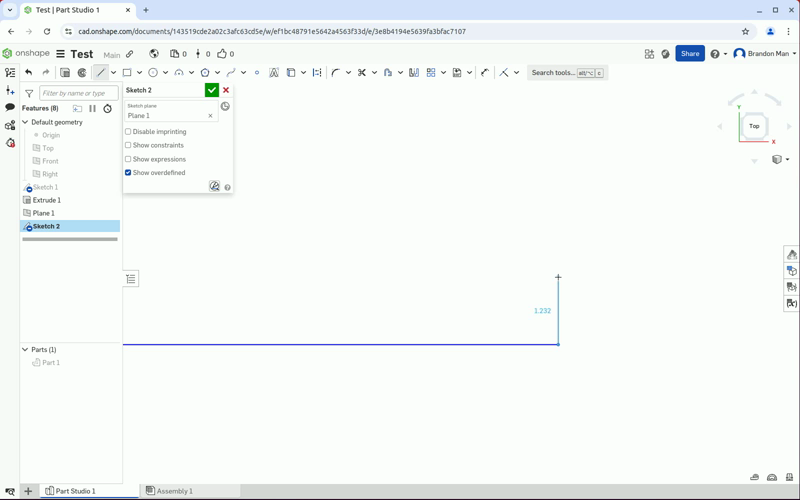
scroll(-6)
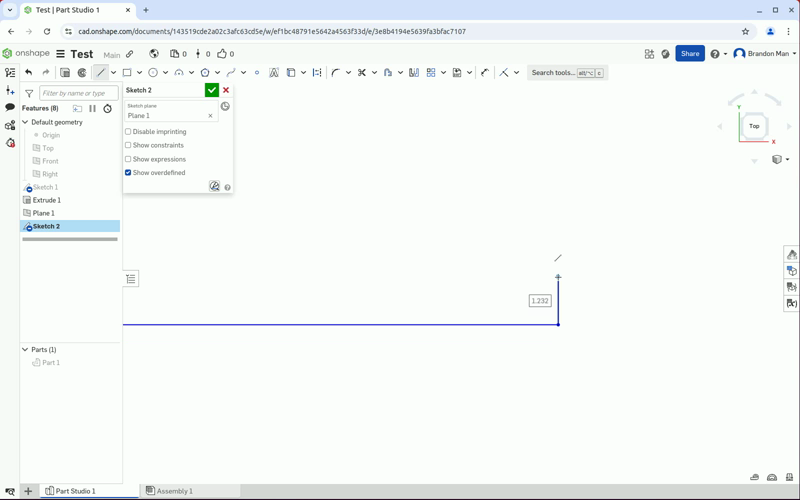
scroll(-6)
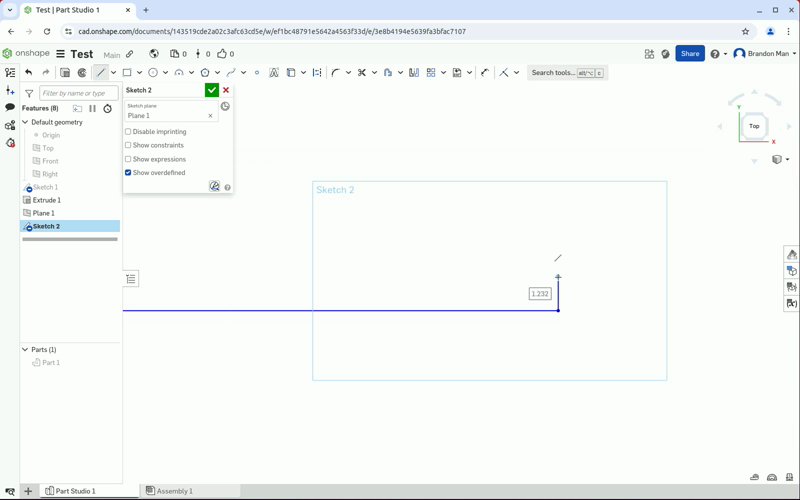
scroll(-6)
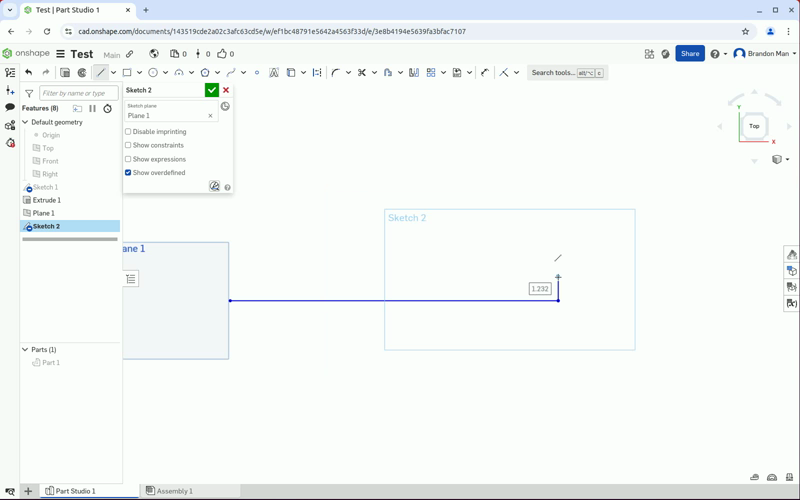
scroll(-6)
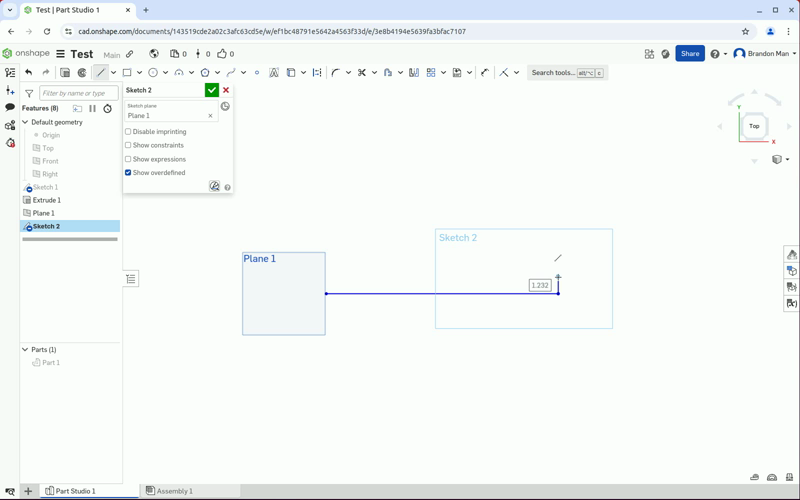
scroll(-6)
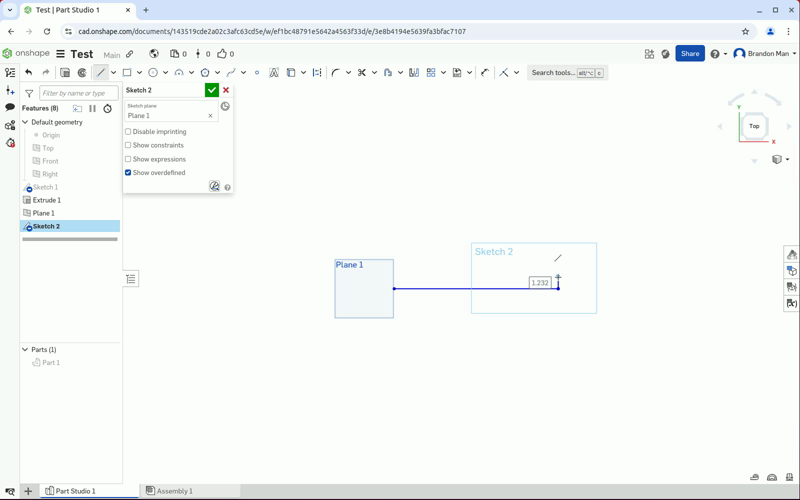
scroll(-6)
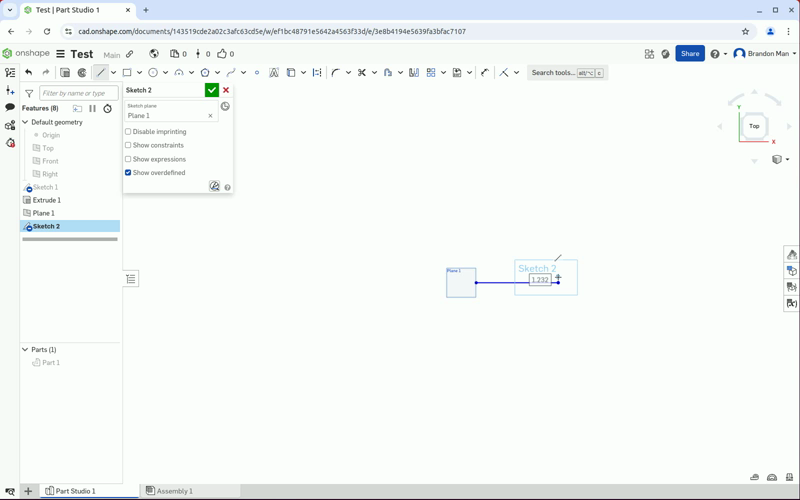
key_up(shift)
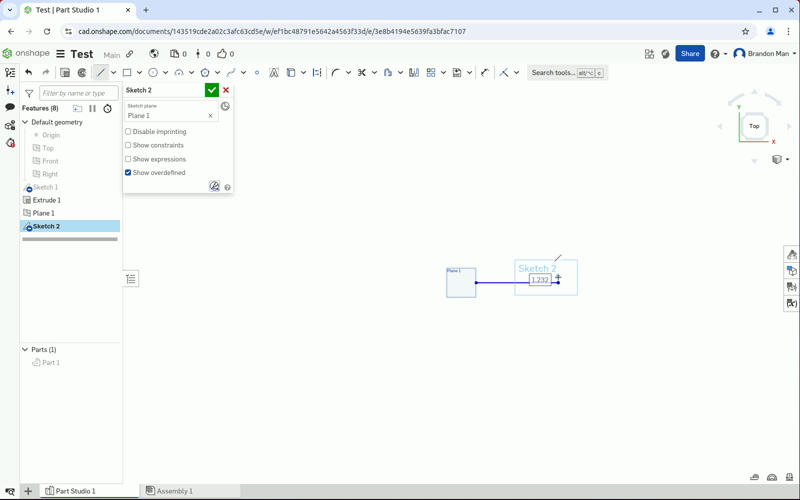
key_down(shift)
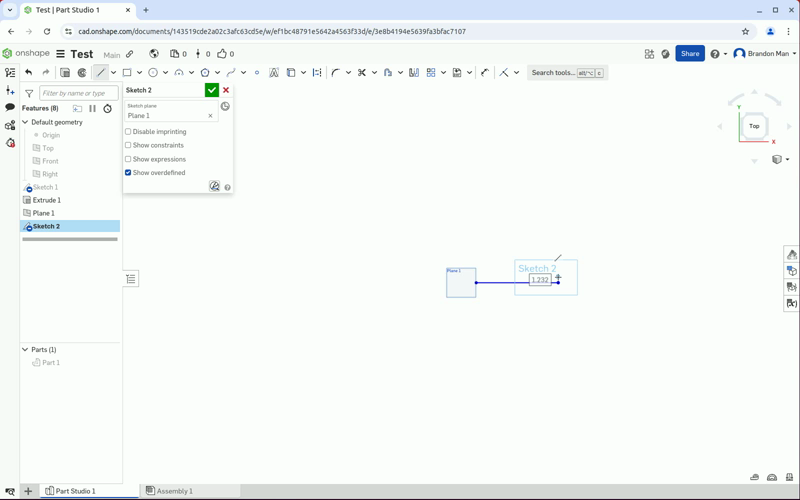
mouse_move(476, 276)
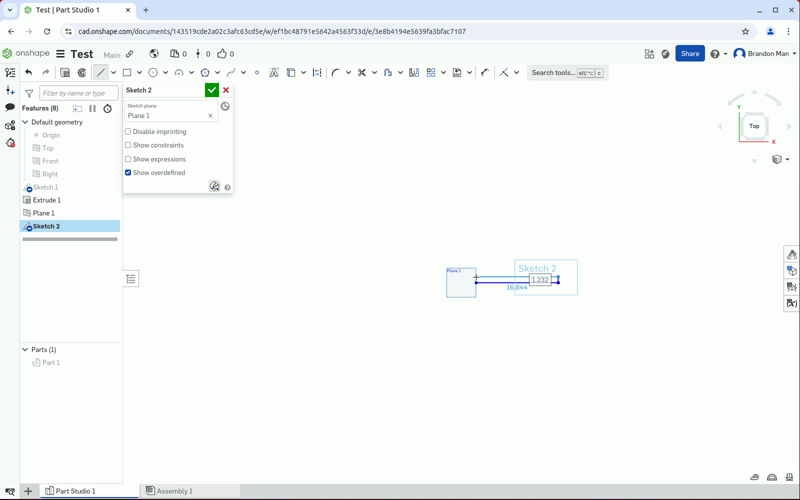
click(476, 276)
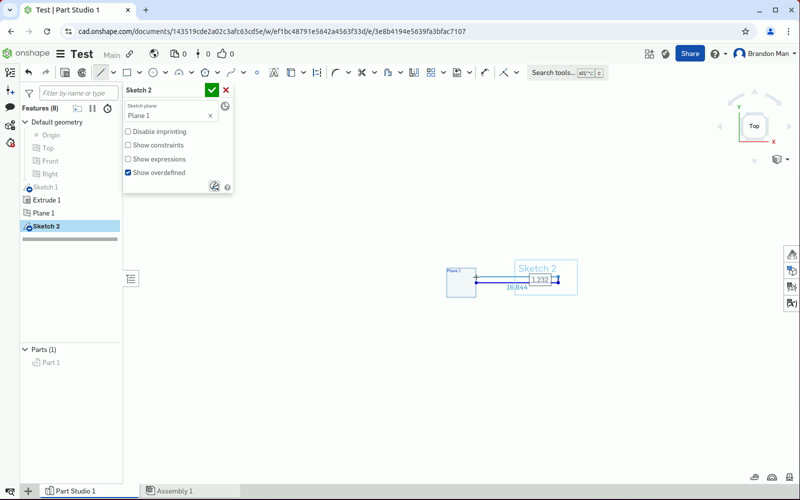
key_up(shift)
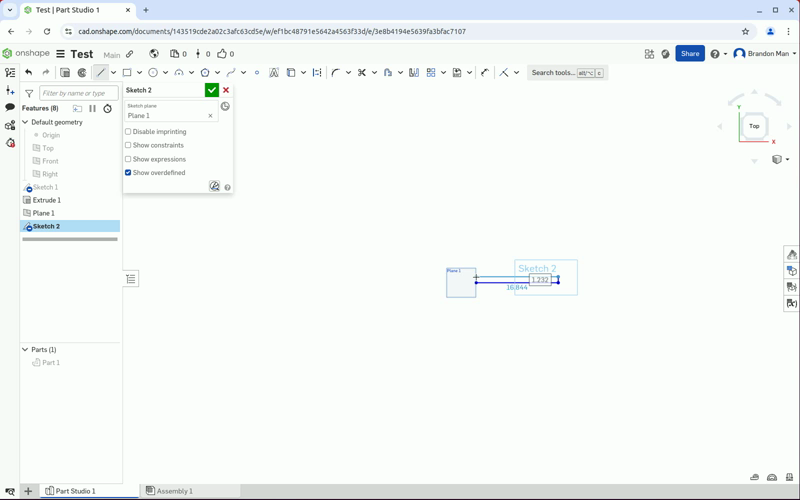
mouse_move(506, 276)
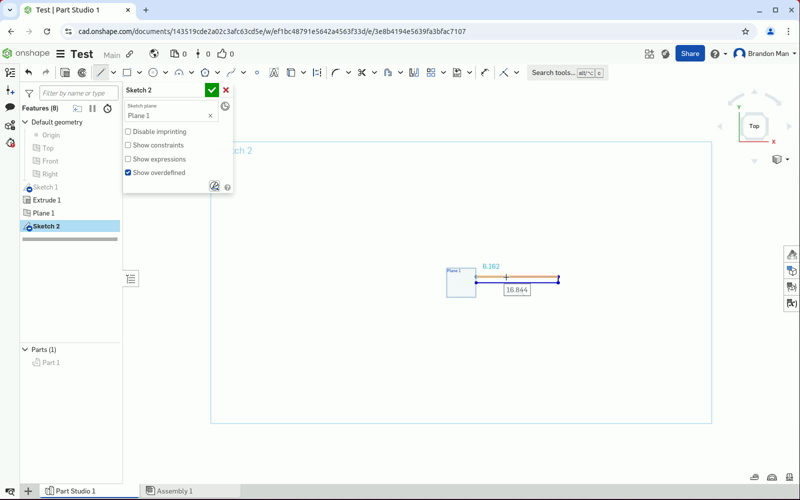
key_down(shift)
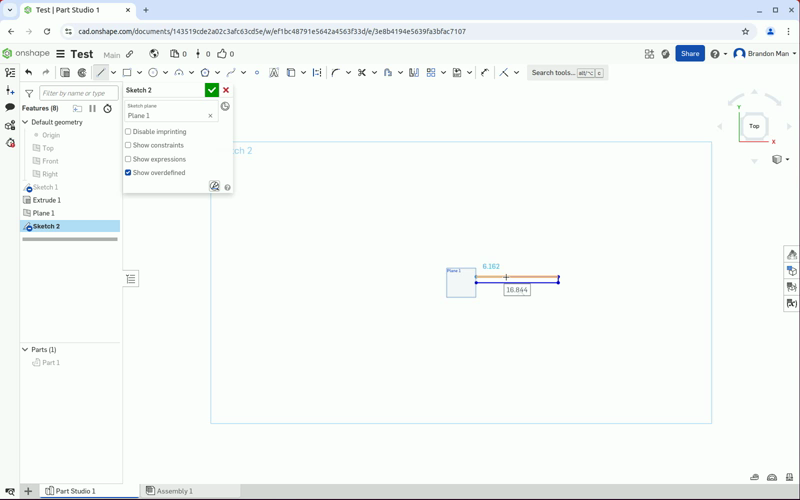
mouse_move(476, 282)
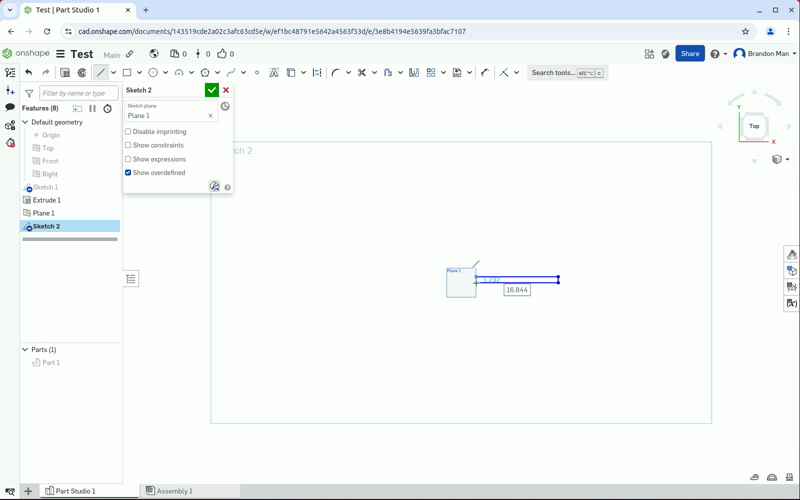
scroll(6)
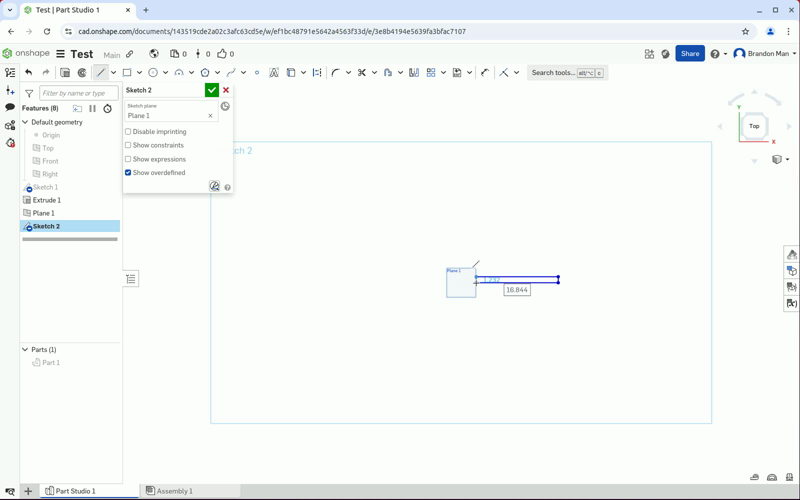
scroll(6)
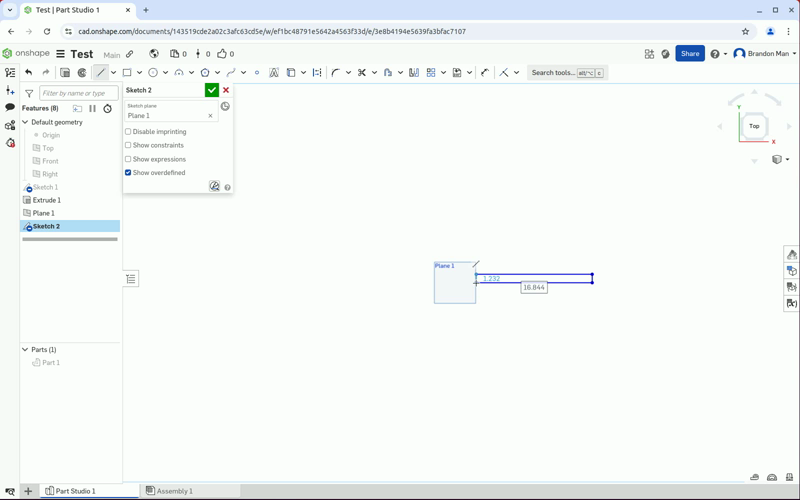
scroll(6)
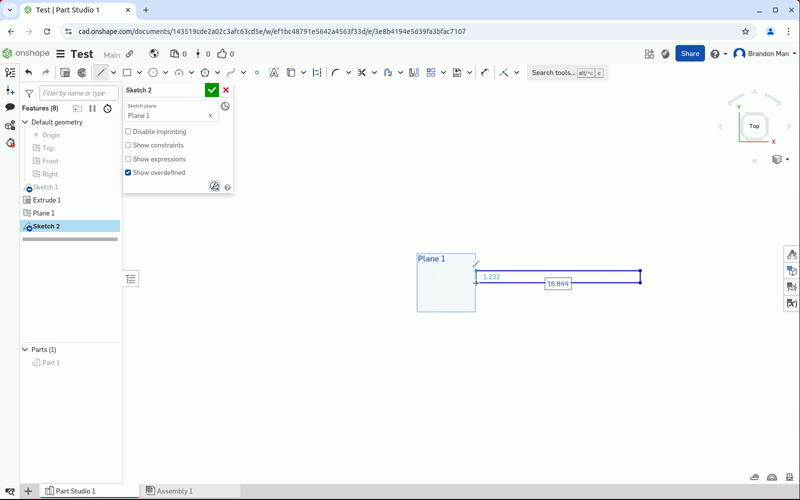
scroll(6)
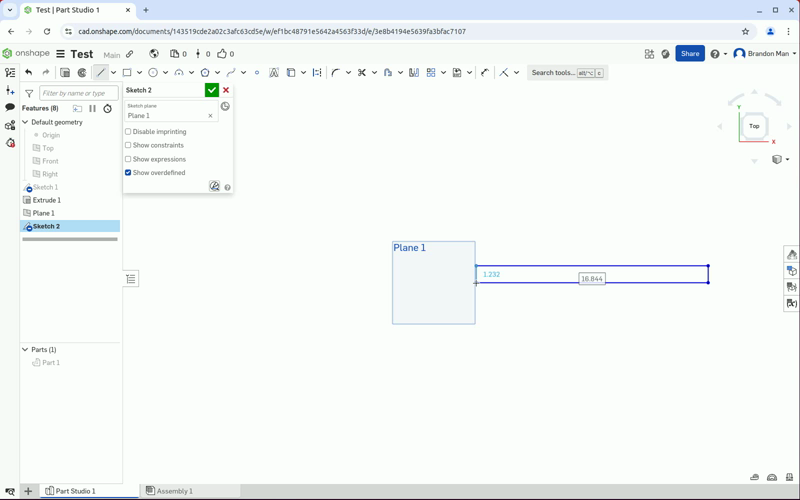
scroll(6)
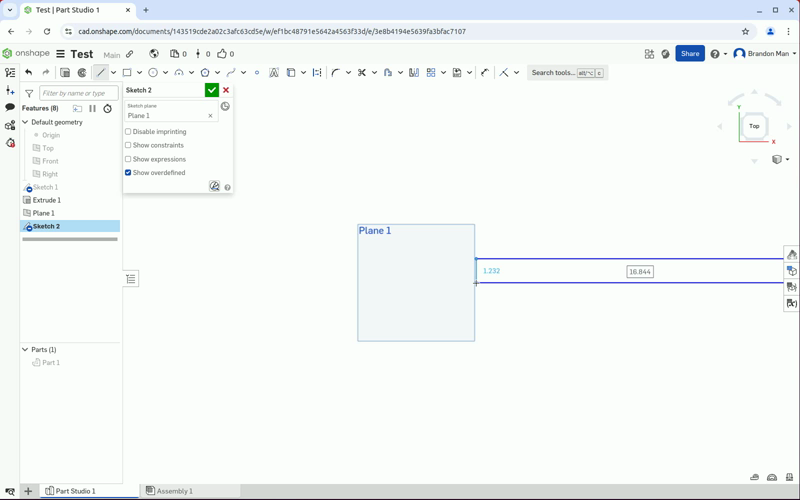
scroll(6)
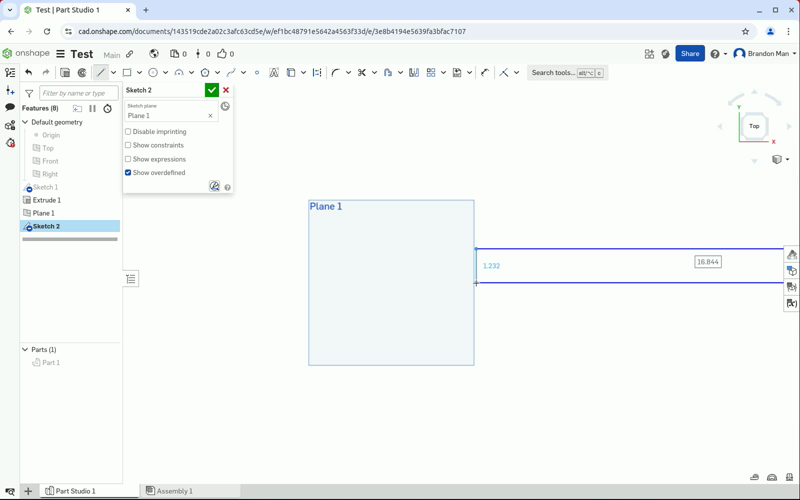
scroll(6)
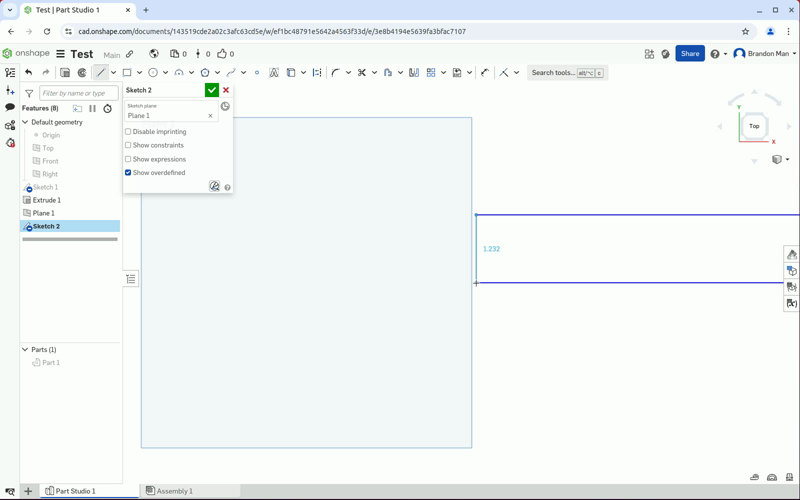
key_up(shift)
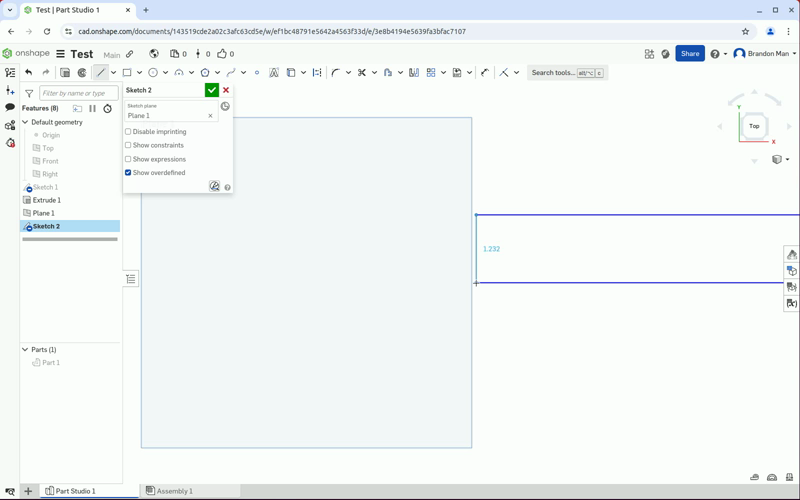
click(476, 282)
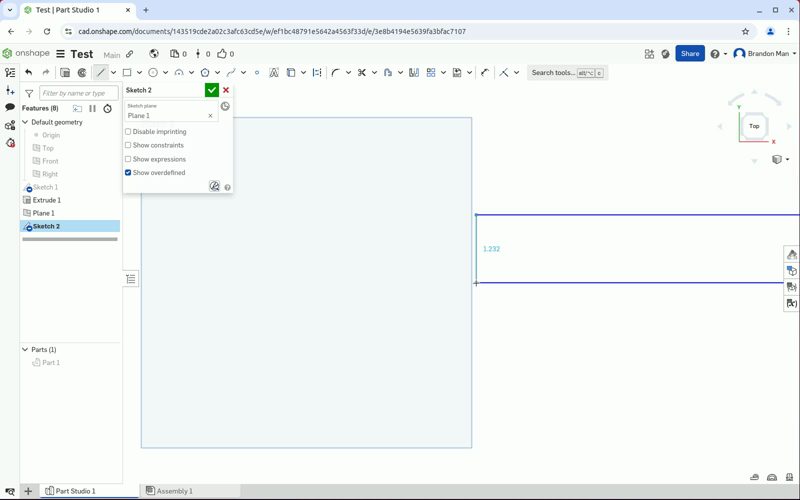
scroll(-6)
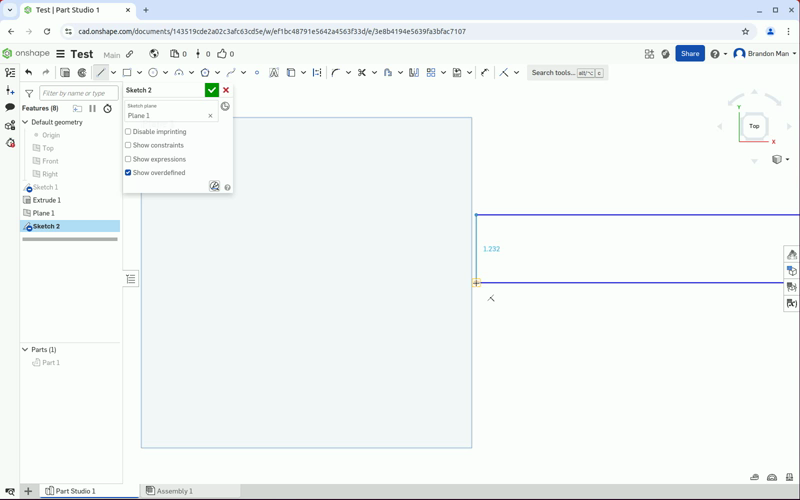
scroll(-6)
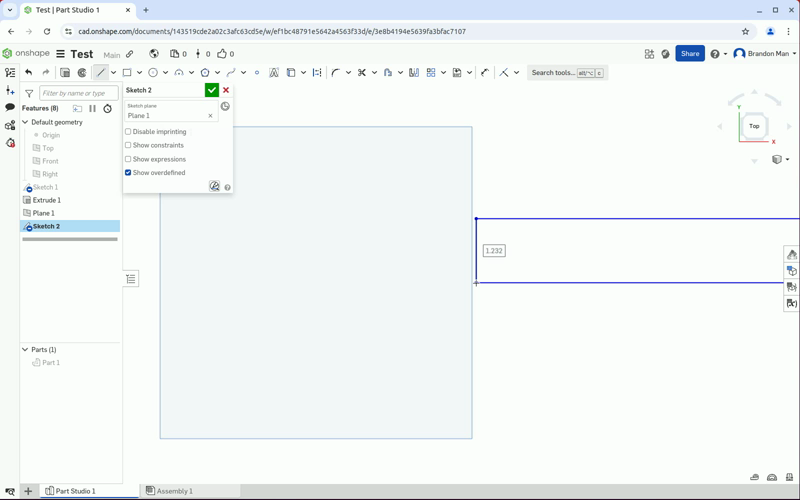
scroll(-6)
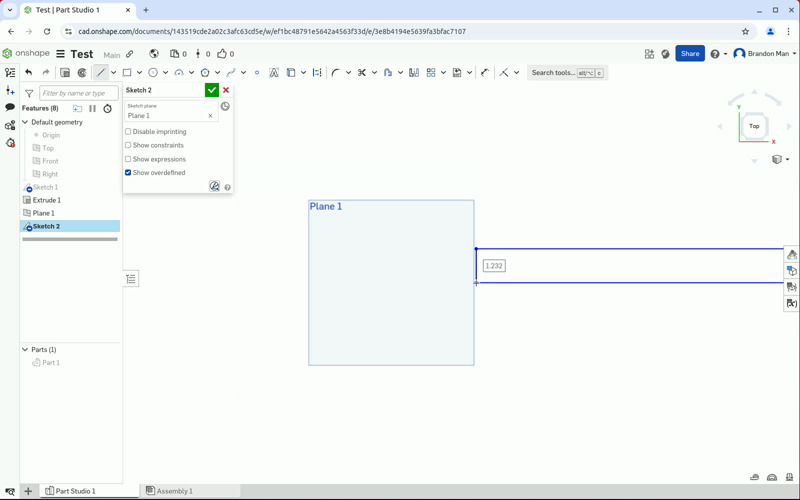
scroll(-6)
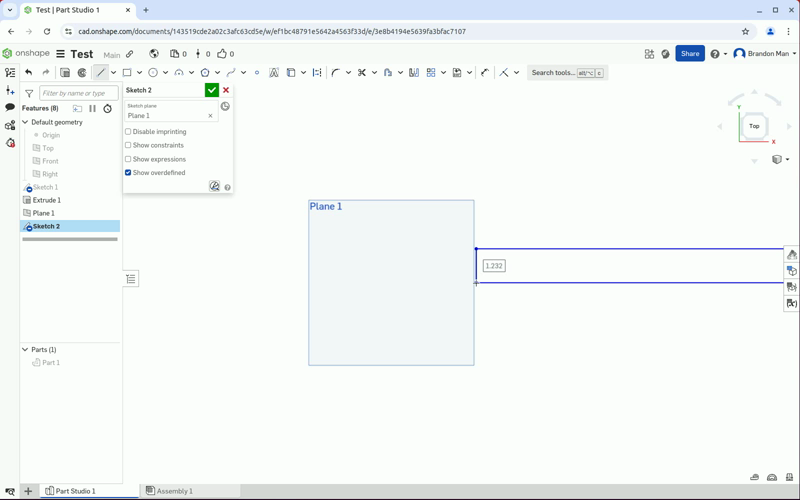
scroll(-6)
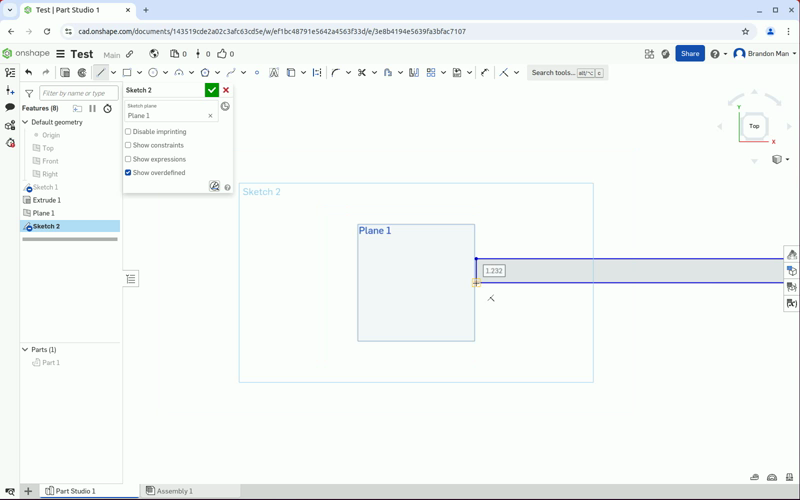
scroll(-6)
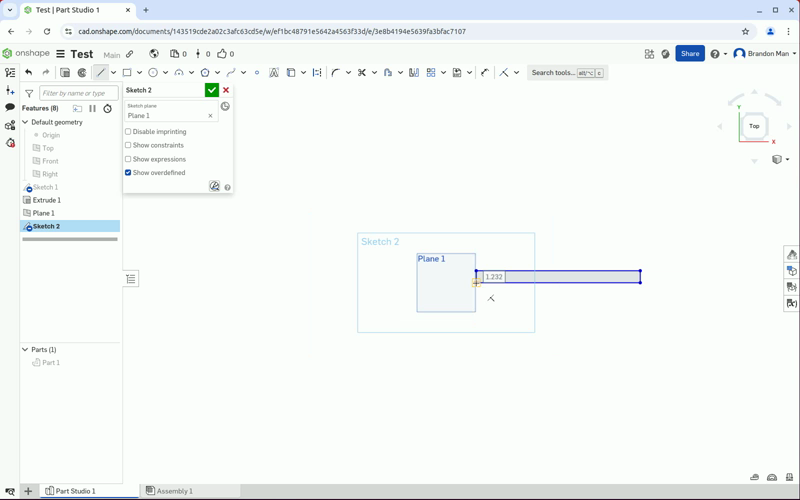
scroll(-6)
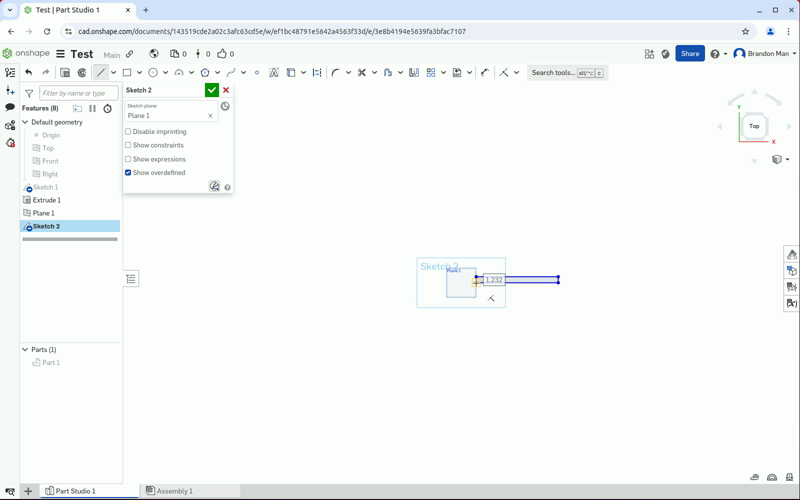
key(esc)
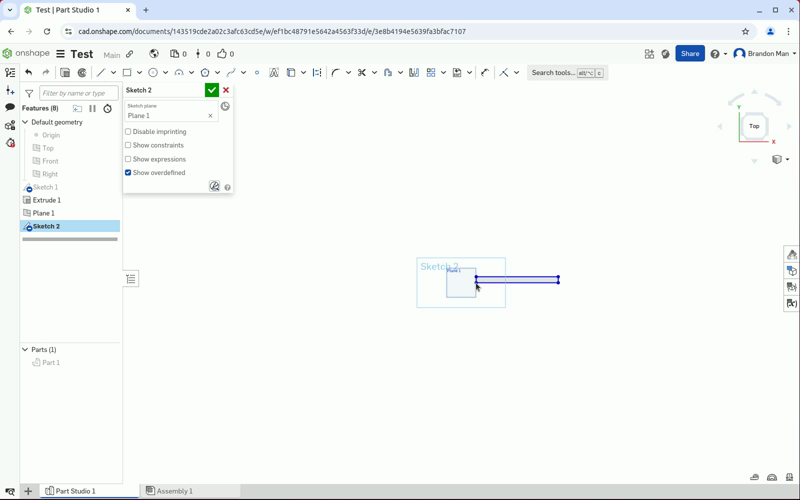
mouse_move(518, 278)
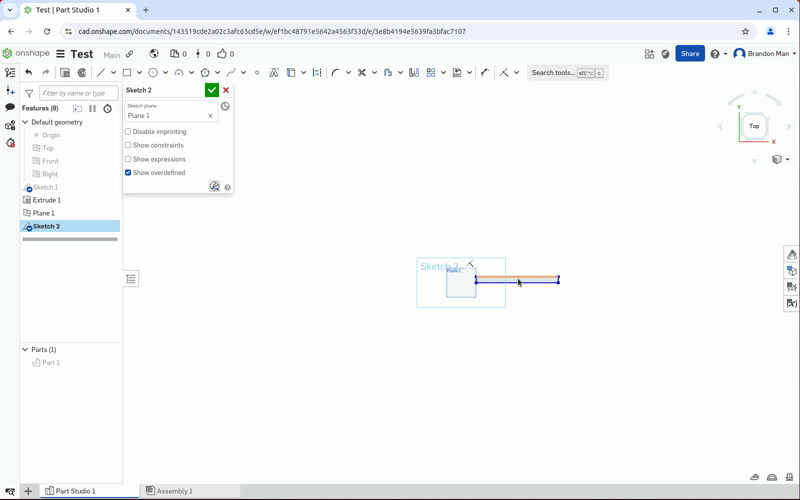
scroll(6)
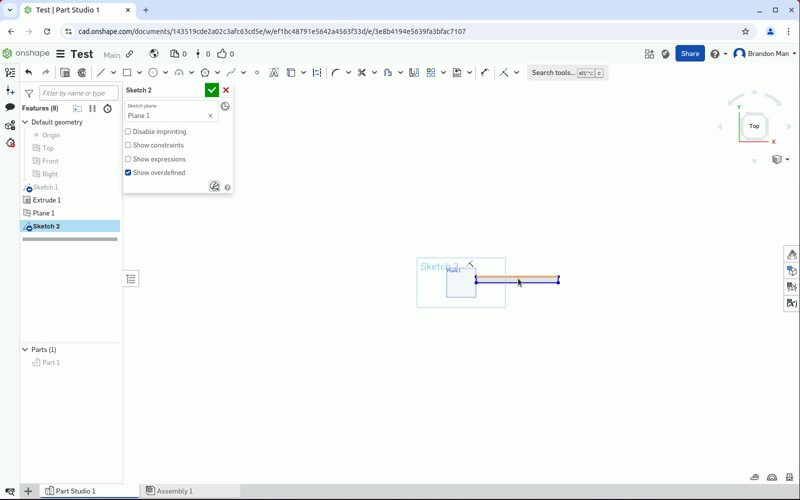
scroll(6)
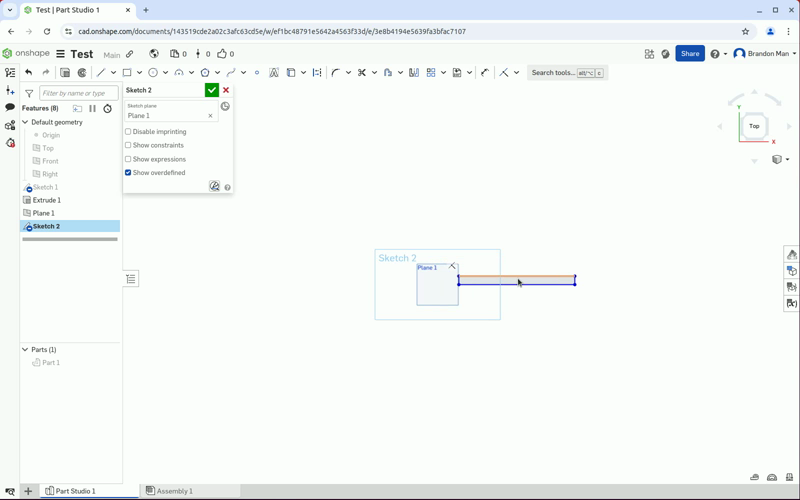
scroll(6)
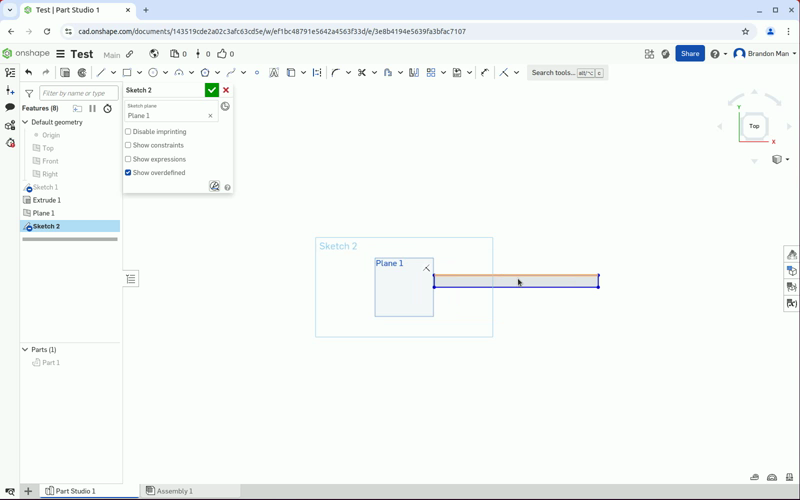
scroll(6)
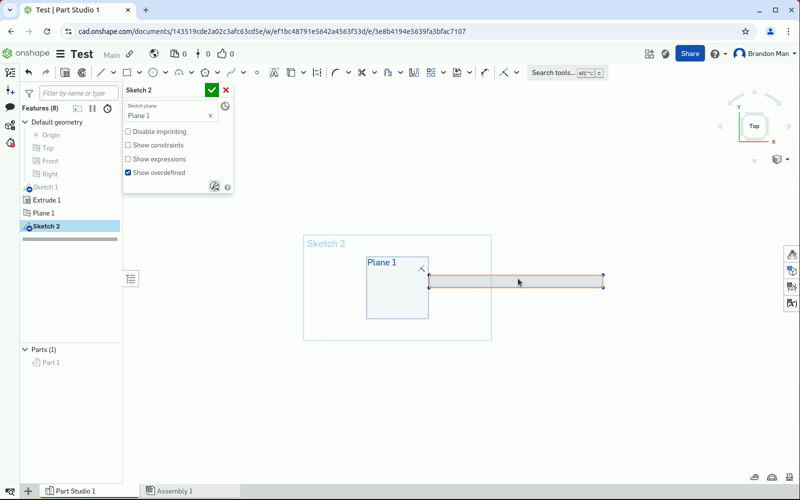
scroll(6)
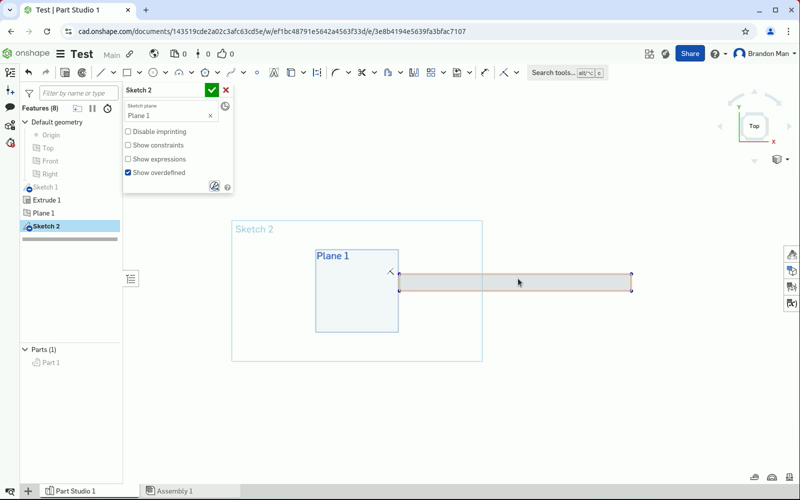
scroll(6)
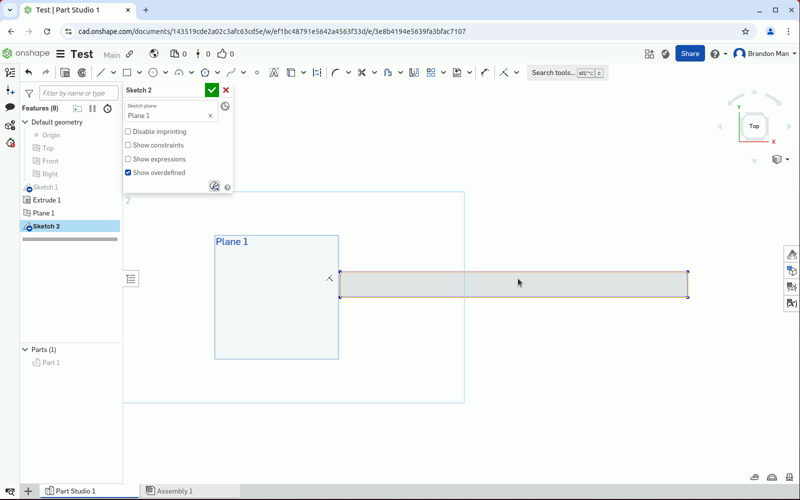
scroll(6)
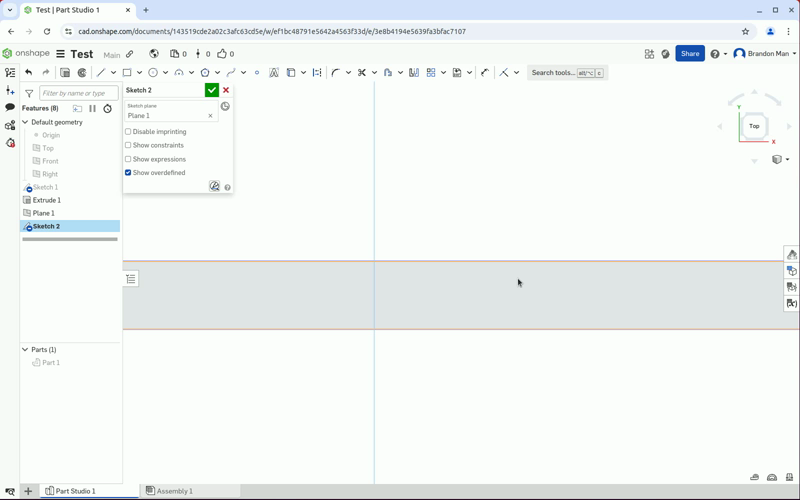
click(518, 278)
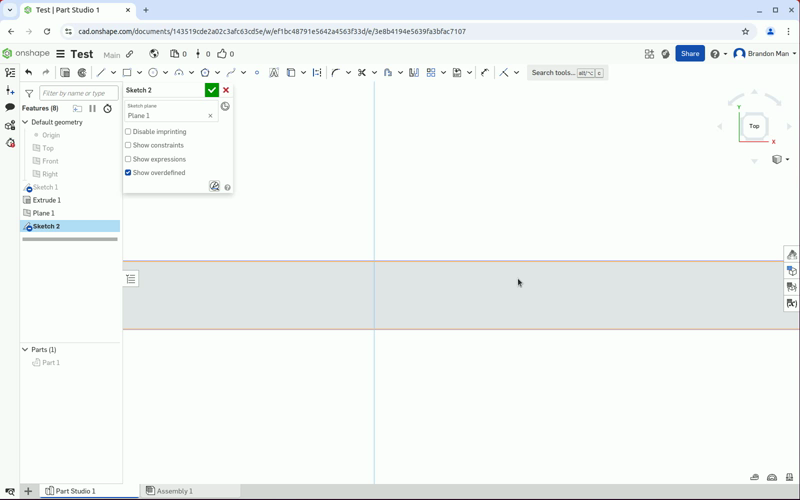
scroll(-6)
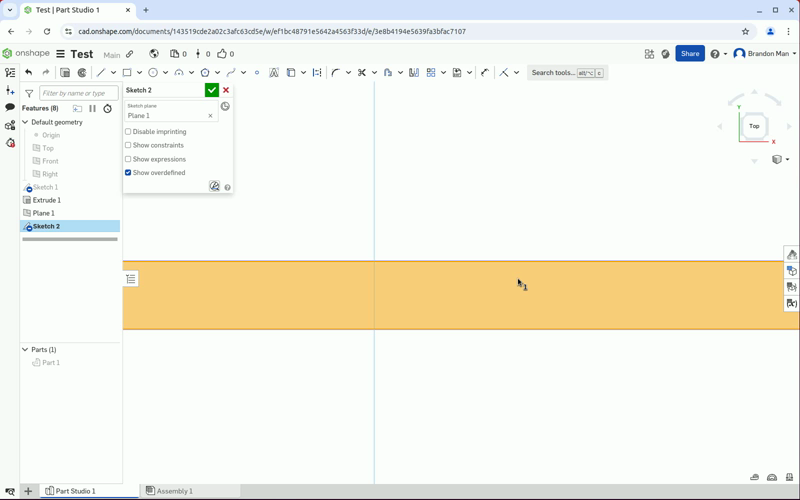
scroll(-6)
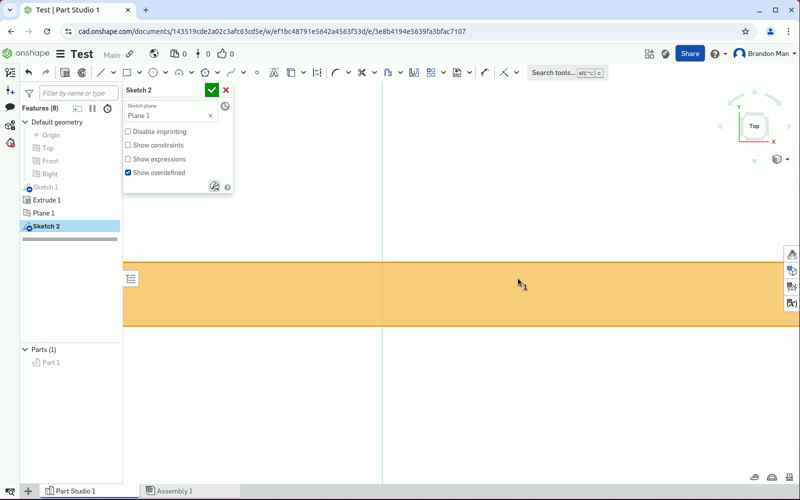
scroll(-6)
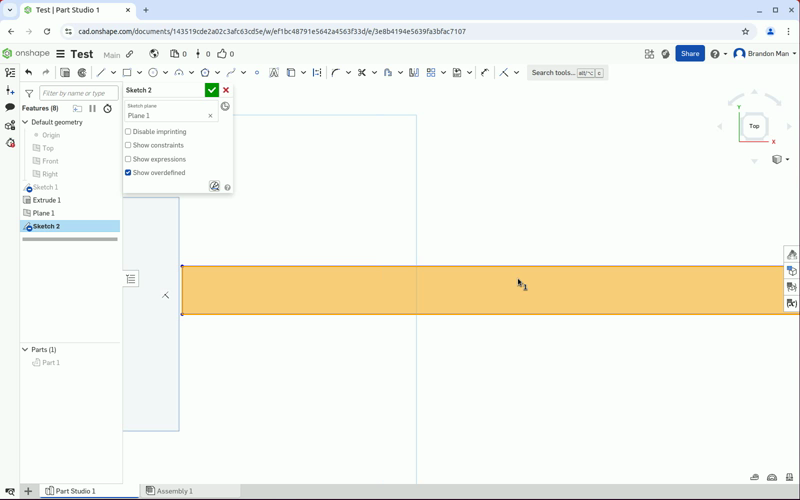
scroll(-6)
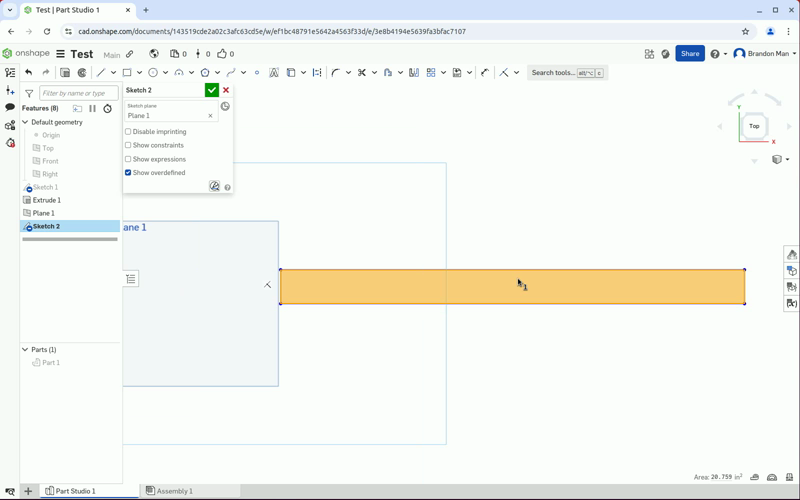
scroll(-6)
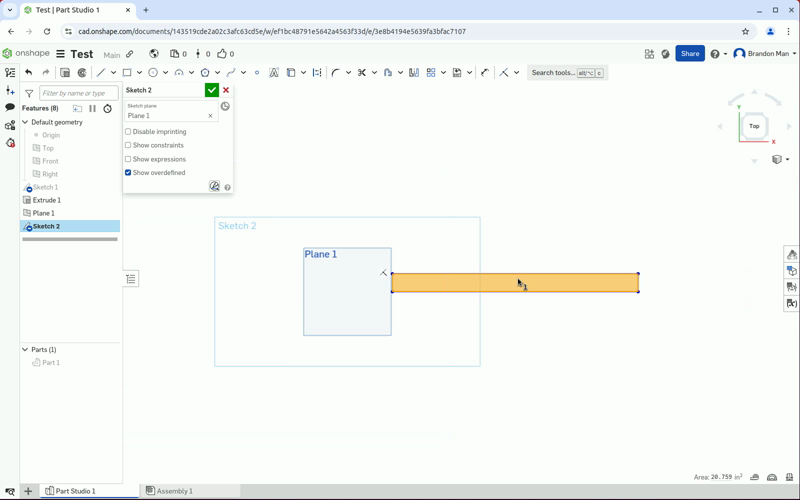
scroll(-6)
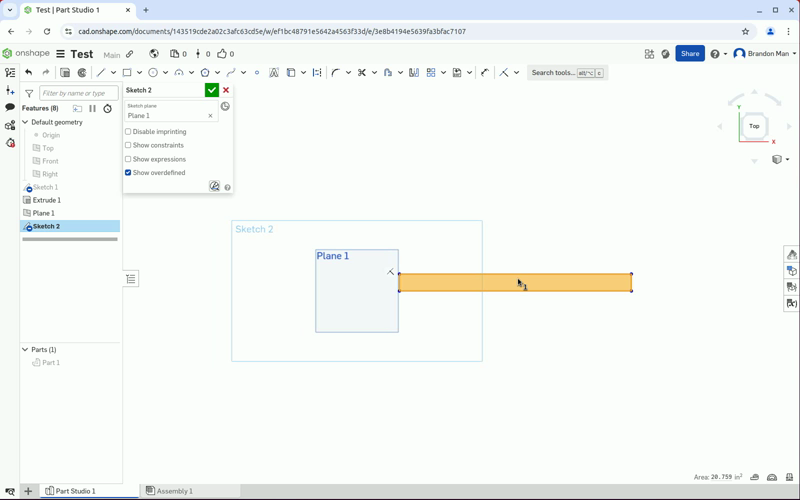
scroll(-6)
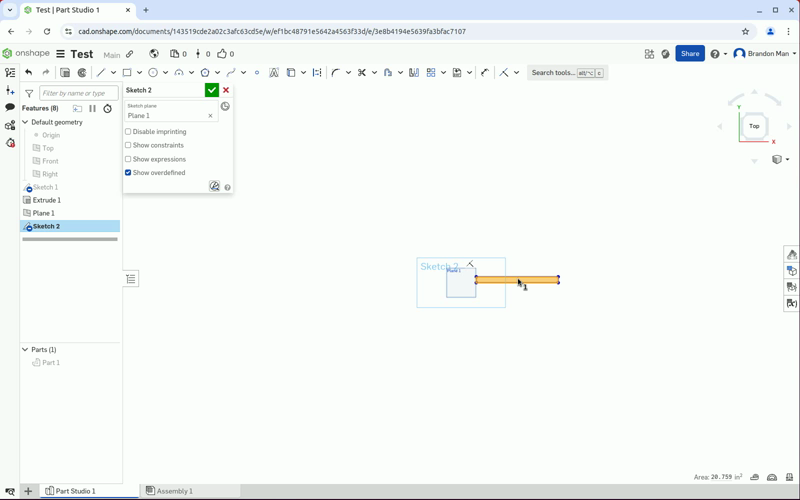
mouse_move(73, 352)
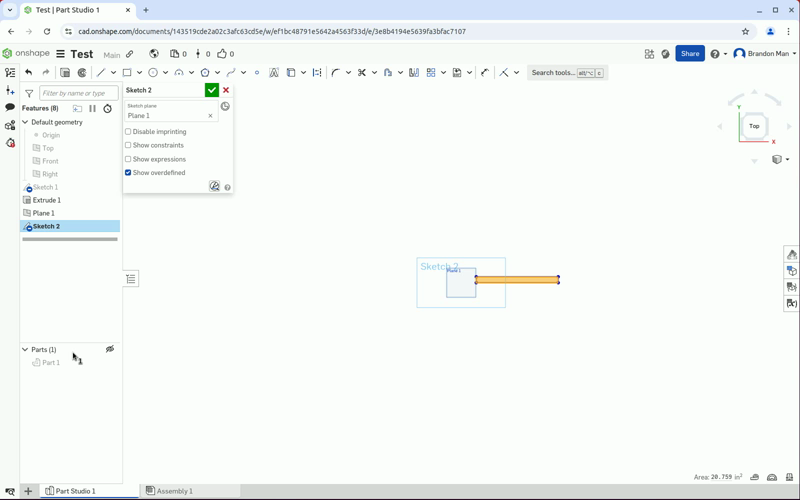
key(shift+y)
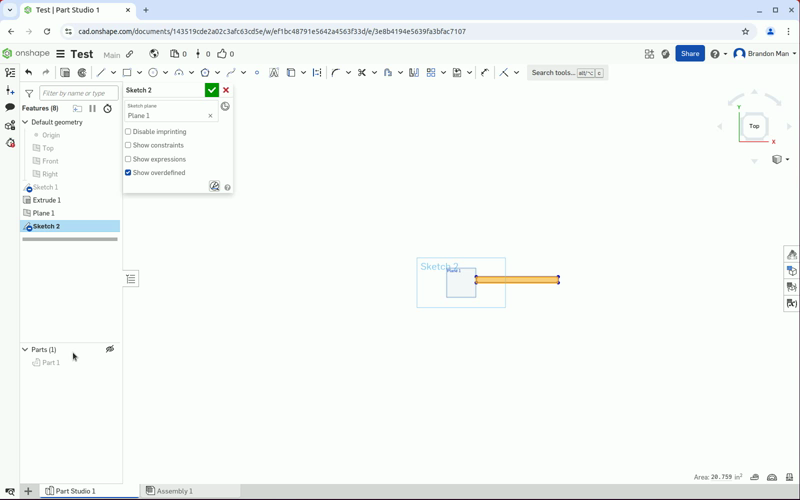
key(shift+e)
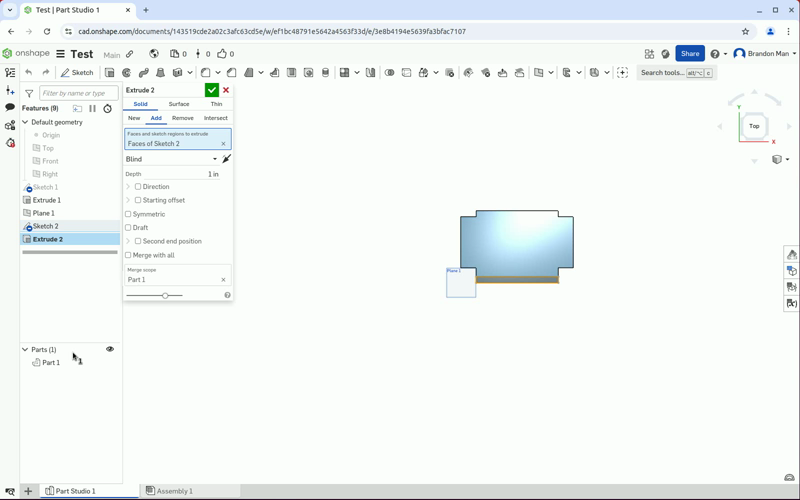
mouse_move(143, 106)
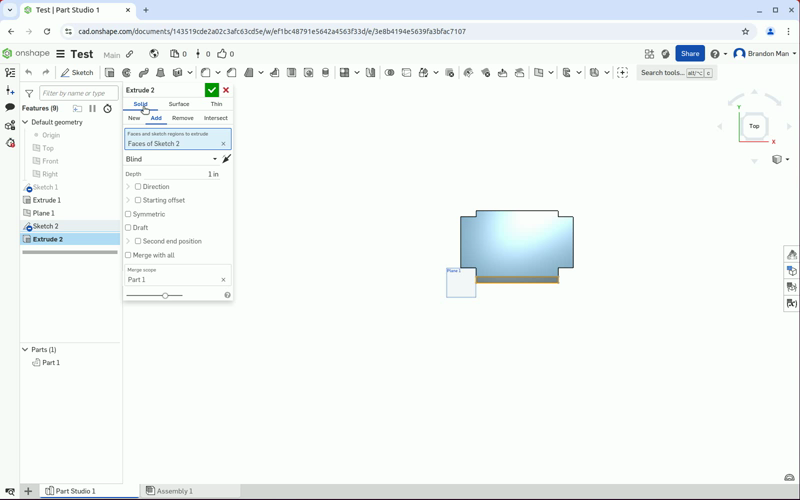
click(143, 106)
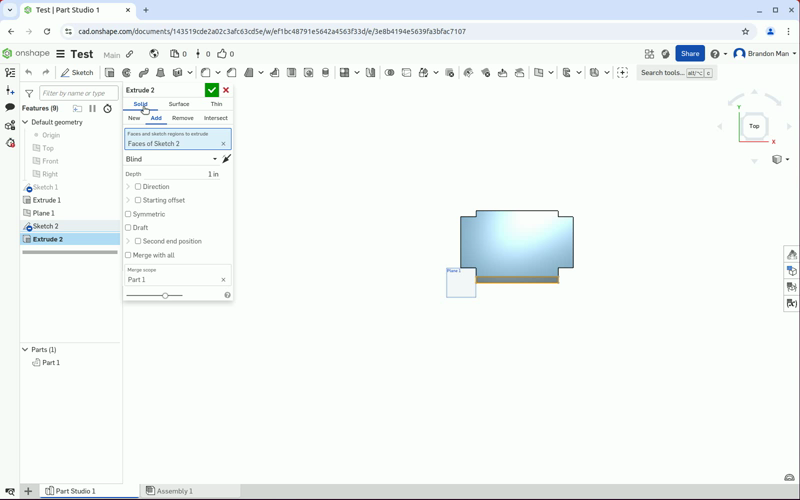
mouse_move(137, 120)
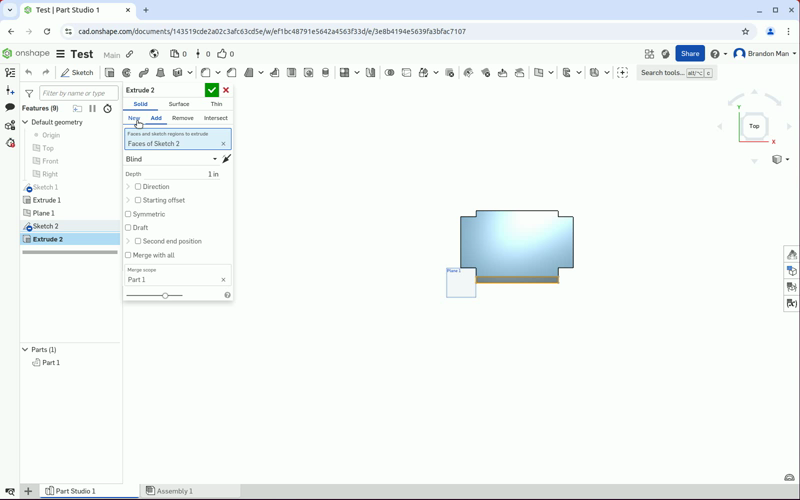
click(137, 120)
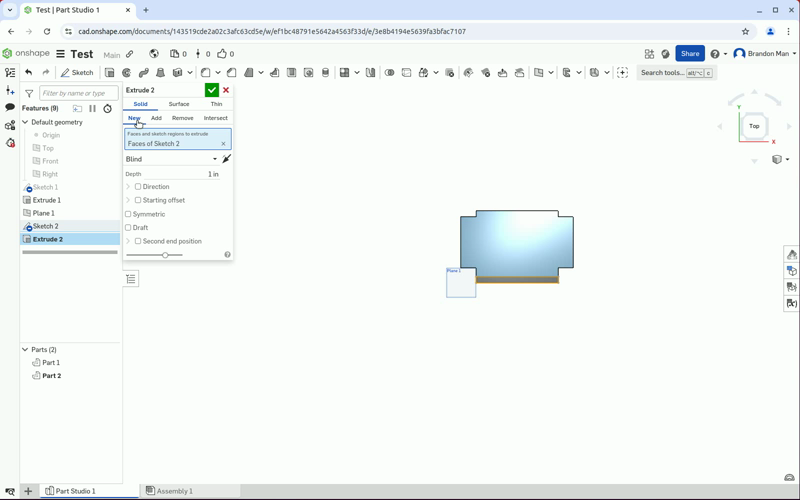
key(tab, 4)
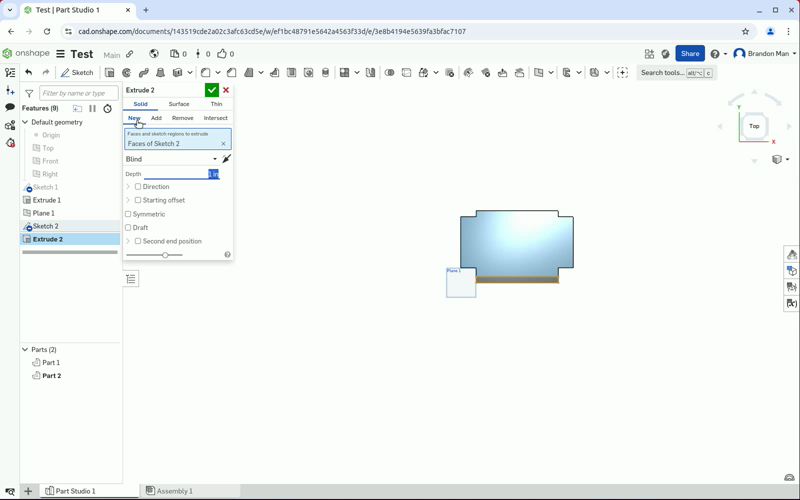
text(9.869)
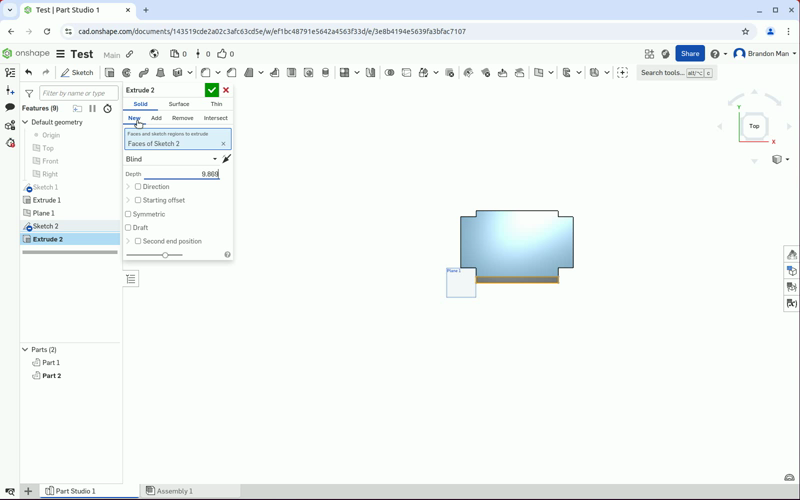
key(enter)
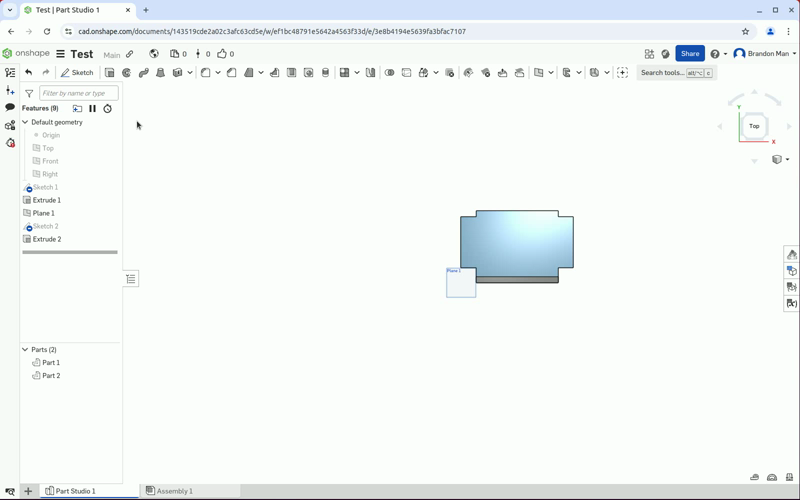
key(shift+h)
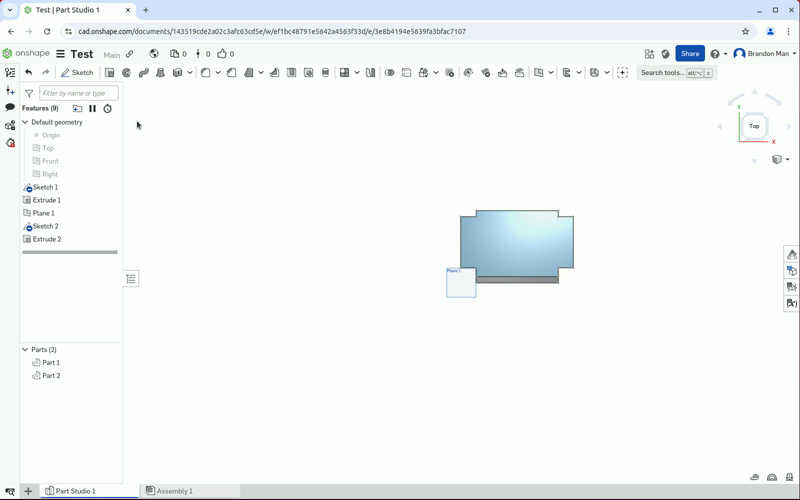
key(shift+h)
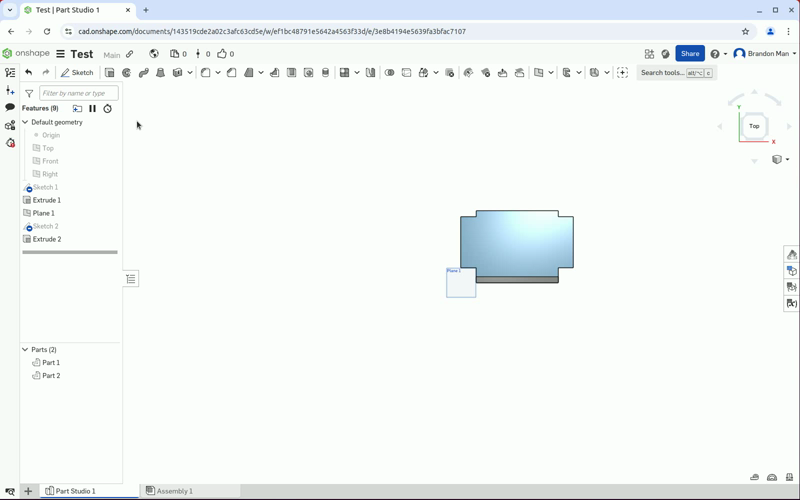
mouse_move(73, 189)
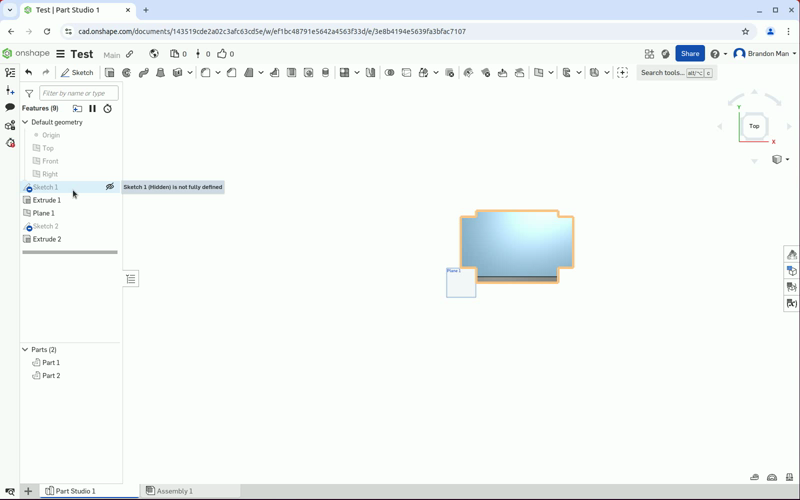
click(73, 189)
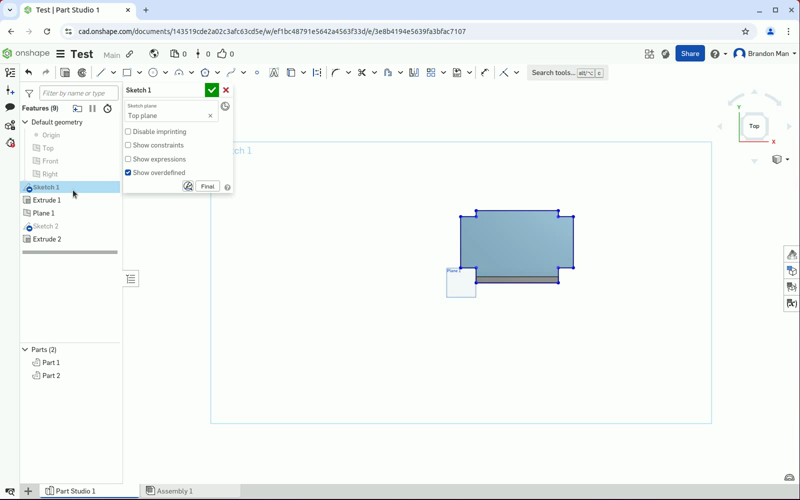
mouse_move(229, 92)
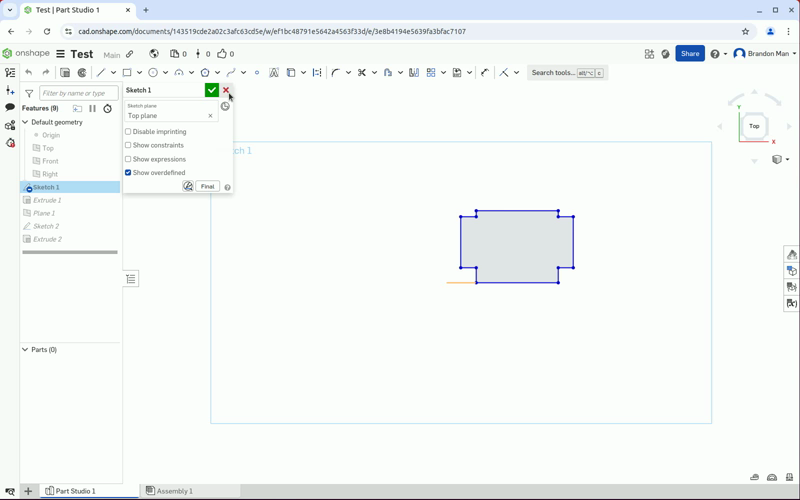
click(229, 92)
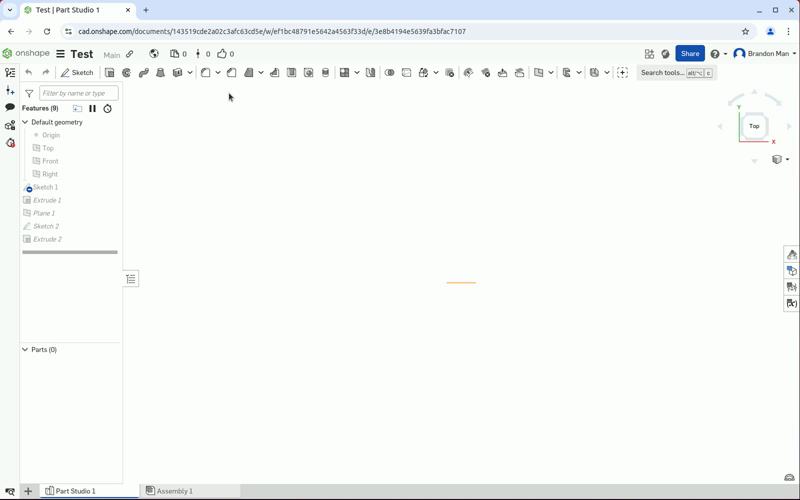
key(shift+s)
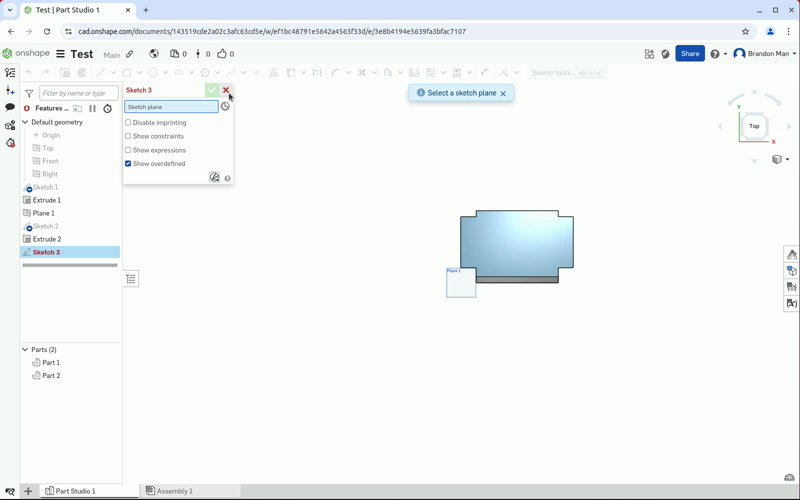
mouse_move(73, 215)
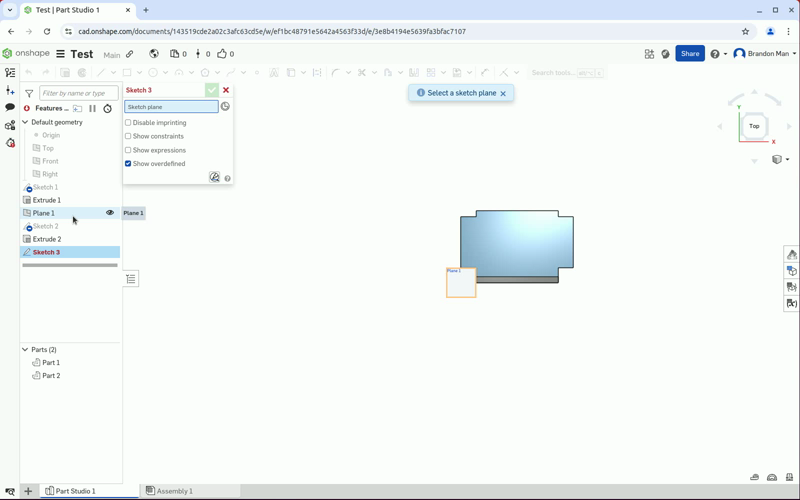
click(73, 215)
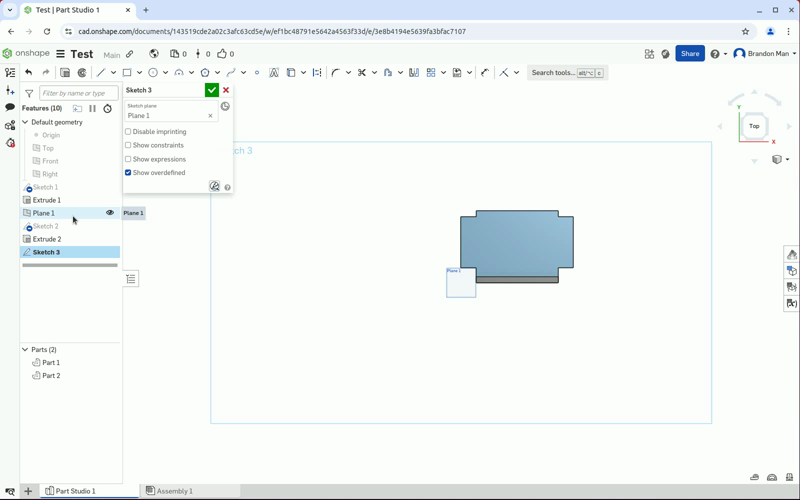
mouse_move(73, 352)
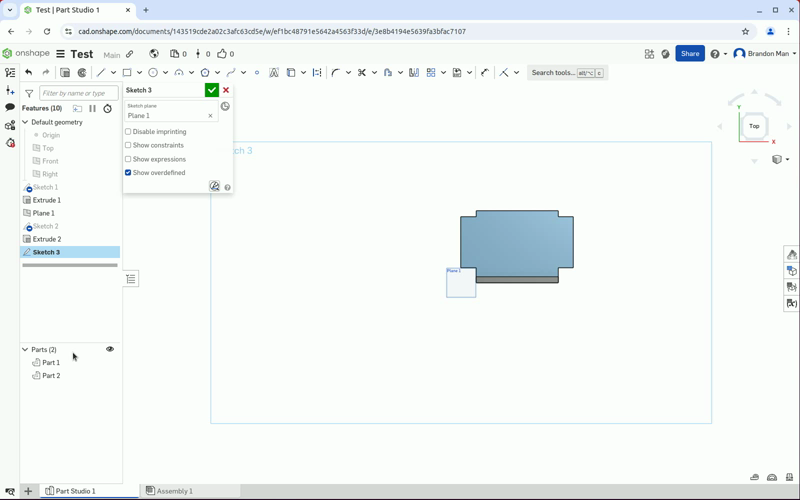
key(y)
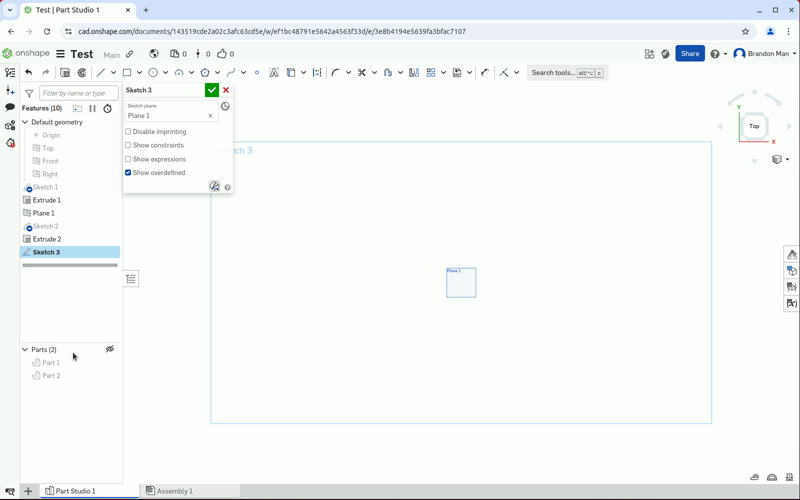
key(l)
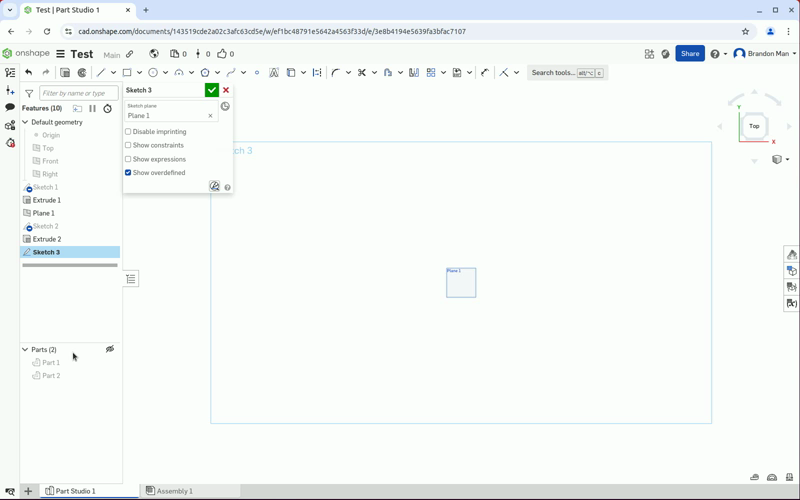
key_down(shift)
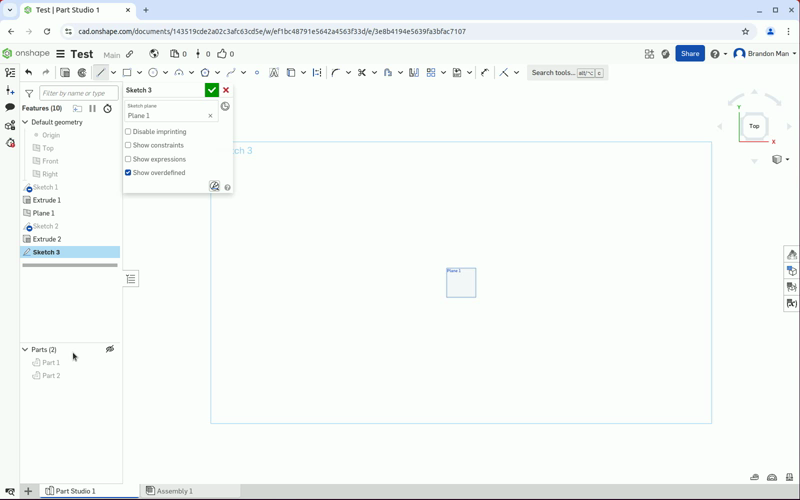
mouse_move(460, 223)
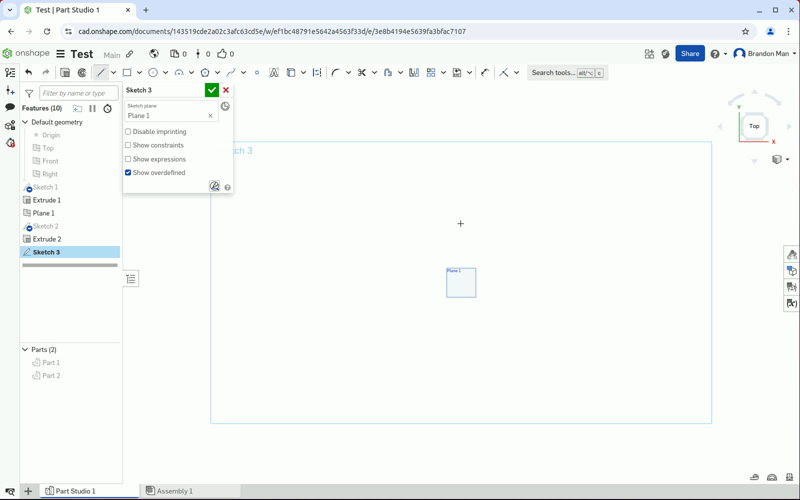
click(460, 223)
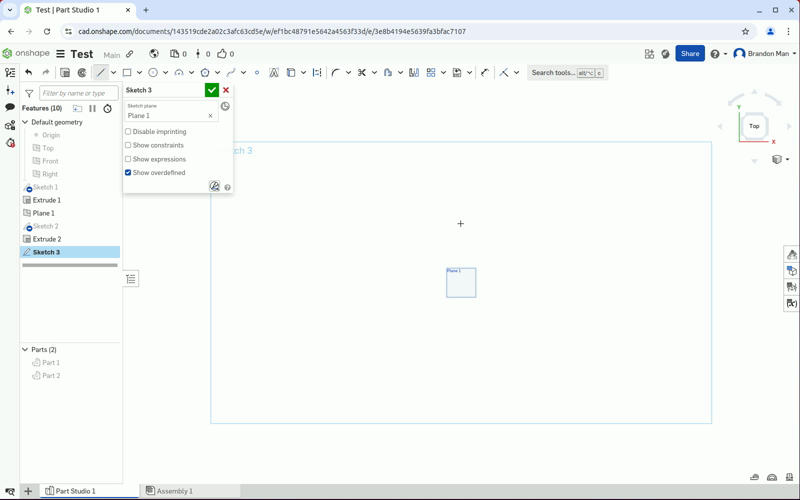
key_up(shift)
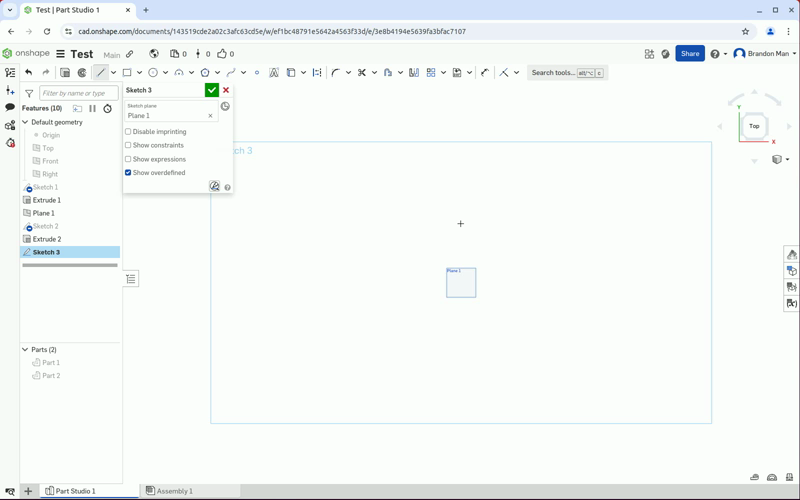
key_down(shift)
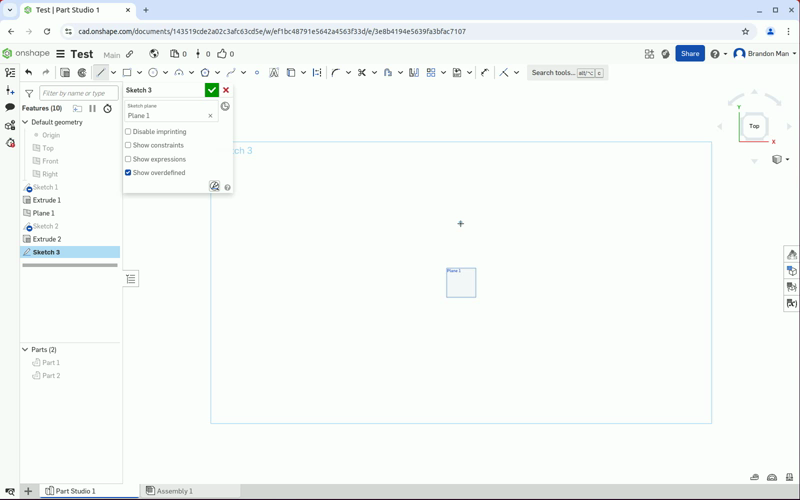
mouse_move(490, 223)
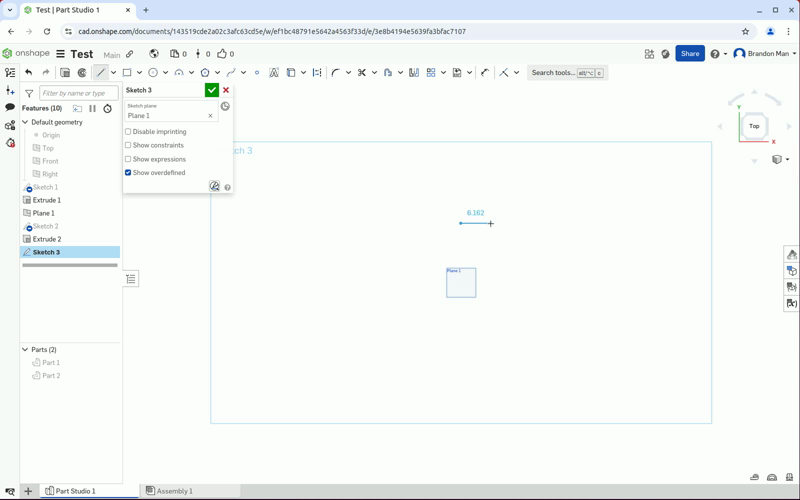
mouse_move(477, 223)
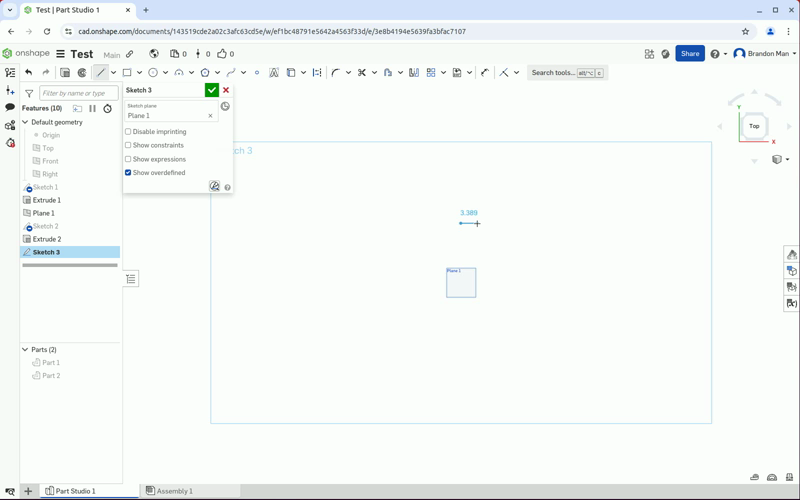
click(477, 223)
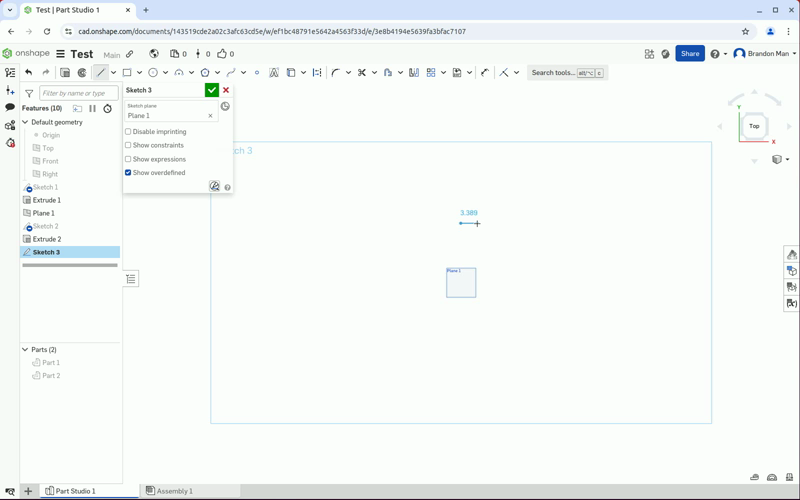
key_up(shift)
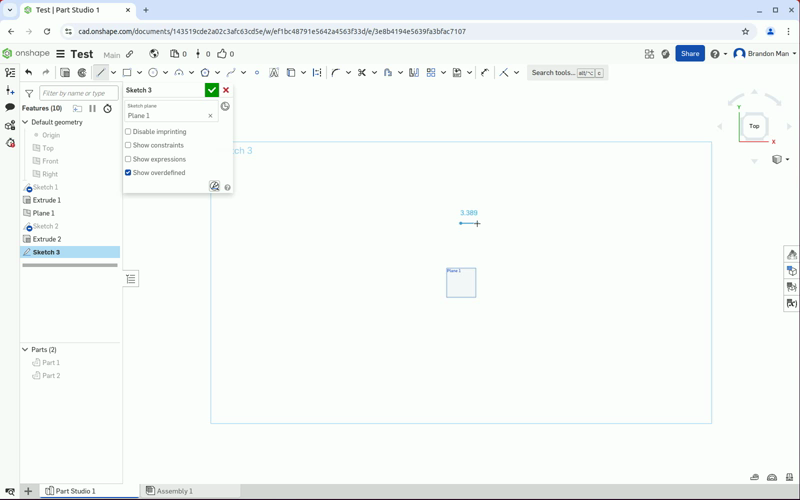
key_down(shift)
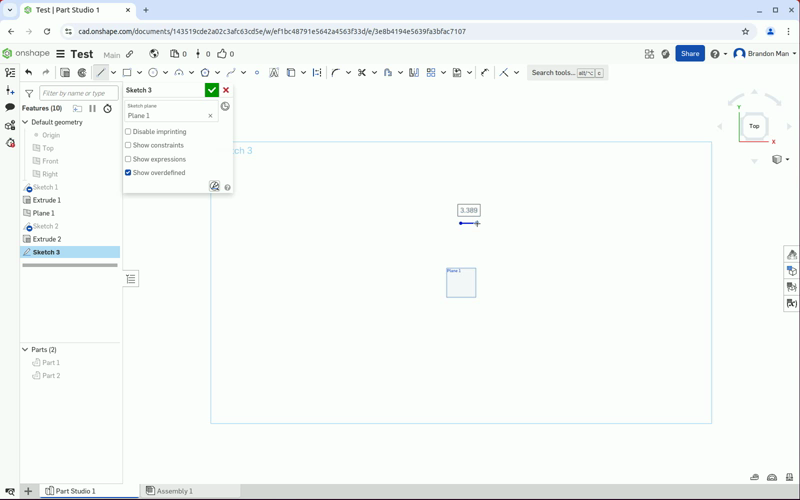
mouse_move(507, 223)
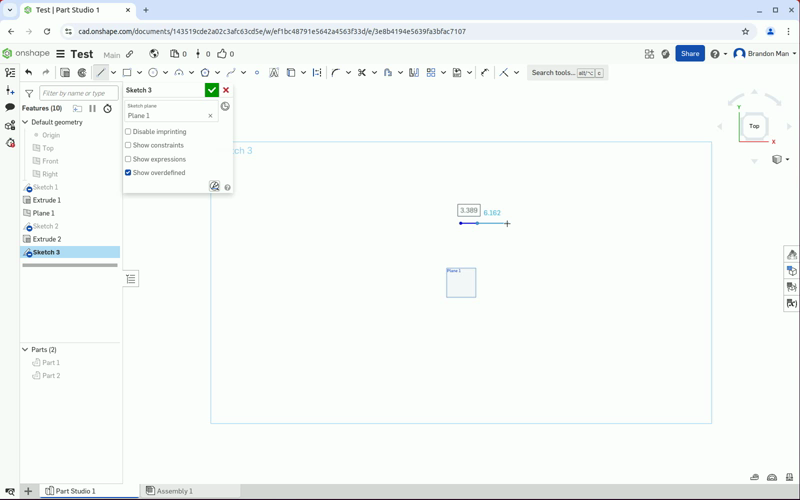
mouse_move(477, 216)
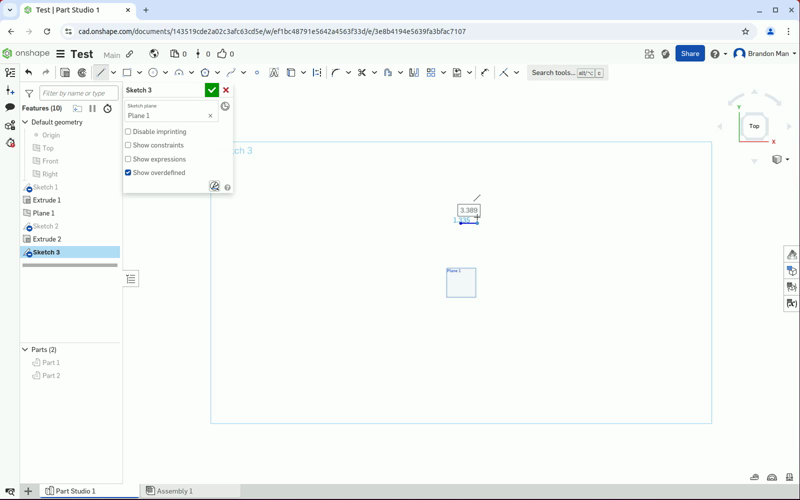
scroll(6)
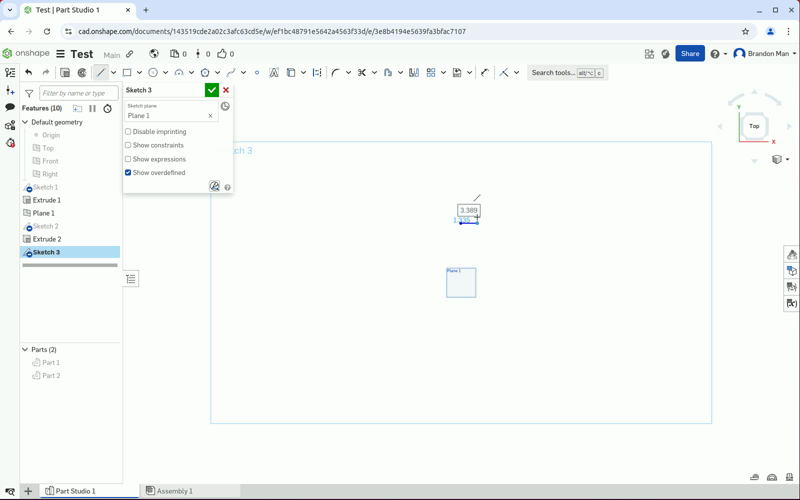
scroll(6)
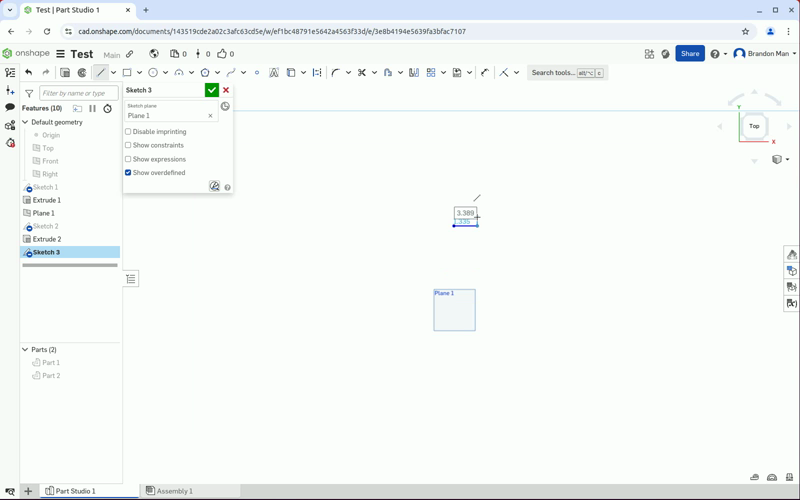
scroll(6)
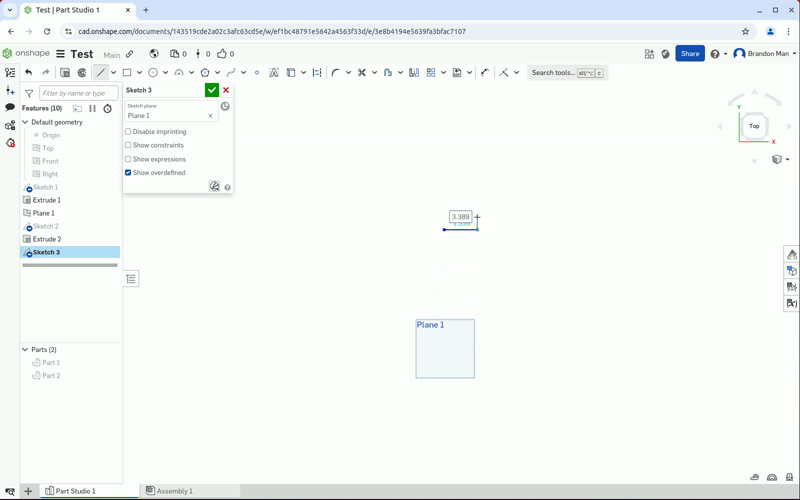
scroll(6)
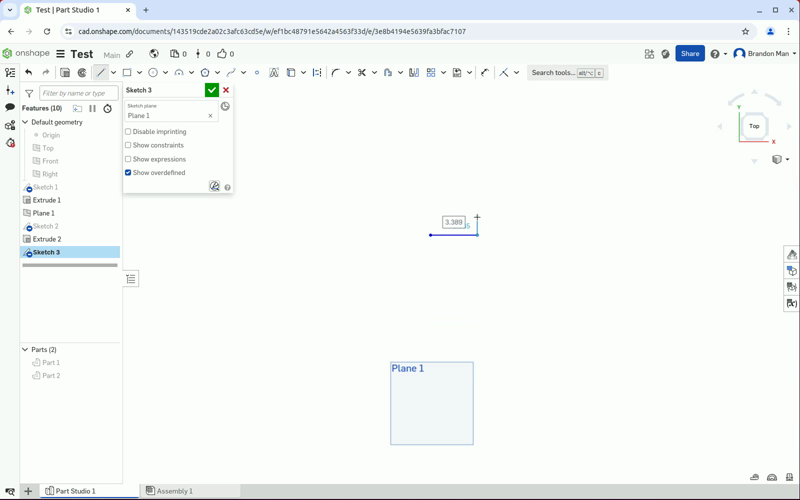
scroll(6)
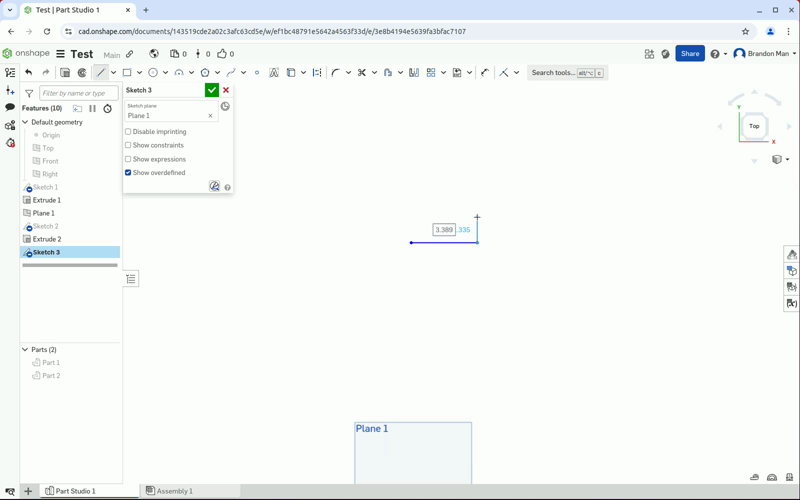
scroll(6)
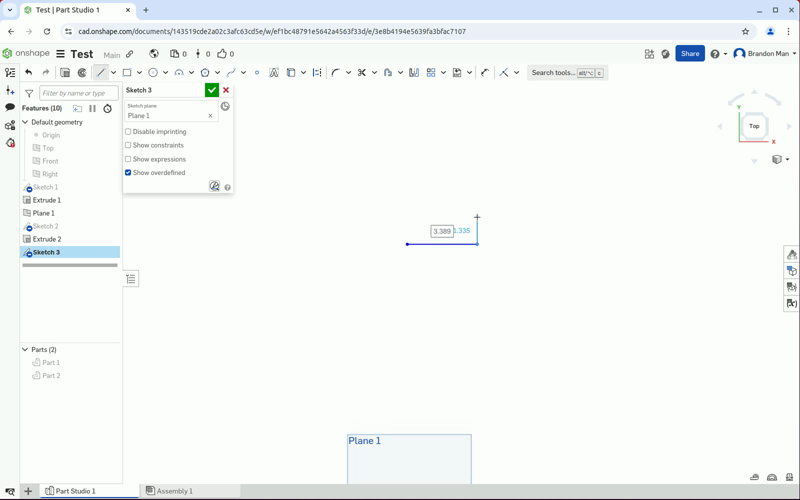
scroll(6)
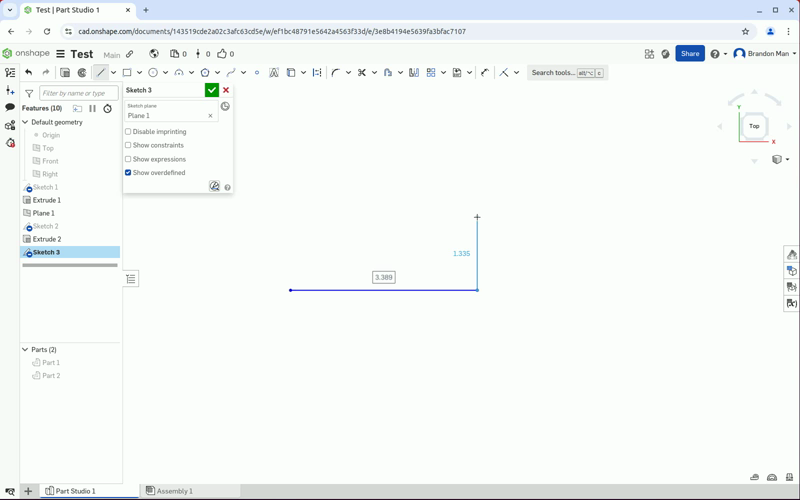
click(477, 216)
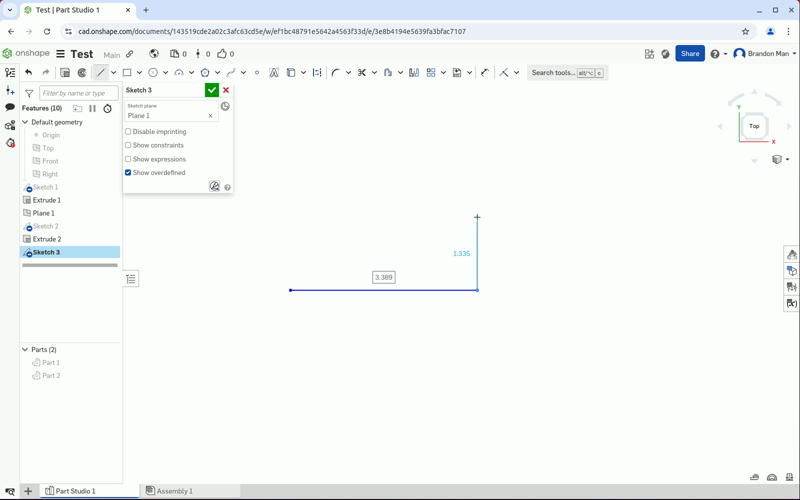
scroll(-6)
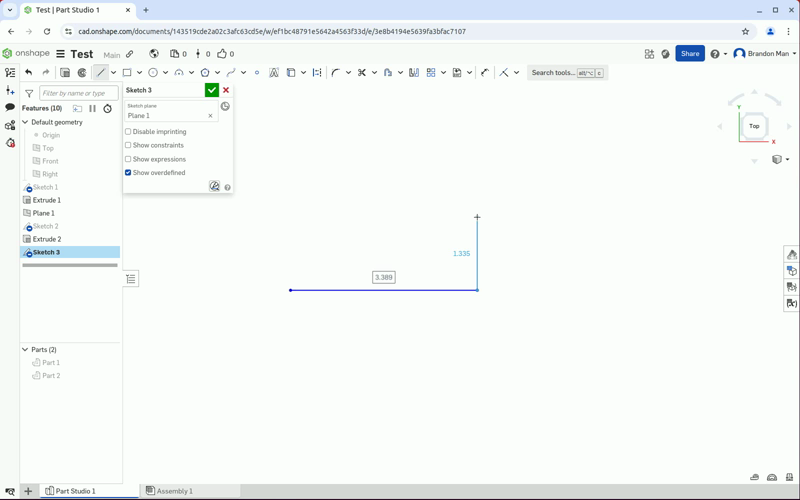
scroll(-6)
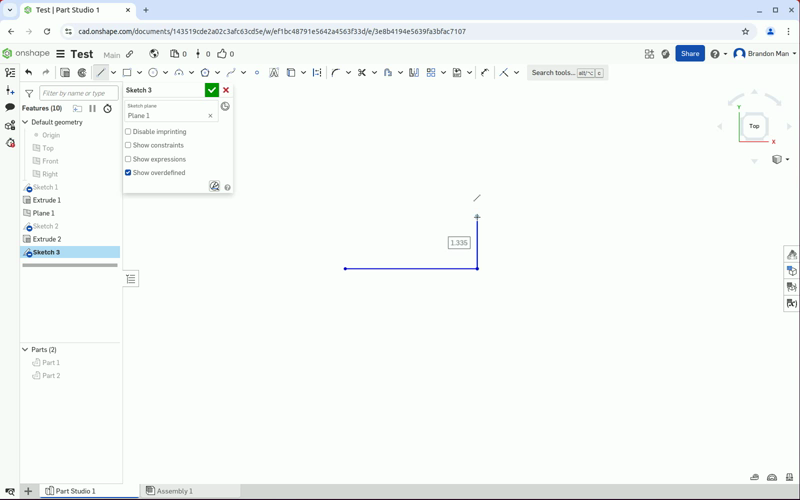
scroll(-6)
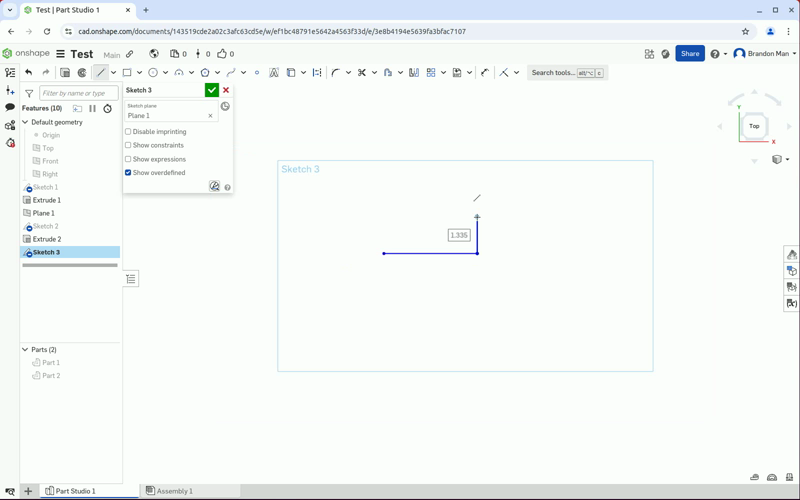
scroll(-6)
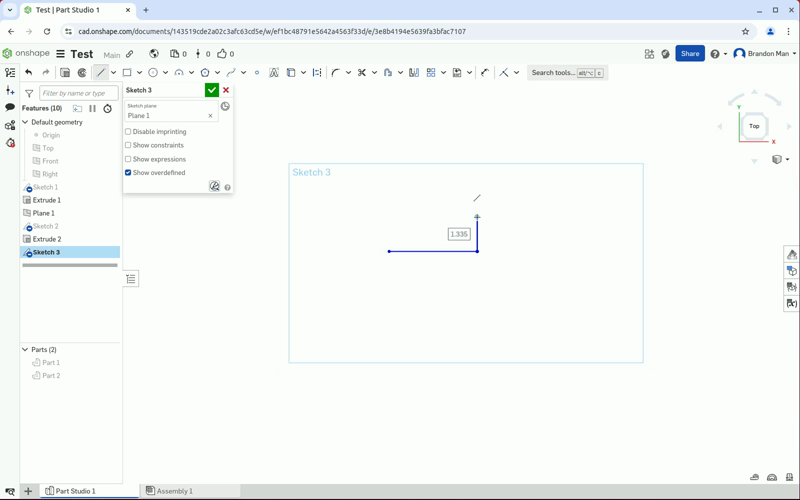
scroll(-6)
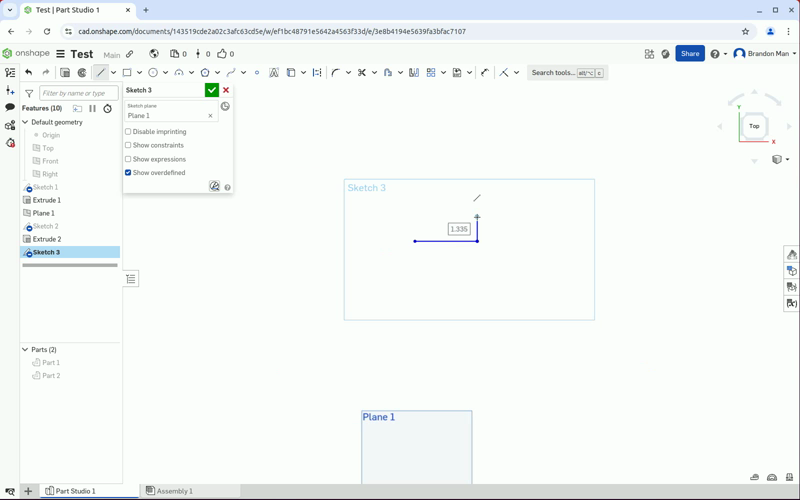
scroll(-6)
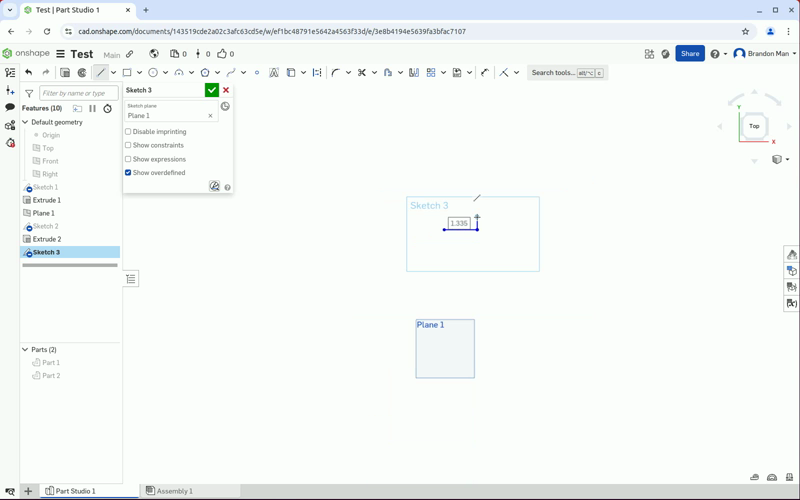
scroll(-6)
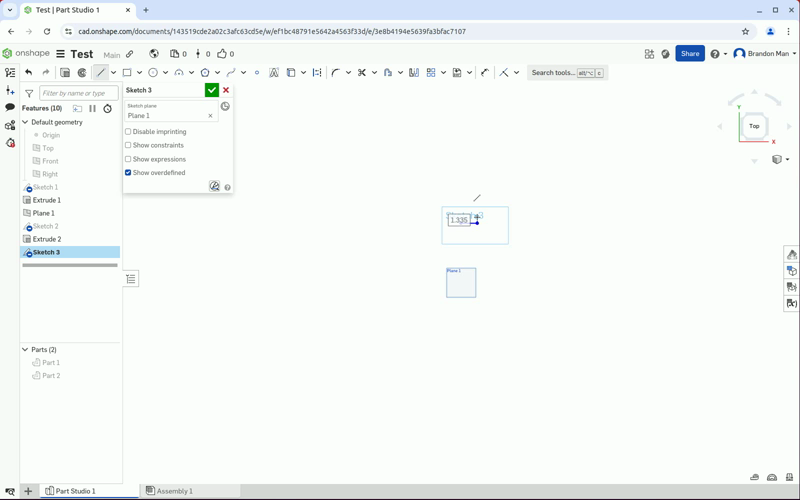
key_up(shift)
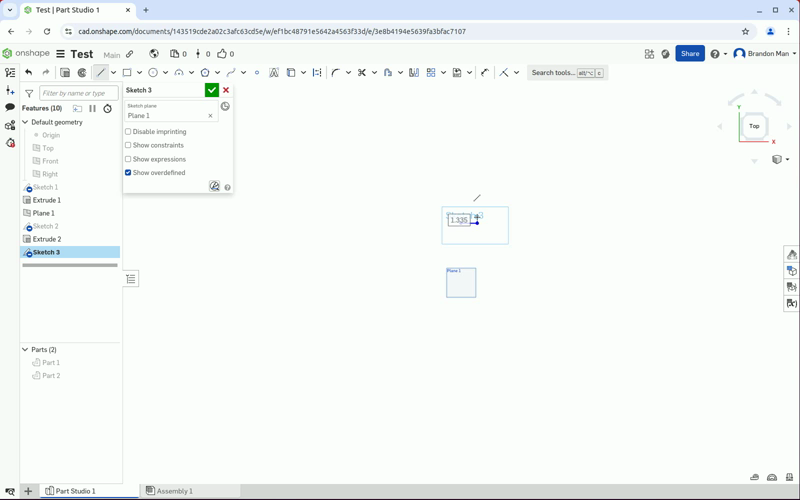
key_down(shift)
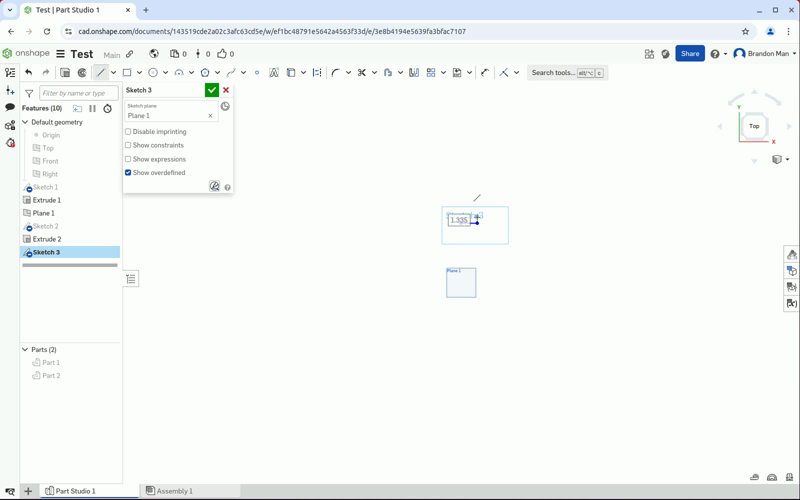
mouse_move(507, 216)
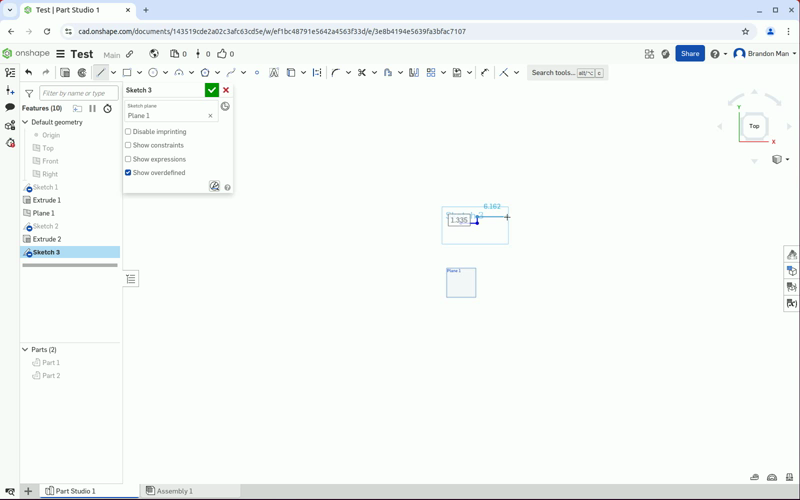
mouse_move(460, 216)
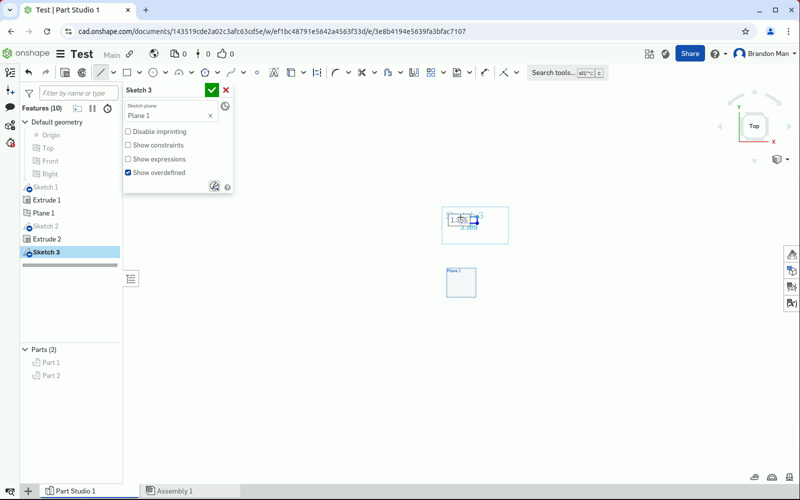
click(460, 216)
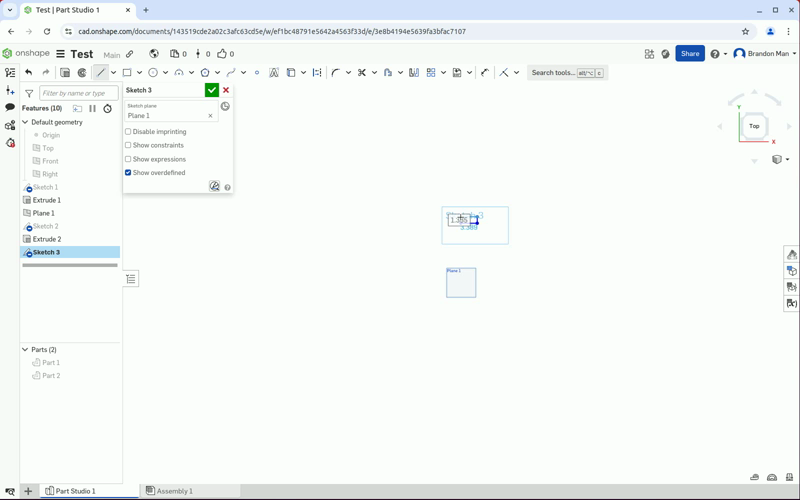
key_up(shift)
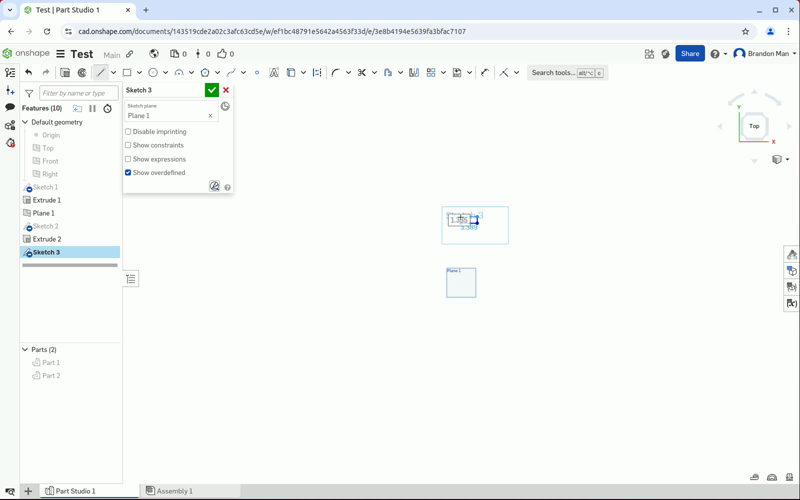
mouse_move(490, 216)
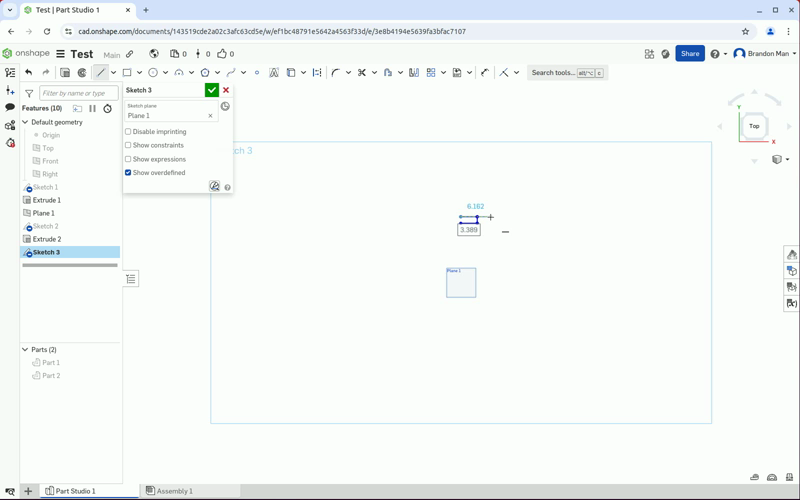
key_down(shift)
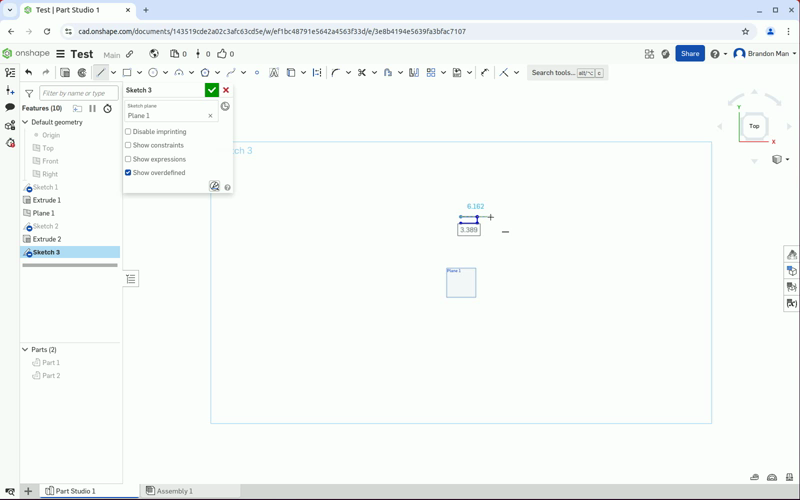
mouse_move(460, 223)
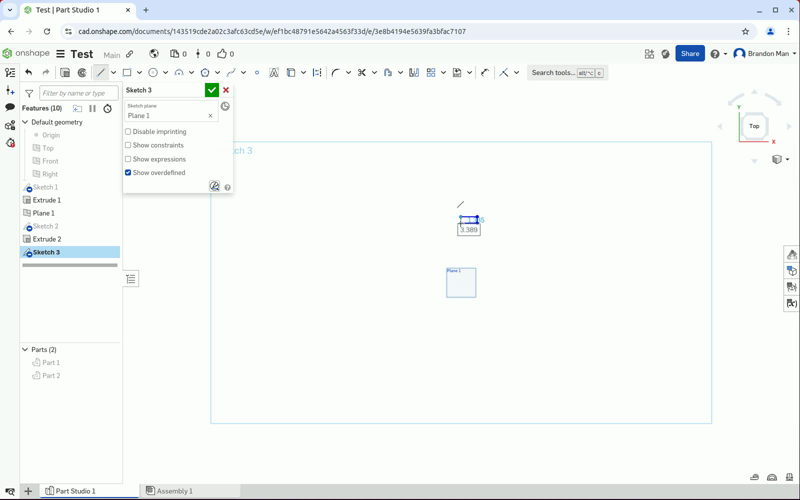
scroll(6)
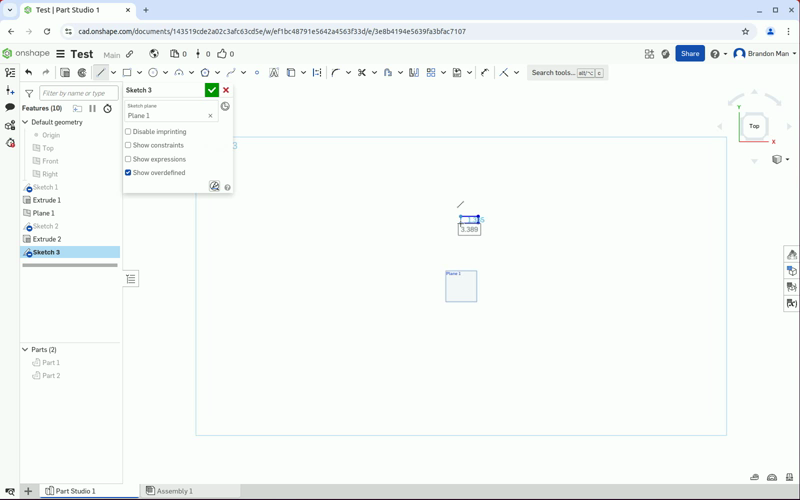
scroll(6)
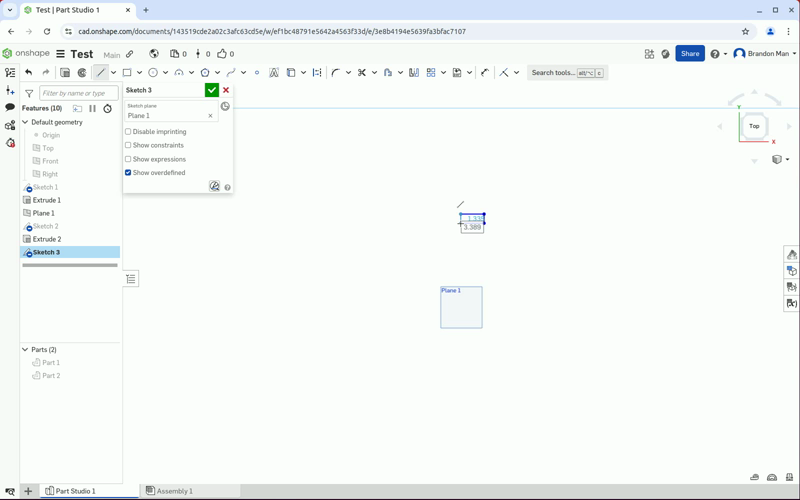
scroll(6)
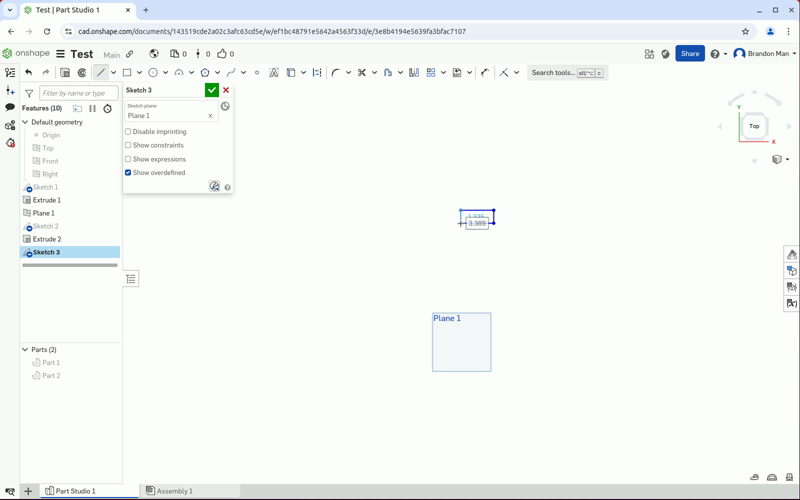
scroll(6)
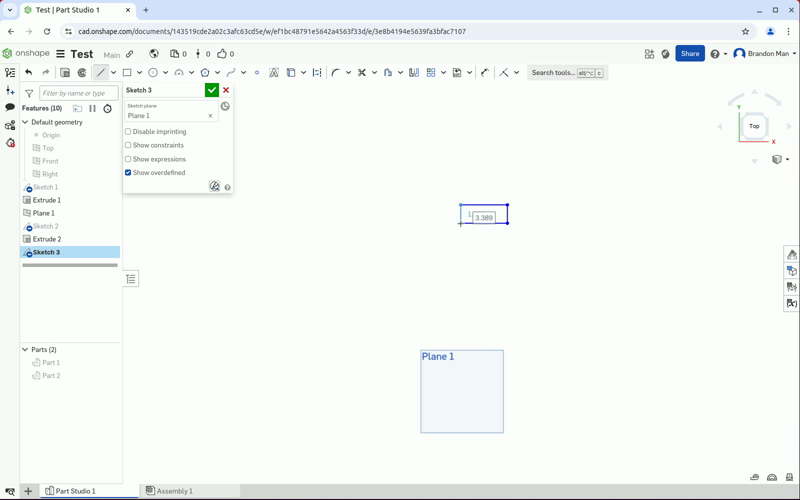
scroll(6)
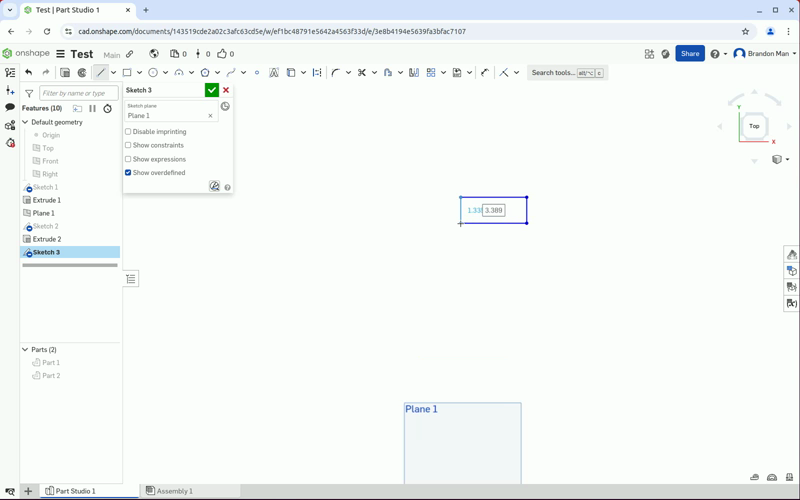
scroll(6)
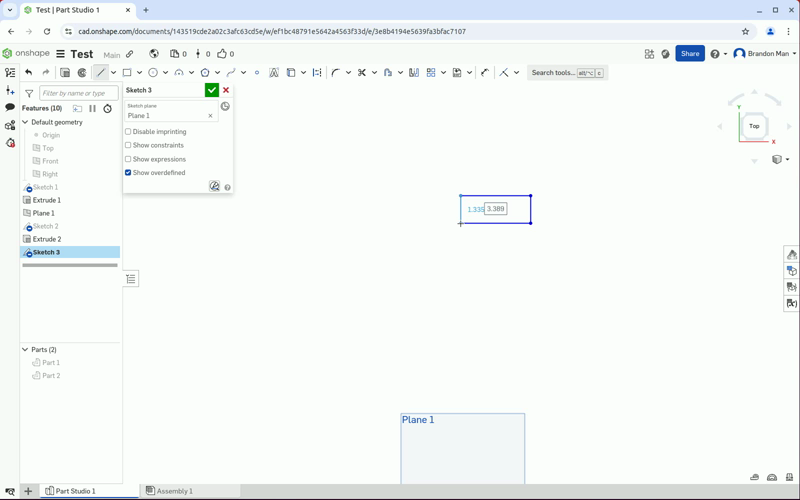
scroll(6)
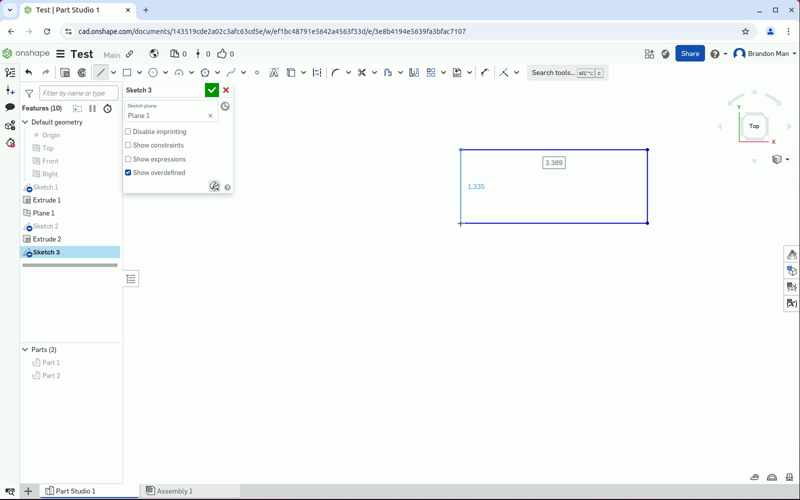
key_up(shift)
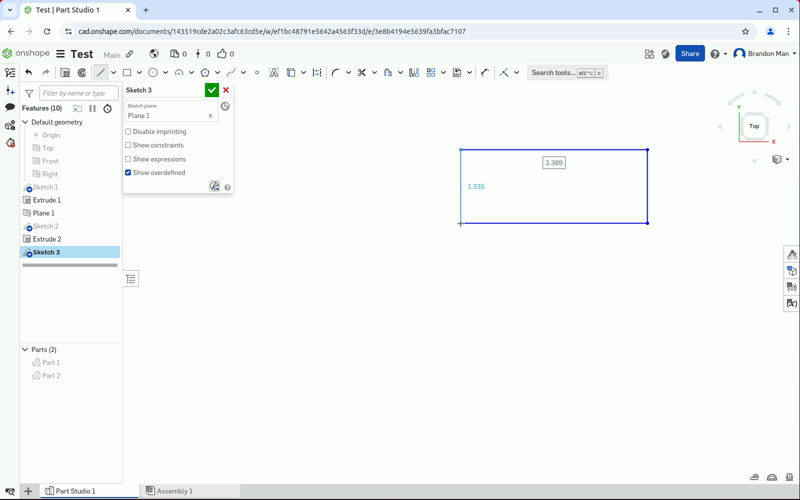
click(460, 223)
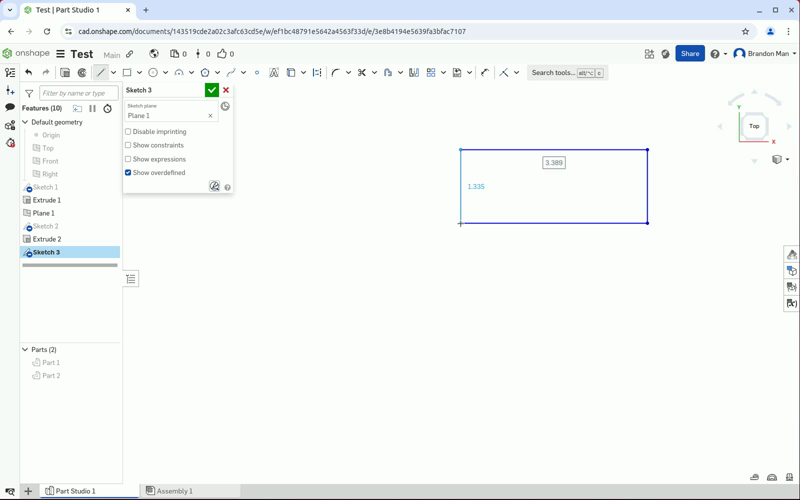
scroll(-6)
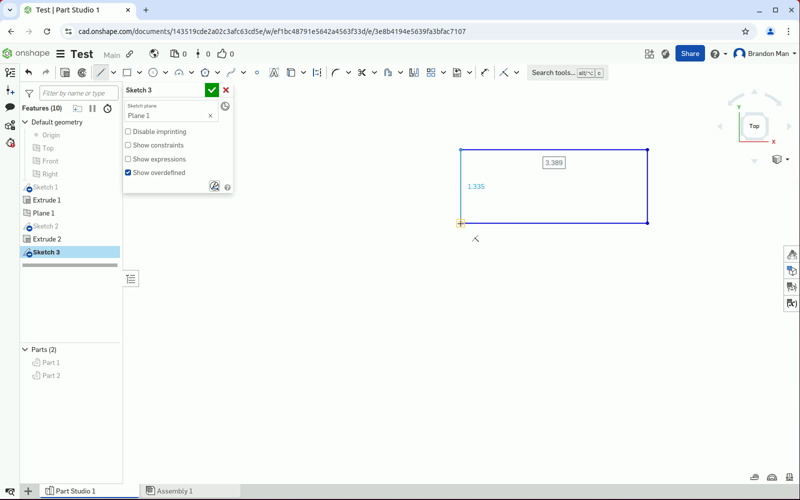
scroll(-6)
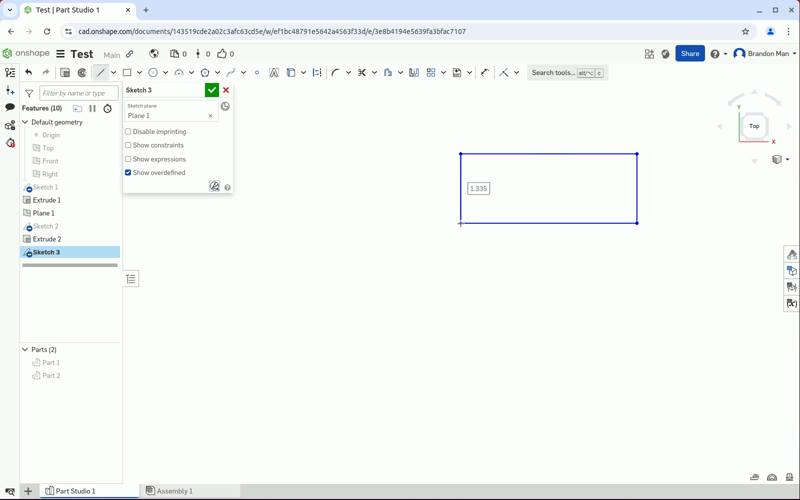
scroll(-6)
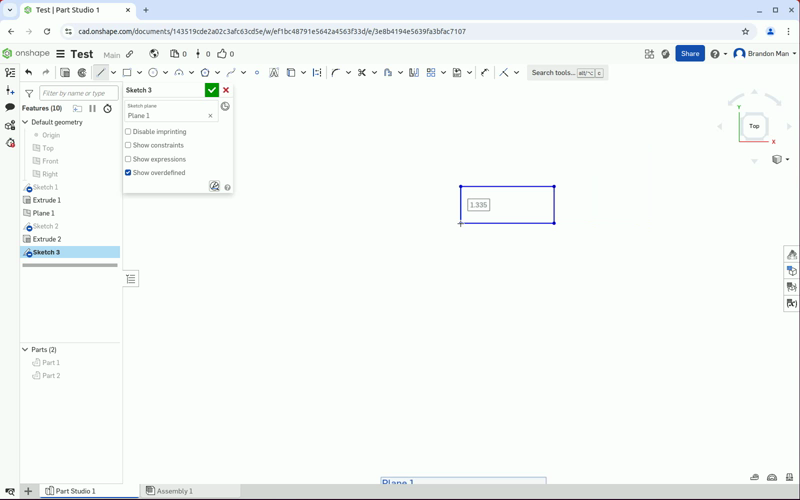
scroll(-6)
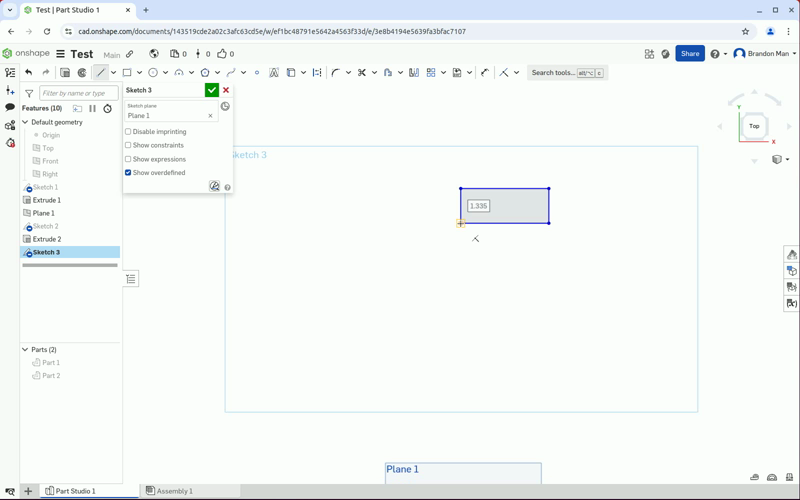
scroll(-6)
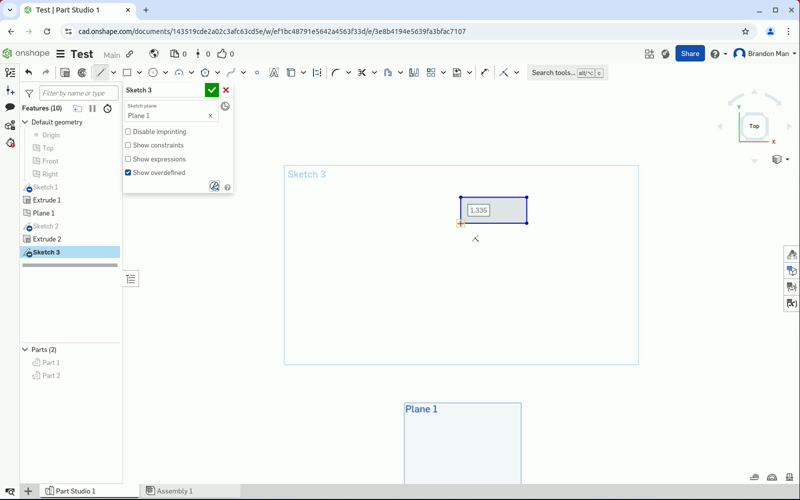
scroll(-6)
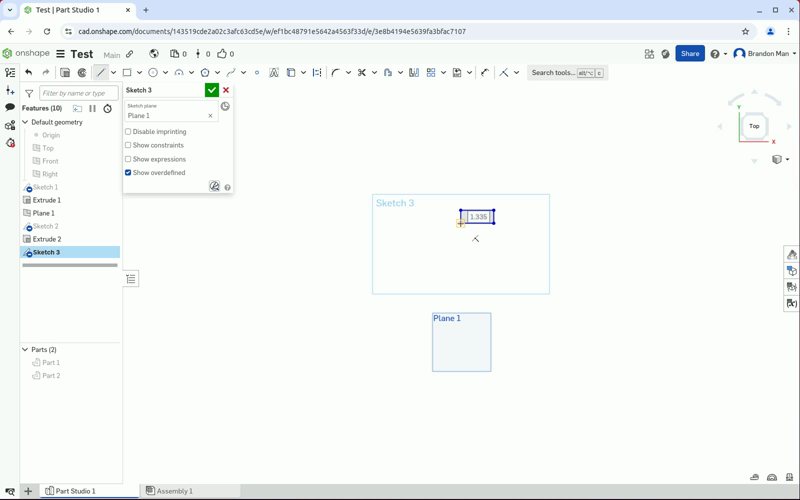
scroll(-6)
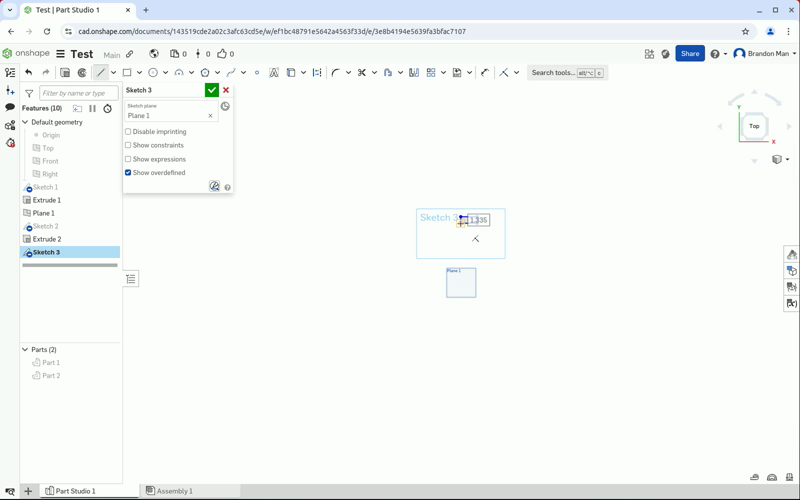
key(esc)
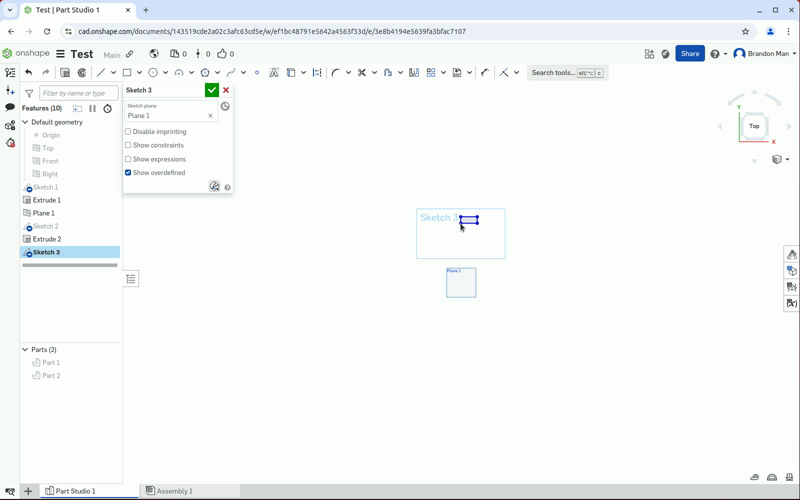
mouse_move(465, 217)
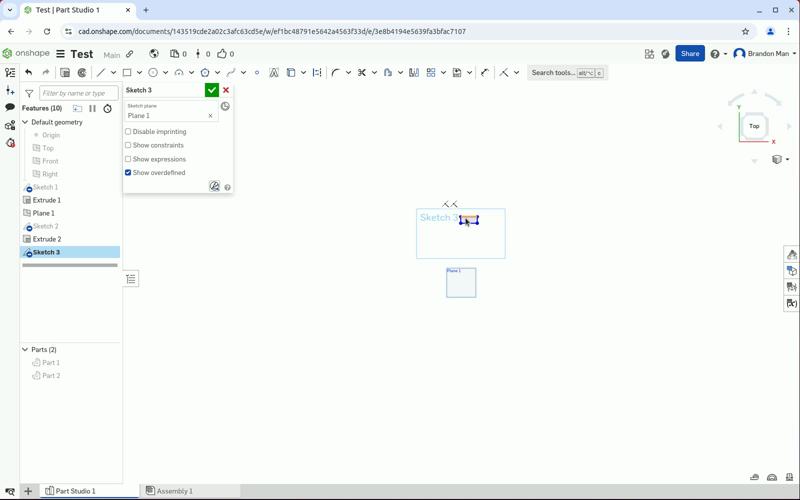
scroll(6)
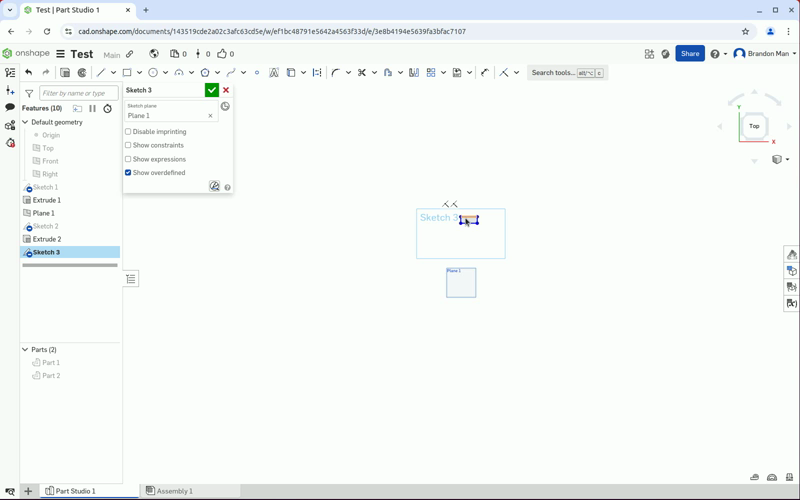
scroll(6)
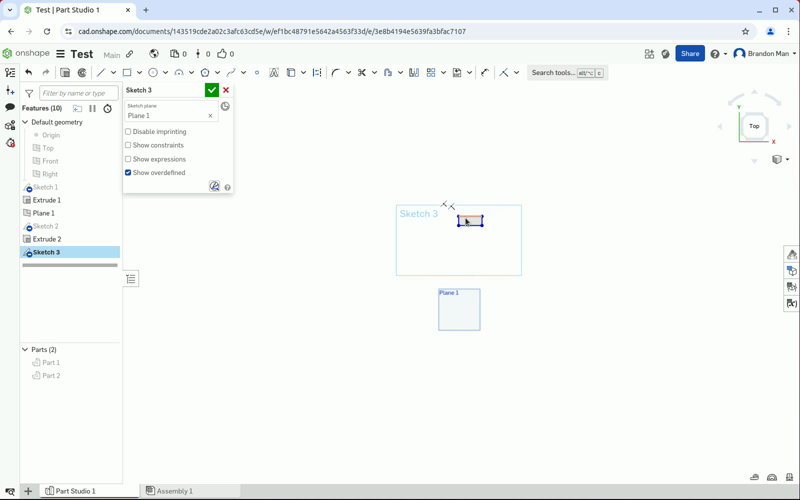
scroll(6)
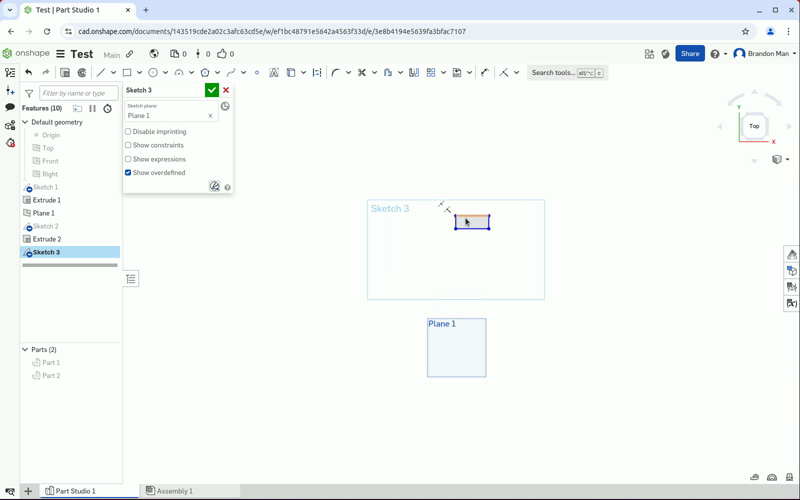
scroll(6)
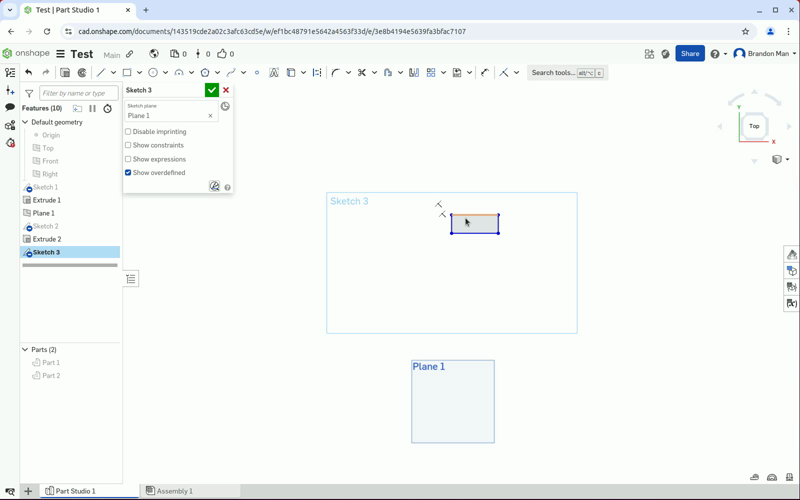
scroll(6)
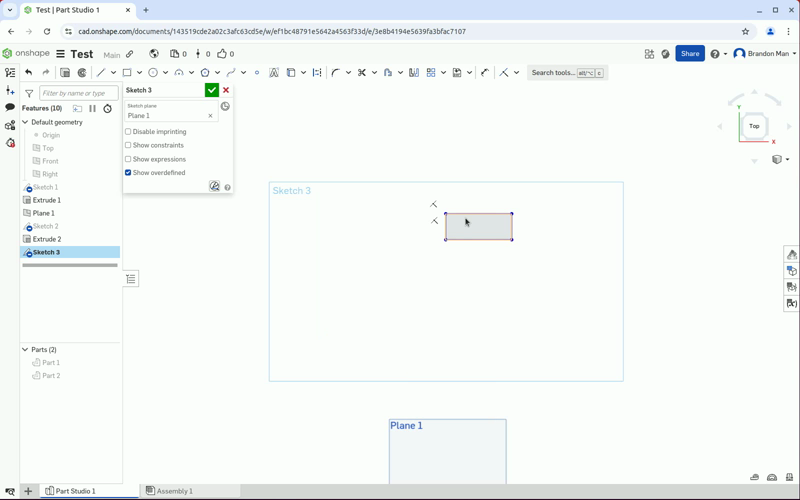
scroll(6)
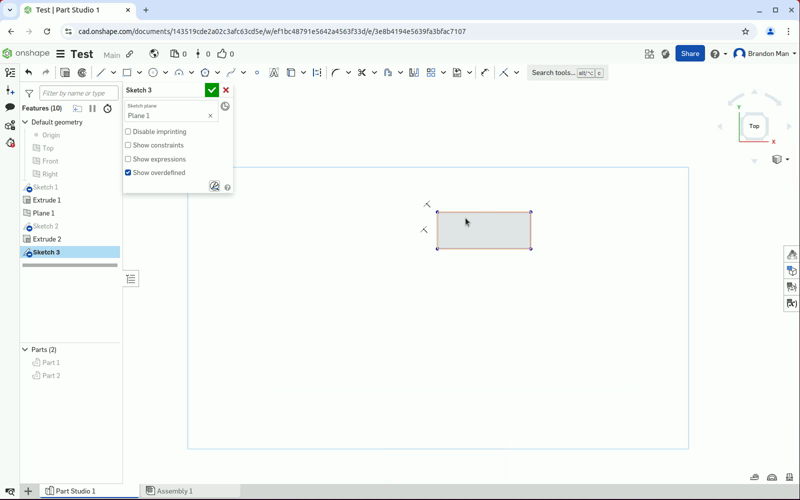
scroll(6)
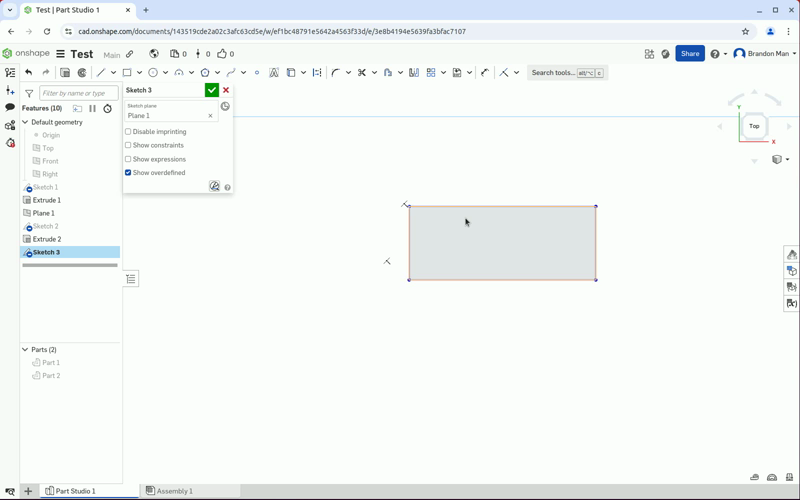
click(465, 217)
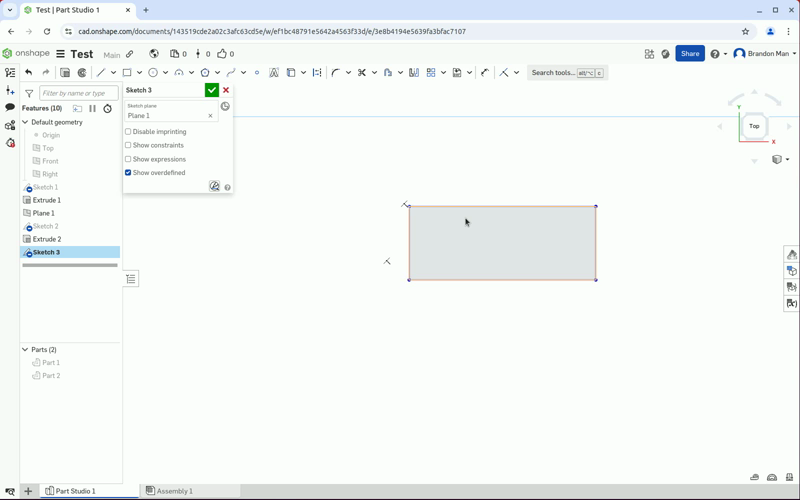
scroll(-6)
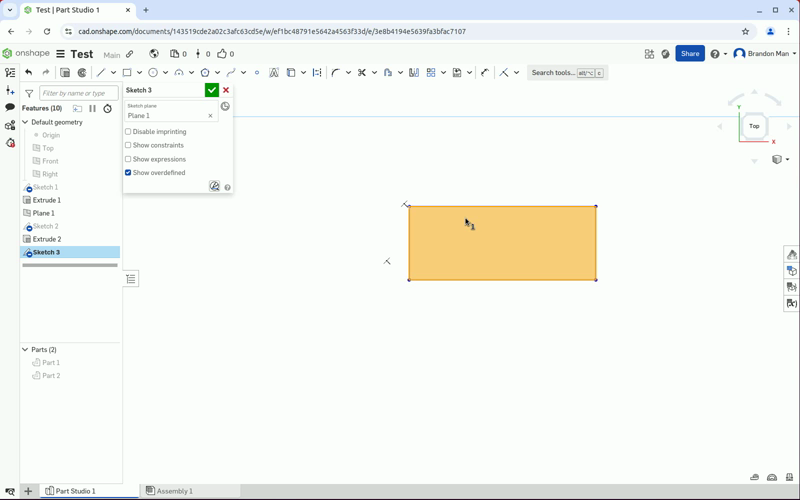
scroll(-6)
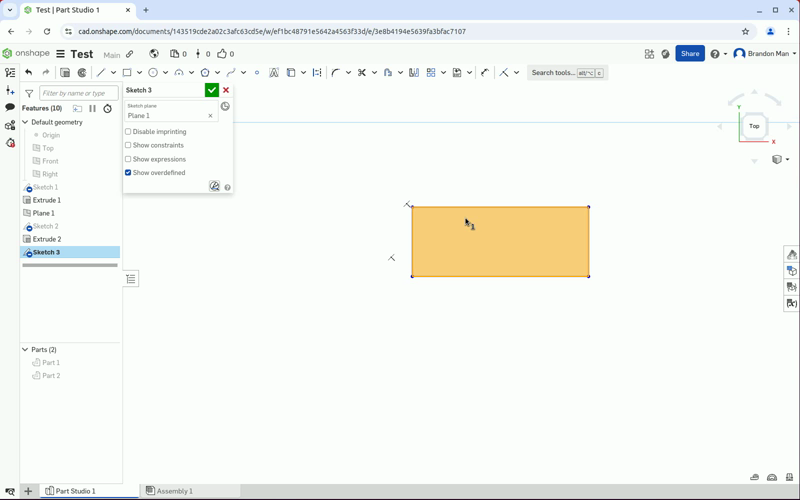
scroll(-6)
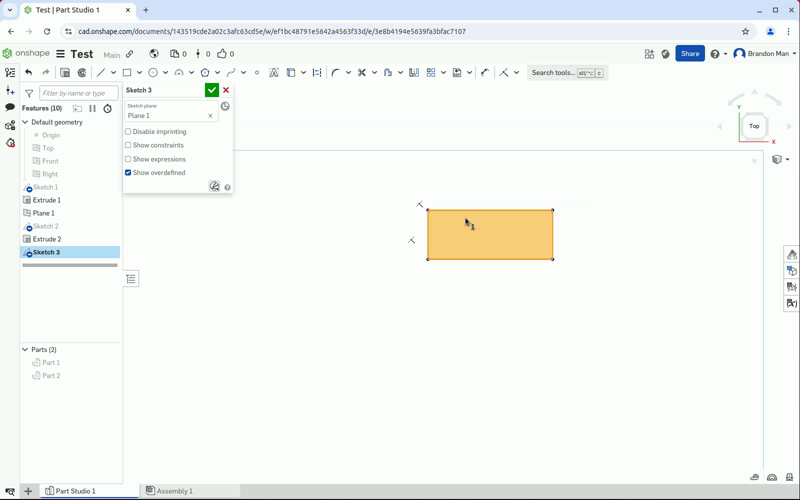
scroll(-6)
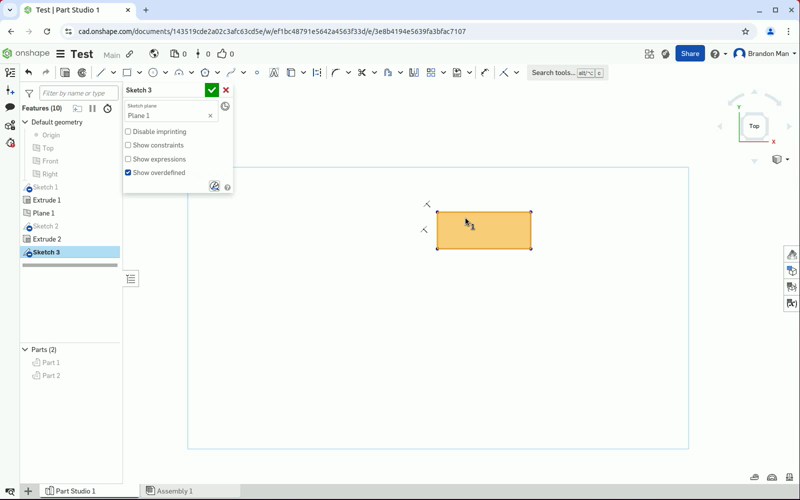
scroll(-6)
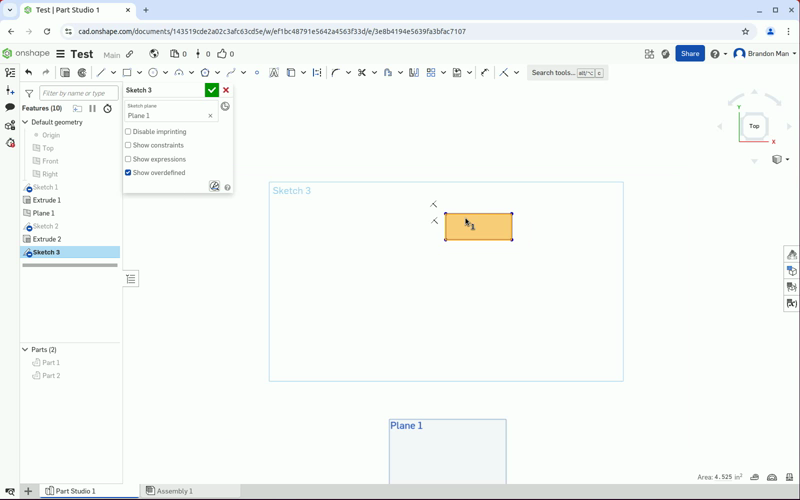
scroll(-6)
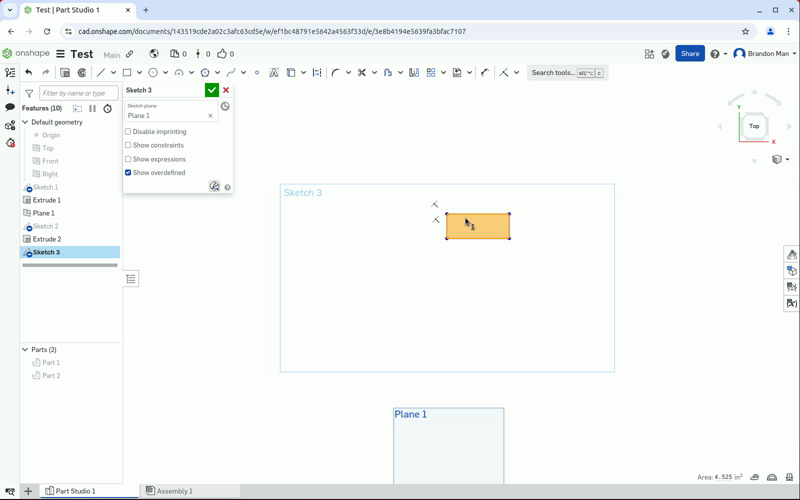
scroll(-6)
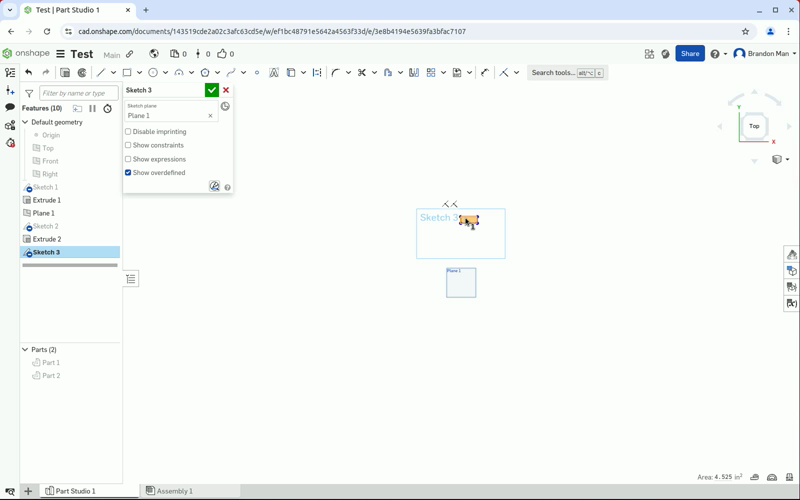
mouse_move(73, 352)
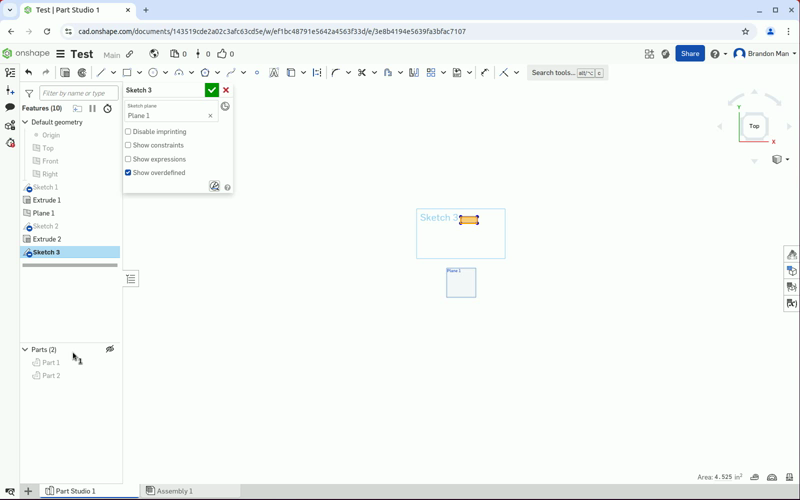
key(shift+y)
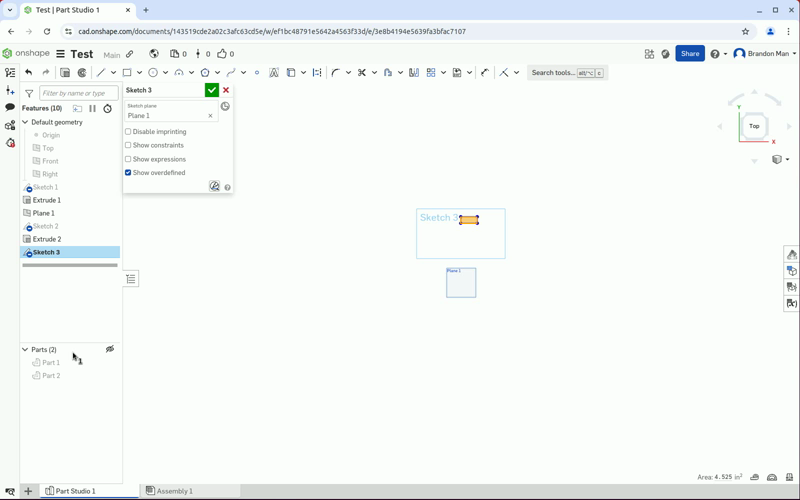
key(shift+e)
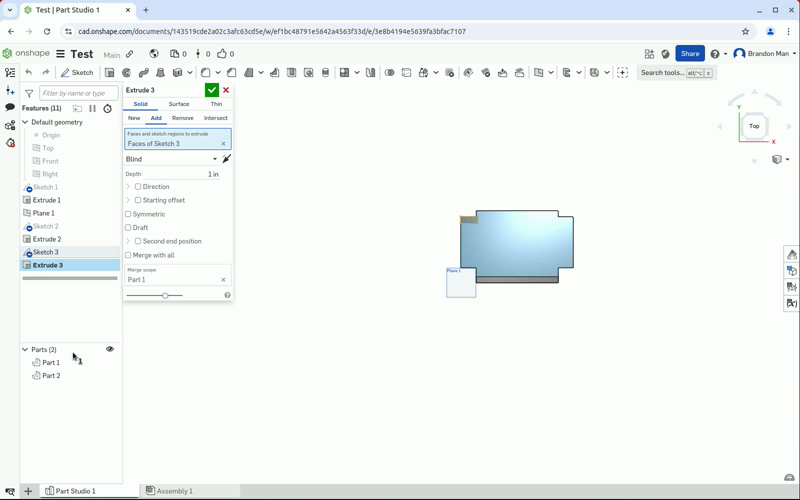
mouse_move(143, 106)
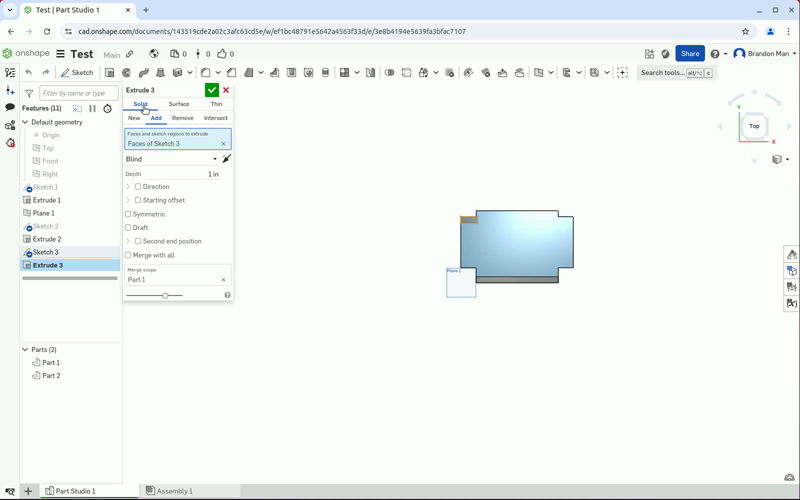
click(143, 106)
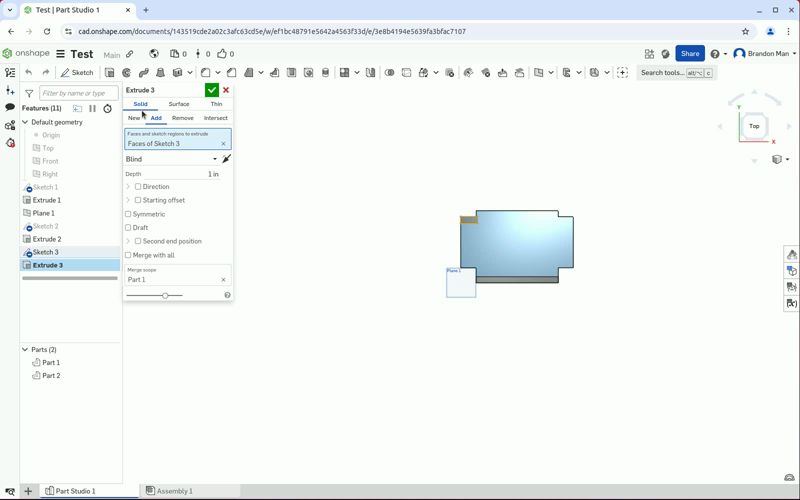
mouse_move(137, 120)
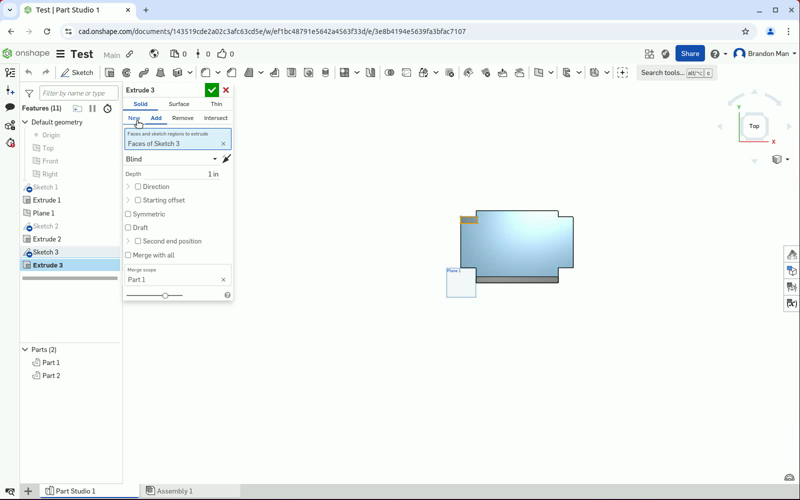
click(137, 120)
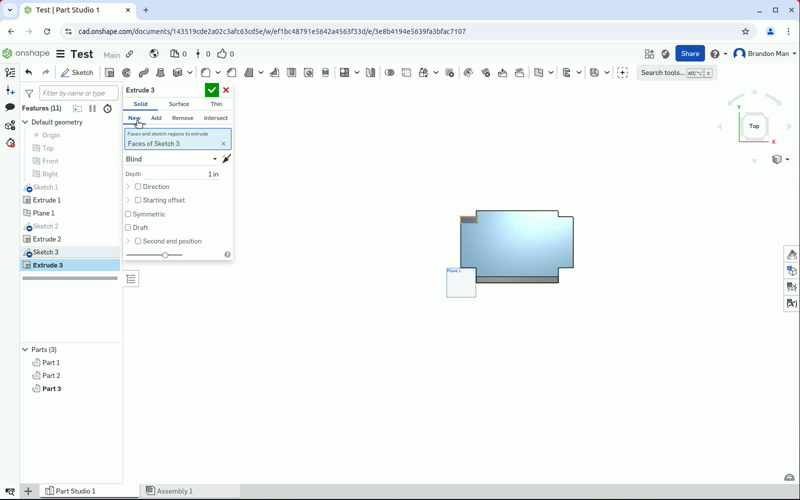
key(tab, 4)
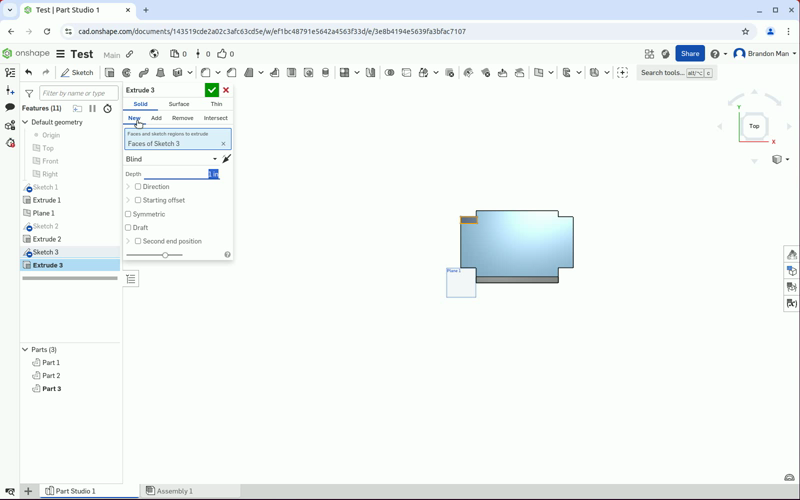
text(9.869)
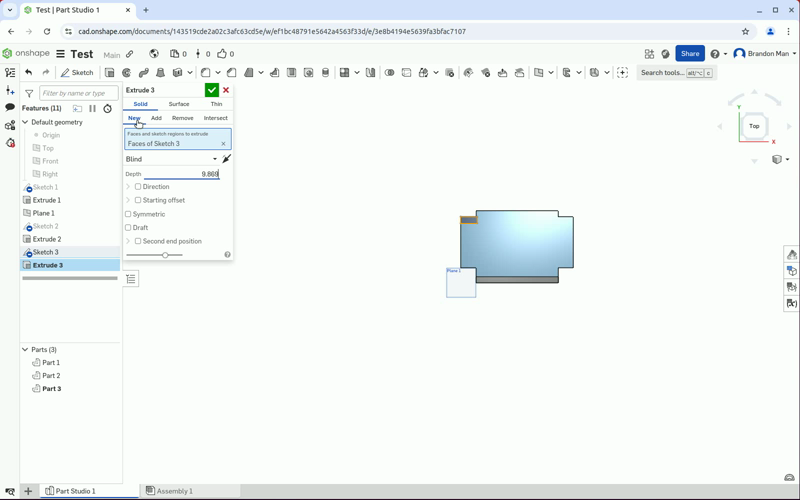
key(enter)
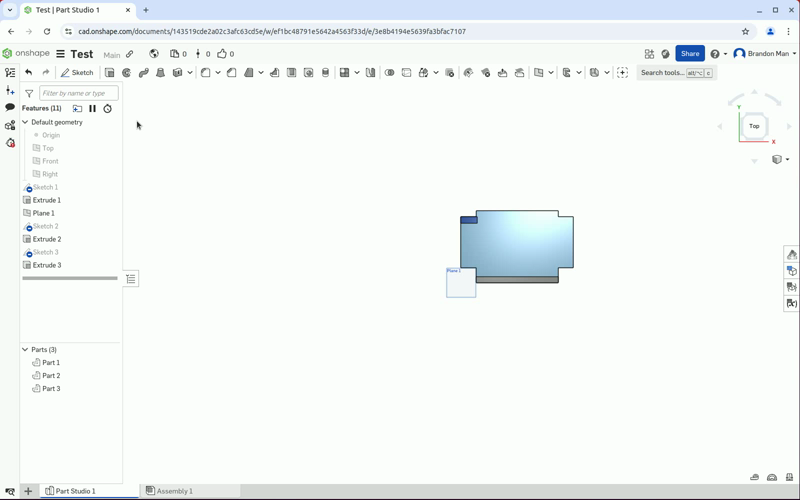
key(shift+h)
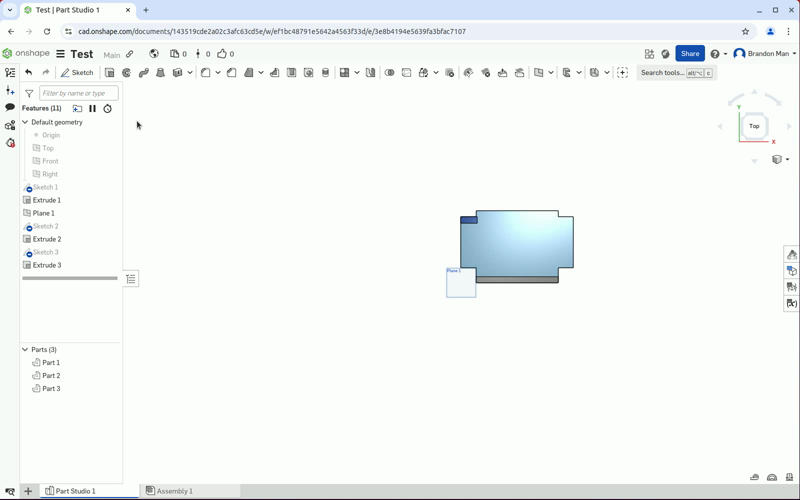
key(shift+h)
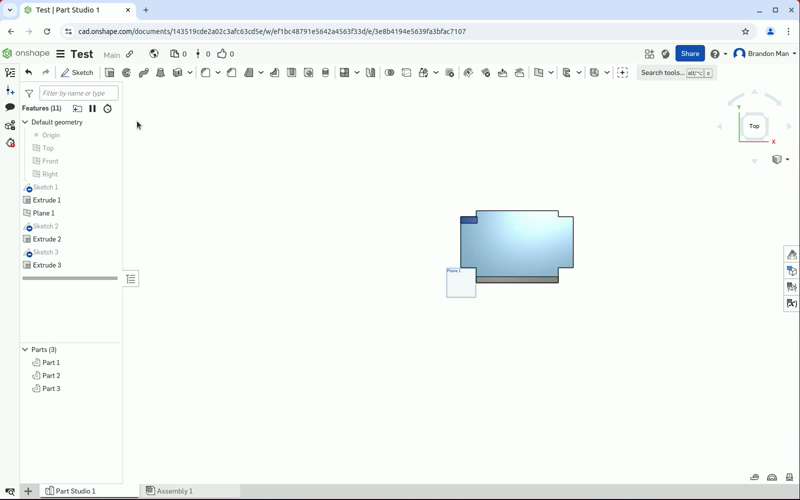
mouse_move(73, 189)
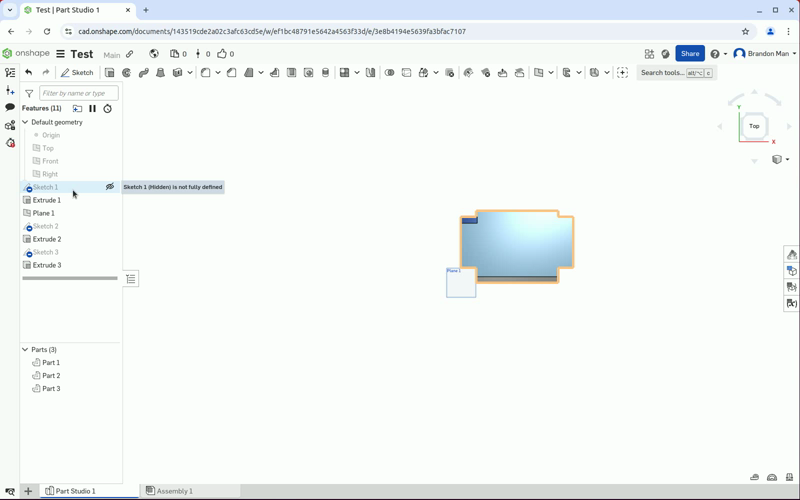
click(73, 189)
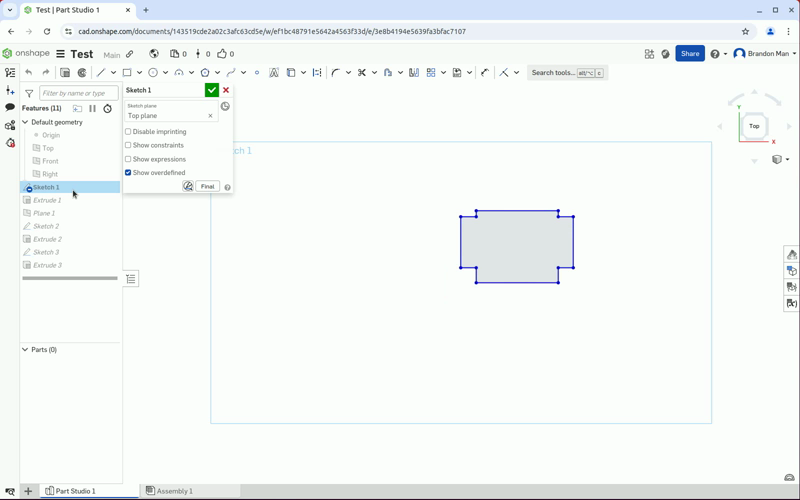
mouse_move(229, 92)
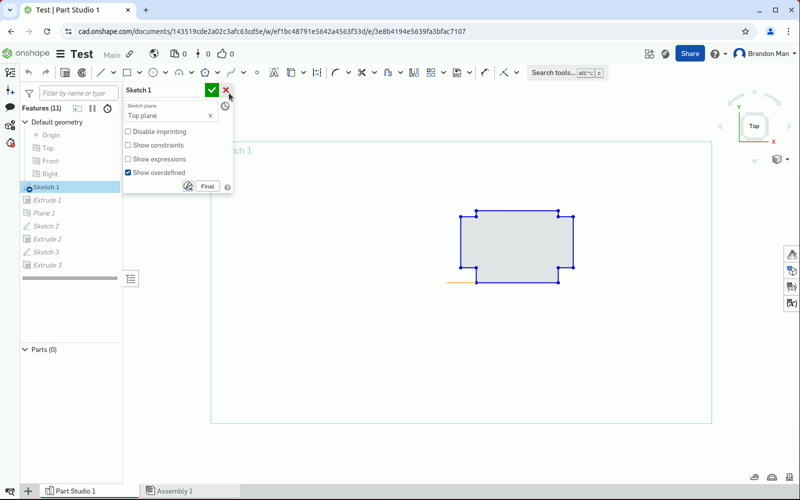
click(229, 92)
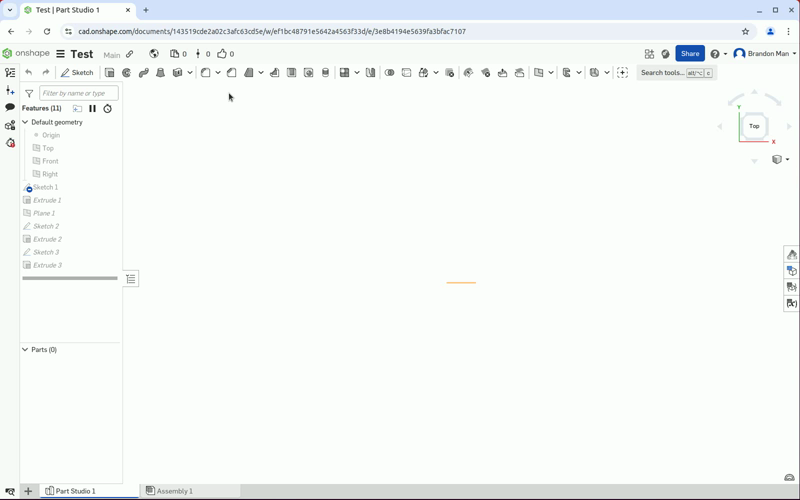
key(shift+s)
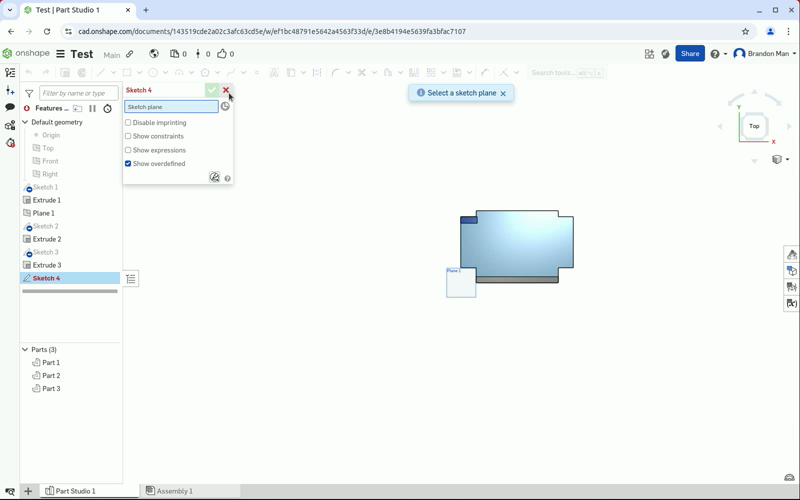
mouse_move(73, 215)
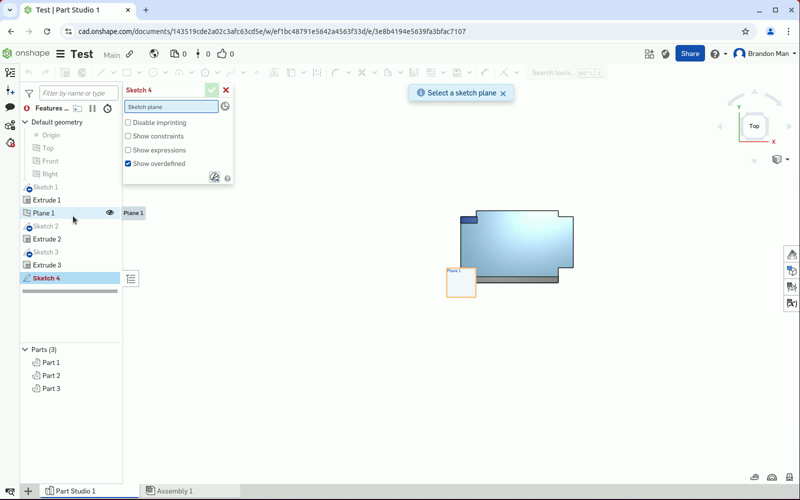
click(73, 215)
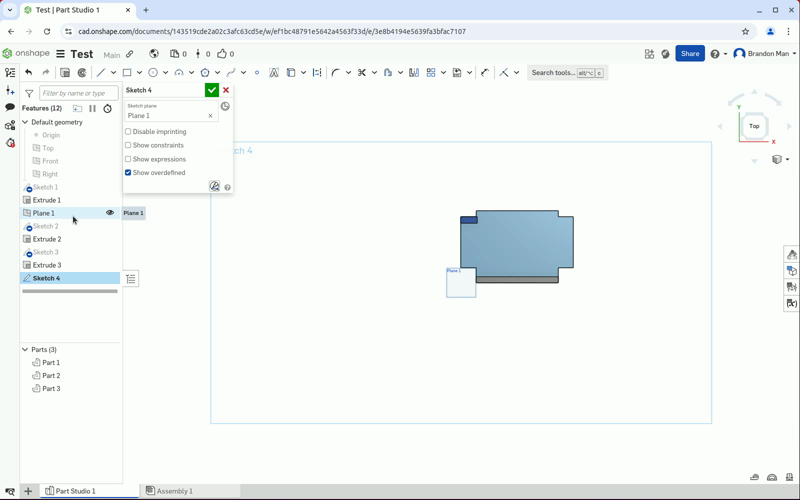
mouse_move(73, 352)
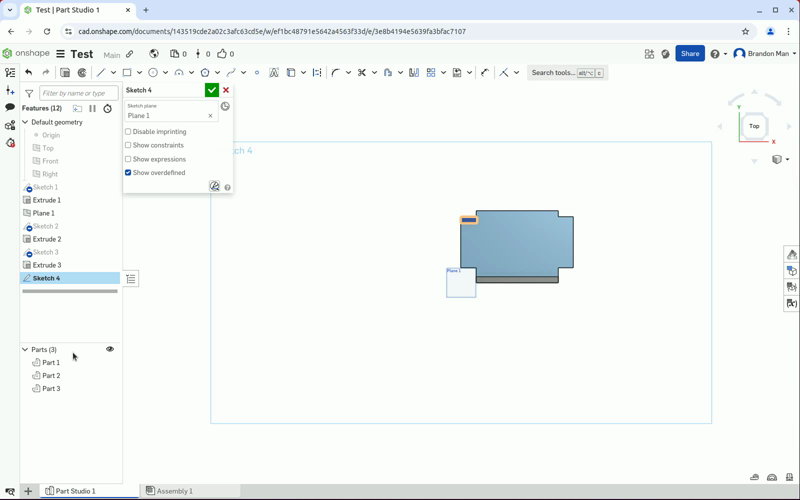
key(y)
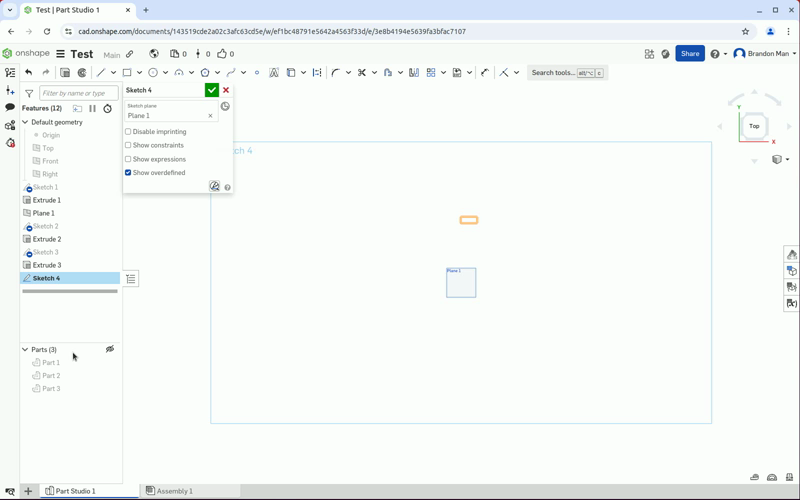
key(l)
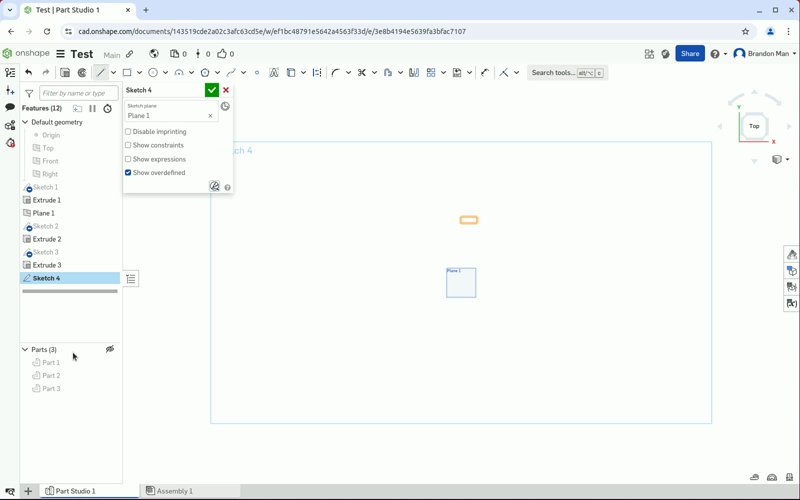
key_down(shift)
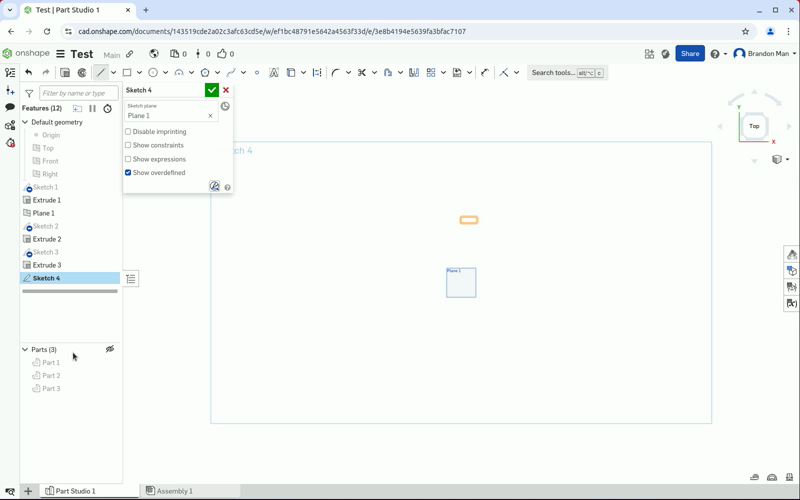
mouse_move(558, 223)
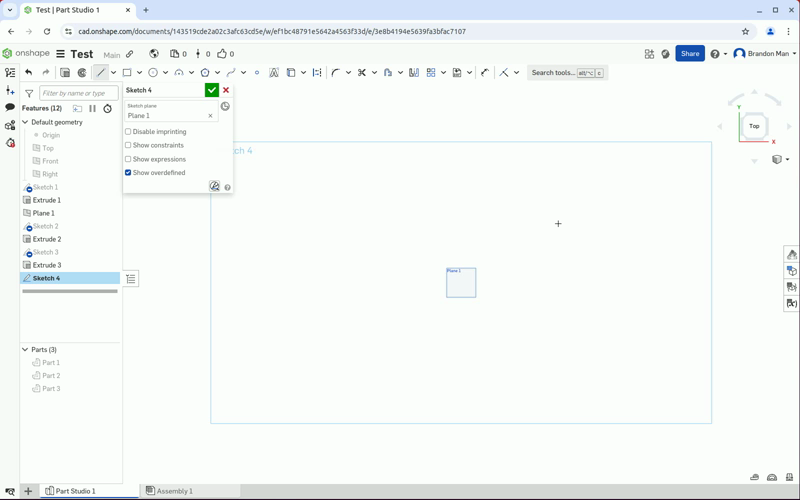
click(558, 223)
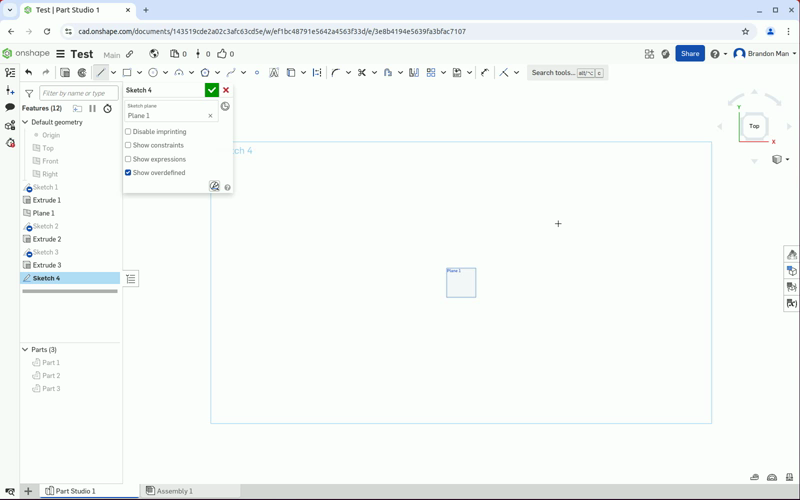
key_up(shift)
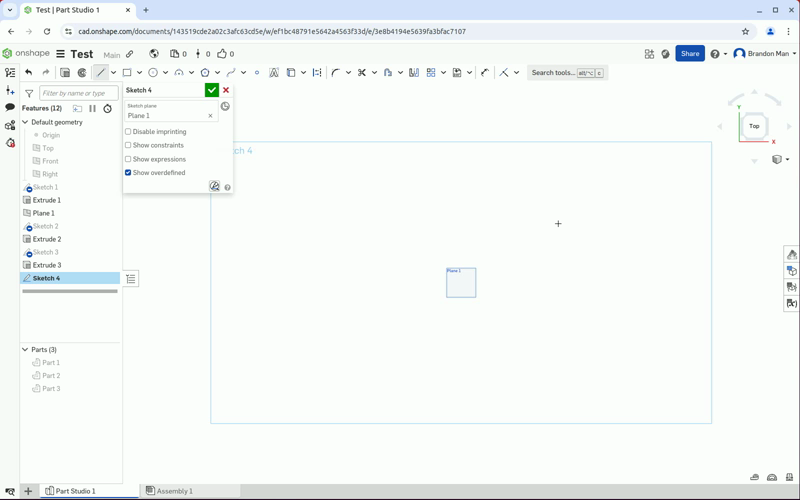
key_down(shift)
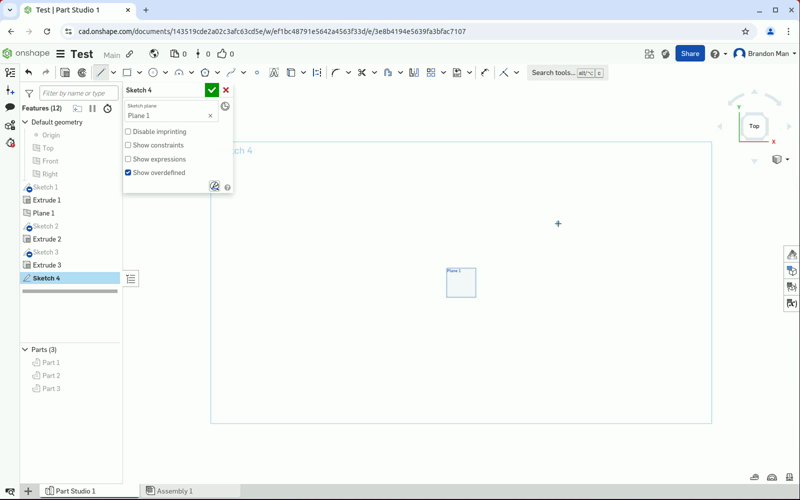
mouse_move(588, 223)
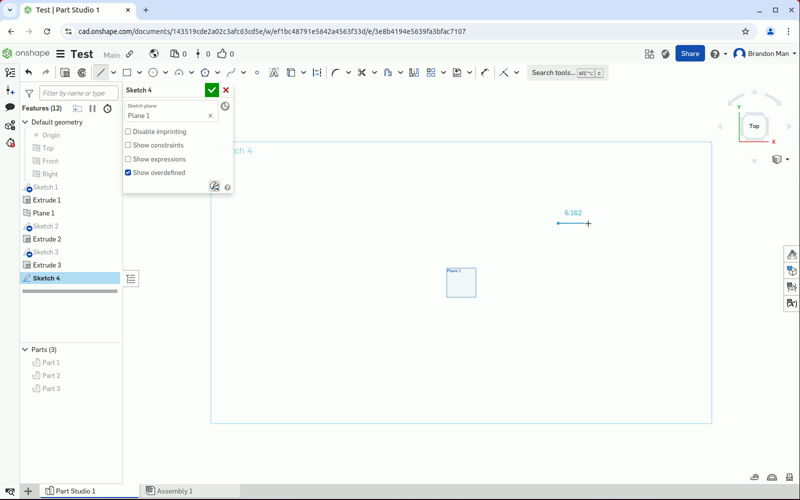
mouse_move(574, 223)
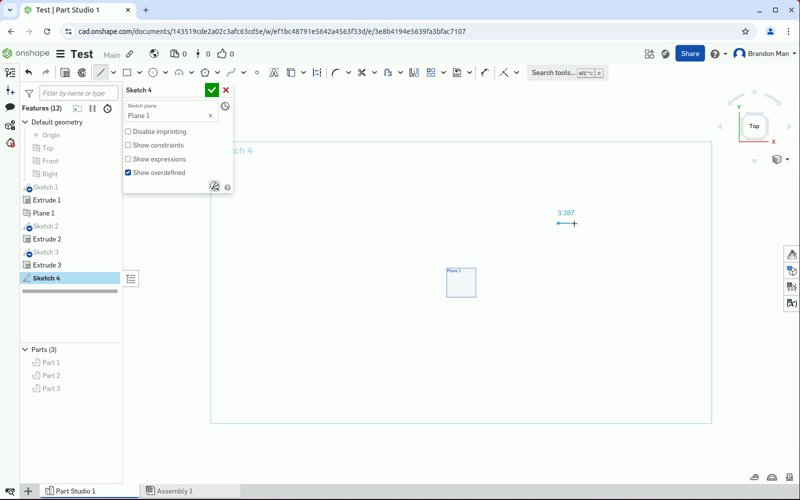
click(574, 223)
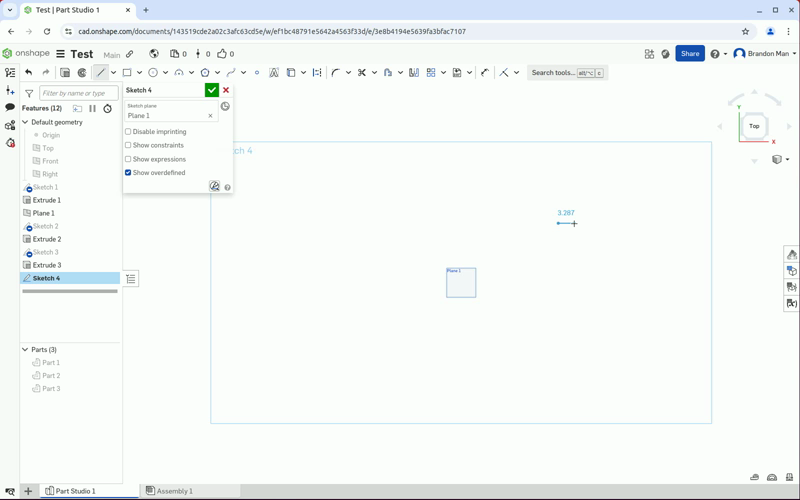
key_up(shift)
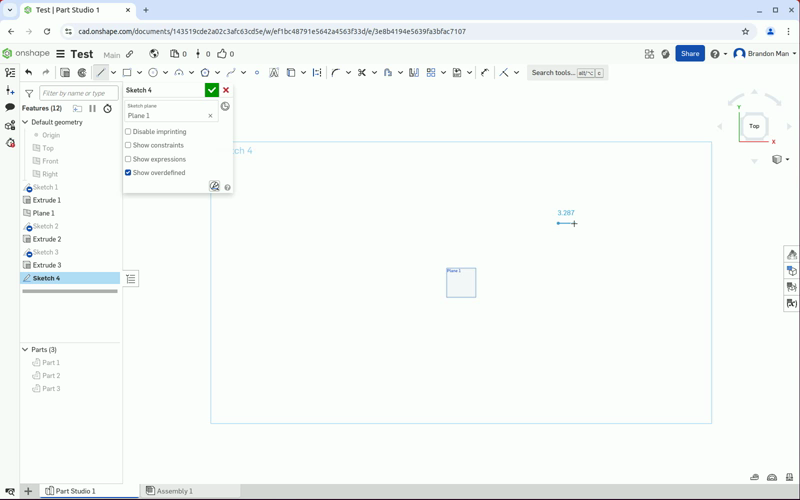
key_down(shift)
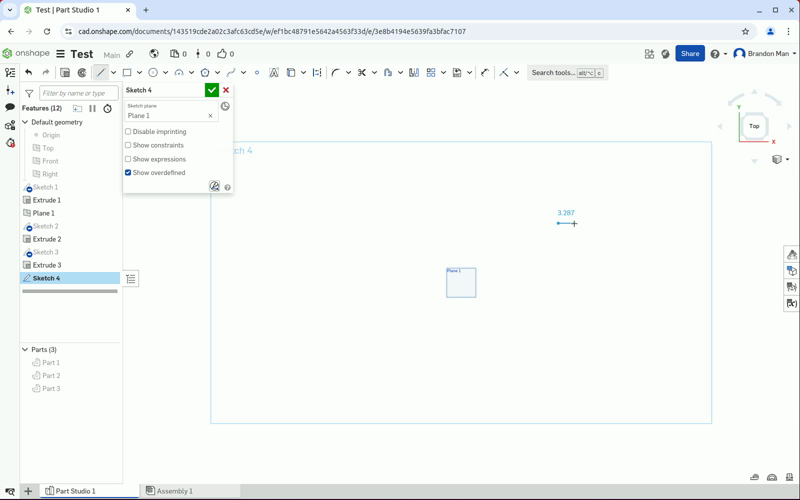
mouse_move(589, 223)
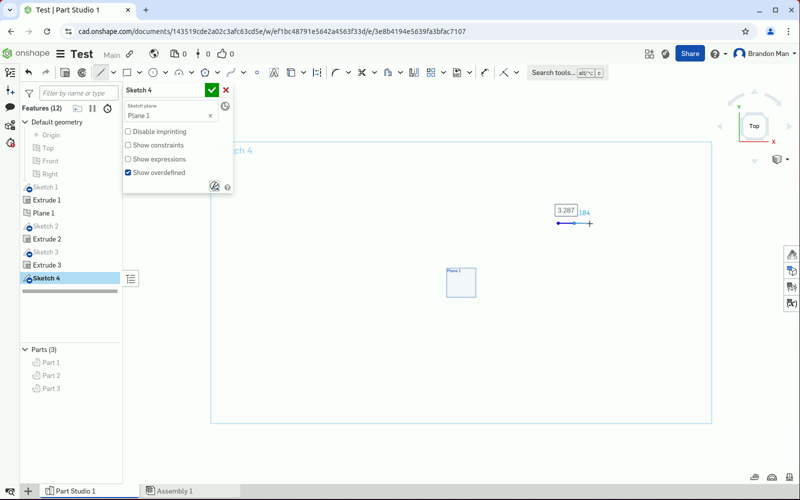
mouse_move(574, 216)
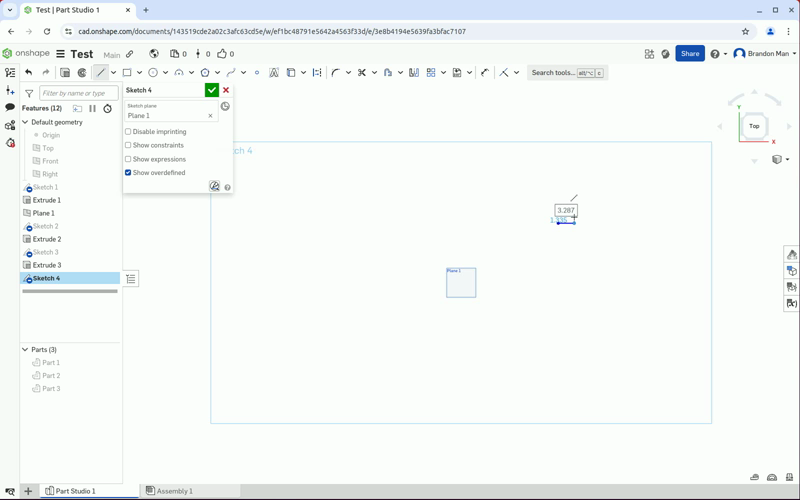
scroll(6)
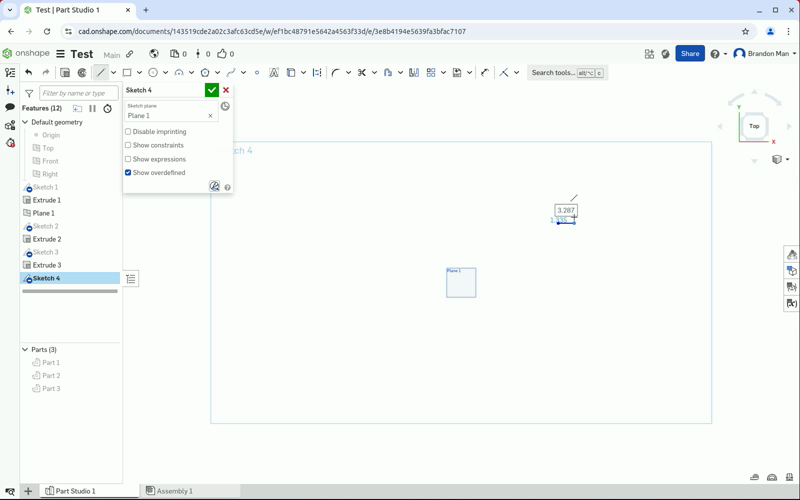
scroll(6)
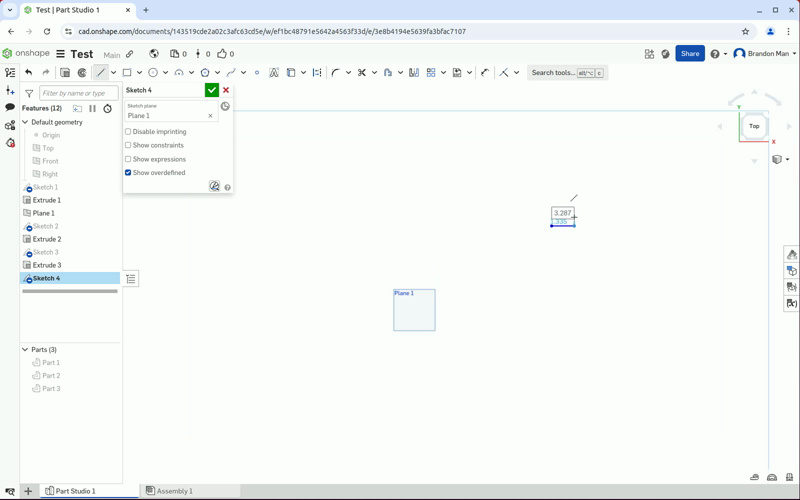
scroll(6)
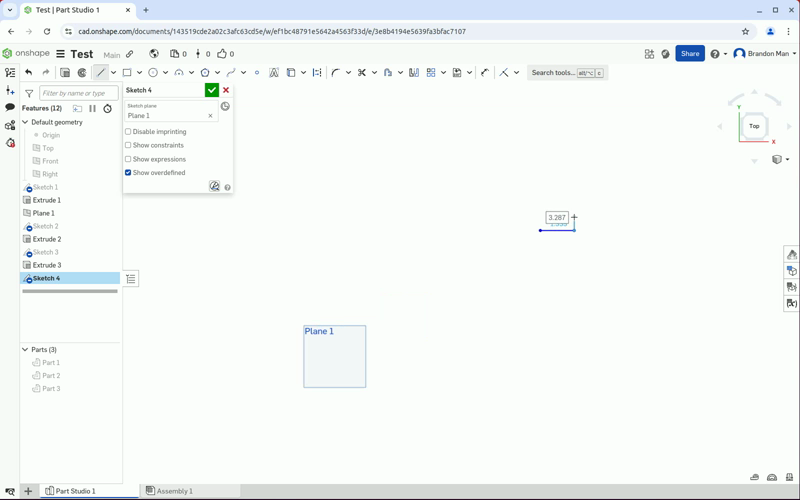
scroll(6)
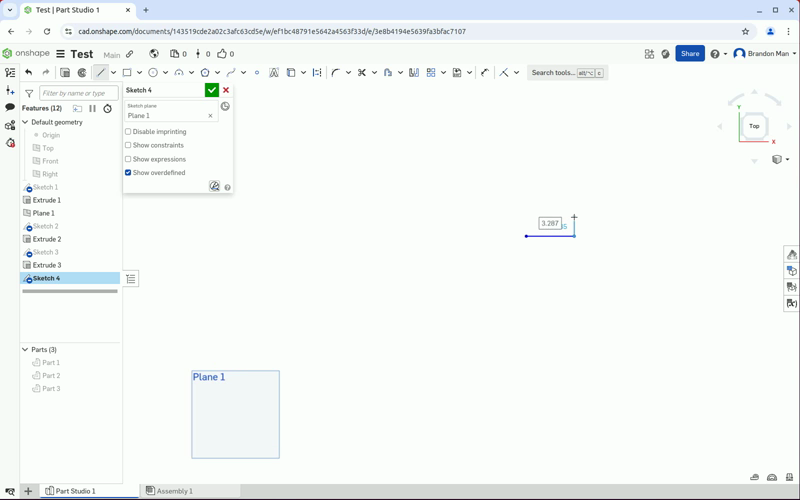
scroll(6)
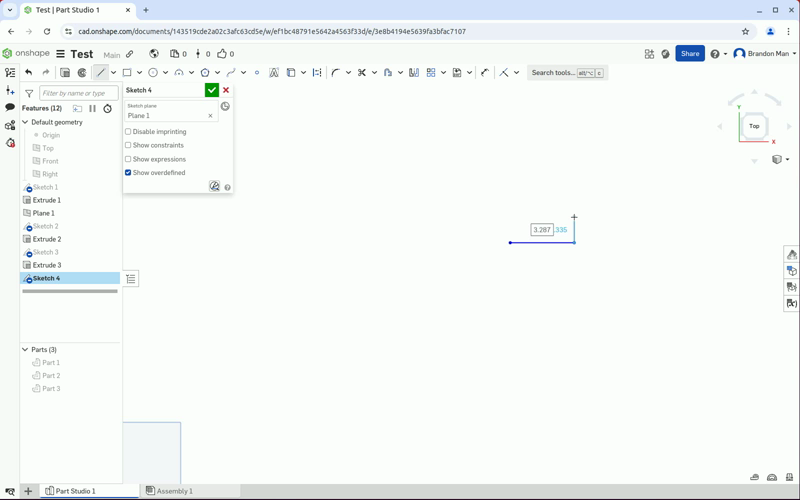
scroll(6)
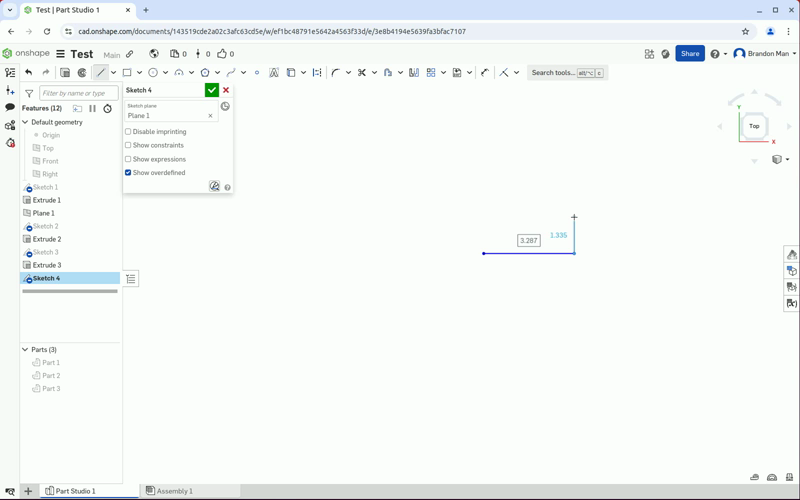
scroll(6)
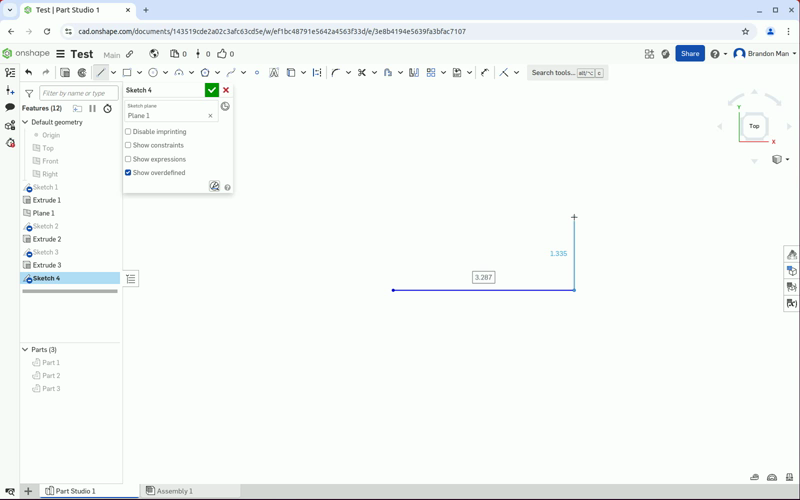
click(574, 216)
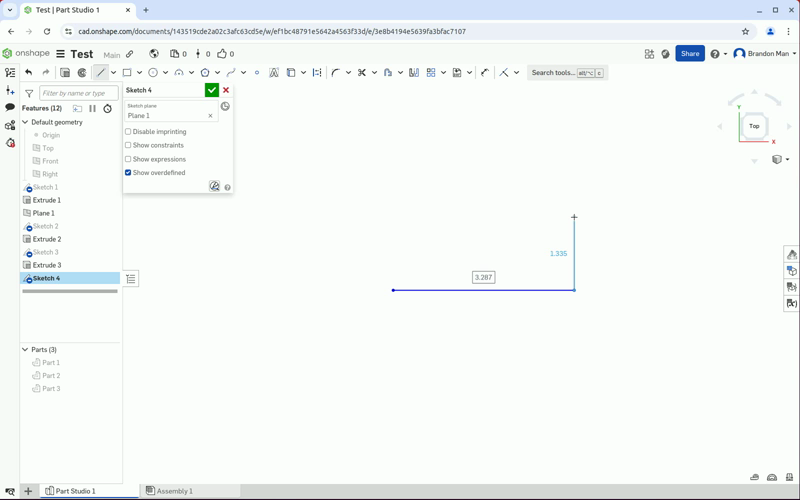
scroll(-6)
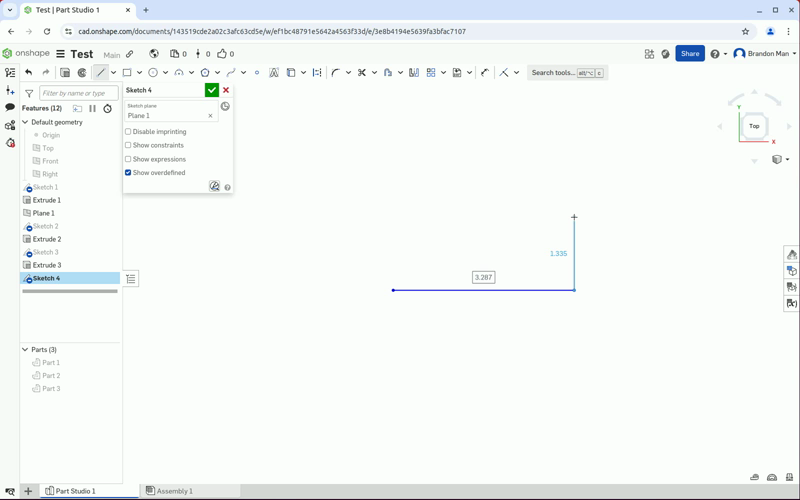
scroll(-6)
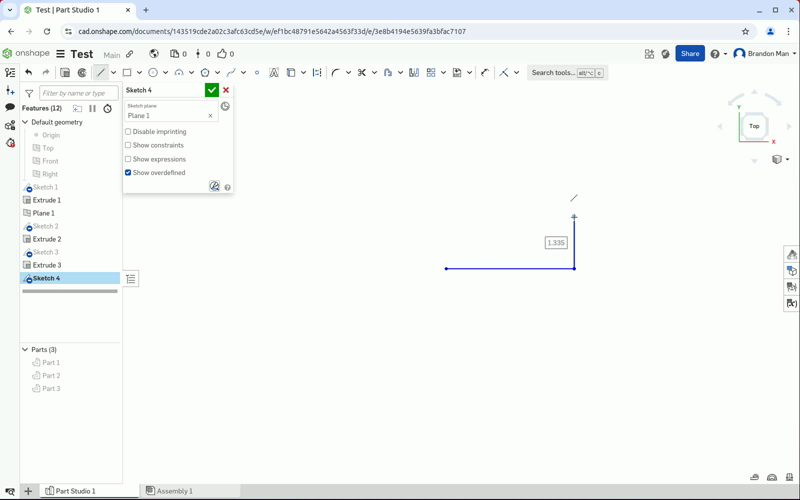
scroll(-6)
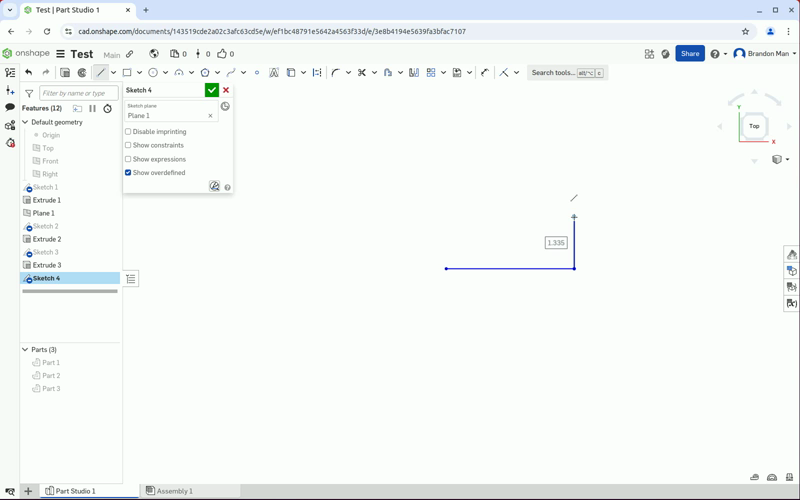
scroll(-6)
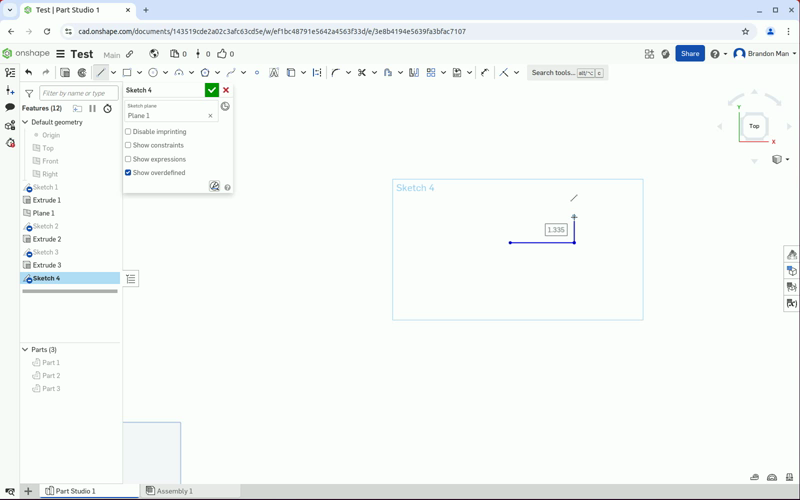
scroll(-6)
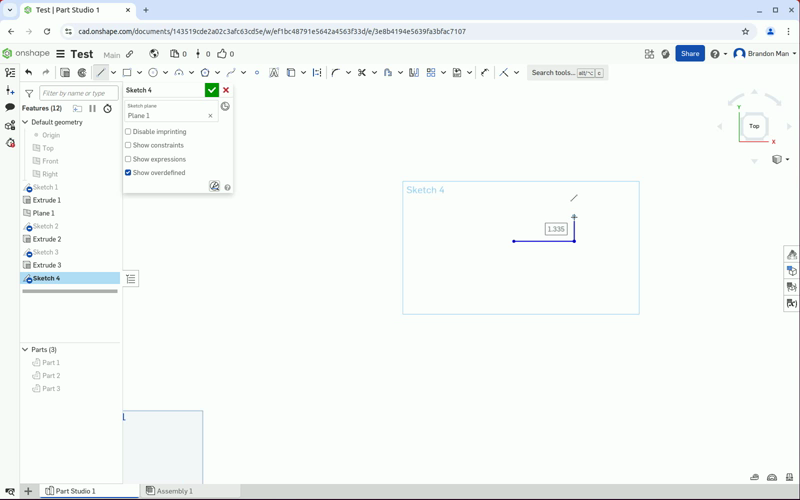
scroll(-6)
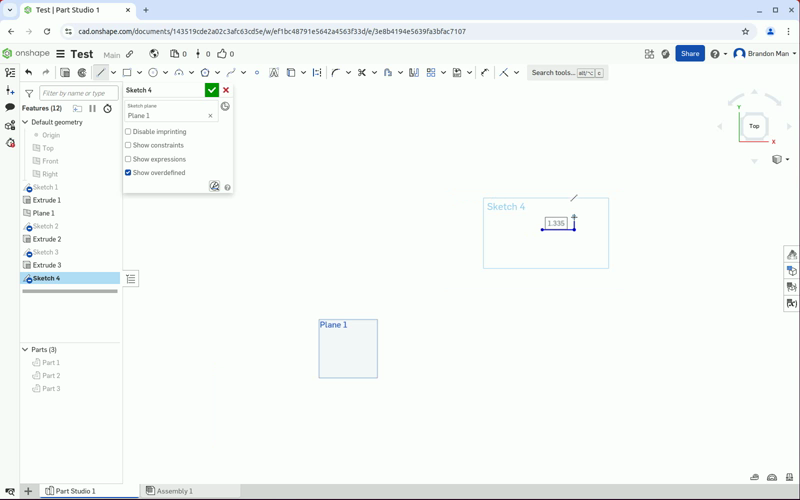
scroll(-6)
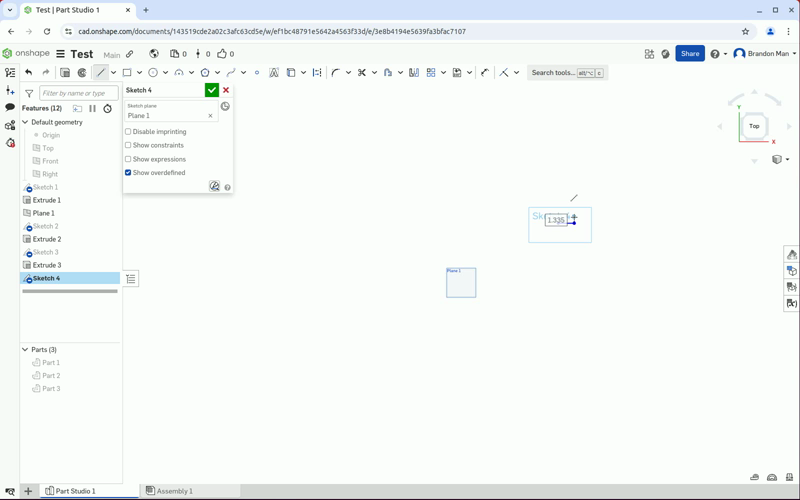
key_up(shift)
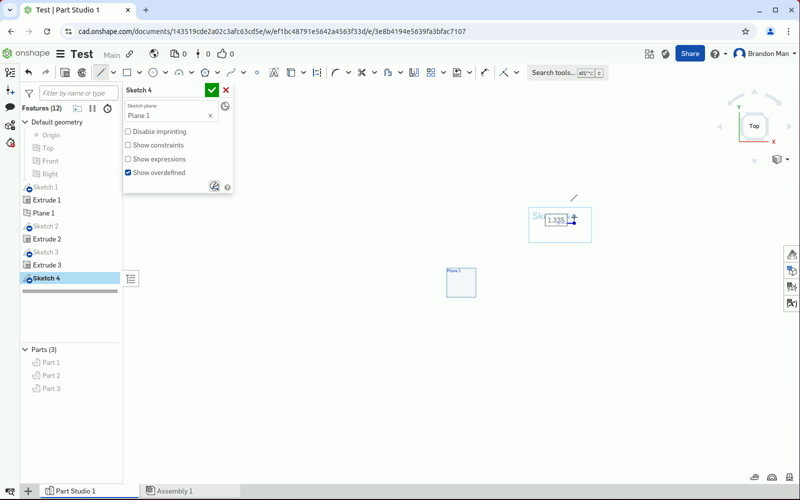
key_down(shift)
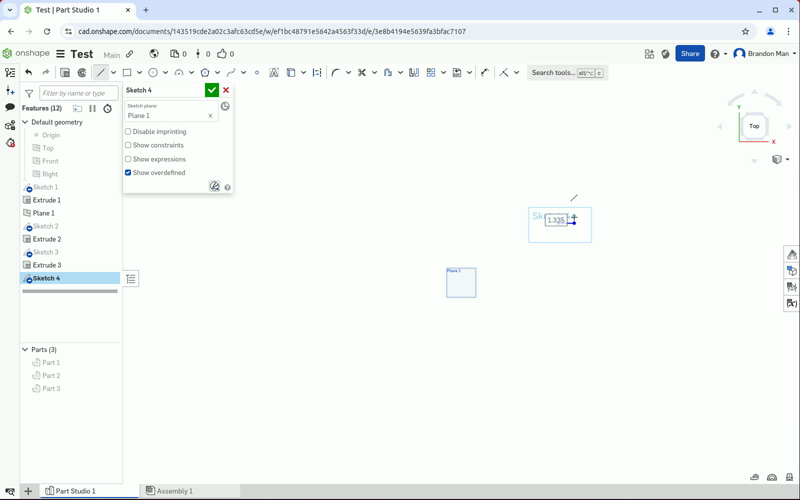
mouse_move(589, 216)
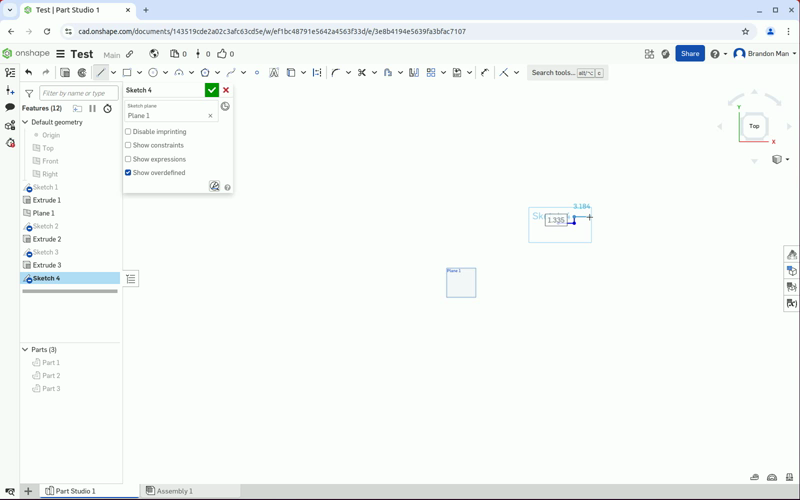
mouse_move(558, 216)
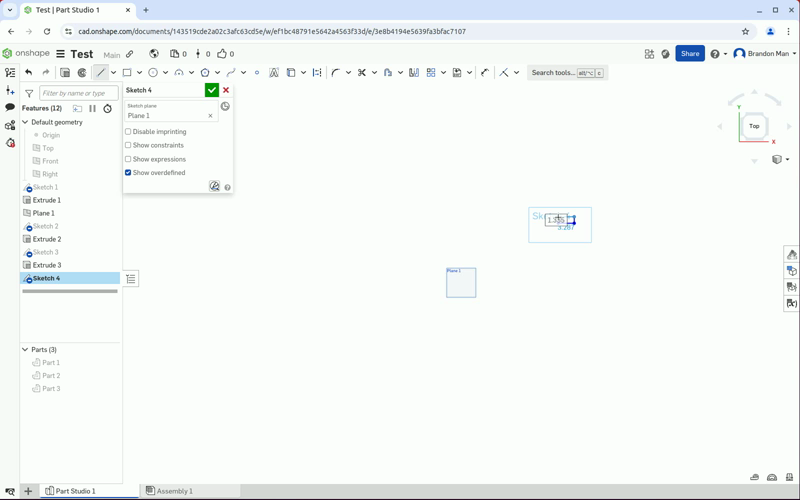
click(558, 216)
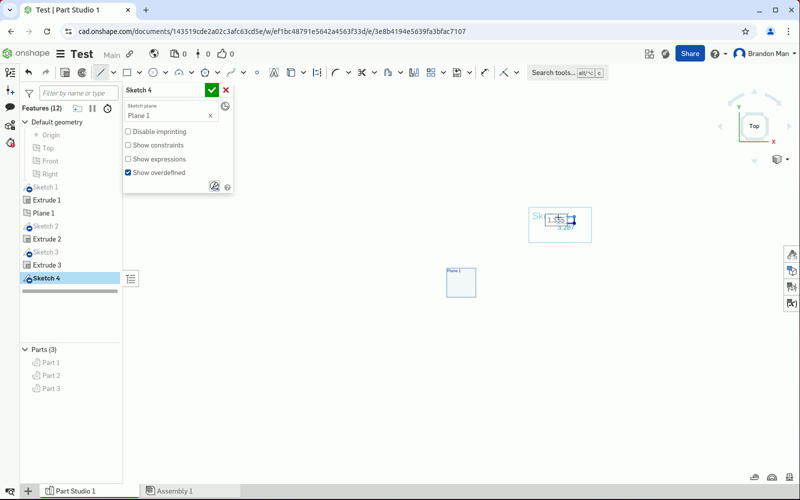
key_up(shift)
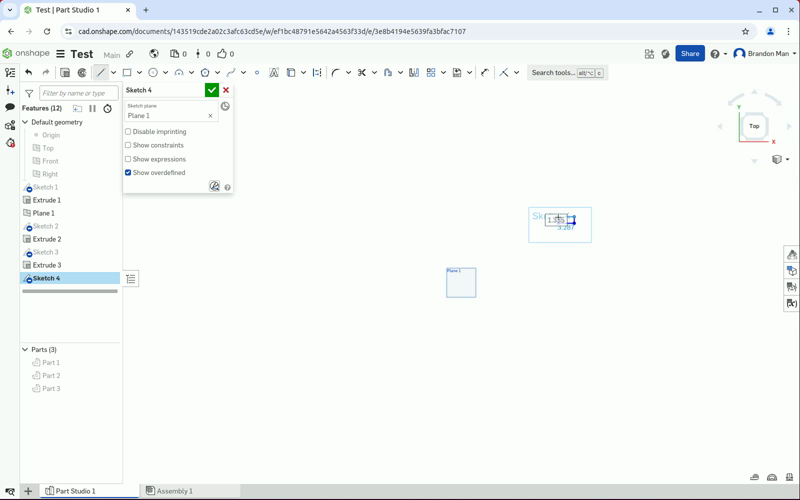
mouse_move(588, 216)
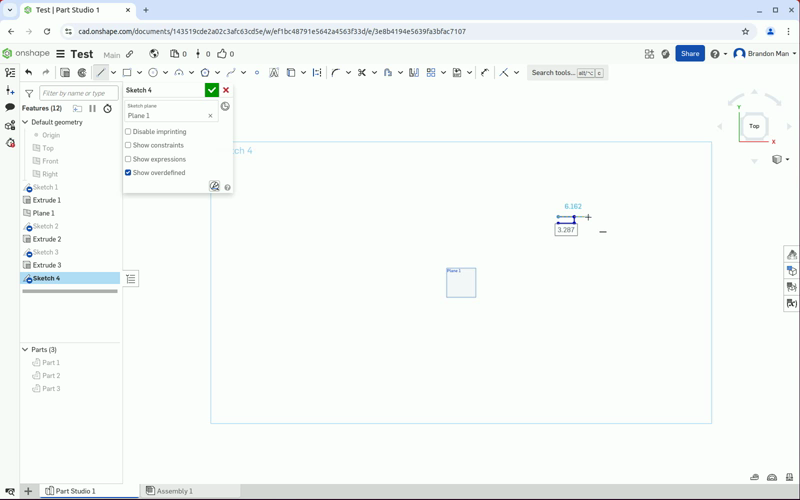
key_down(shift)
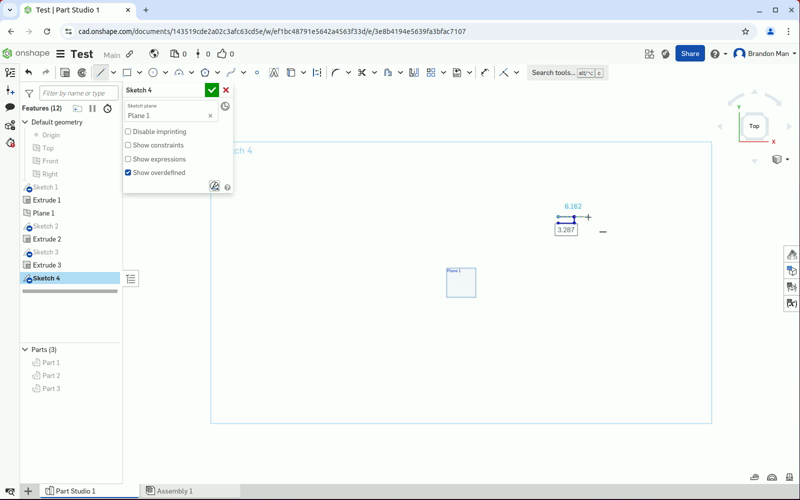
mouse_move(558, 223)
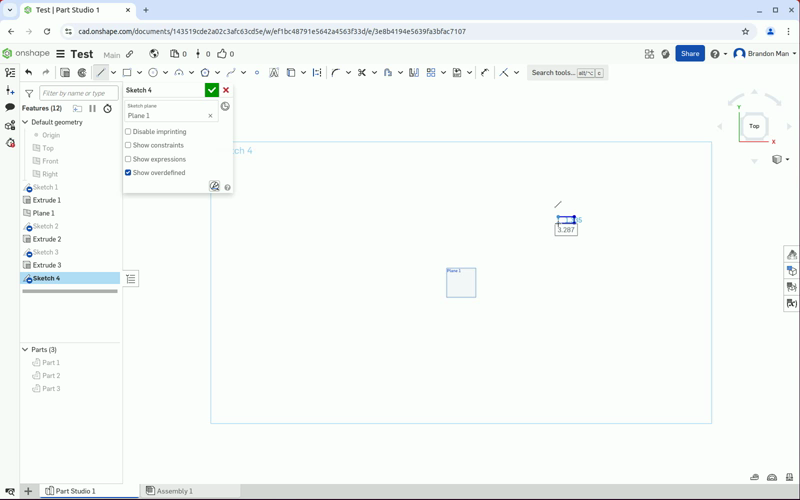
scroll(6)
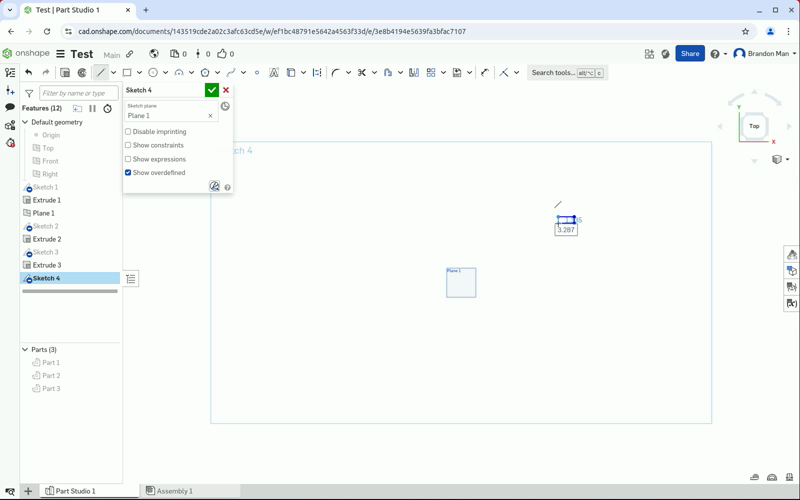
scroll(6)
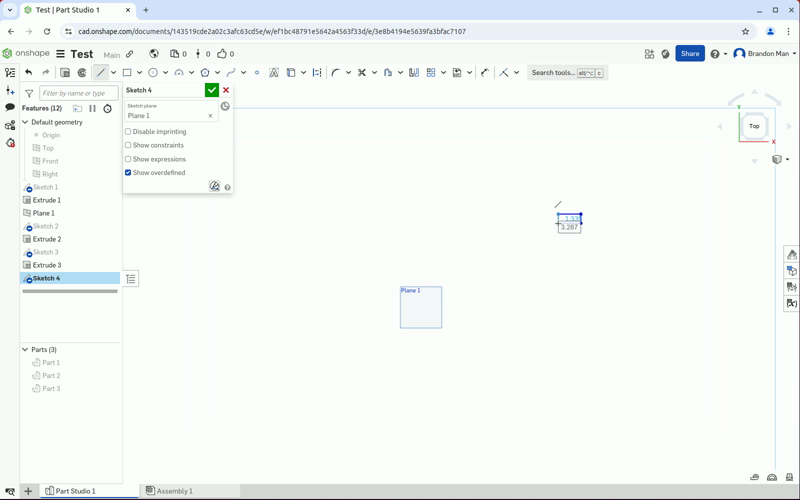
scroll(6)
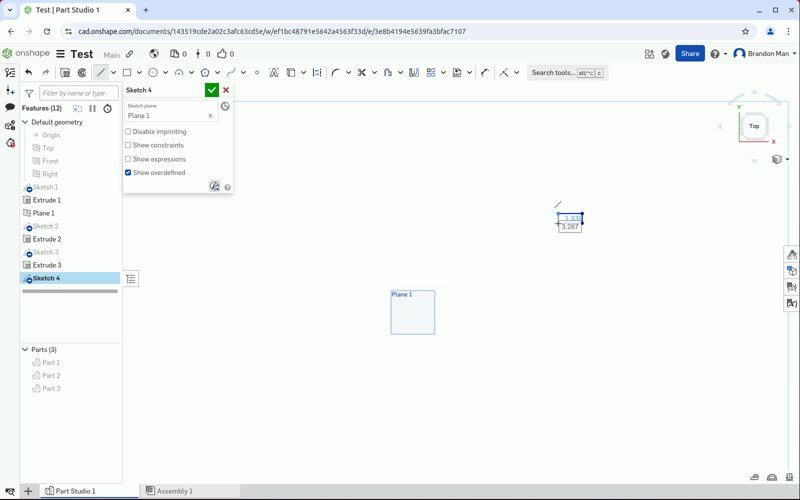
scroll(6)
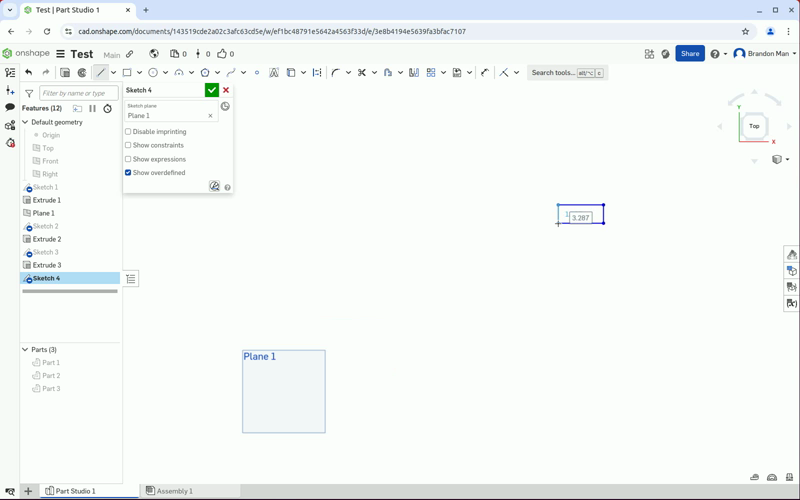
scroll(6)
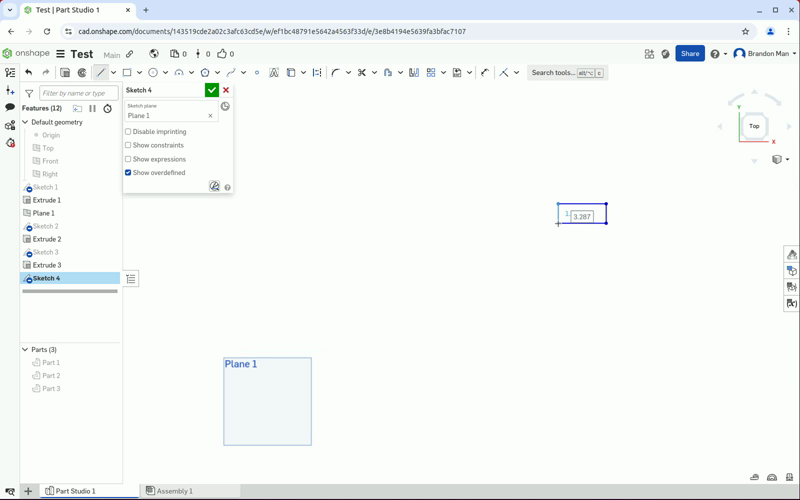
scroll(6)
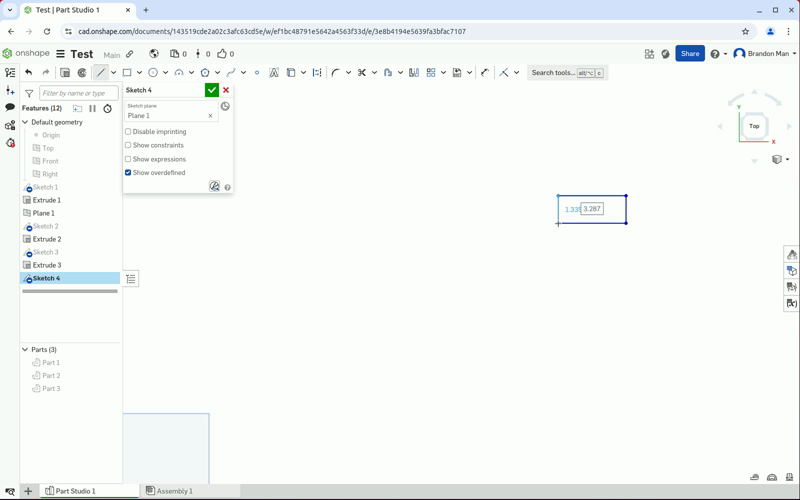
scroll(6)
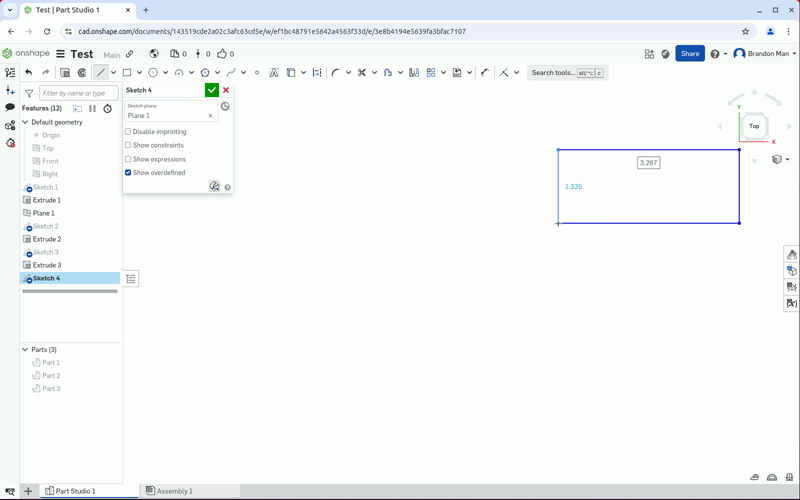
key_up(shift)
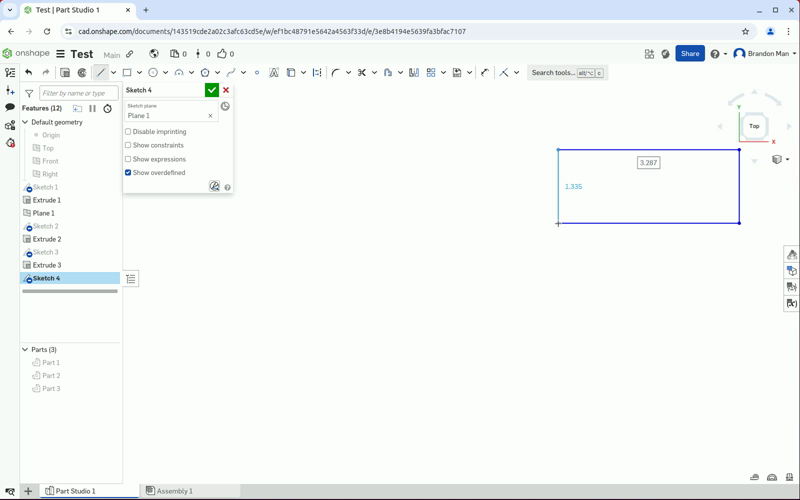
click(558, 223)
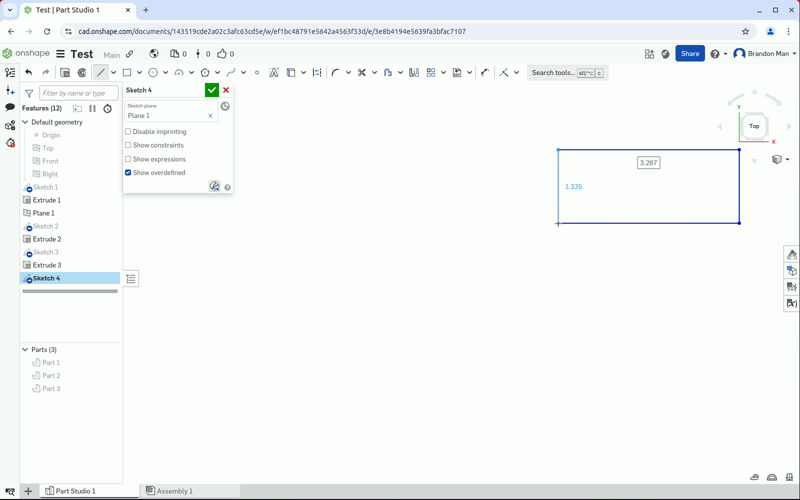
scroll(-6)
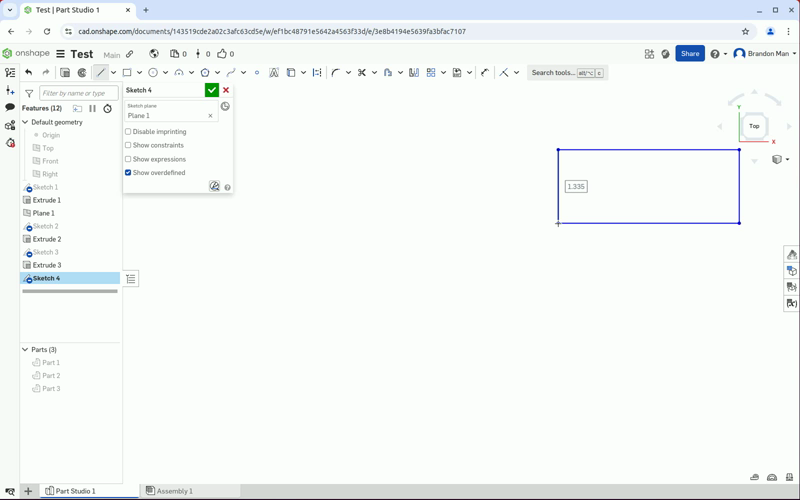
scroll(-6)
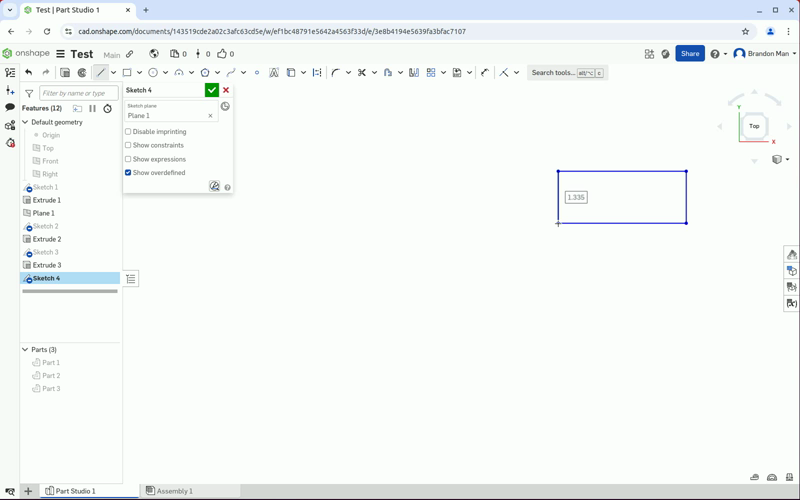
scroll(-6)
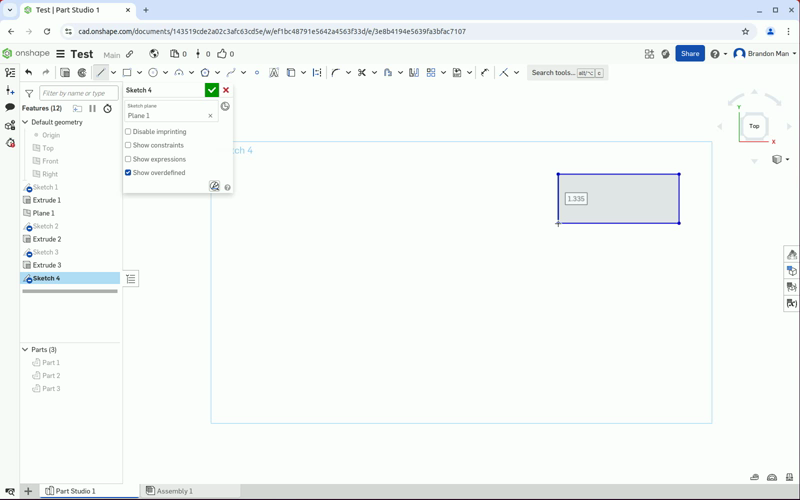
scroll(-6)
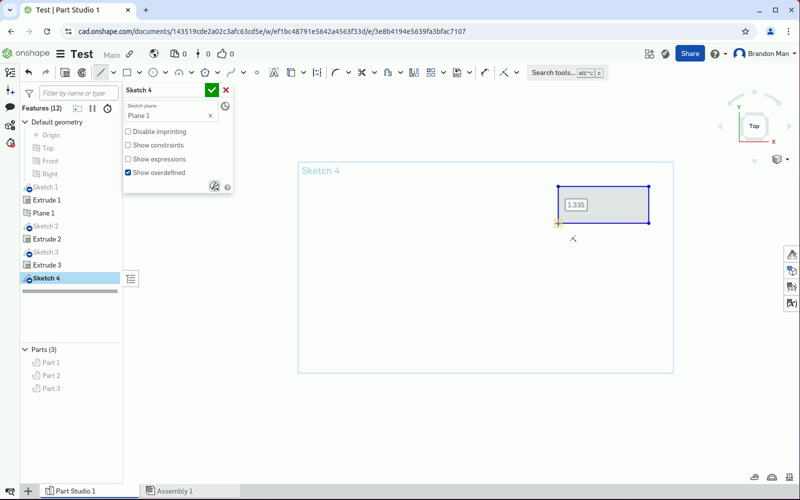
scroll(-6)
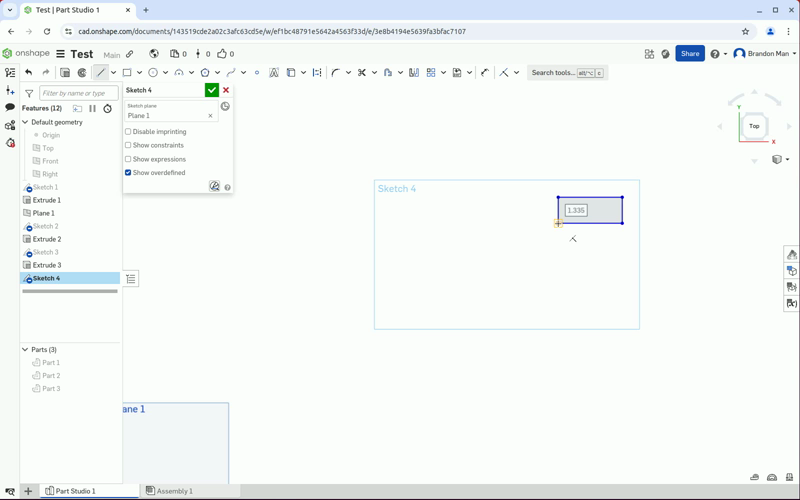
scroll(-6)
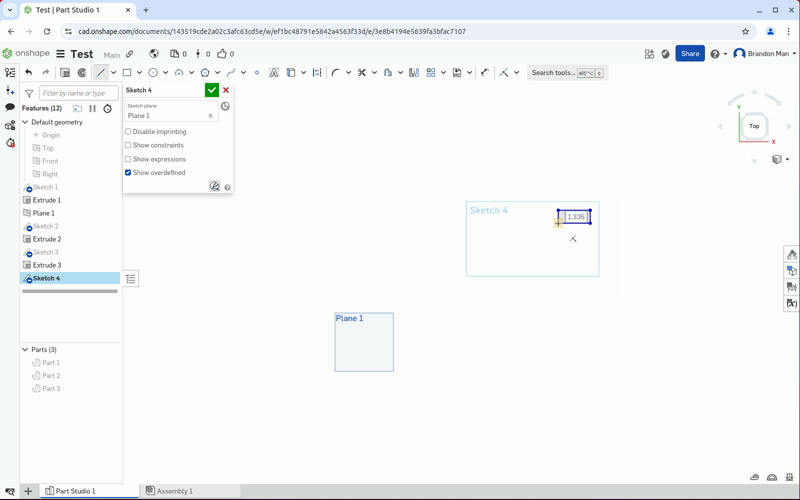
scroll(-6)
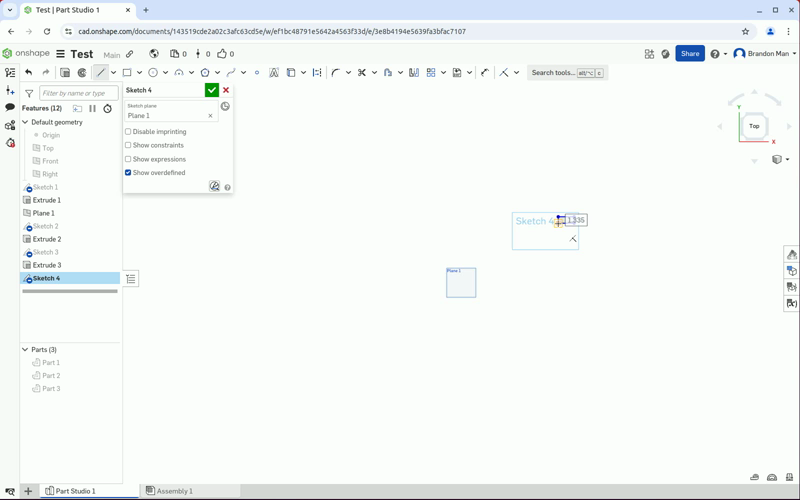
key(esc)
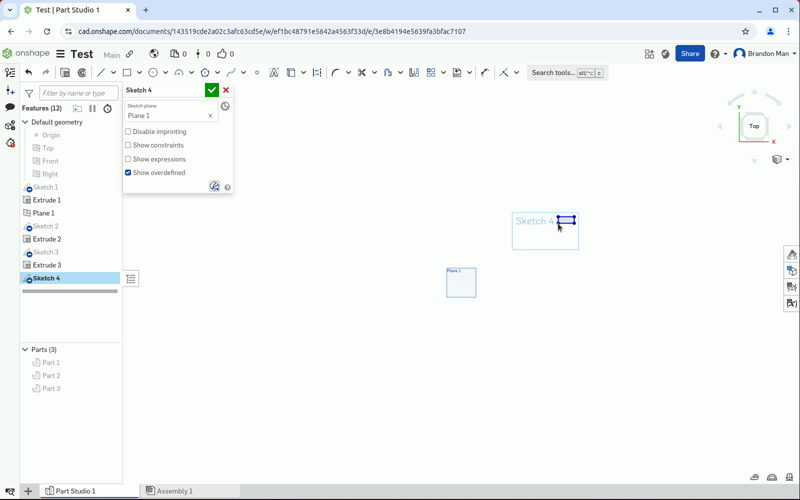
mouse_move(562, 222)
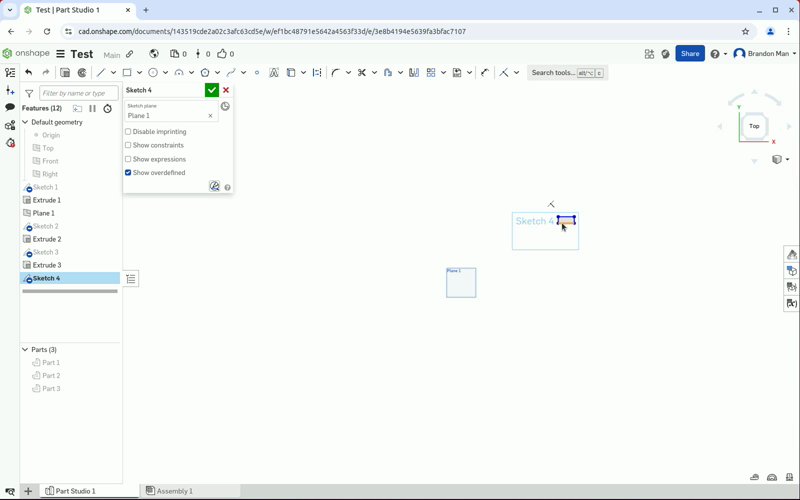
scroll(6)
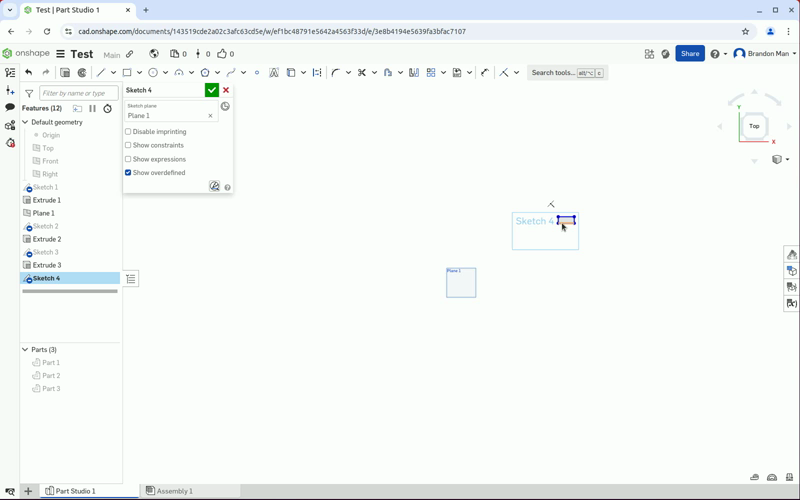
scroll(6)
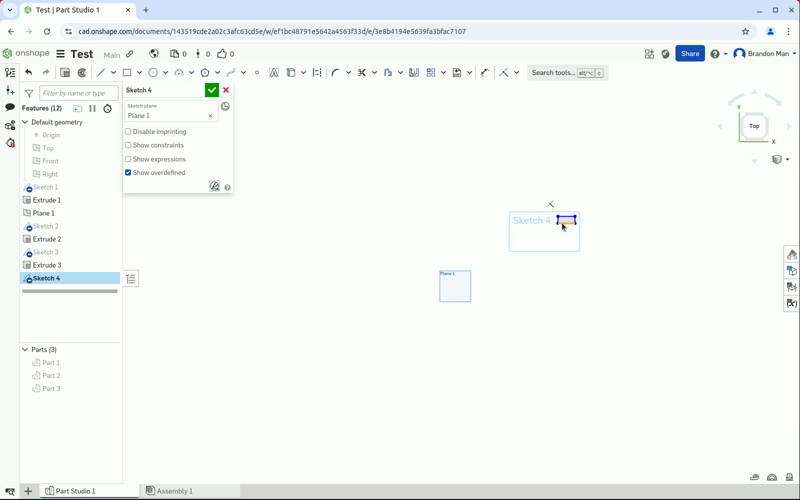
scroll(6)
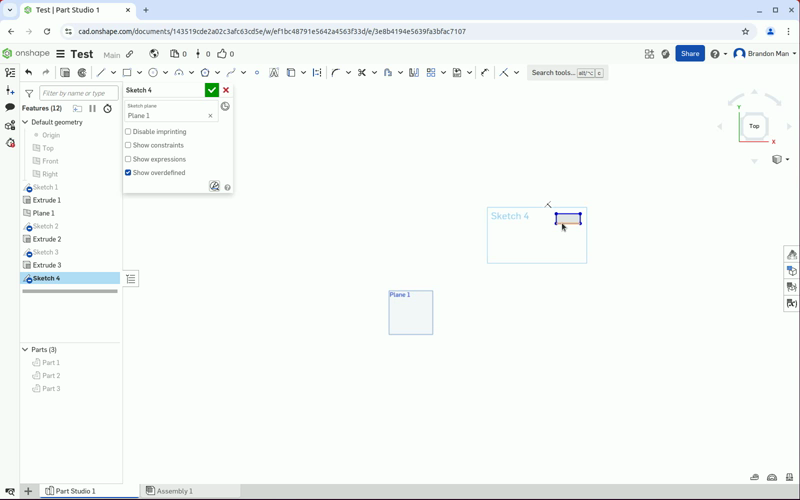
scroll(6)
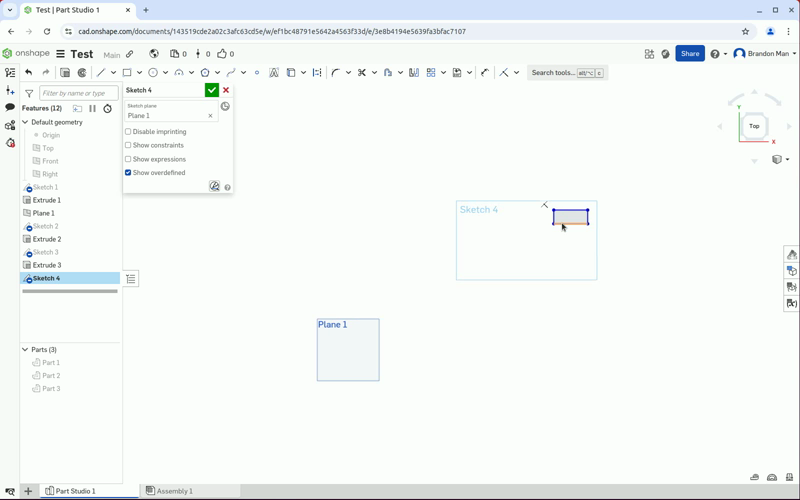
scroll(6)
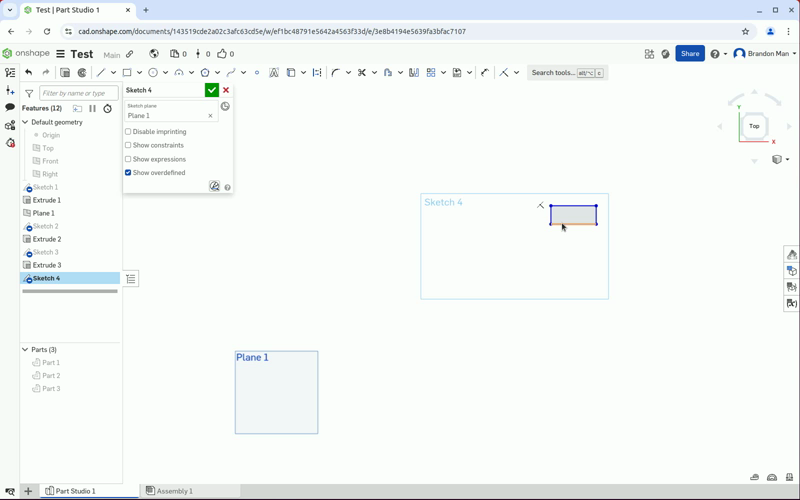
scroll(6)
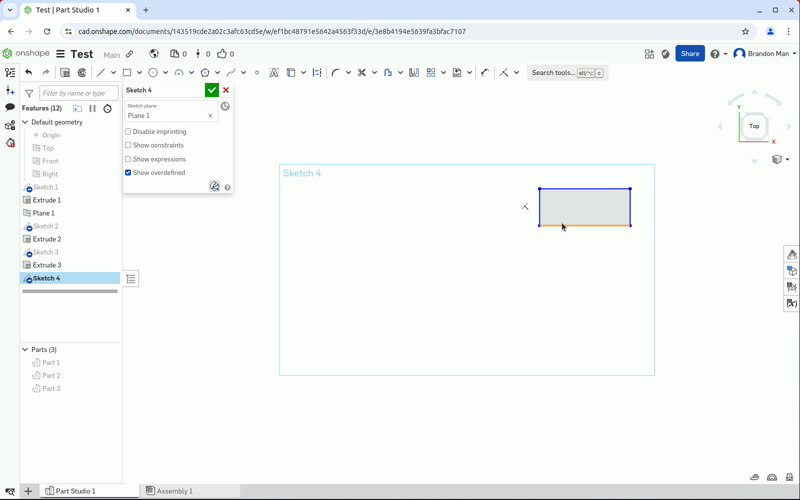
scroll(6)
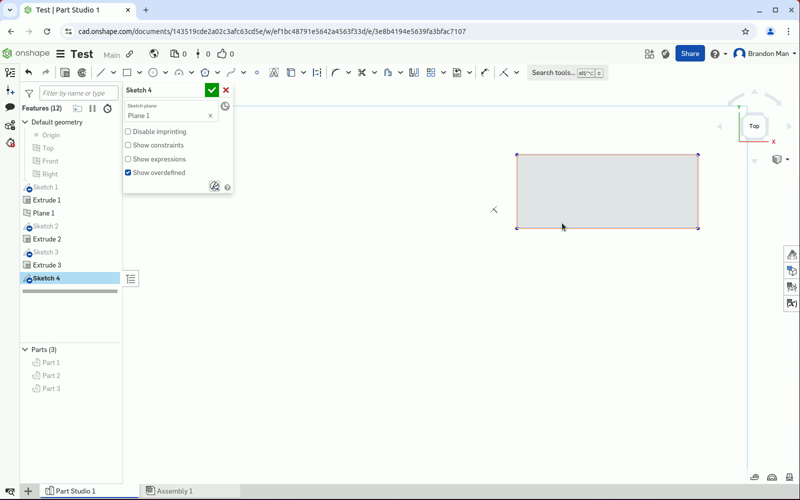
click(562, 222)
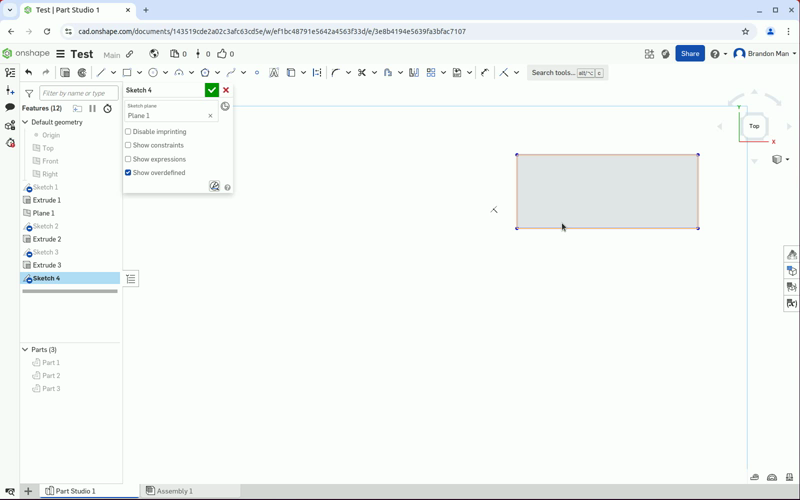
scroll(-6)
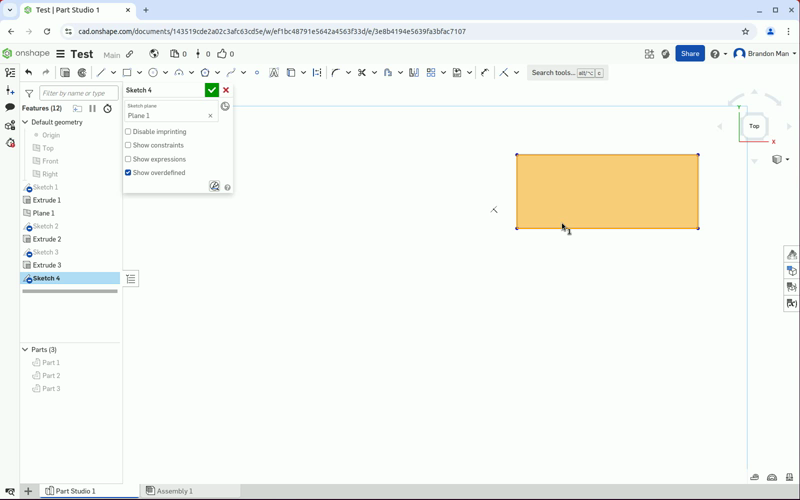
scroll(-6)
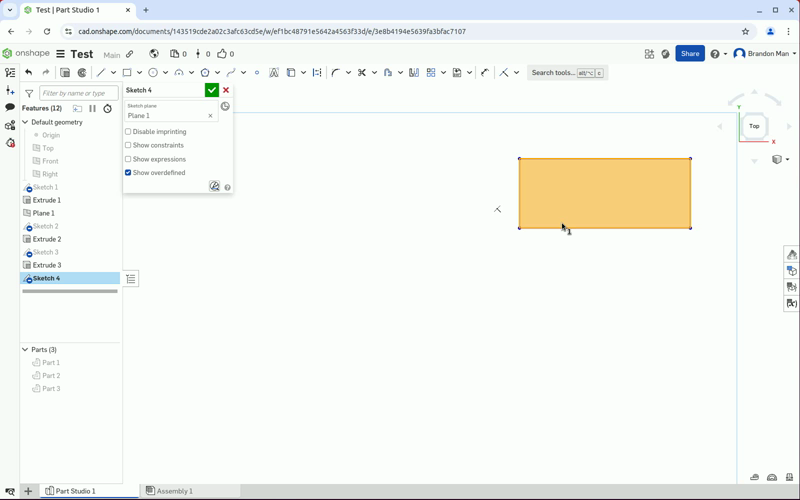
scroll(-6)
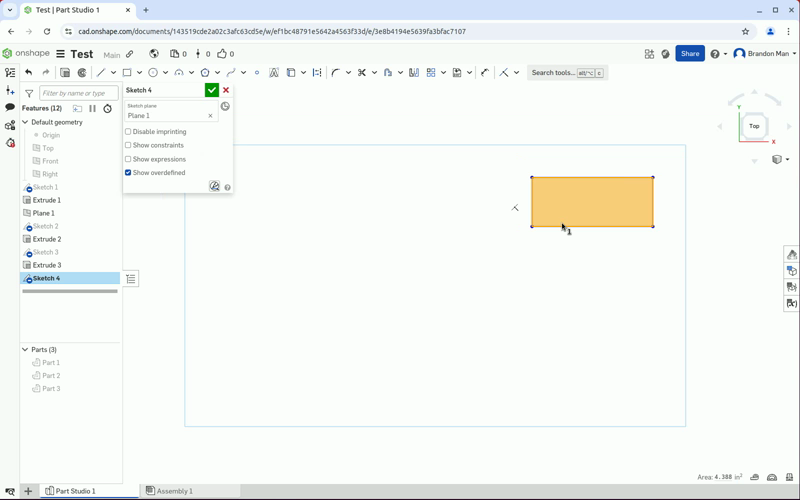
scroll(-6)
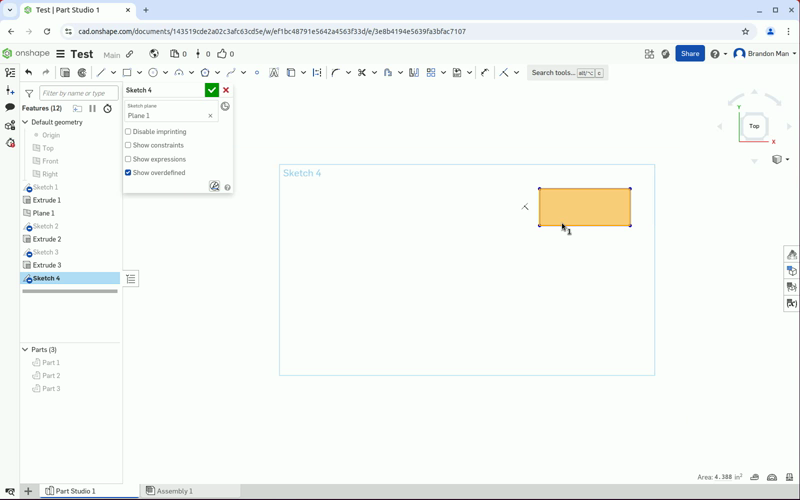
scroll(-6)
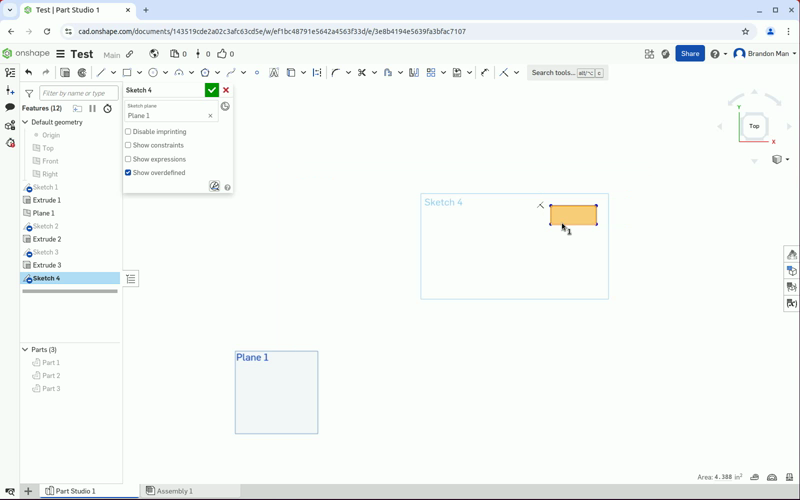
scroll(-6)
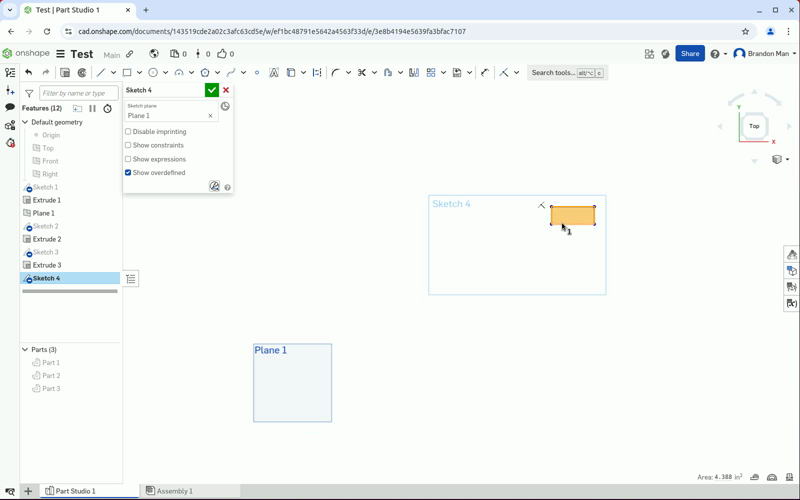
scroll(-6)
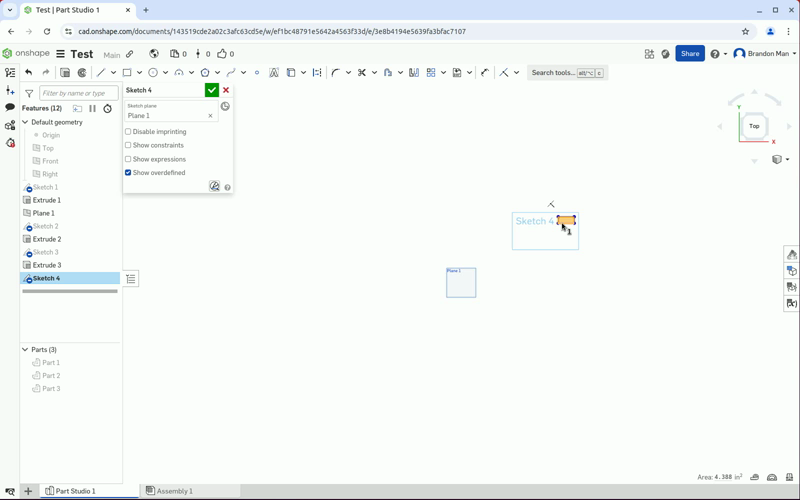
mouse_move(73, 352)
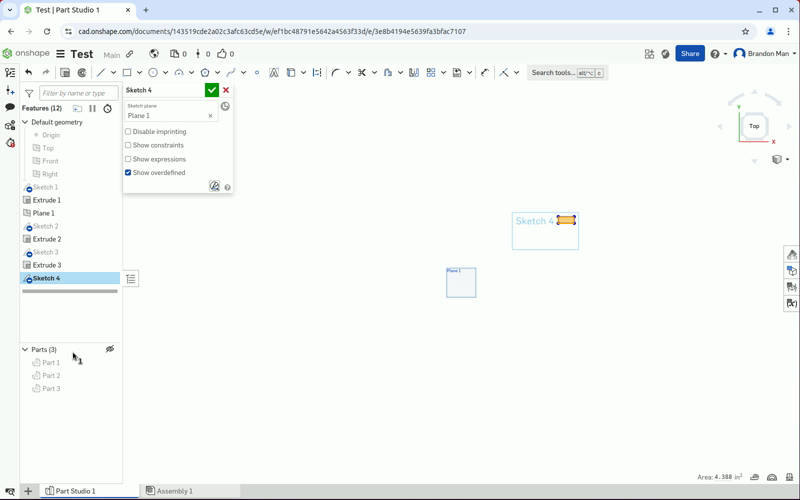
key(shift+y)
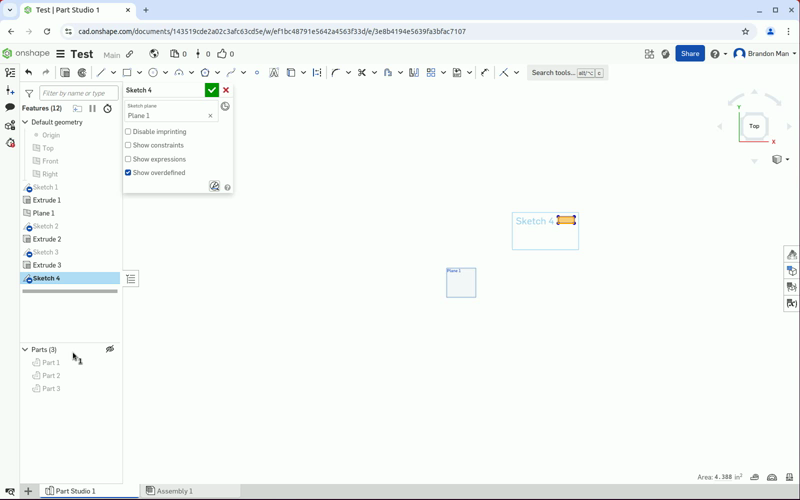
key(shift+e)
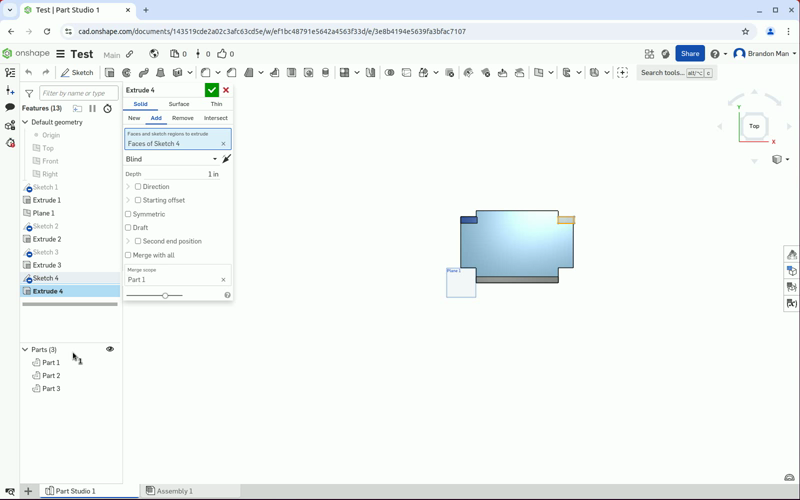
mouse_move(143, 106)
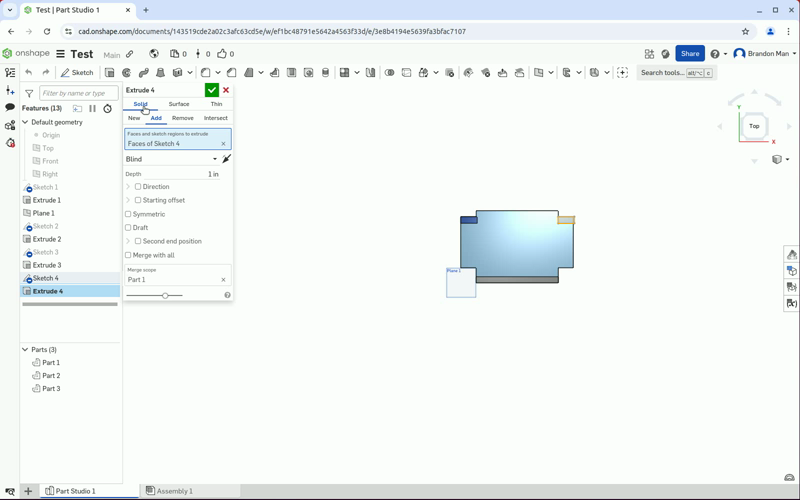
click(143, 106)
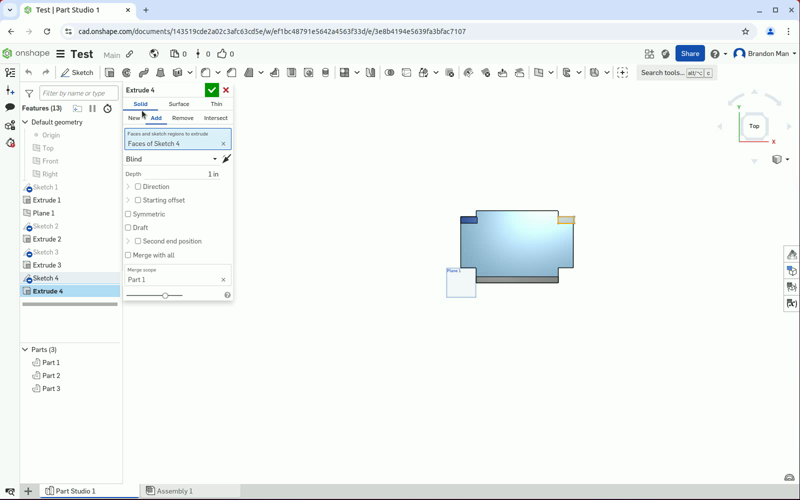
mouse_move(137, 120)
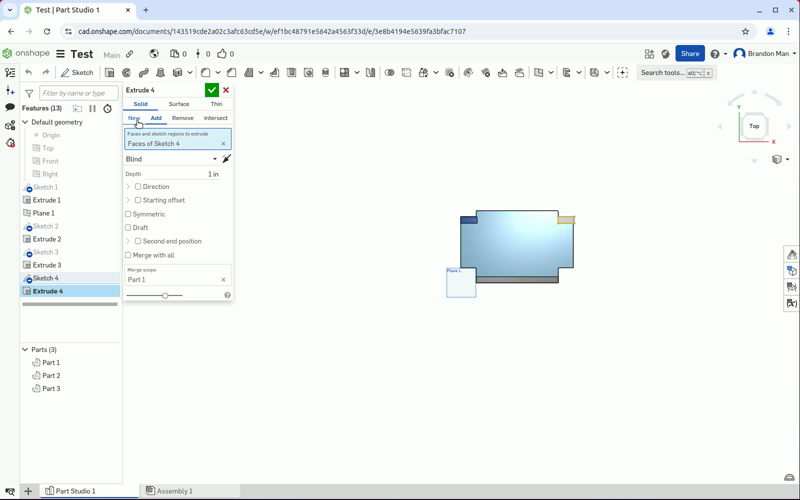
click(137, 120)
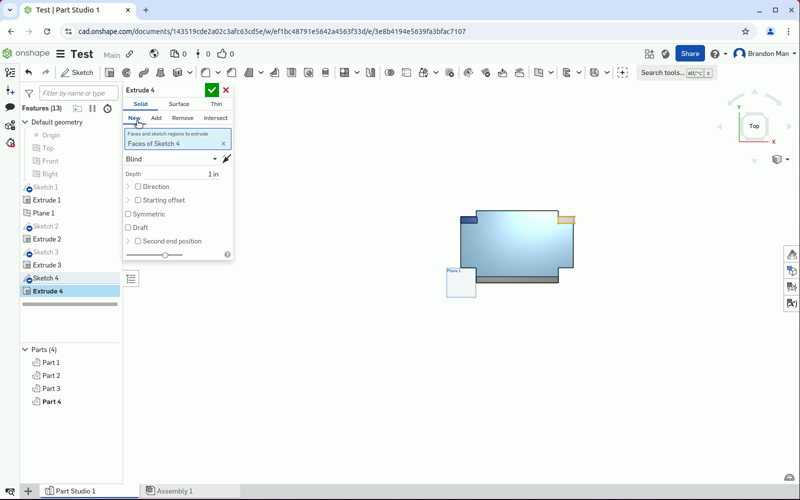
key(tab, 4)
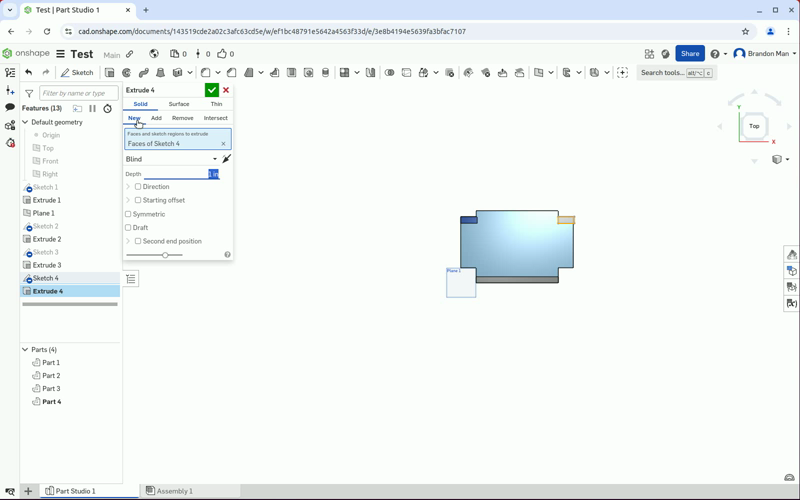
text(9.869)
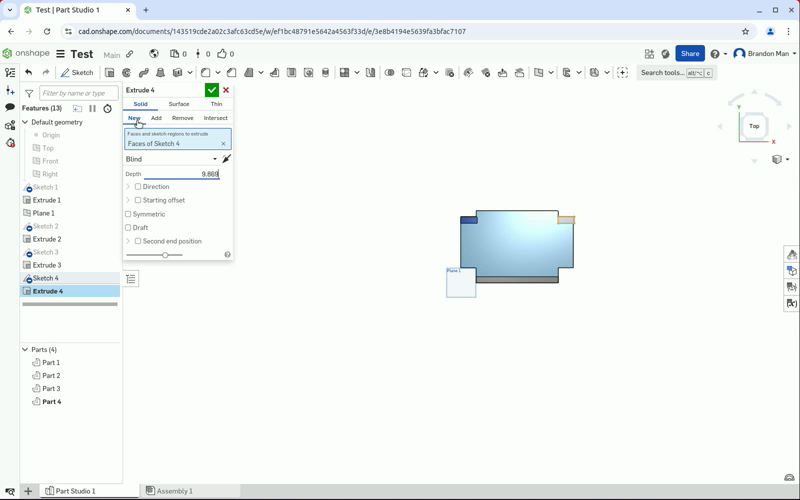
key(enter)
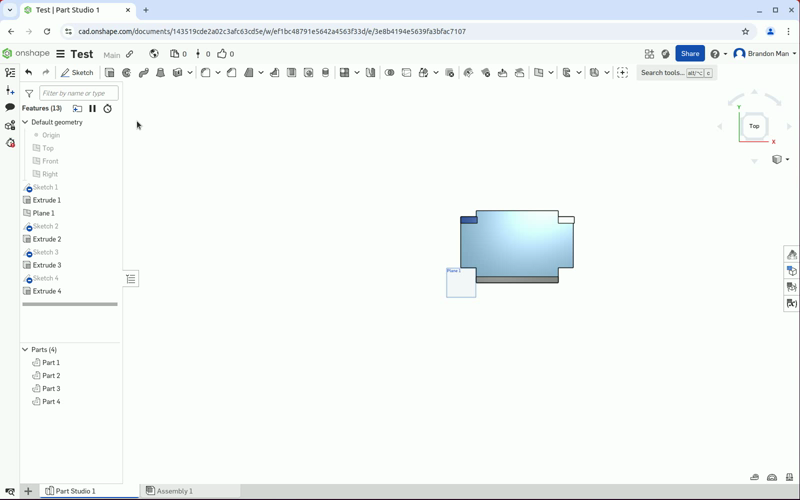
key(shift+h)
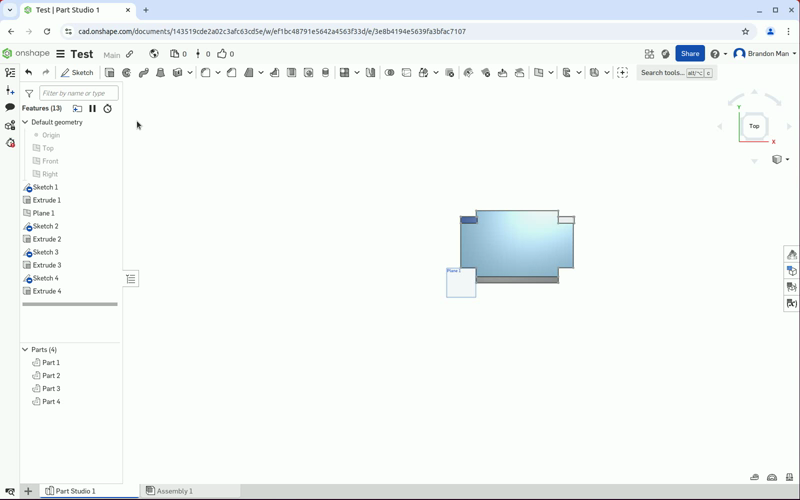
key(shift+h)
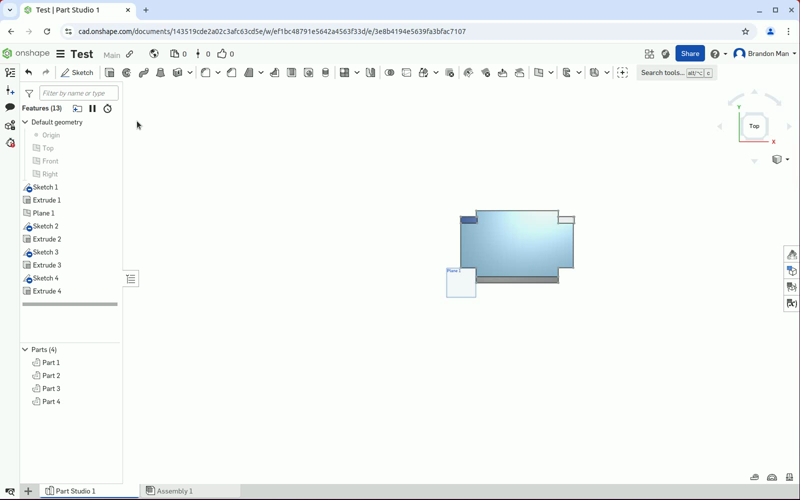
key(shift+7)
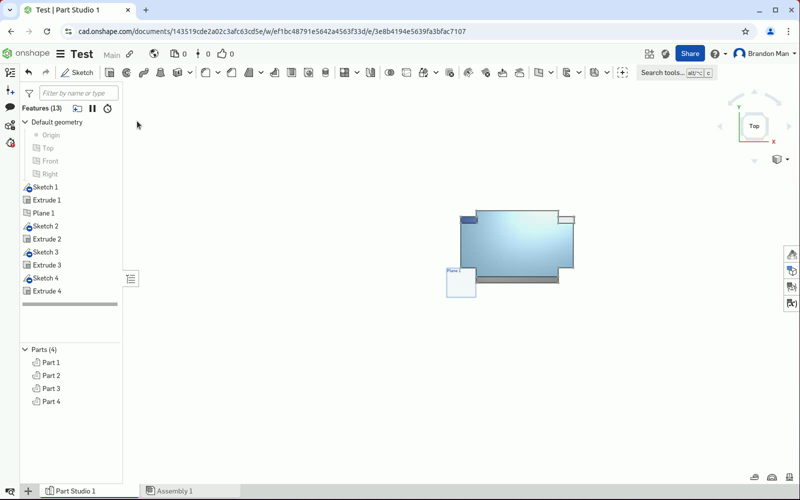
key(up, 3)
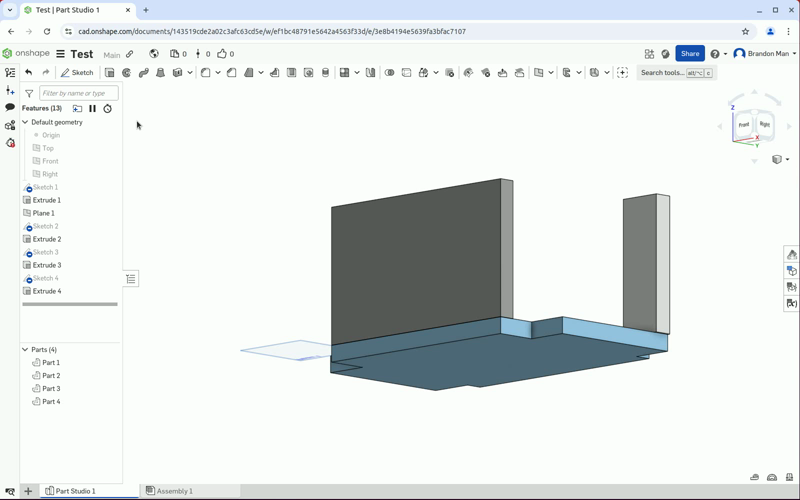
key(left, 3)
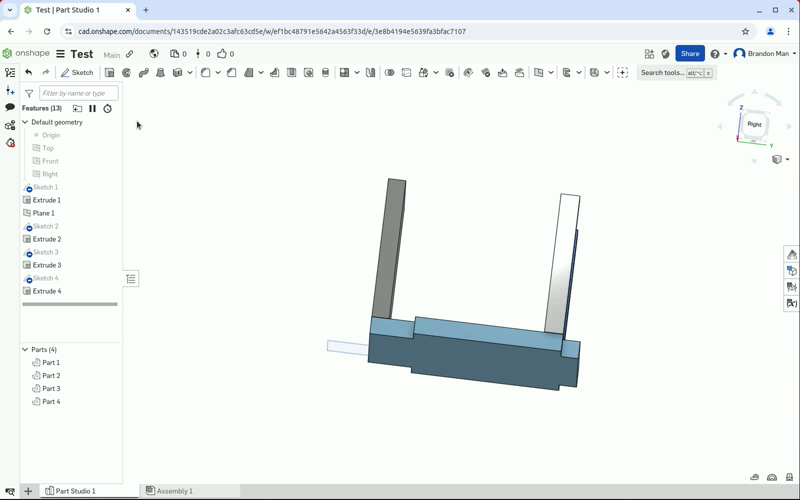
key(right, 3)
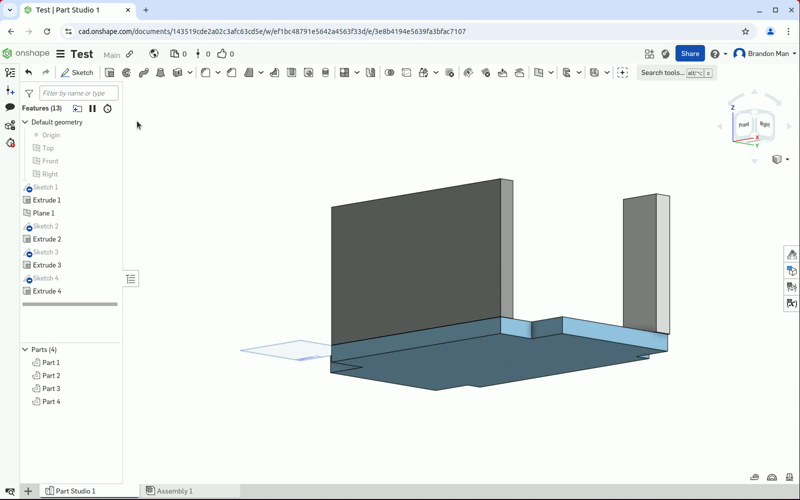
key(down, 3)
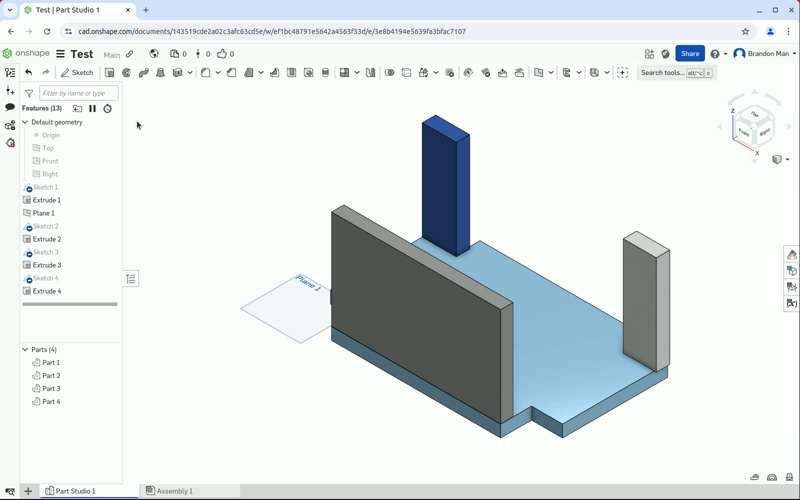
mouse_move(73, 189)
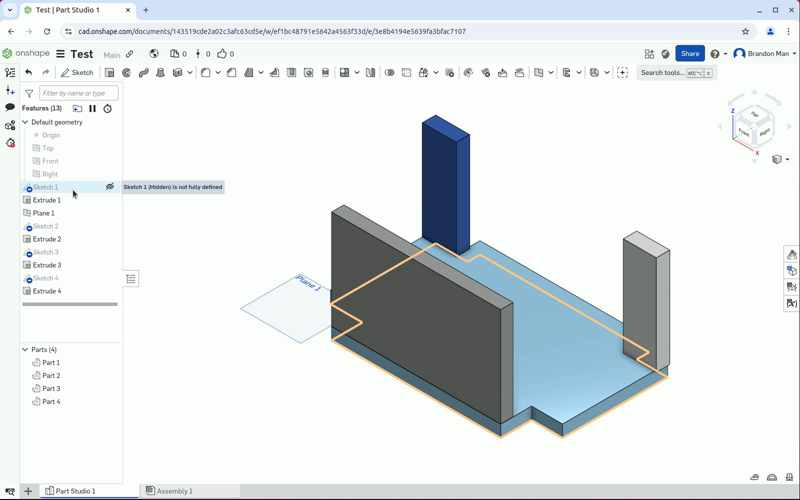
click(73, 189)